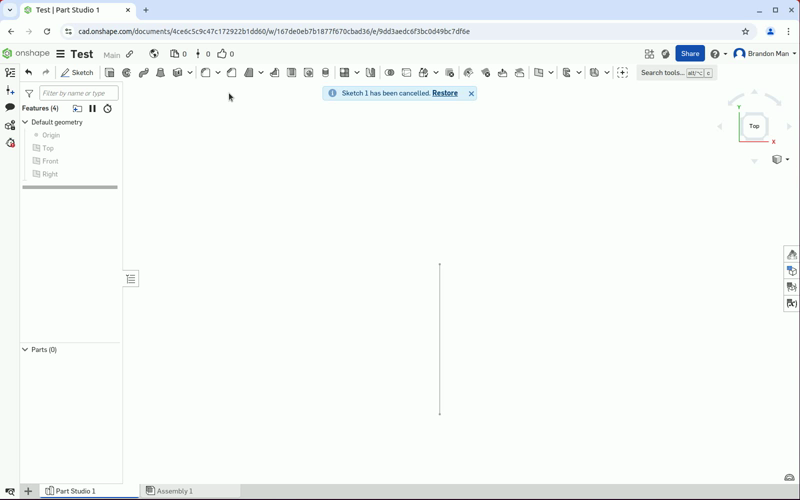
key(shift+h)
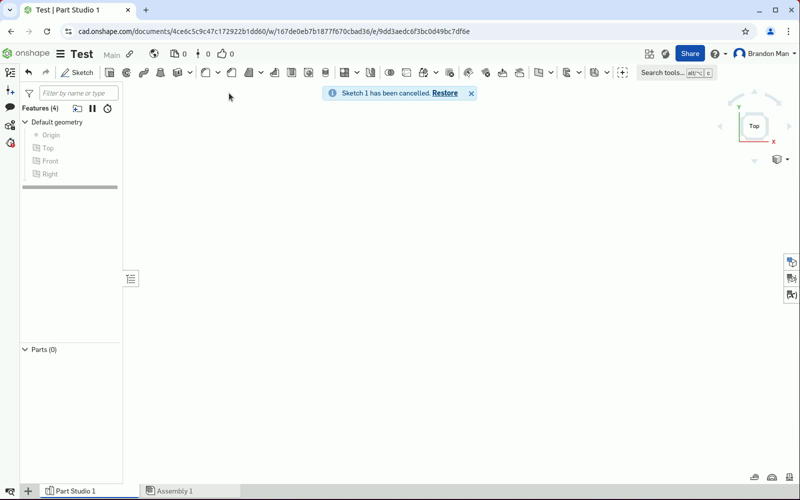
mouse_move(73, 352)
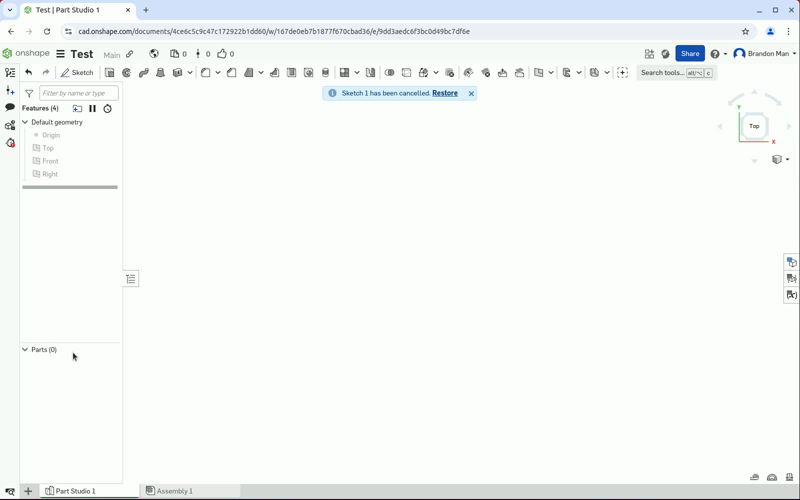
key(y)
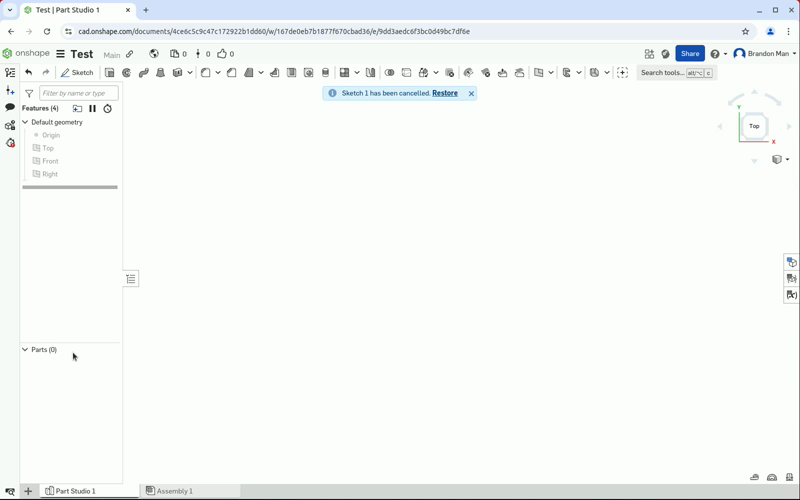
key(shift+p)
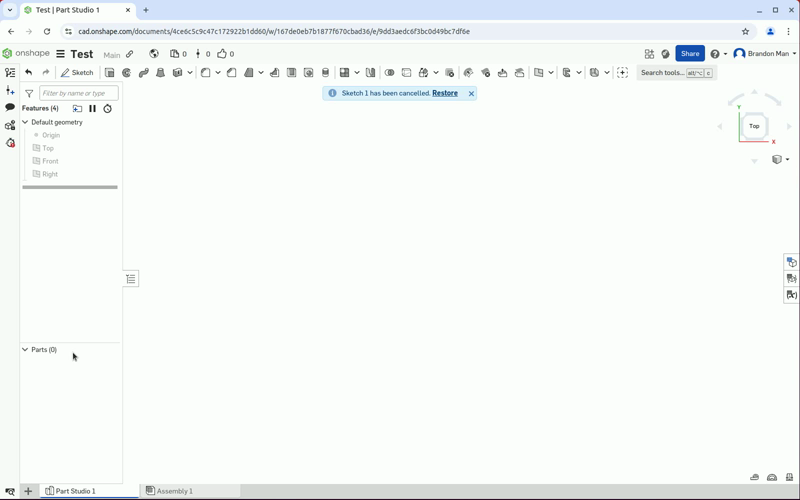
key(space)
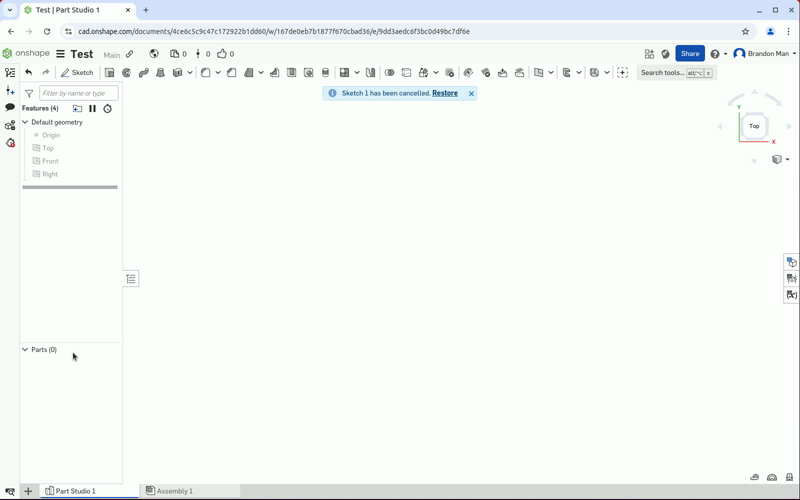
key_down(shift)
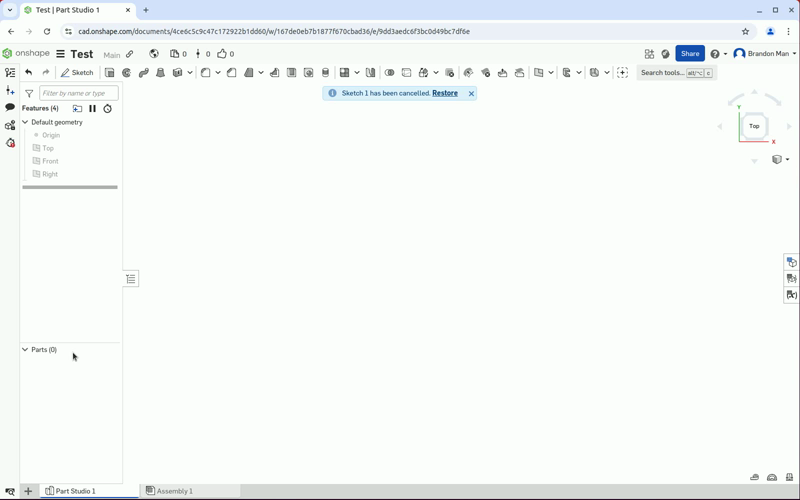
key(up)
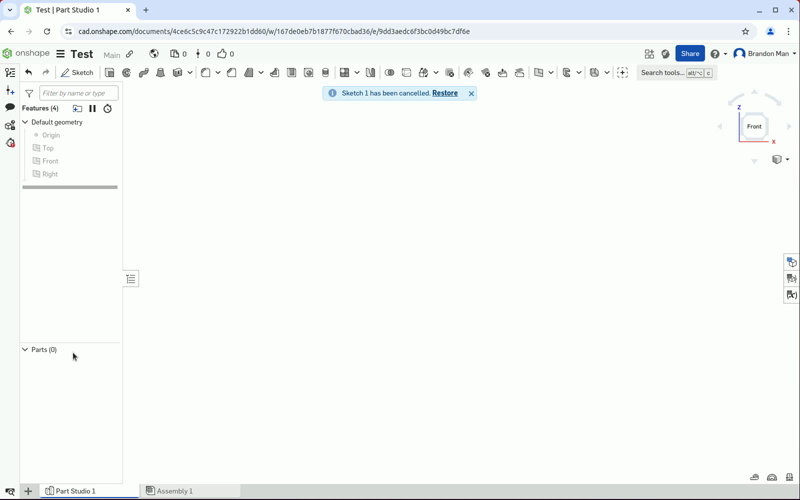
key_up(shift)
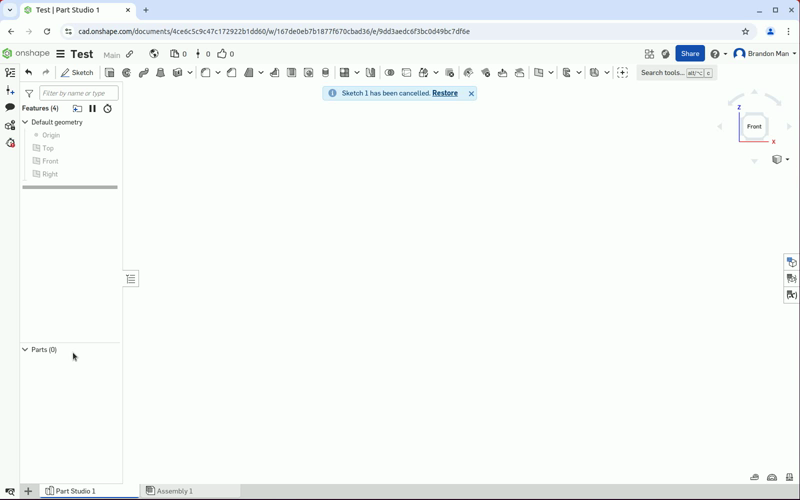
mouse_move(73, 352)
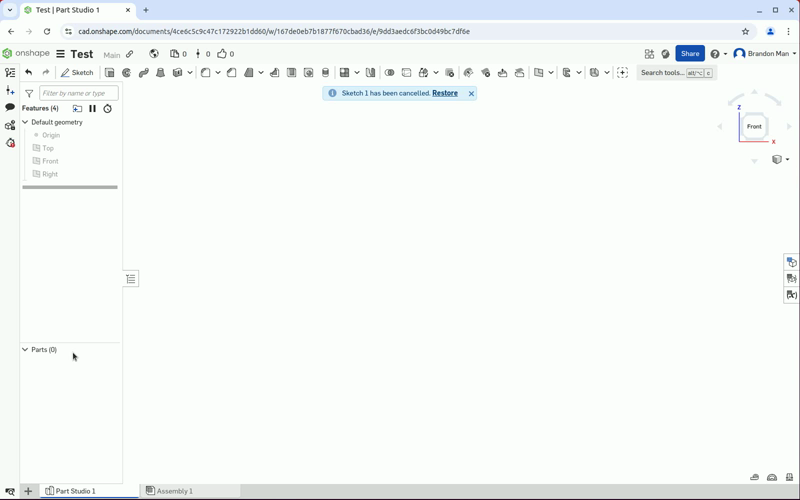
key(shift+y)
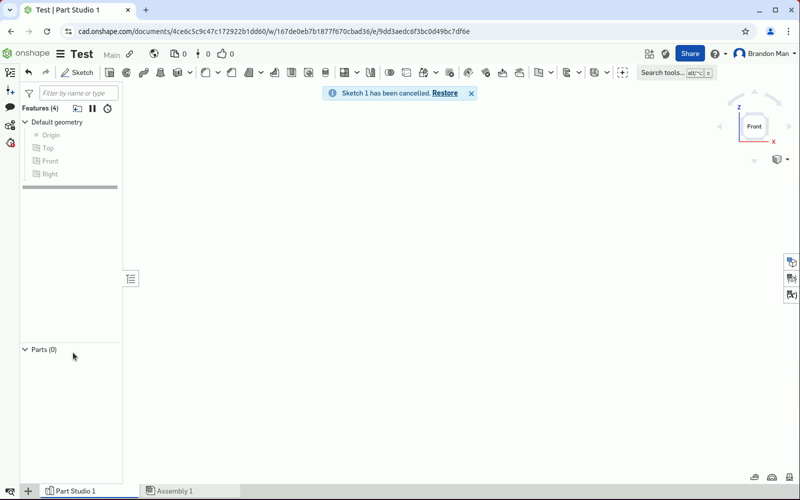
key(shift+s)
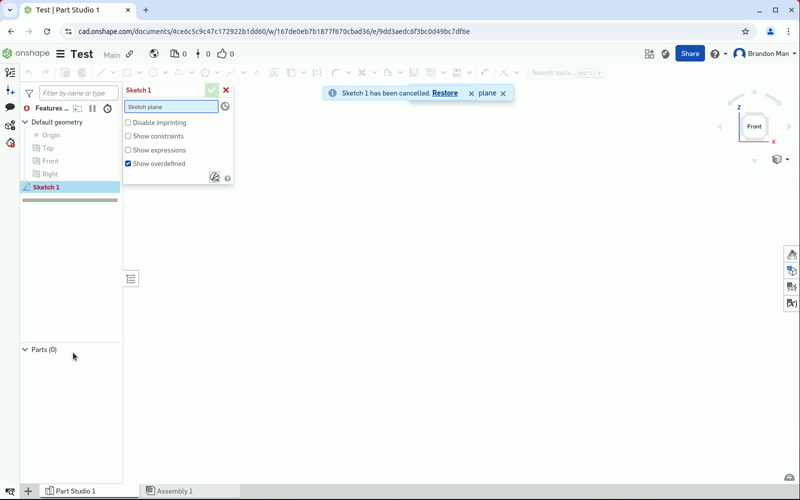
mouse_move(73, 163)
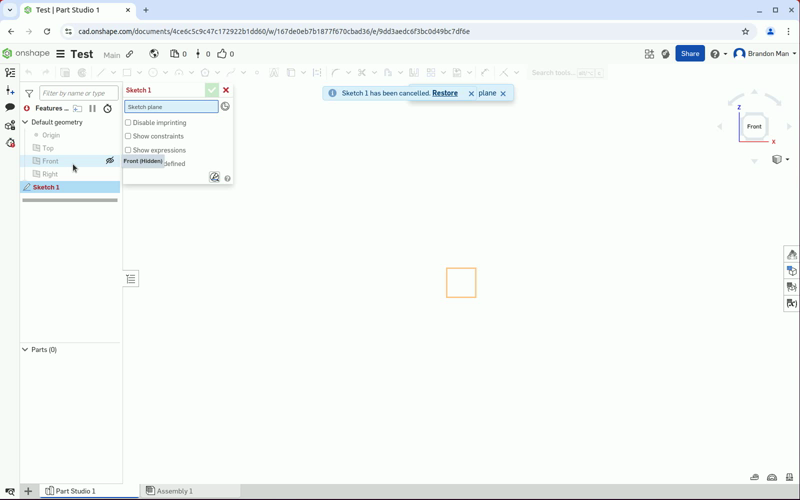
click(73, 163)
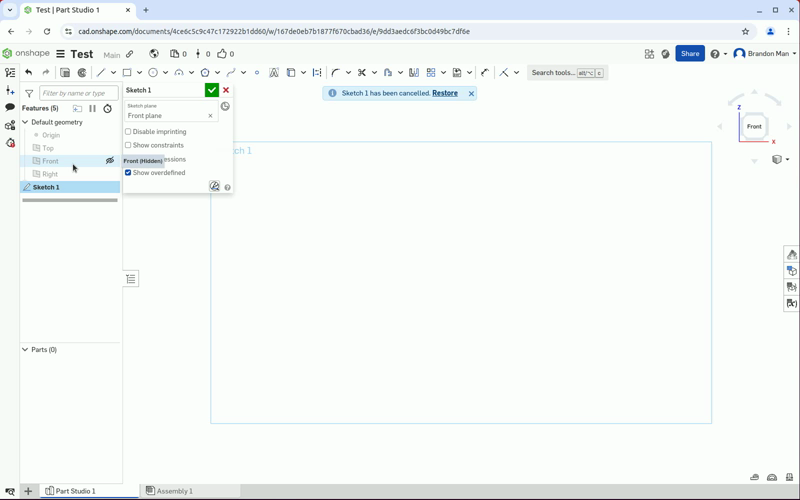
mouse_move(73, 352)
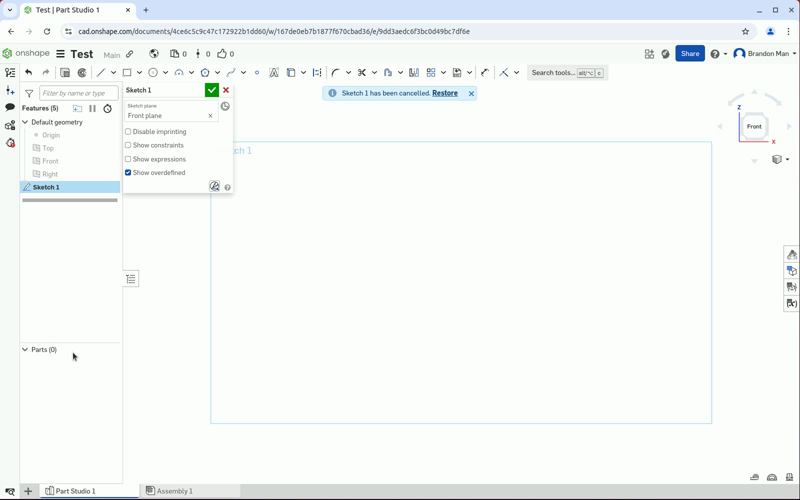
key(y)
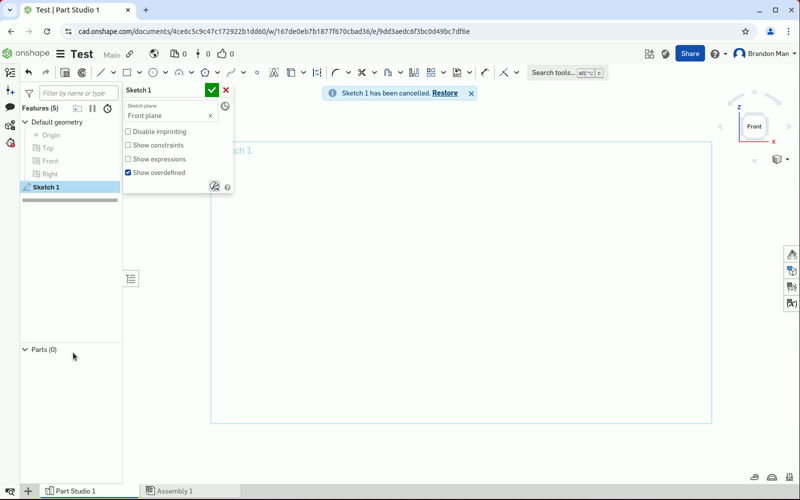
key(l)
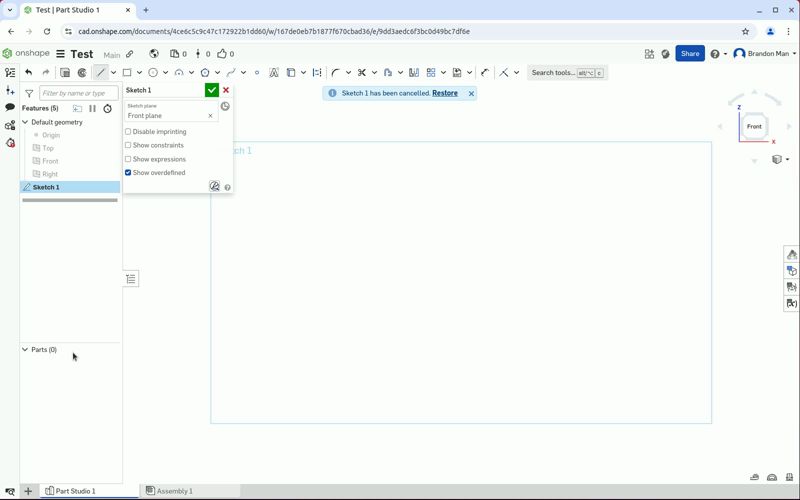
key_down(shift)
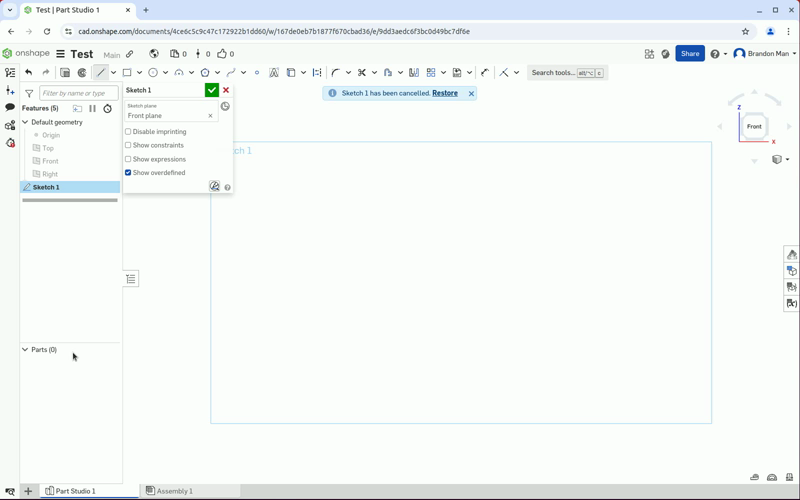
mouse_move(460, 282)
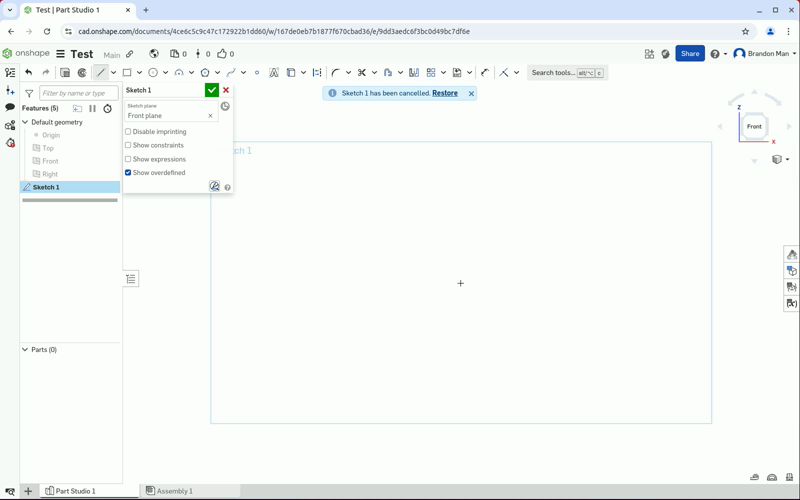
click(460, 282)
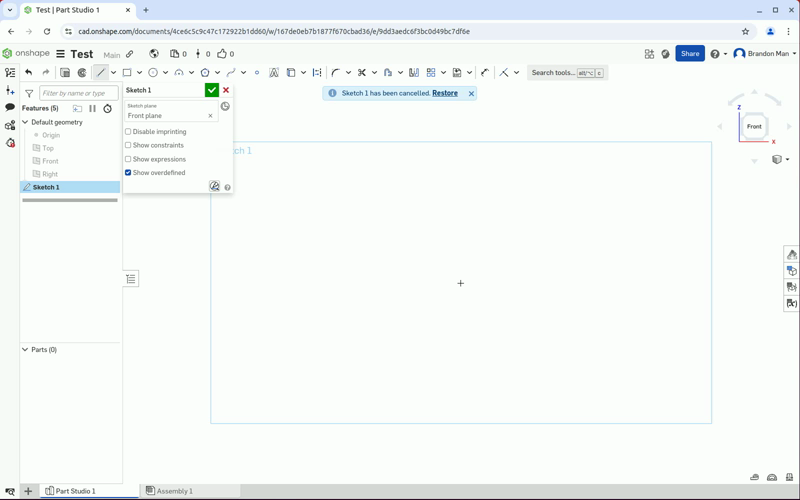
key_up(shift)
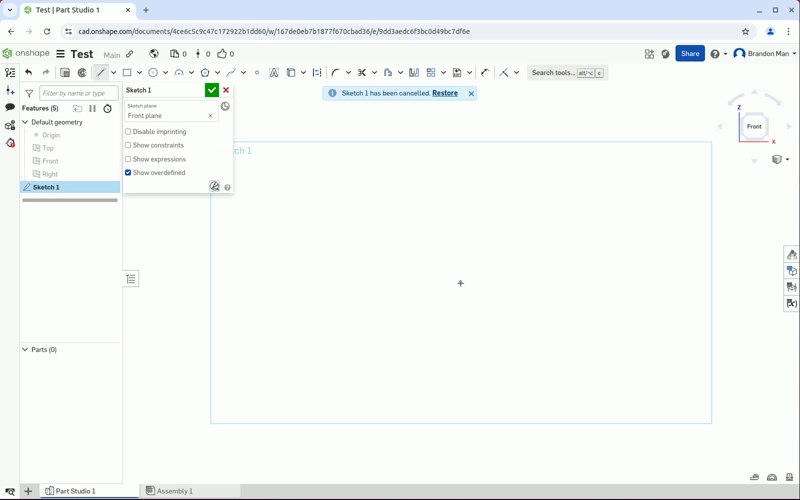
key_down(shift)
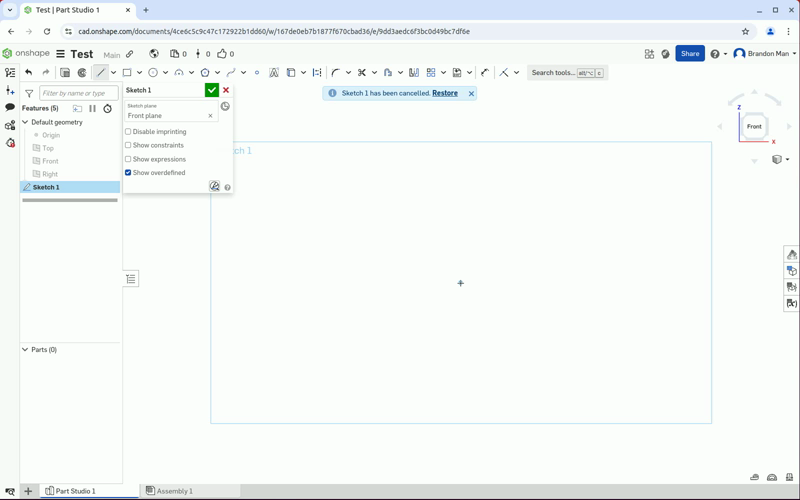
mouse_move(517, 170)
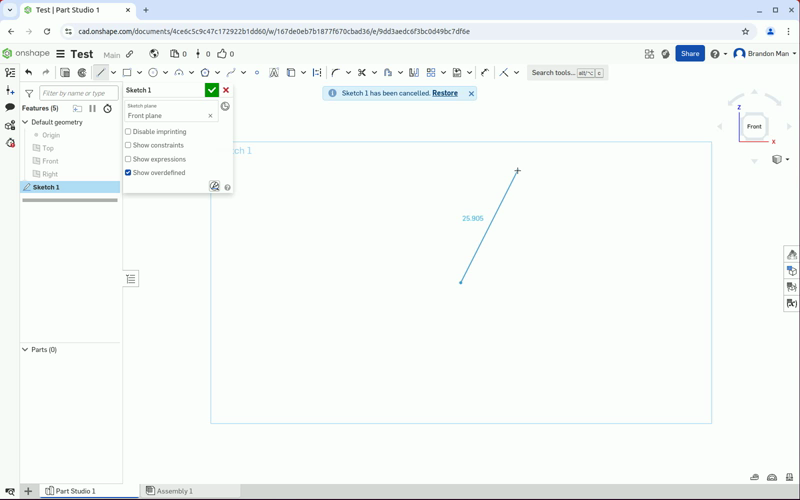
click(517, 170)
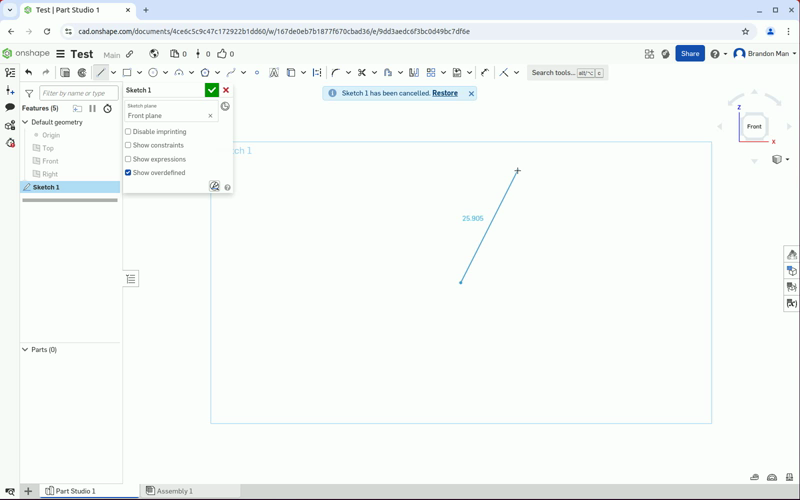
key_up(shift)
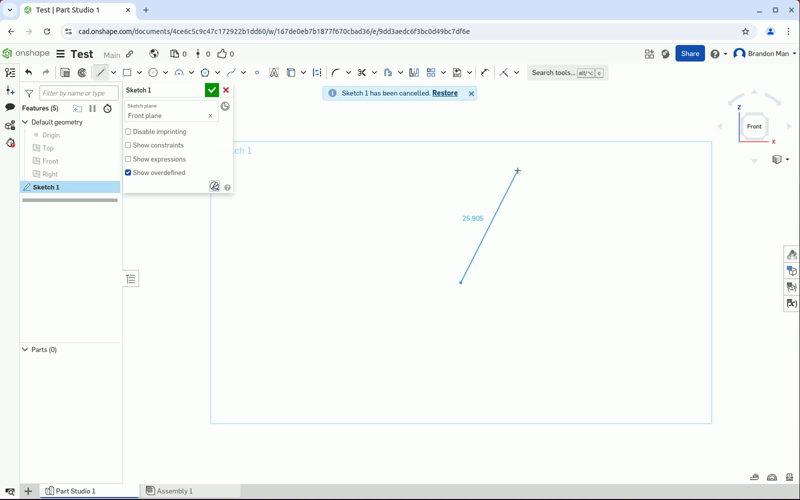
key_down(shift)
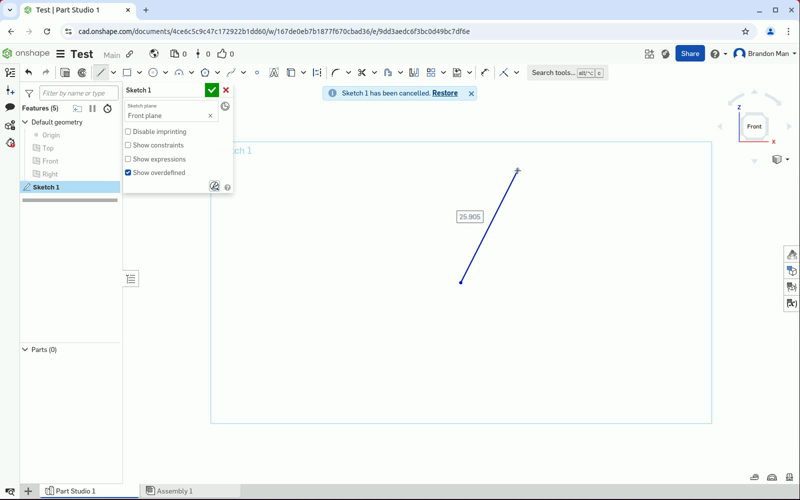
mouse_move(547, 170)
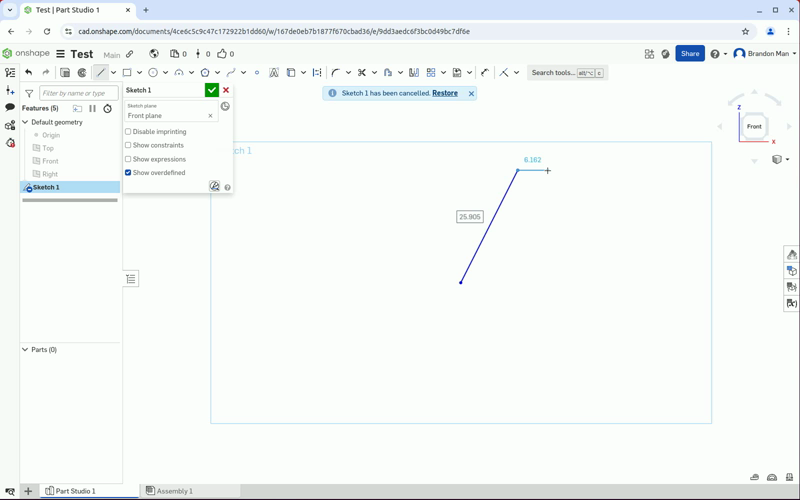
mouse_move(460, 170)
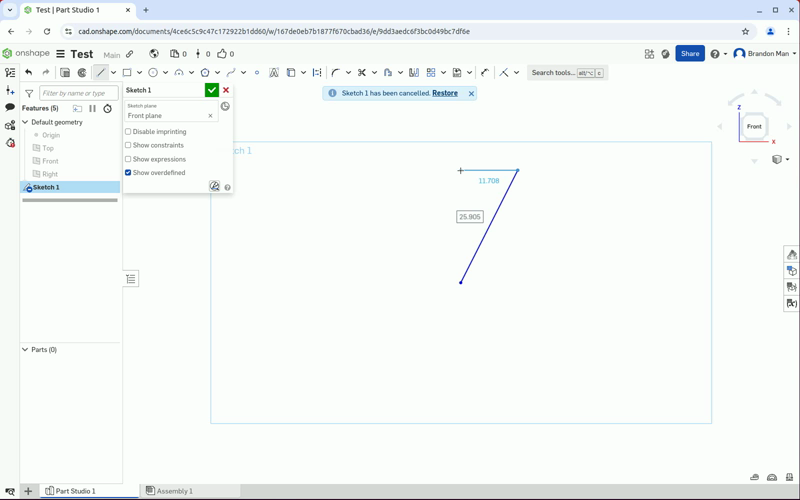
click(460, 170)
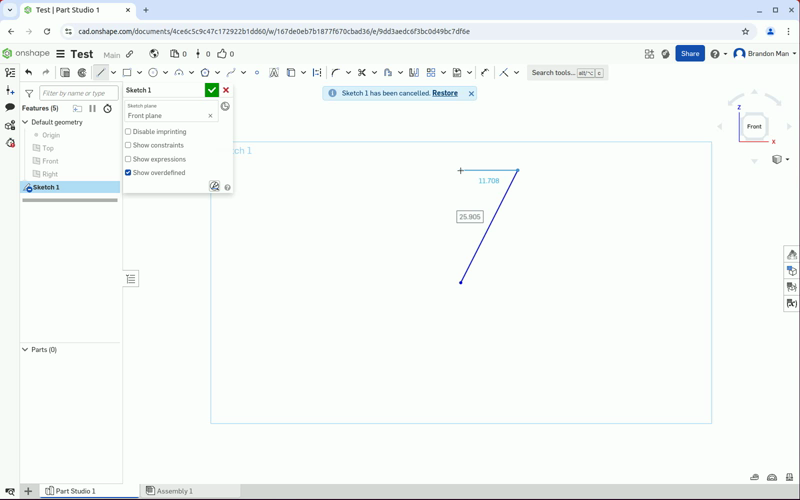
key_up(shift)
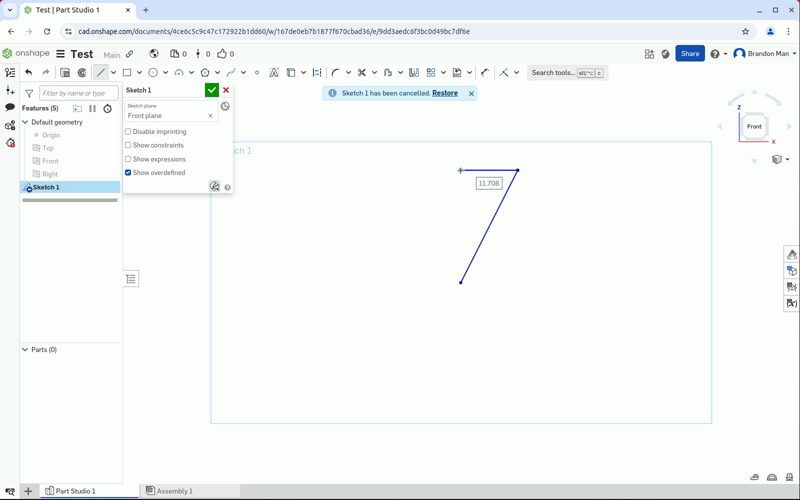
key_down(shift)
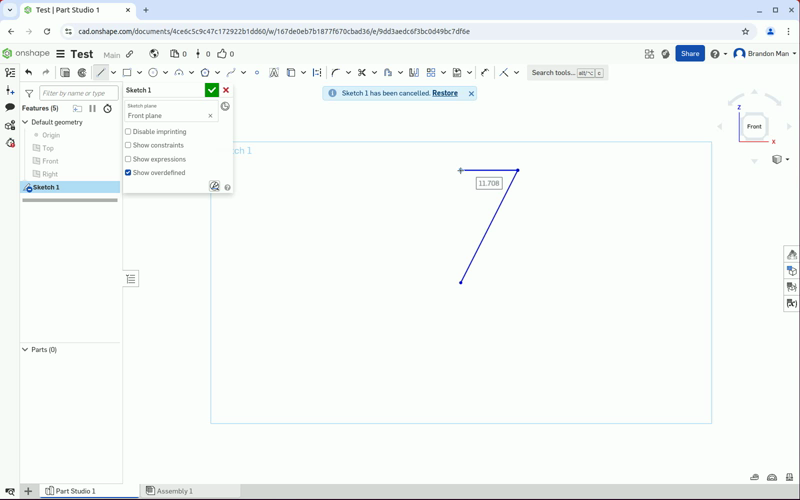
mouse_move(460, 282)
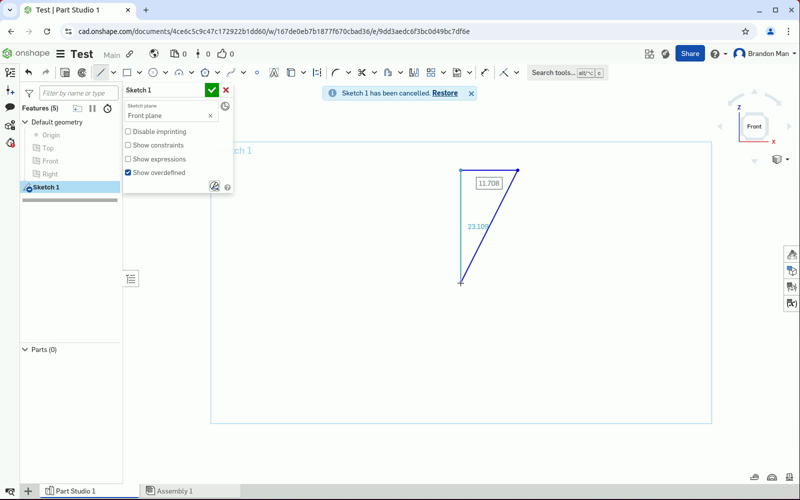
key_up(shift)
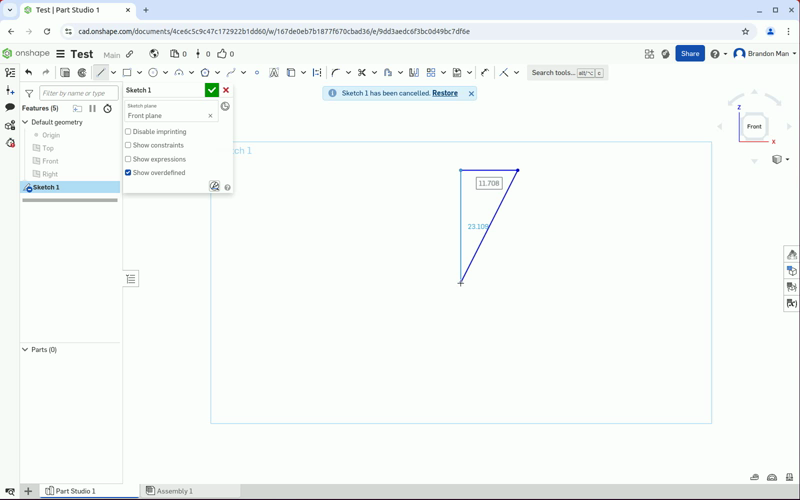
click(460, 282)
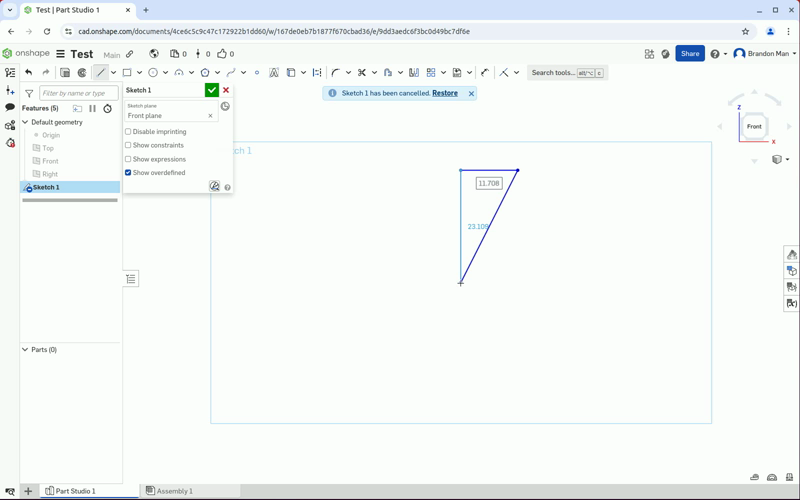
key(esc)
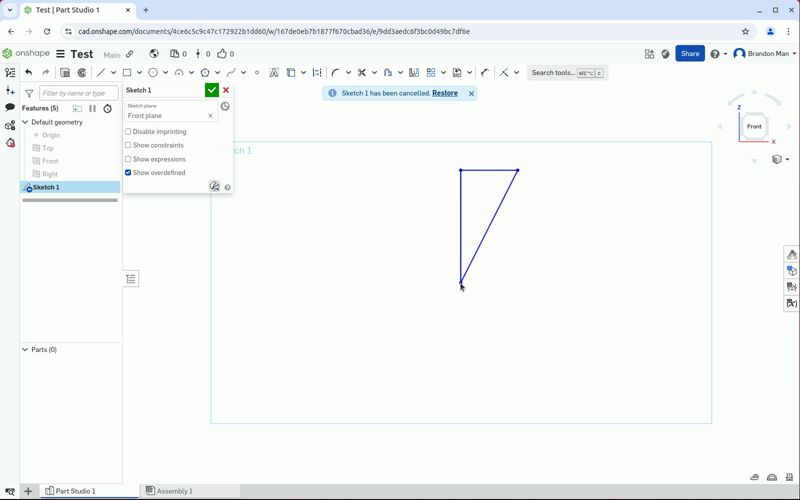
mouse_move(493, 178)
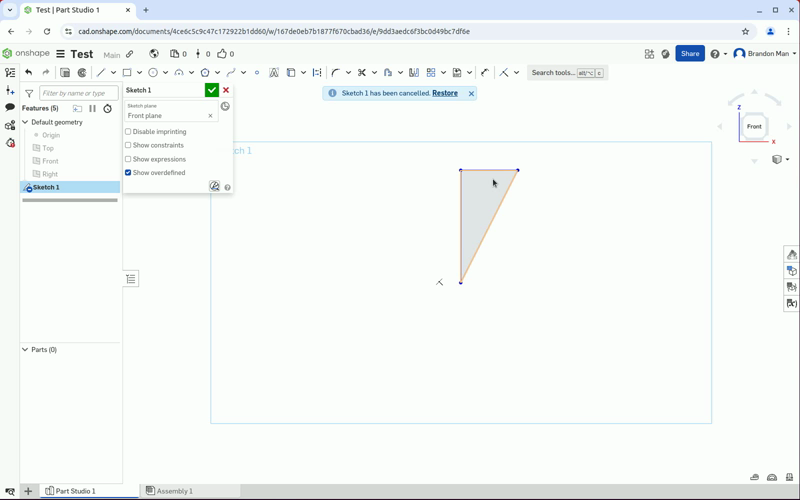
click(493, 178)
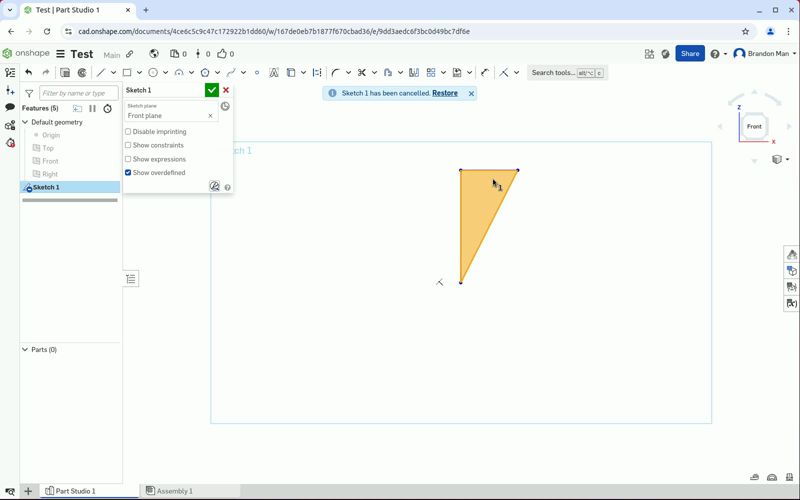
mouse_move(73, 352)
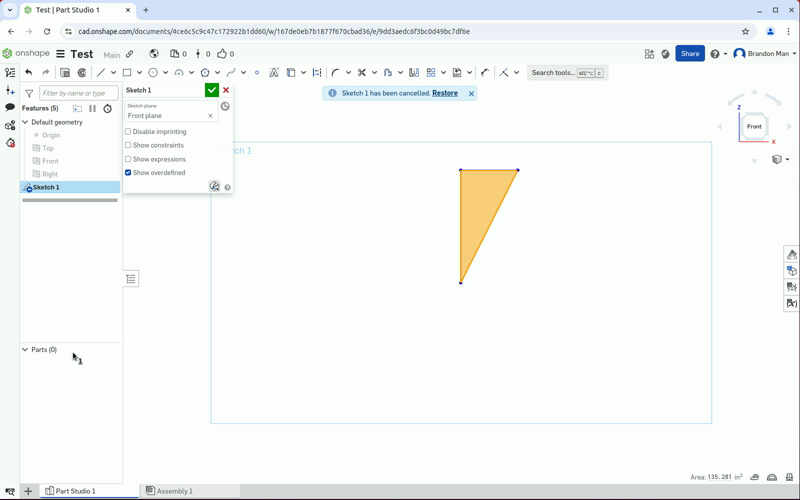
key(shift+y)
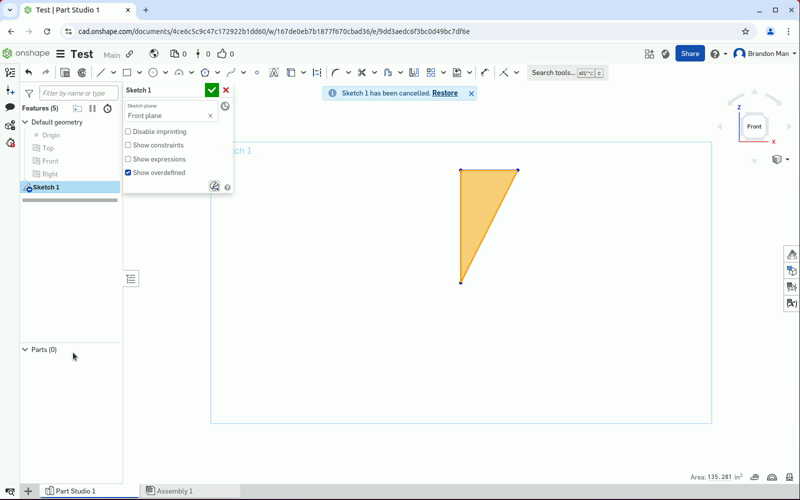
key(shift+e)
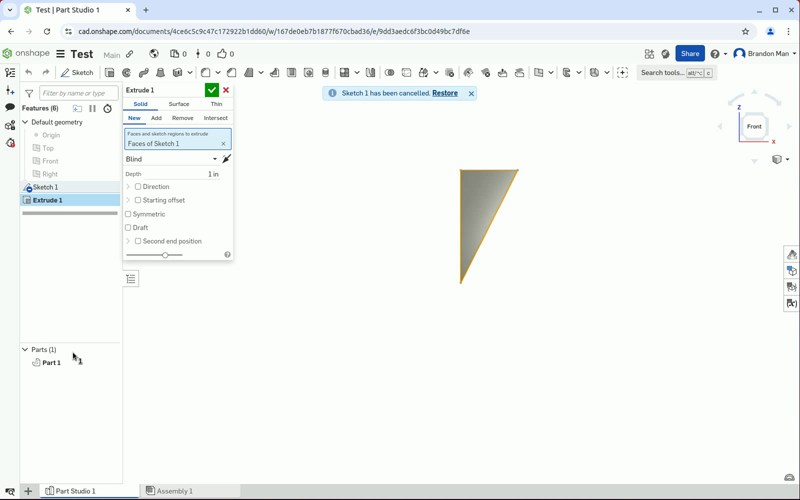
mouse_move(143, 106)
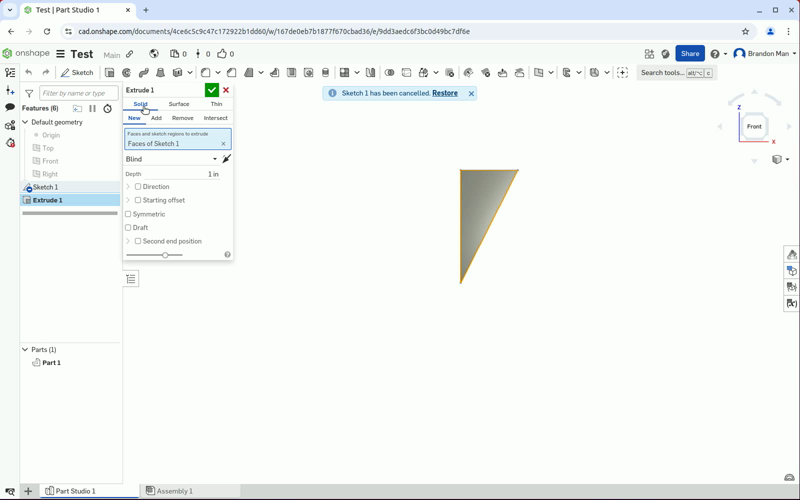
click(143, 106)
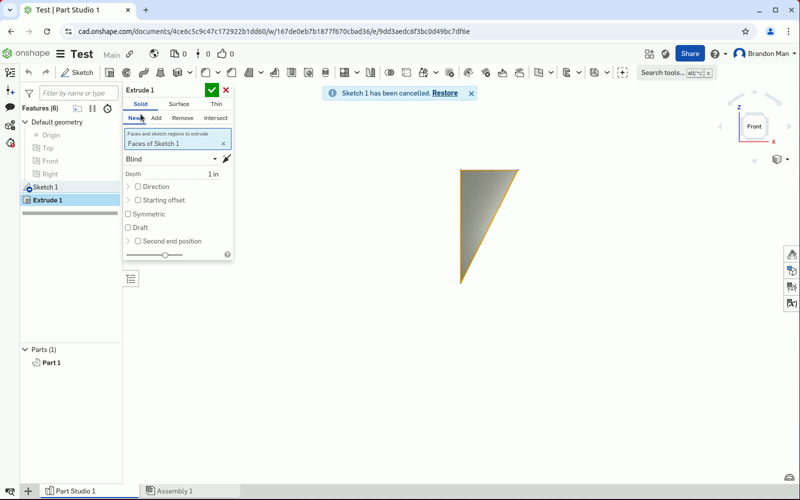
mouse_move(137, 120)
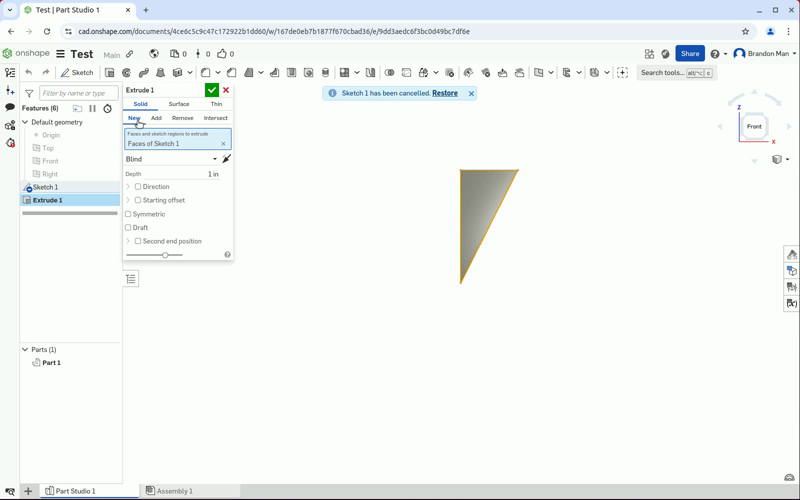
click(137, 120)
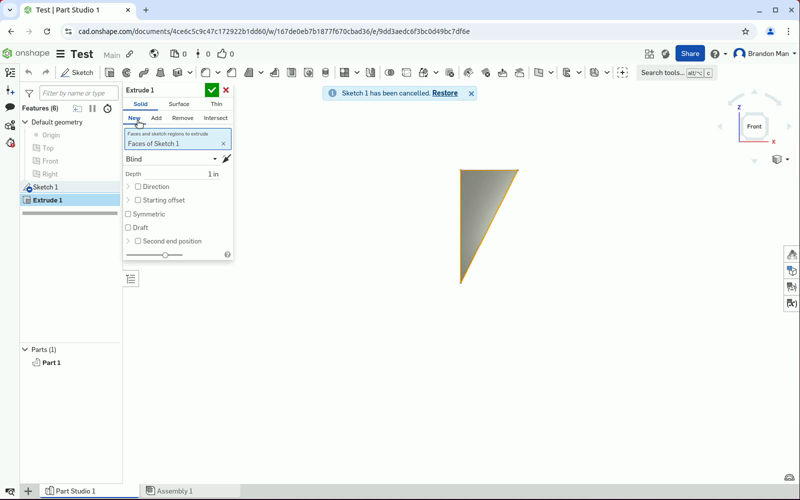
key(tab, 4)
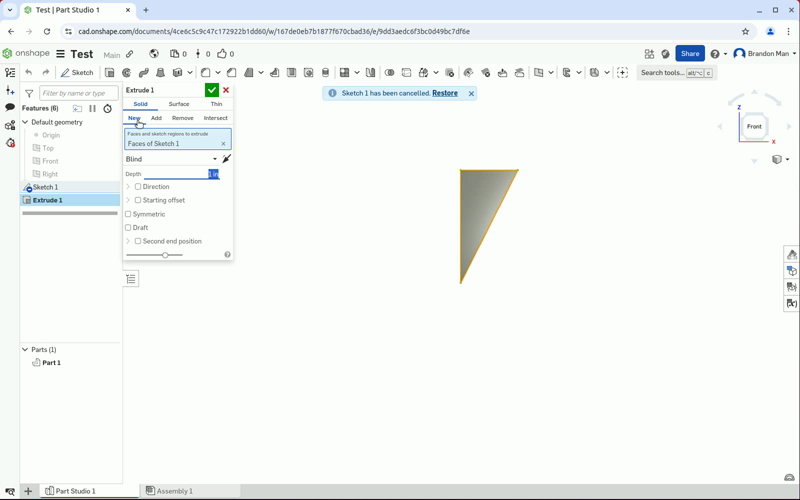
text(2.889)
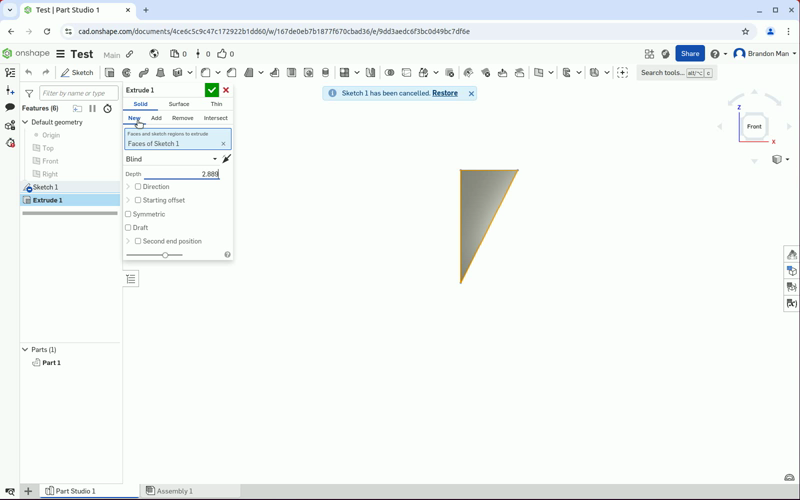
key(enter)
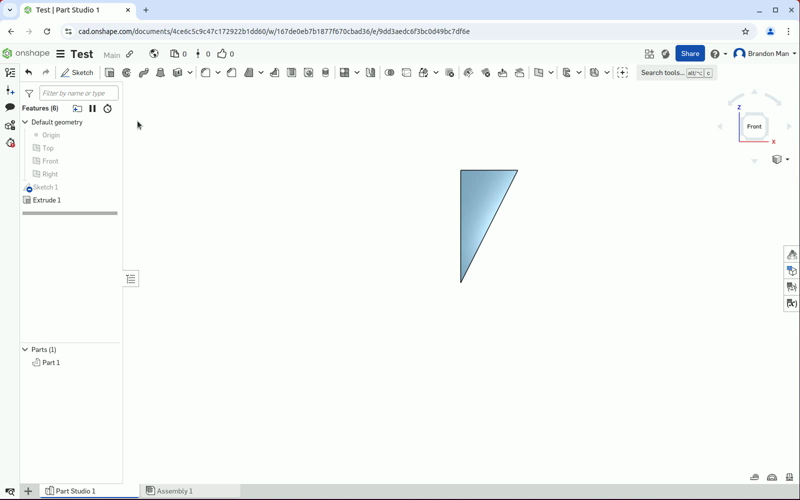
key(shift+h)
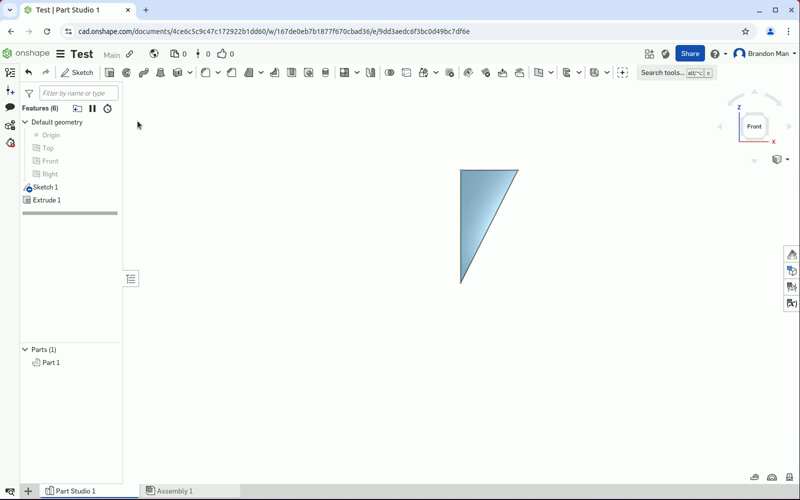
key(shift+h)
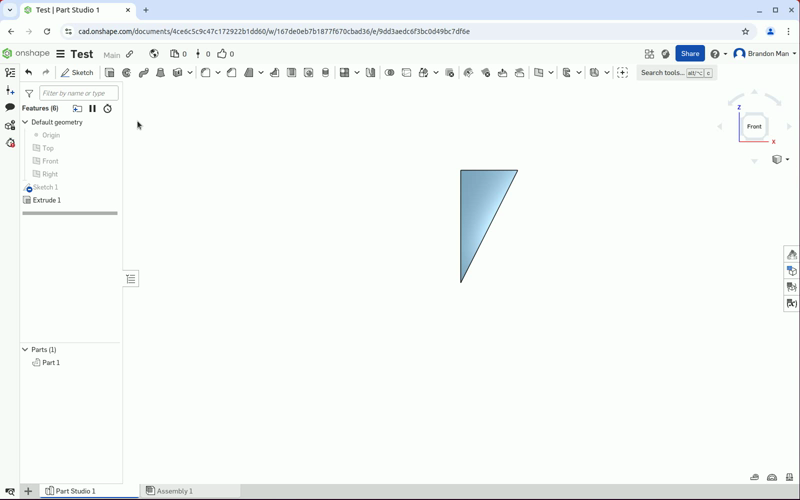
mouse_move(73, 189)
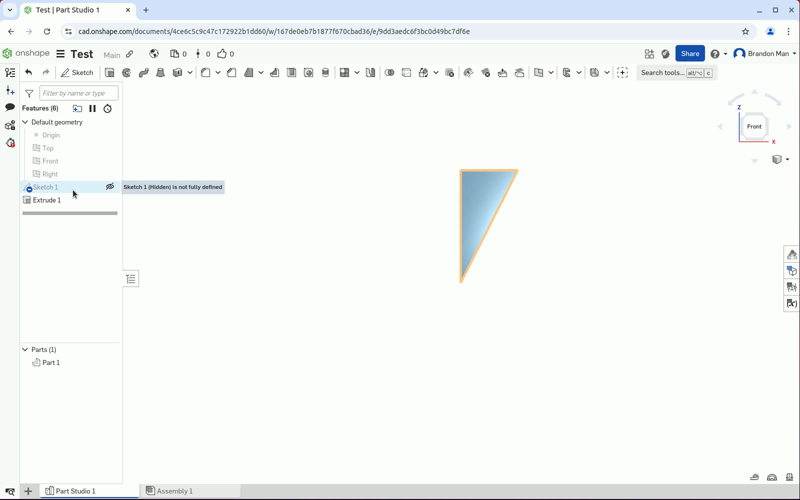
click(73, 189)
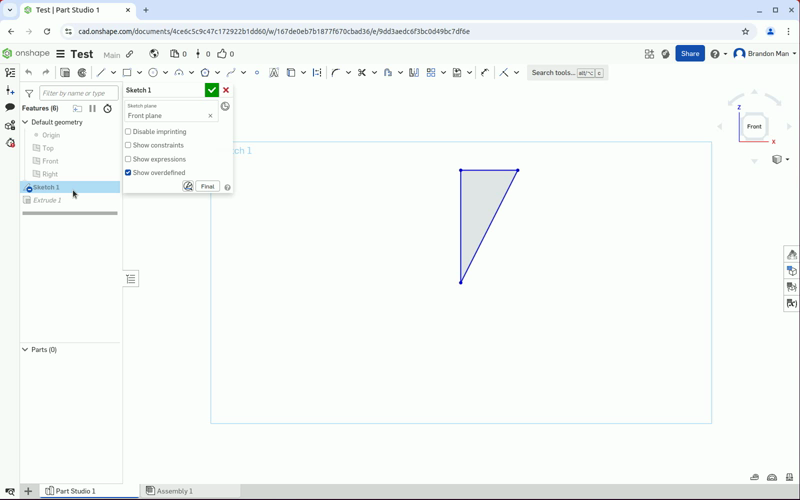
mouse_move(229, 92)
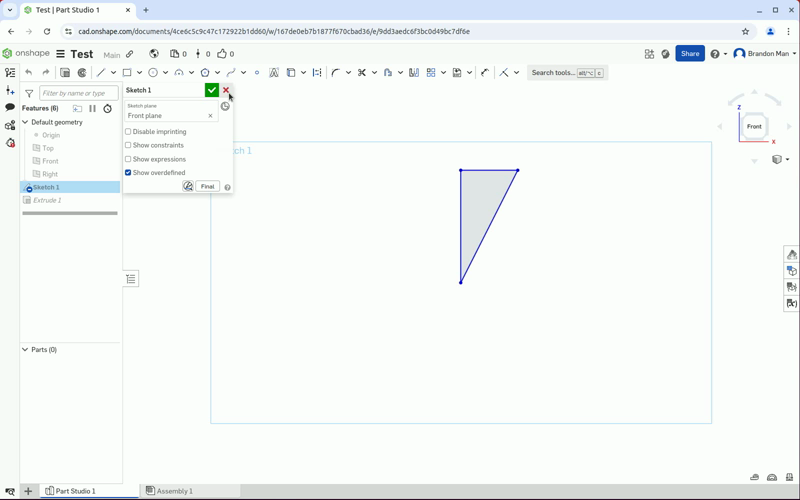
click(229, 92)
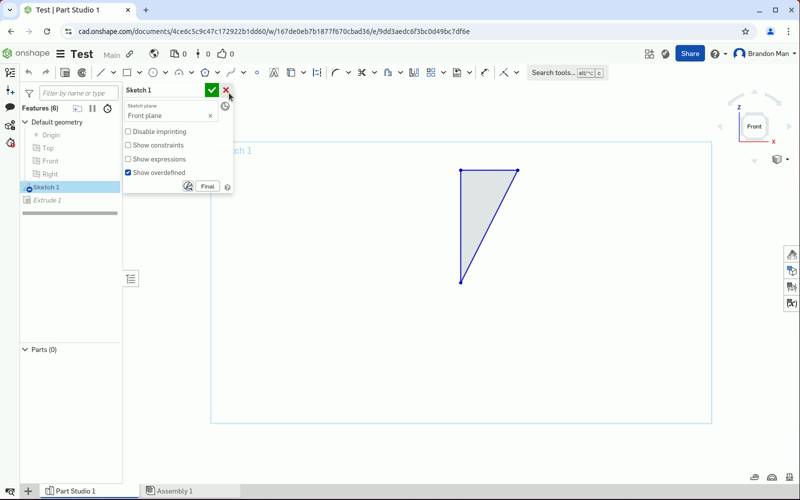
key(shift+s)
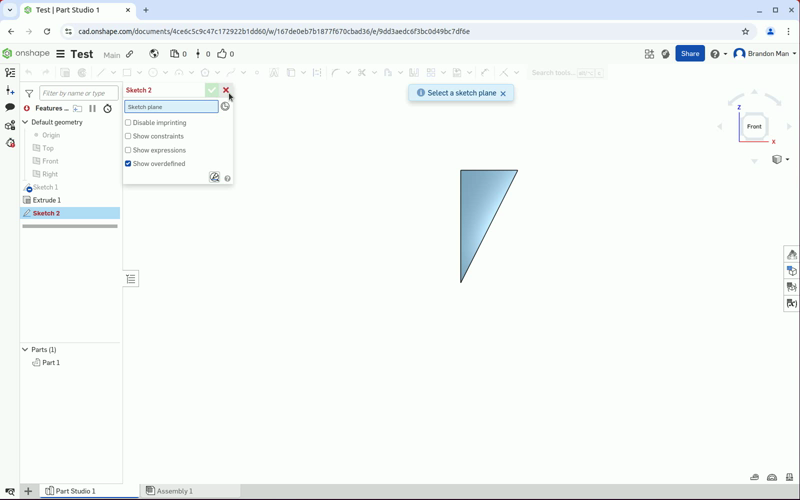
mouse_move(73, 163)
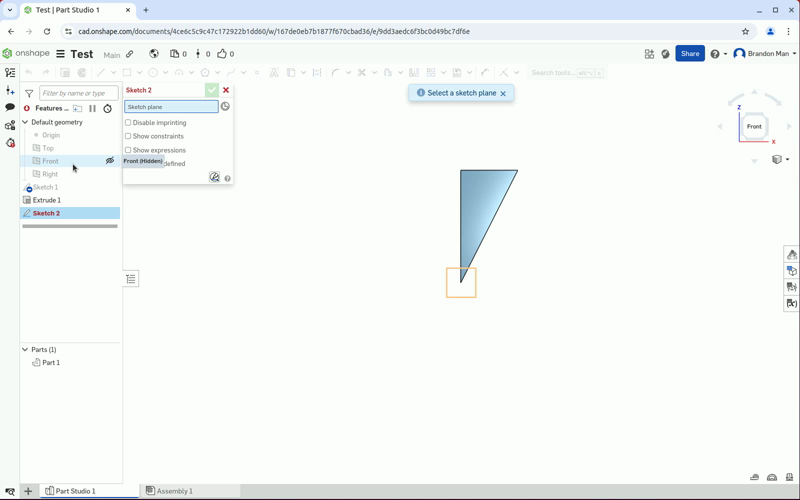
click(73, 163)
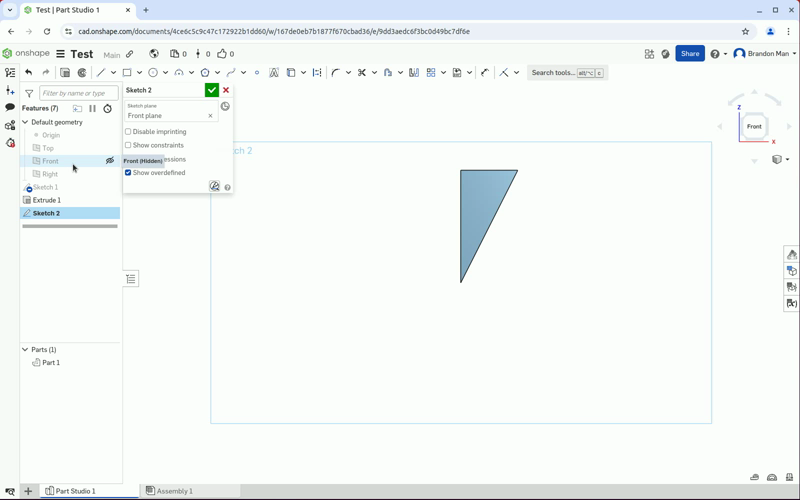
mouse_move(73, 352)
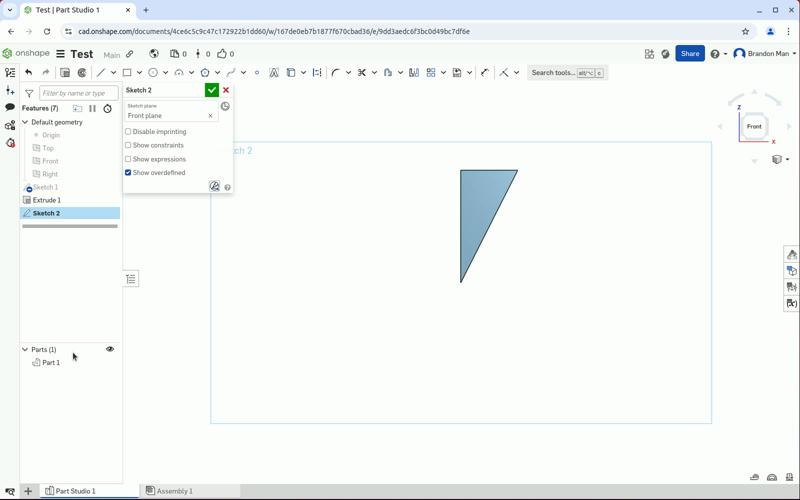
key(y)
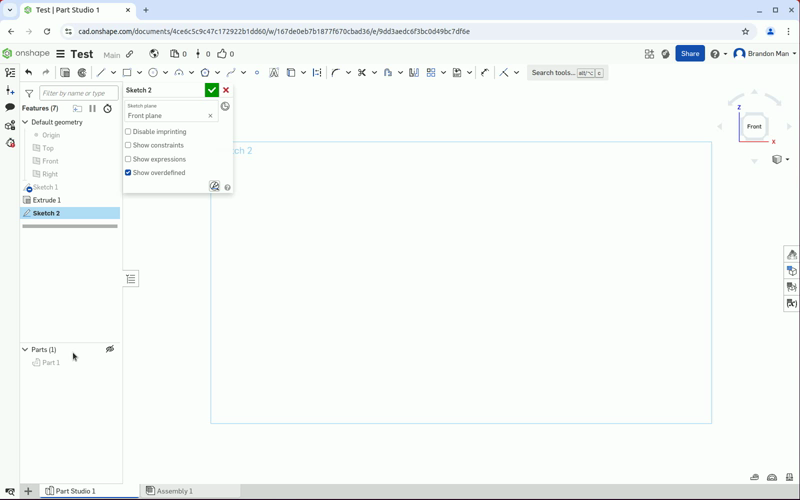
key(l)
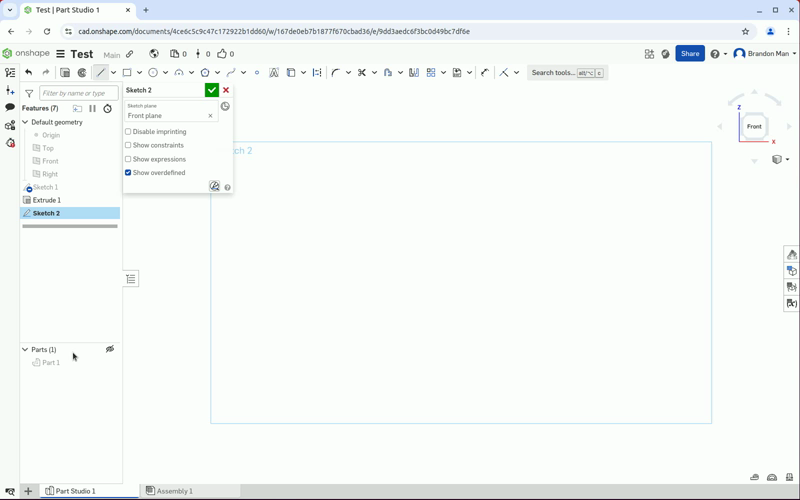
key_down(shift)
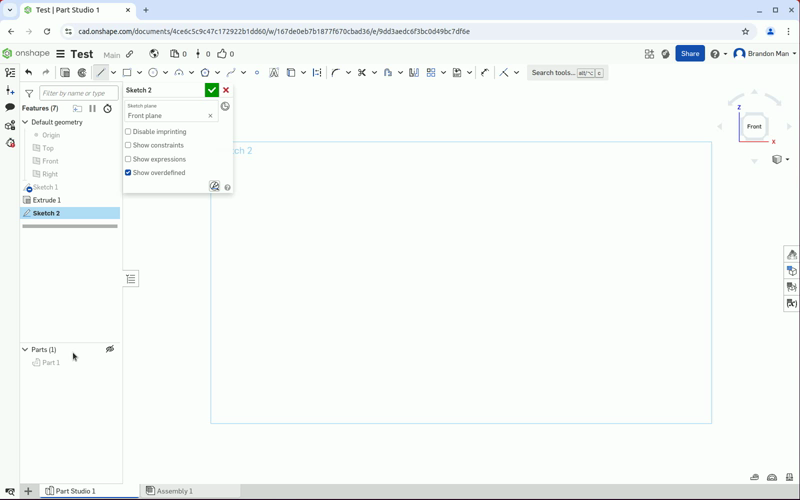
mouse_move(516, 170)
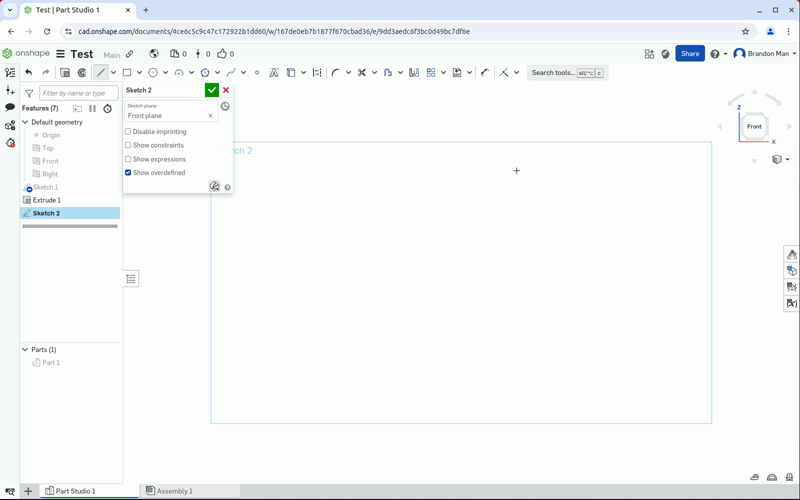
click(516, 170)
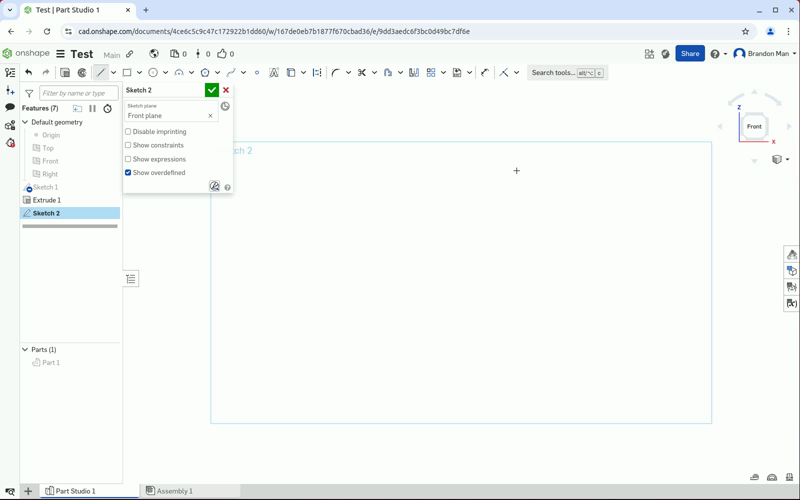
key_up(shift)
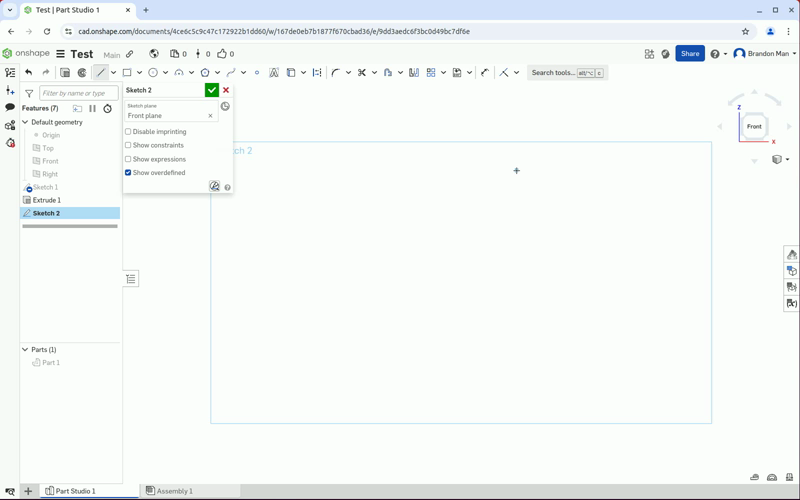
key_down(shift)
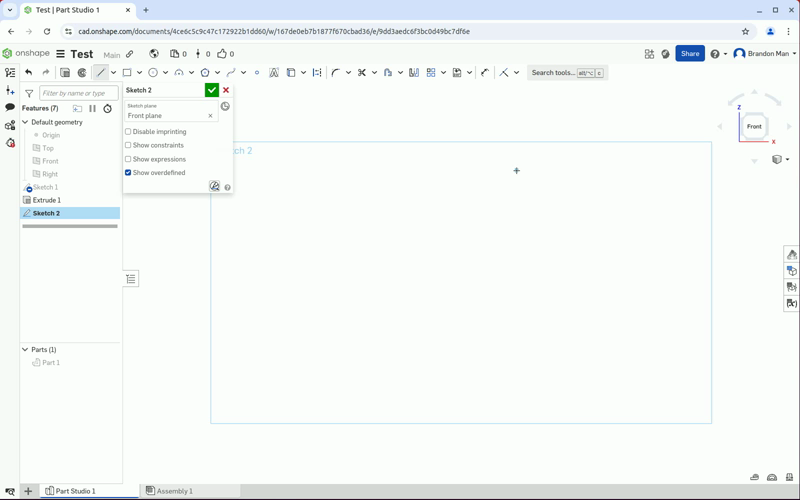
mouse_move(573, 282)
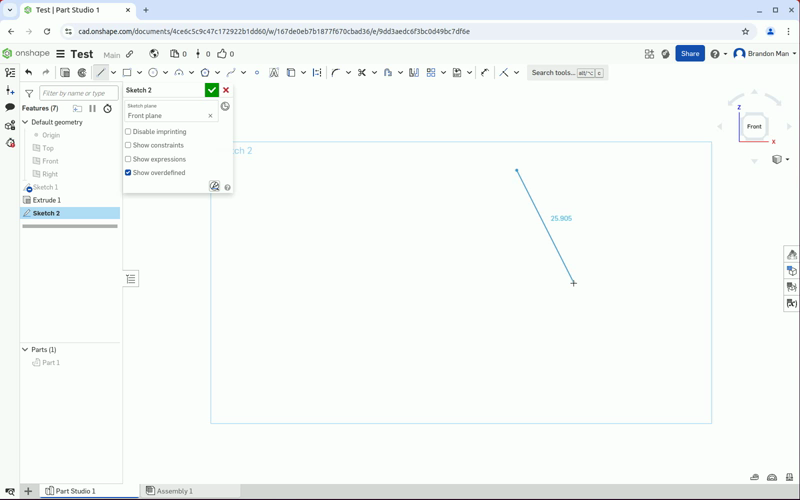
click(573, 282)
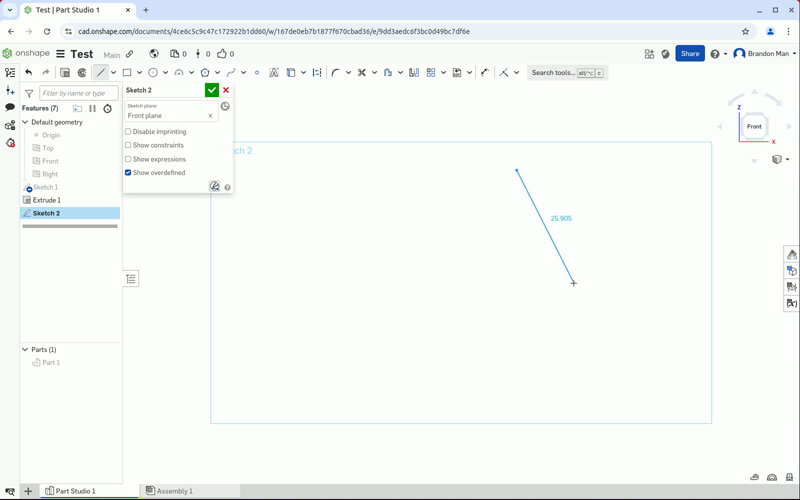
key_up(shift)
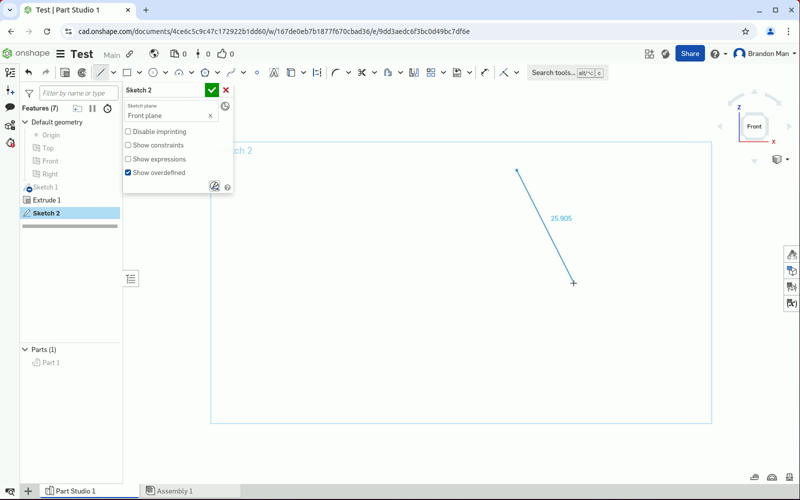
key_down(shift)
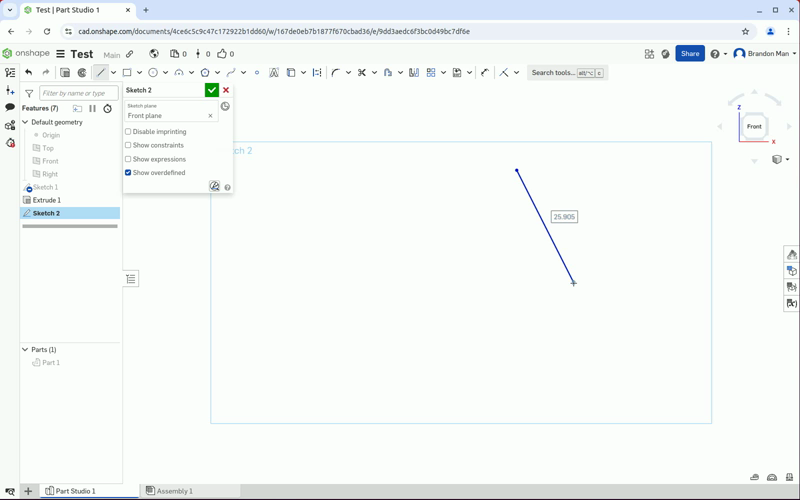
mouse_move(573, 170)
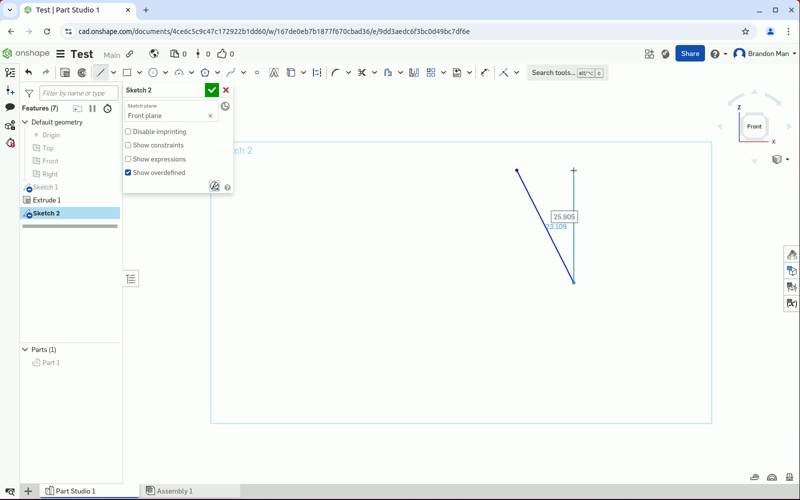
click(573, 170)
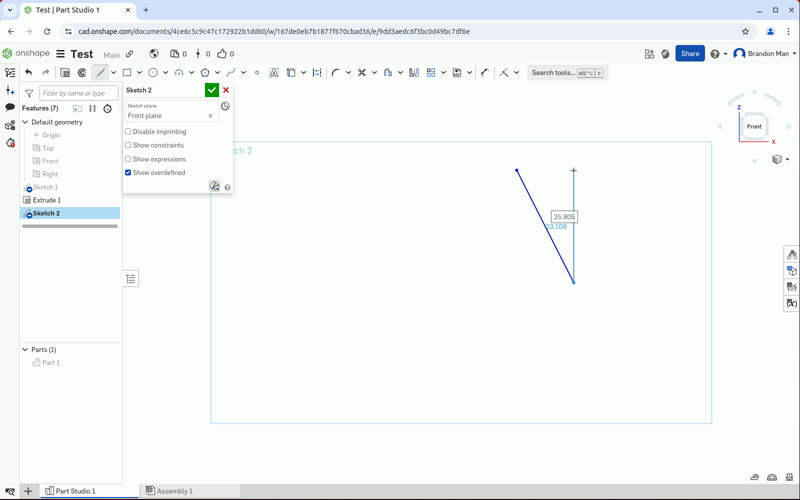
key_up(shift)
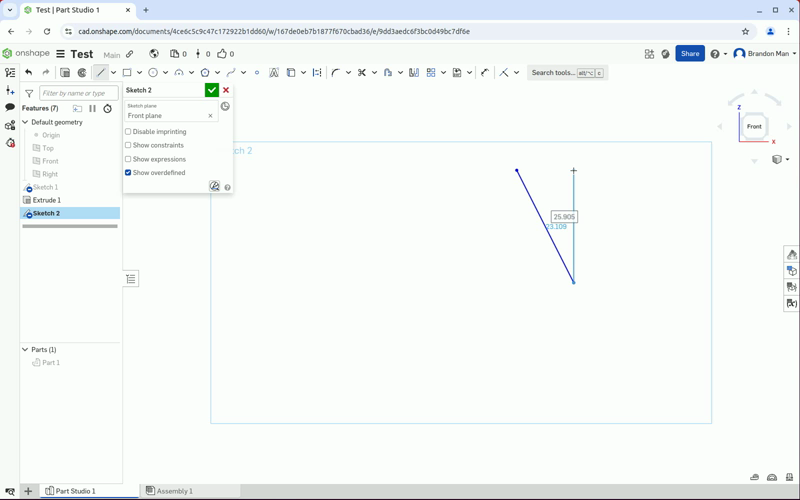
mouse_move(589, 170)
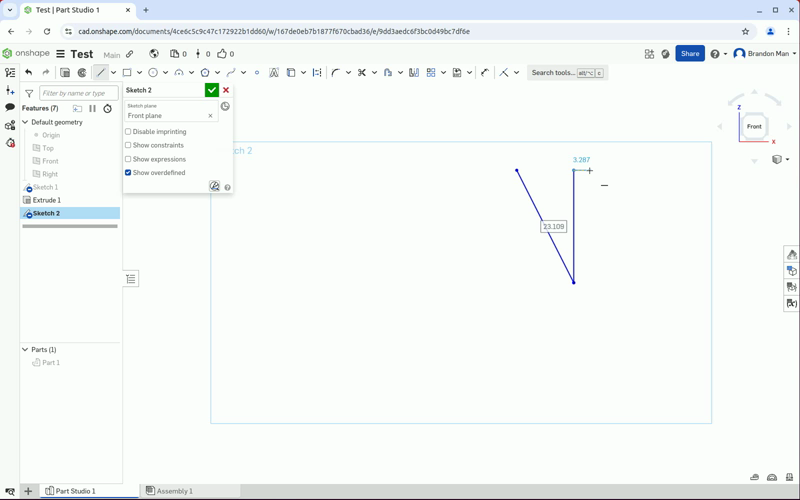
key_down(shift)
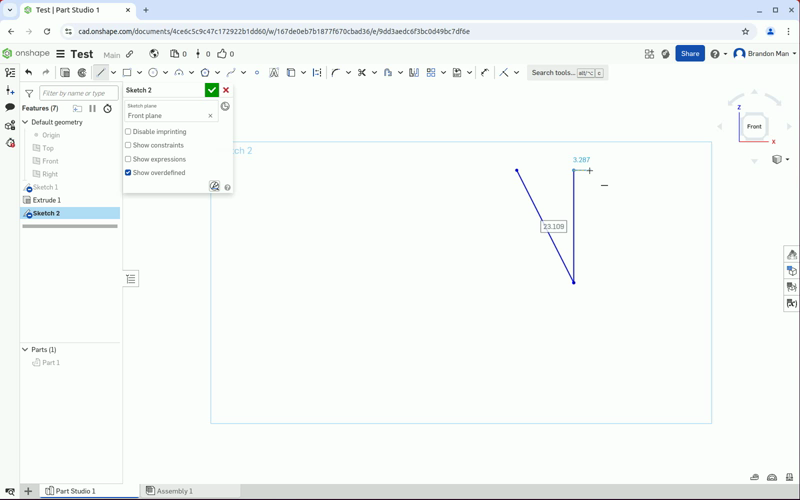
mouse_move(516, 170)
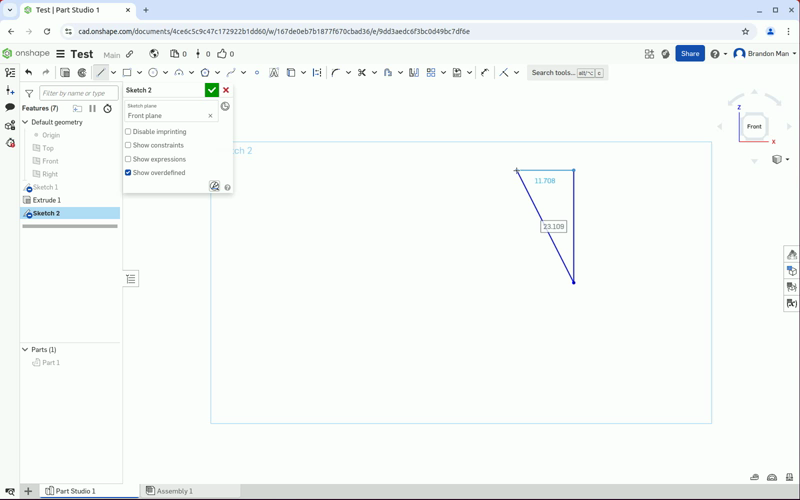
key_up(shift)
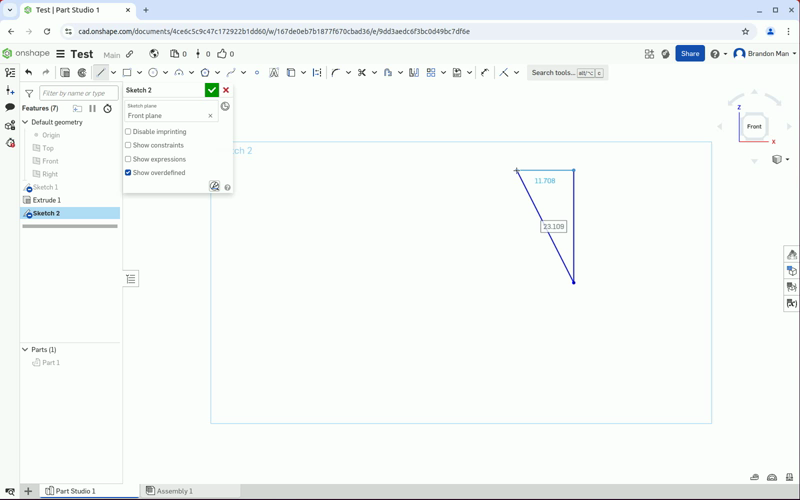
click(516, 170)
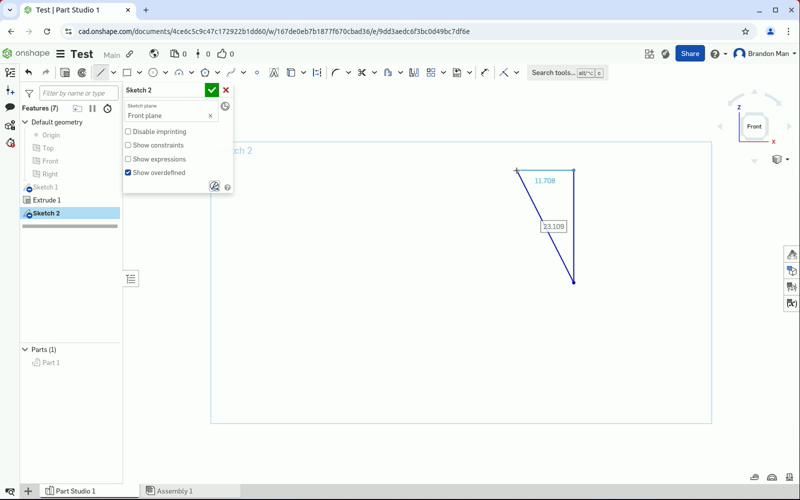
key(esc)
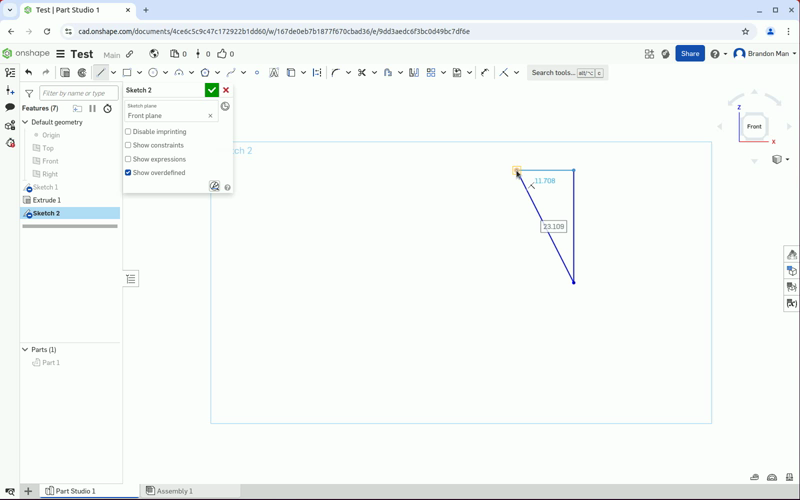
mouse_move(557, 189)
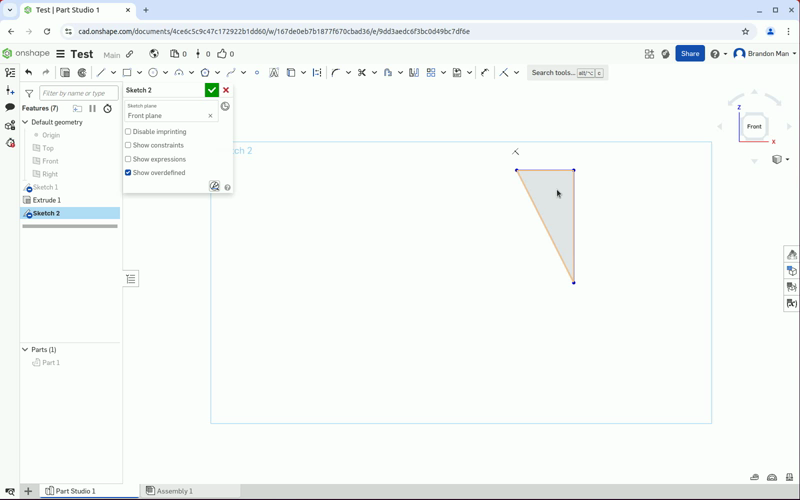
click(557, 189)
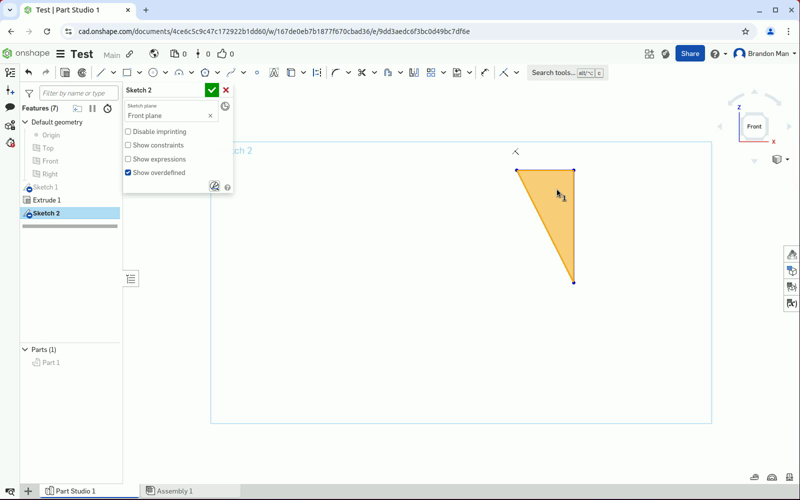
mouse_move(73, 352)
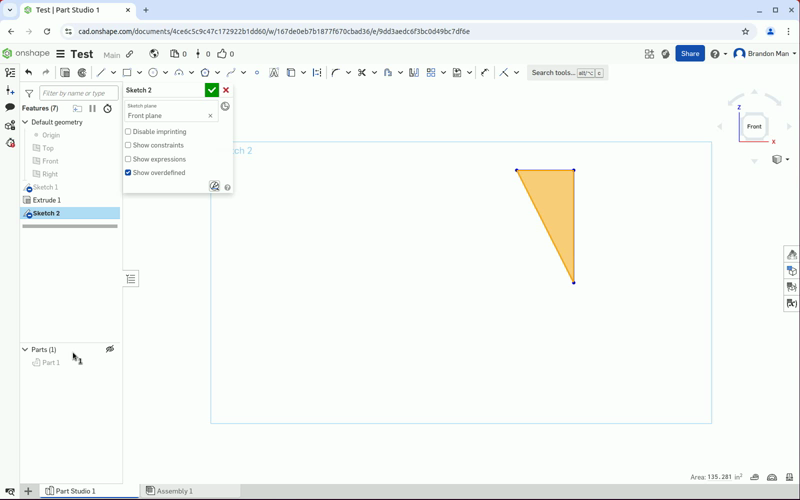
key(shift+y)
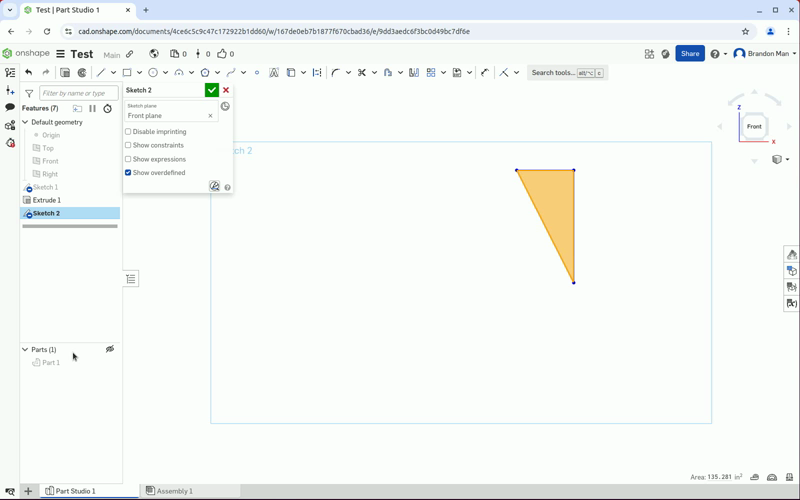
key(shift+e)
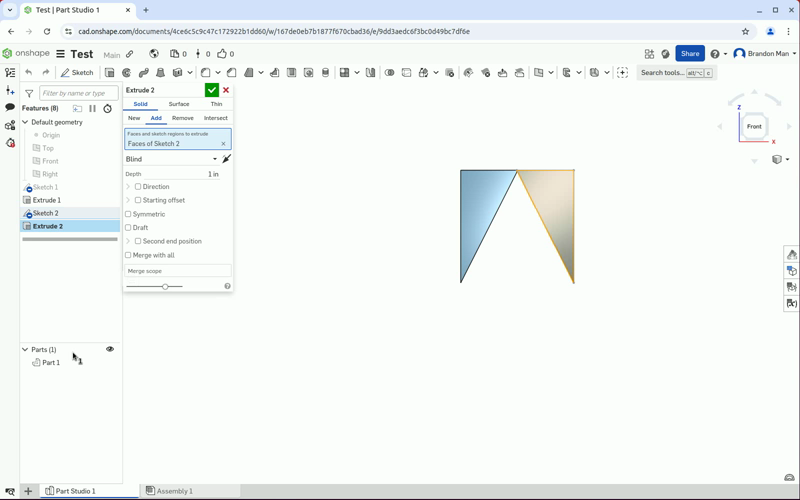
mouse_move(143, 106)
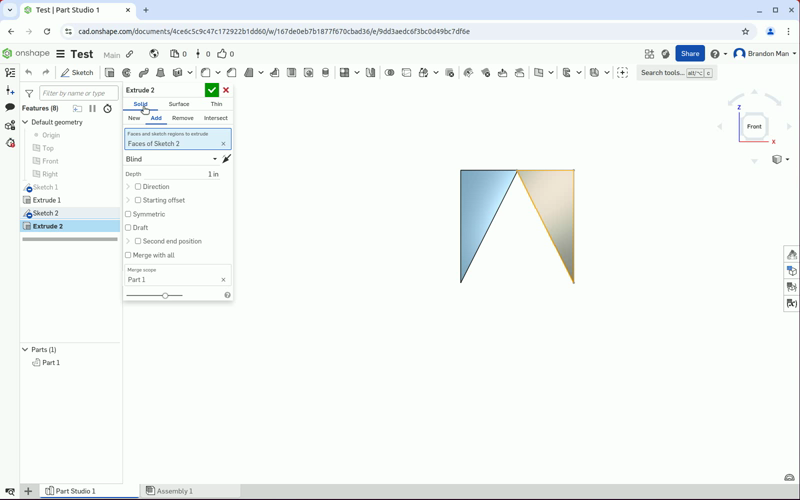
click(143, 106)
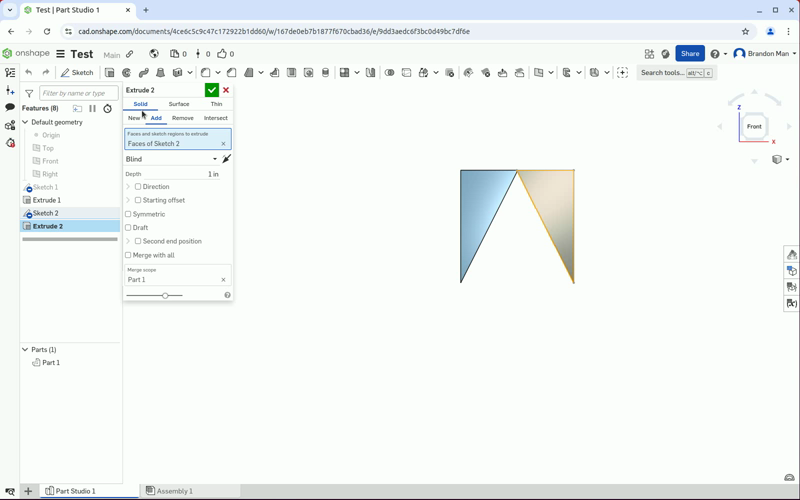
mouse_move(137, 120)
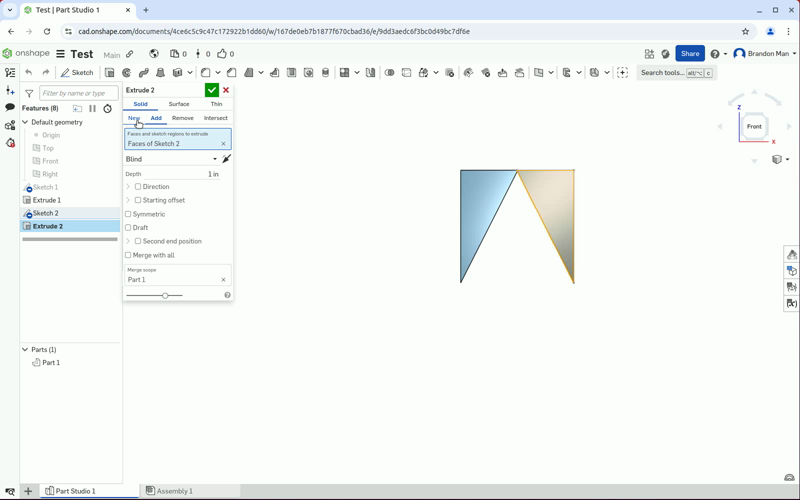
click(137, 120)
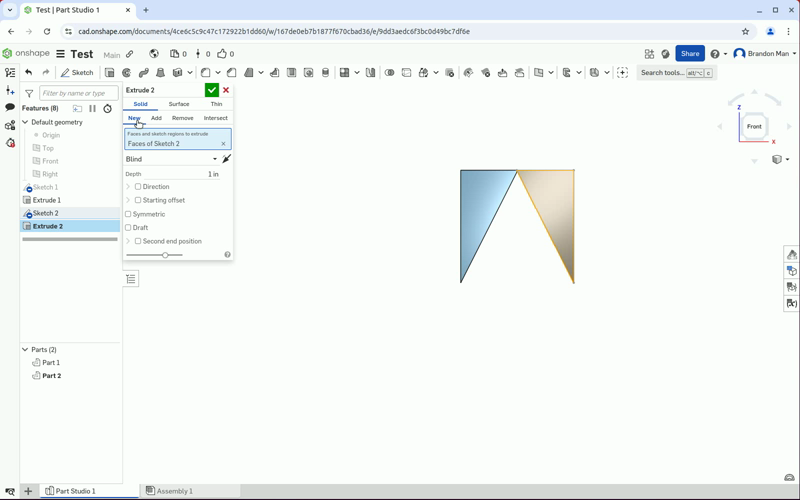
key(tab, 4)
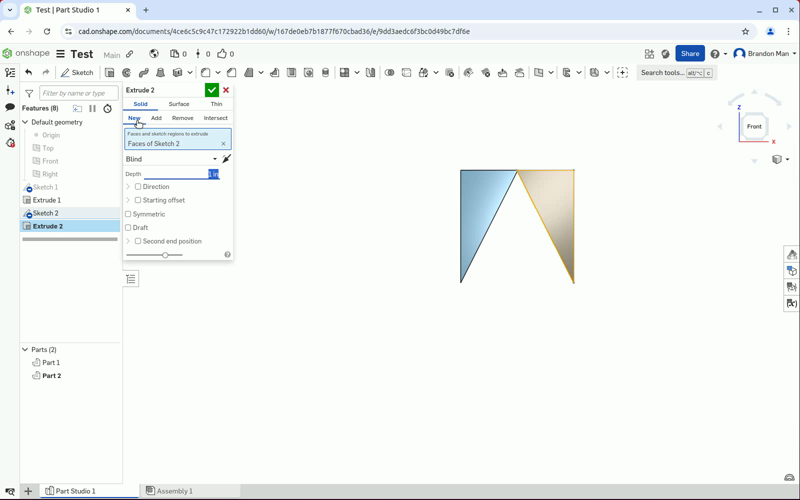
text(2.889)
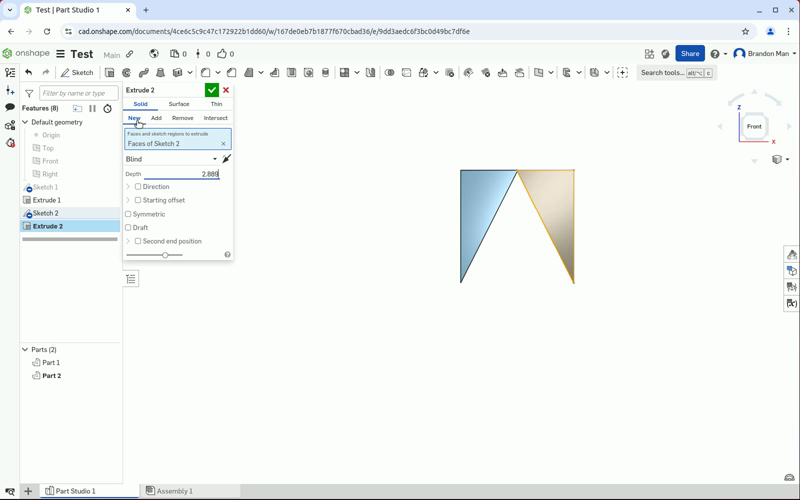
key(enter)
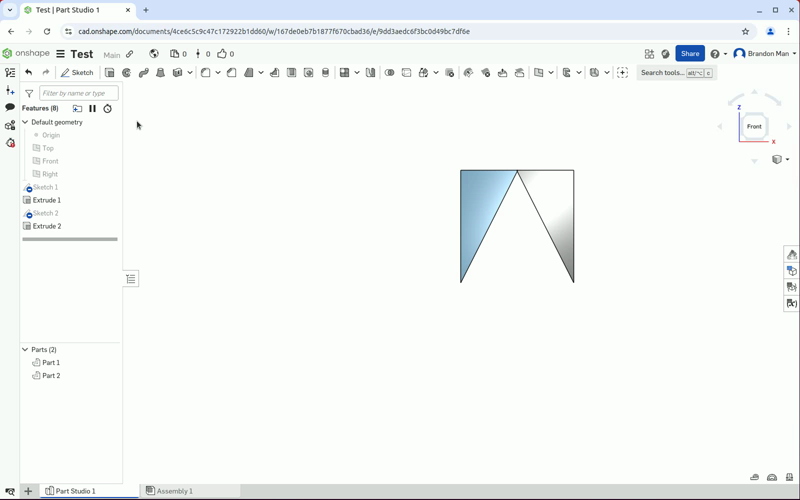
key(shift+h)
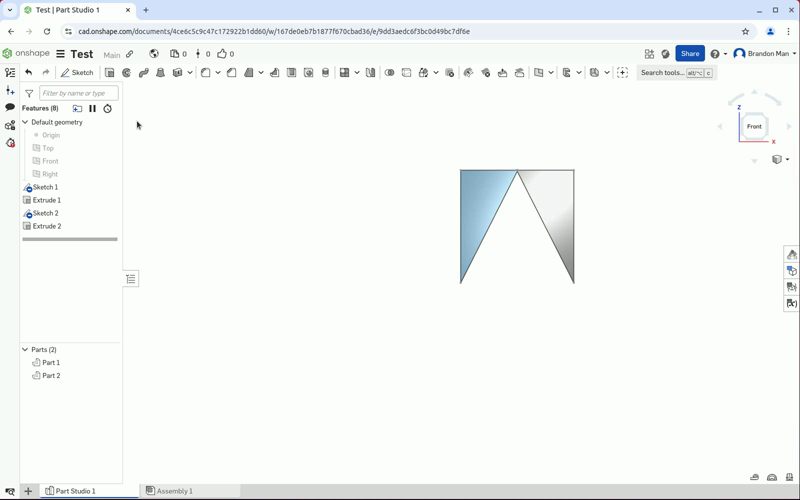
key(shift+h)
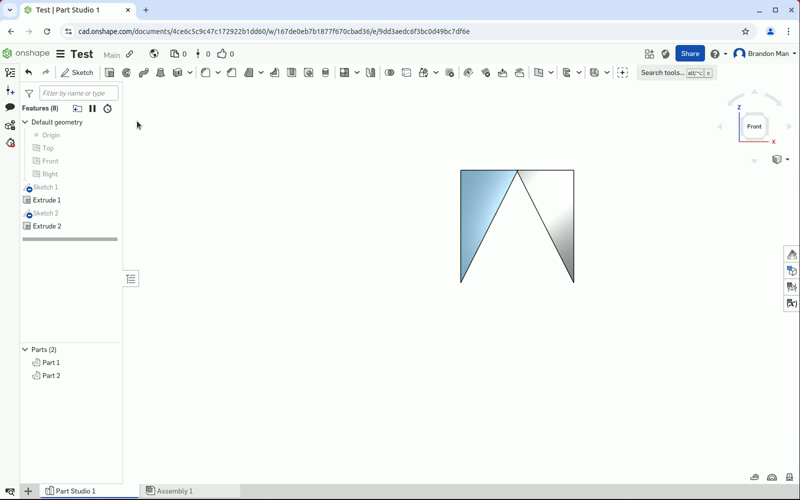
mouse_move(73, 189)
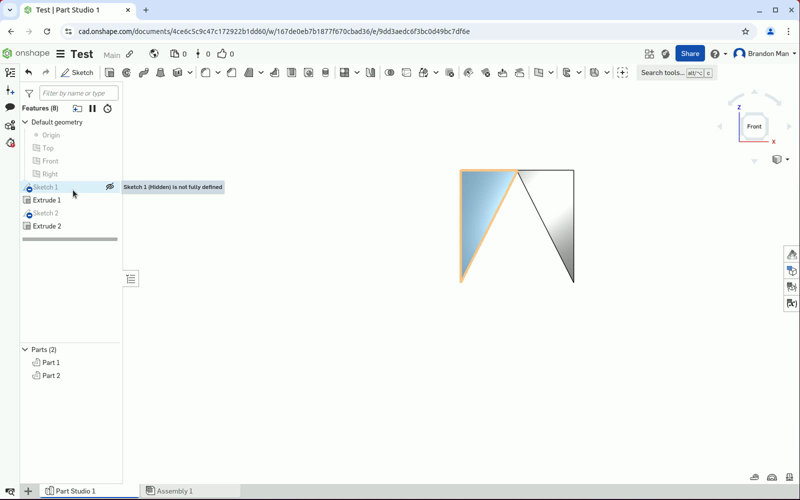
click(73, 189)
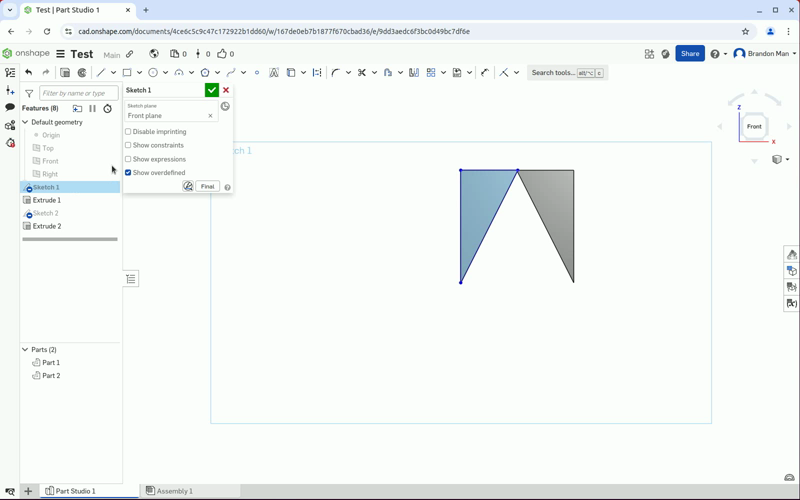
mouse_move(229, 92)
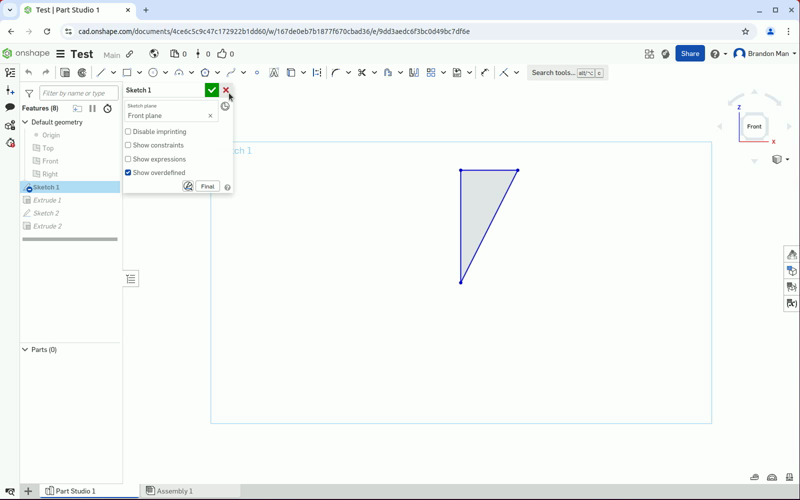
click(229, 92)
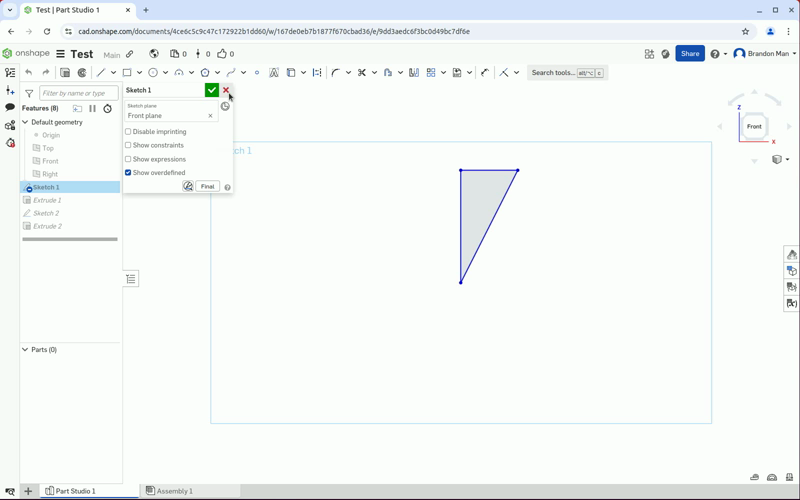
key(shift+s)
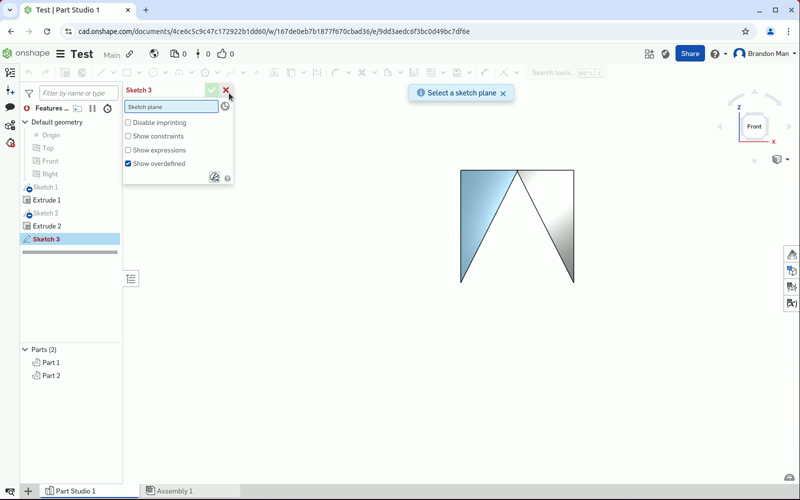
mouse_move(73, 163)
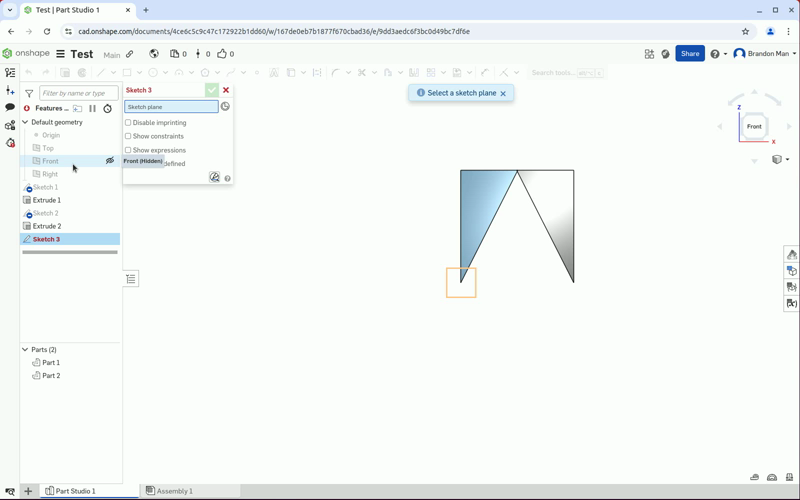
click(73, 163)
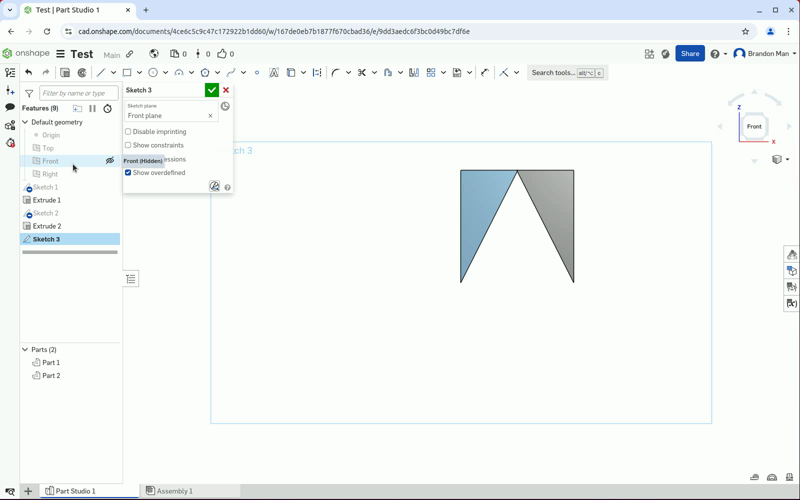
mouse_move(73, 352)
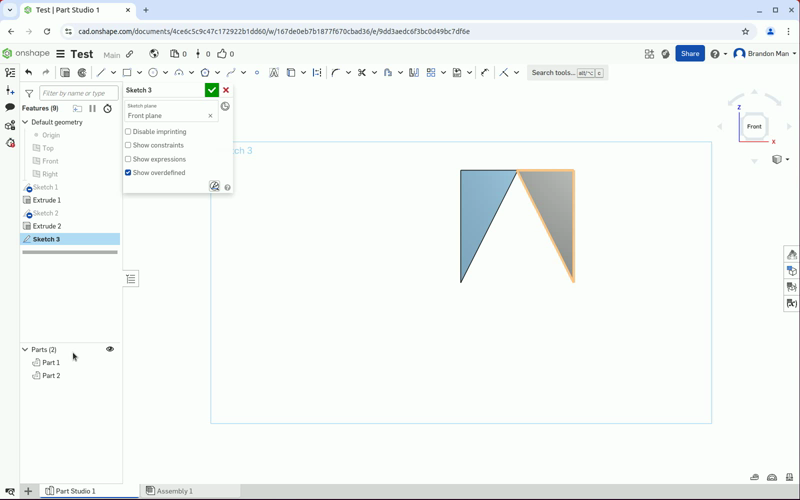
key(y)
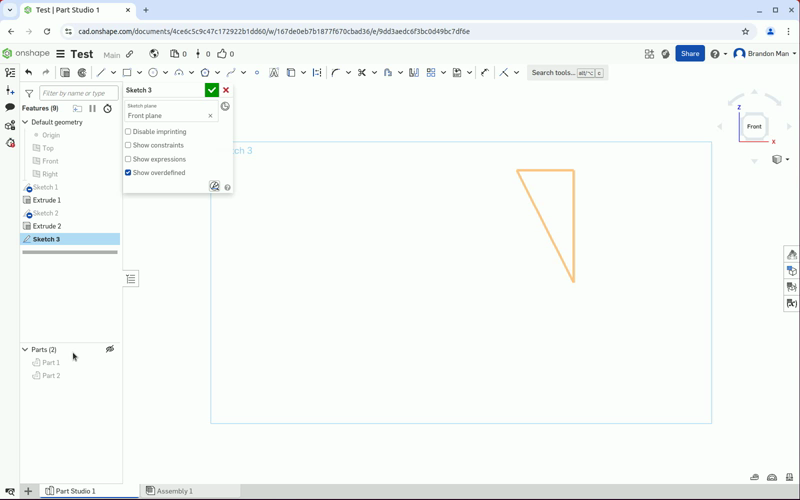
key(l)
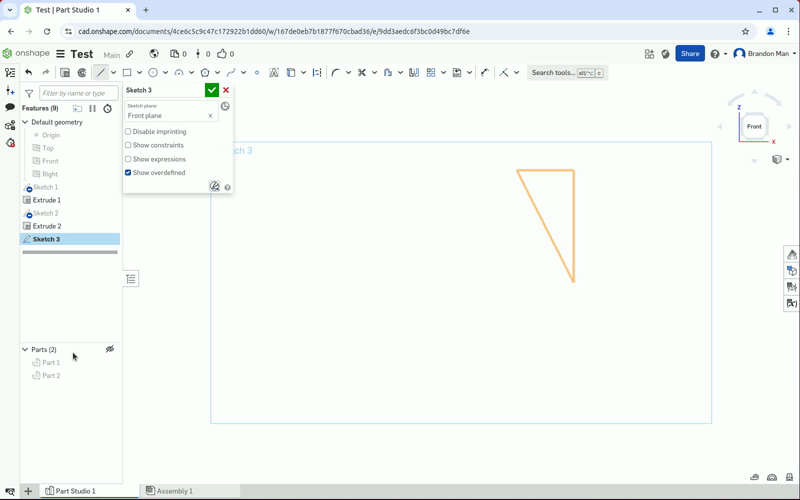
key_down(shift)
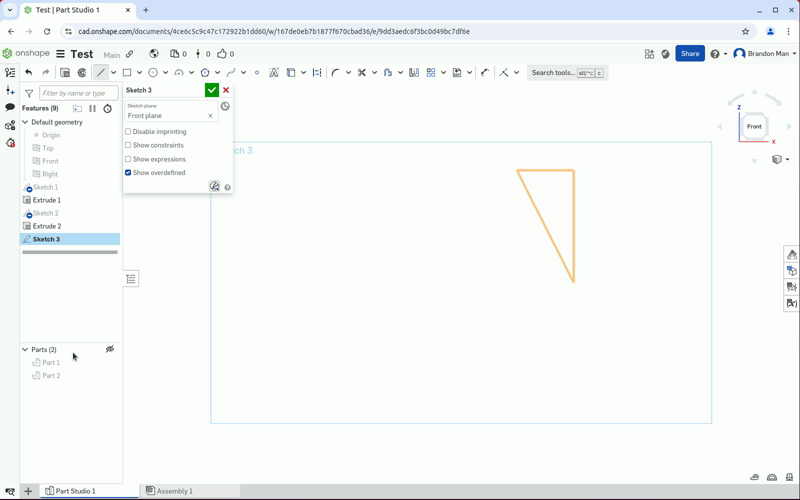
mouse_move(498, 282)
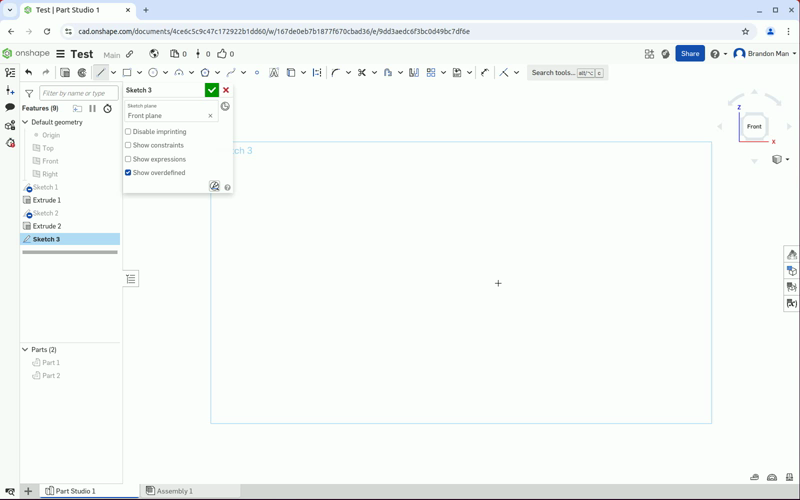
click(498, 282)
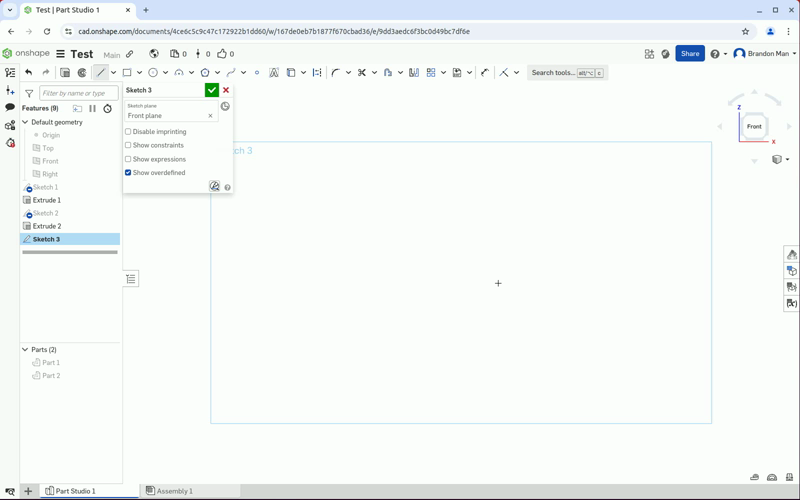
key_up(shift)
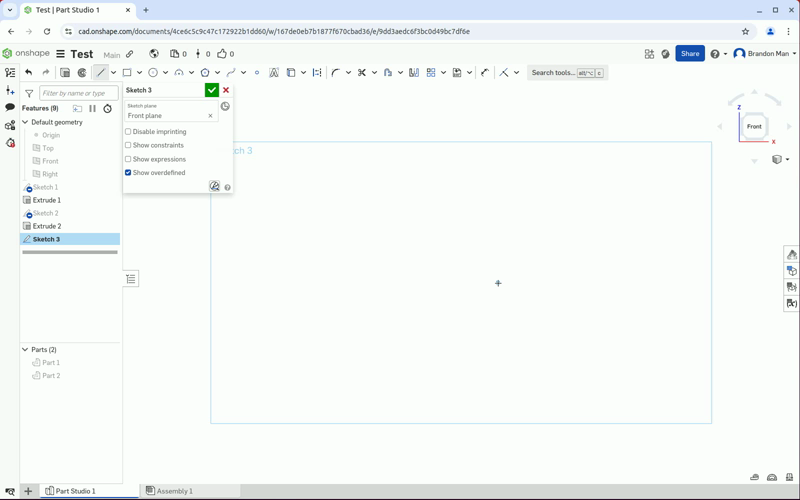
key_down(shift)
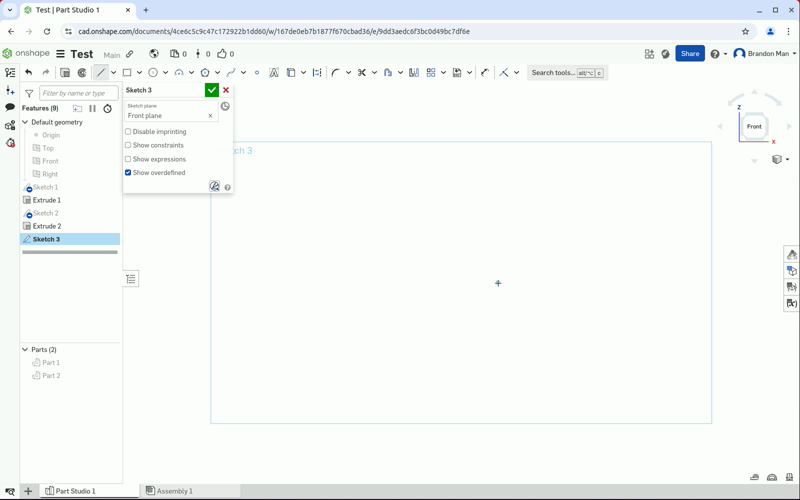
mouse_move(528, 282)
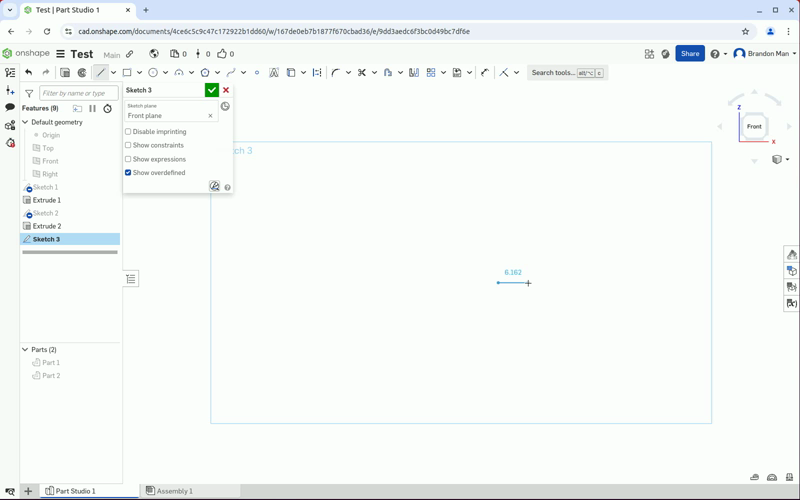
mouse_move(537, 282)
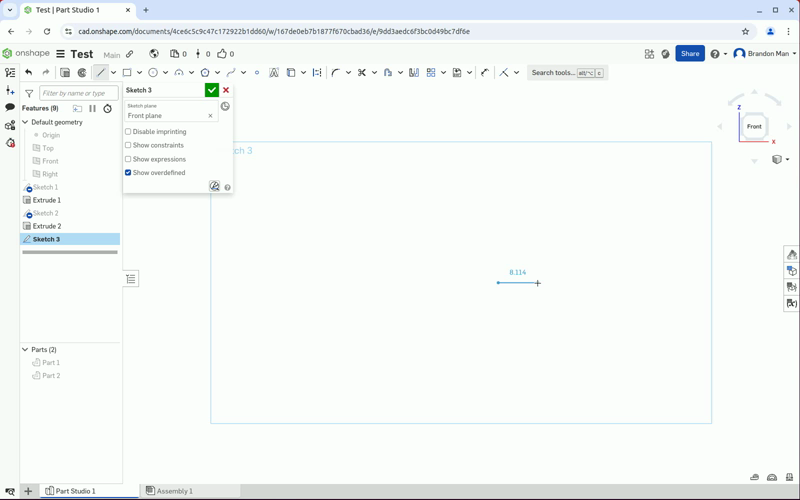
click(537, 282)
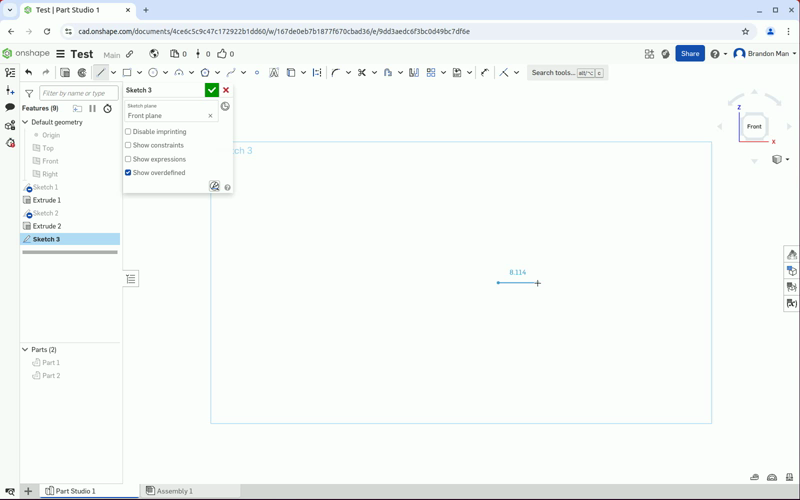
key_up(shift)
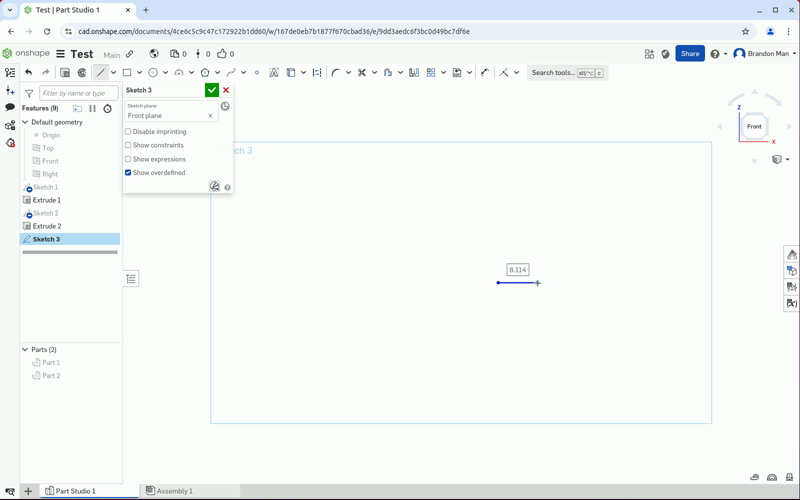
key_down(shift)
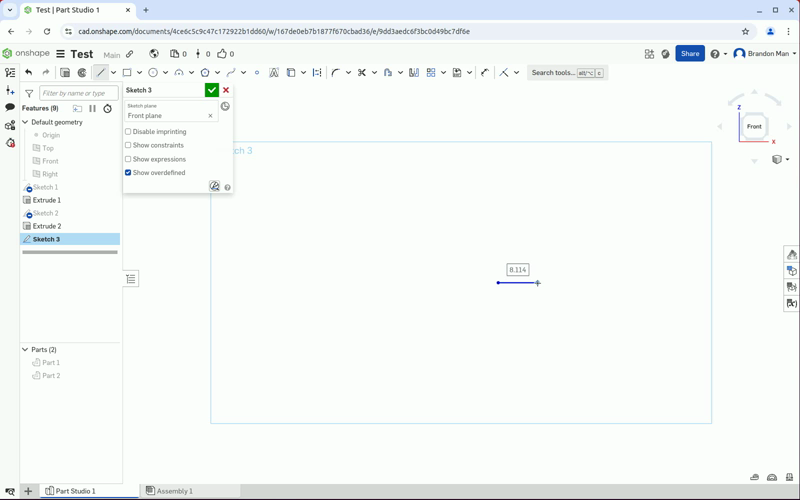
mouse_move(567, 282)
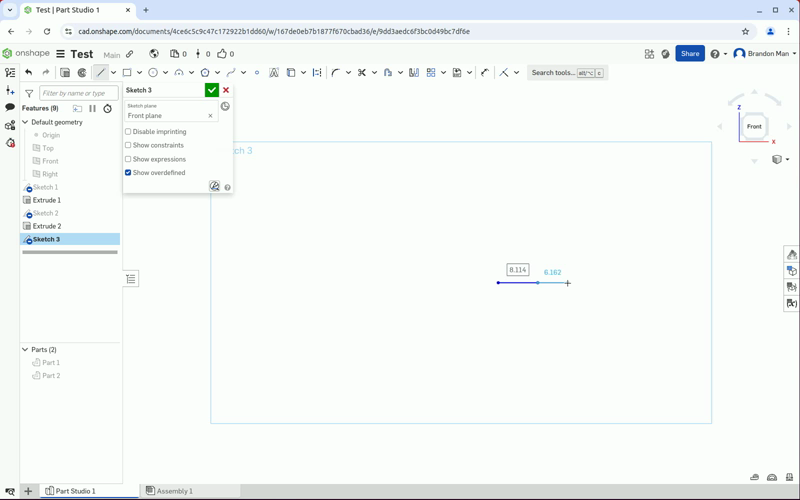
mouse_move(526, 259)
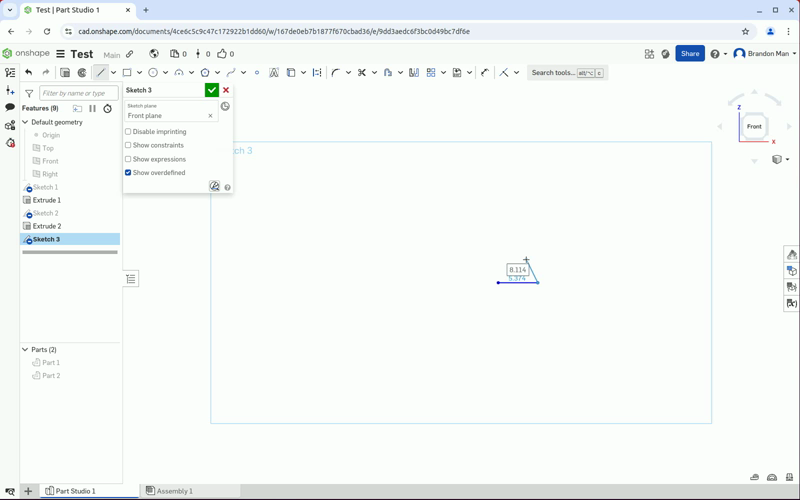
click(526, 259)
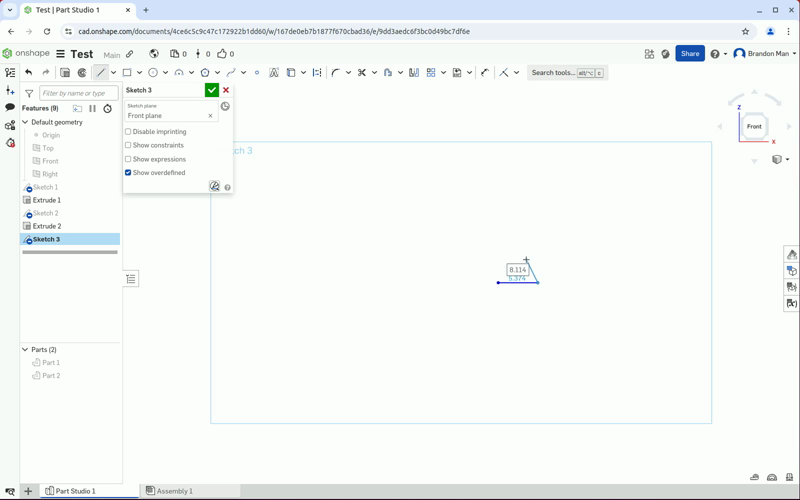
key_up(shift)
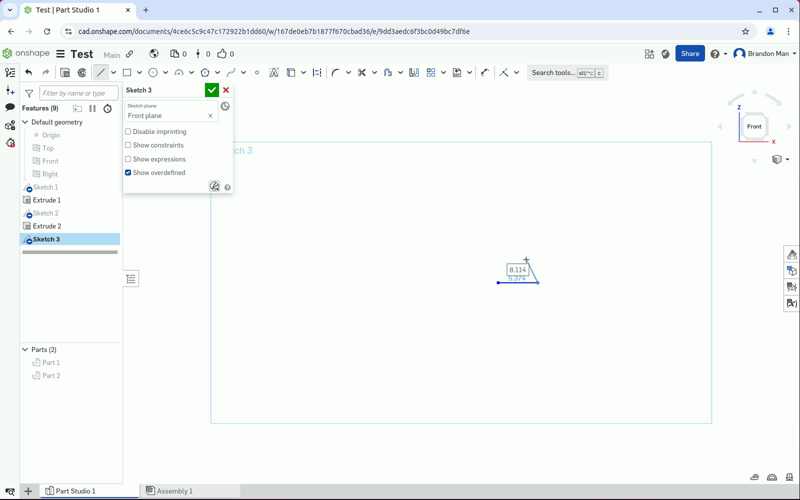
key_down(shift)
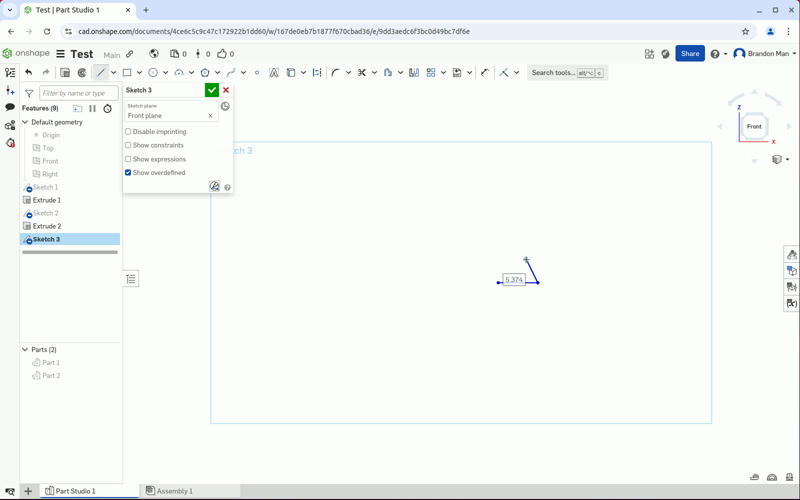
mouse_move(556, 259)
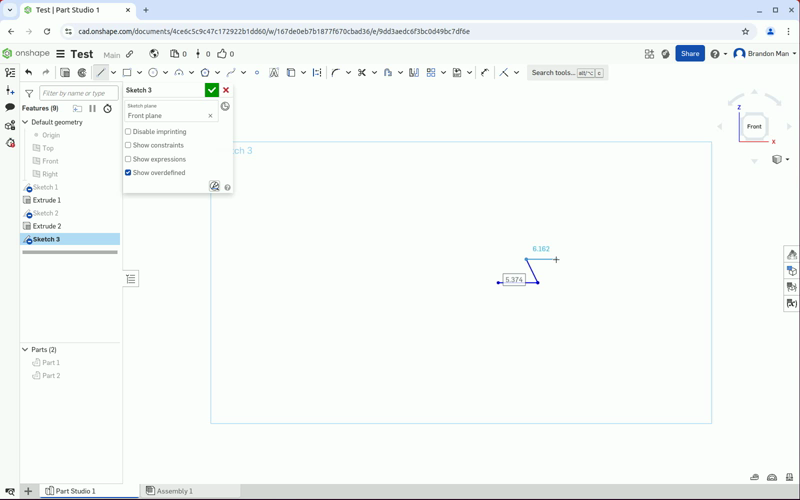
mouse_move(510, 259)
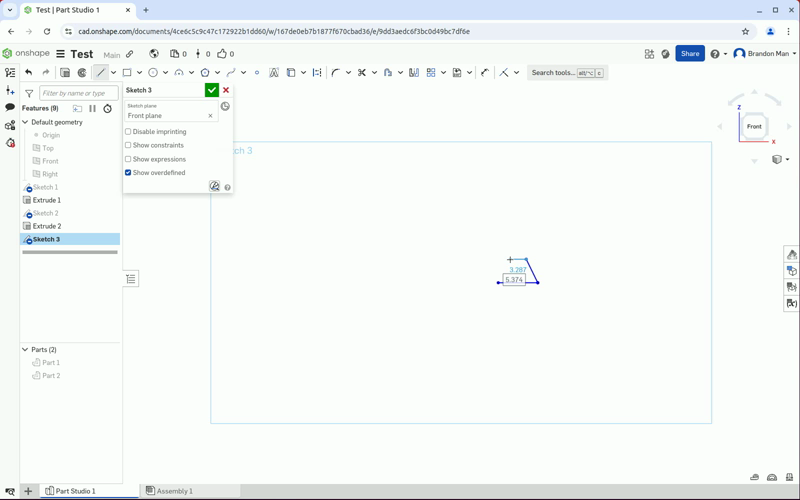
click(510, 259)
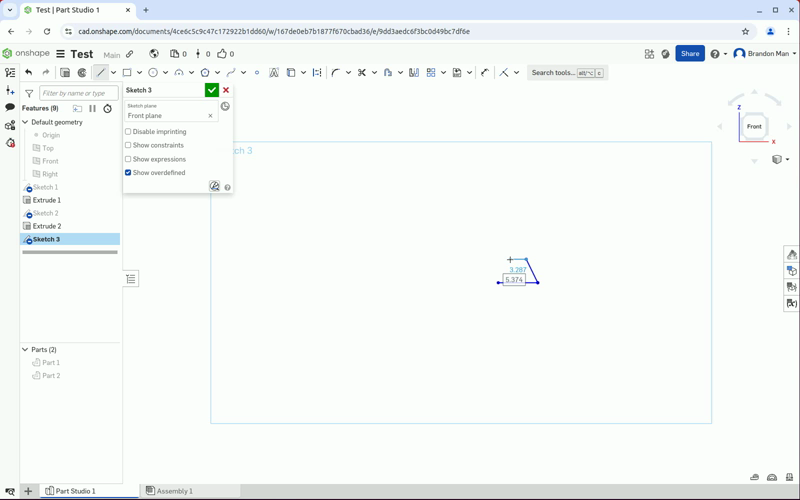
key_up(shift)
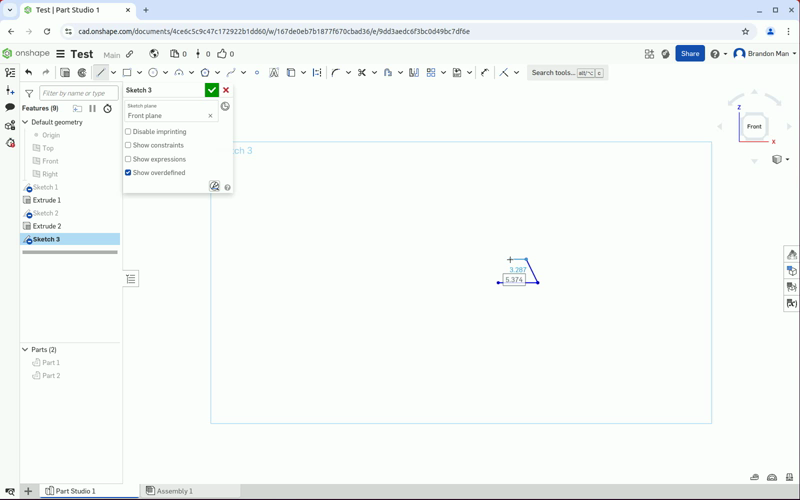
mouse_move(540, 259)
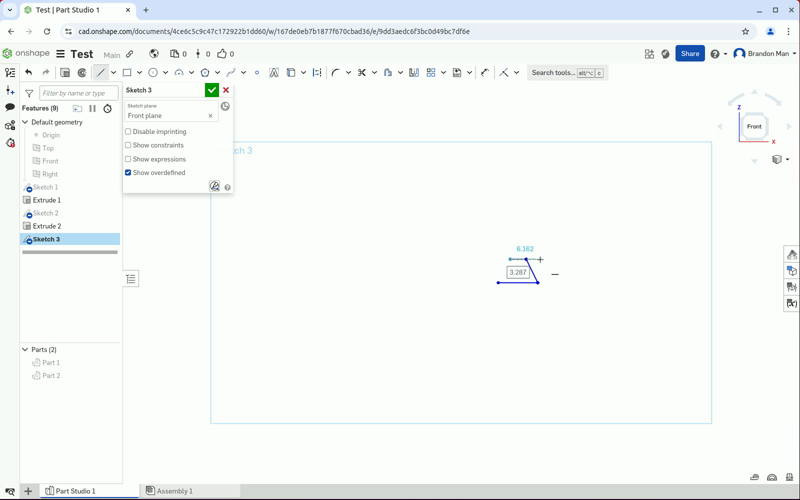
key_down(shift)
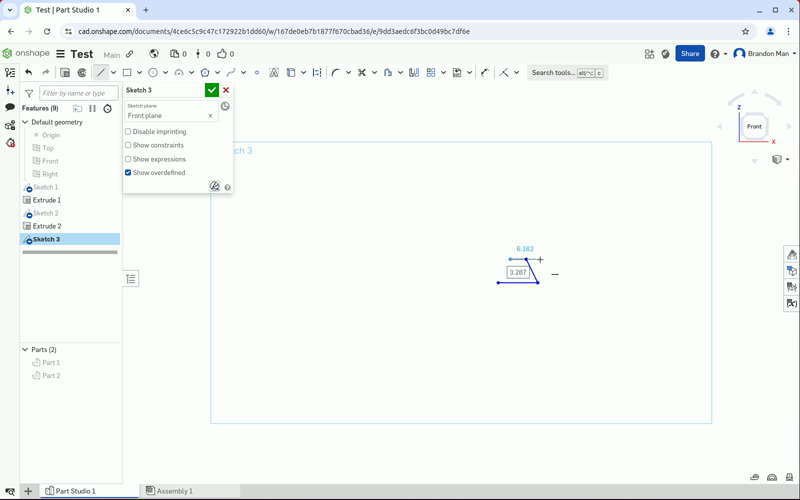
mouse_move(498, 282)
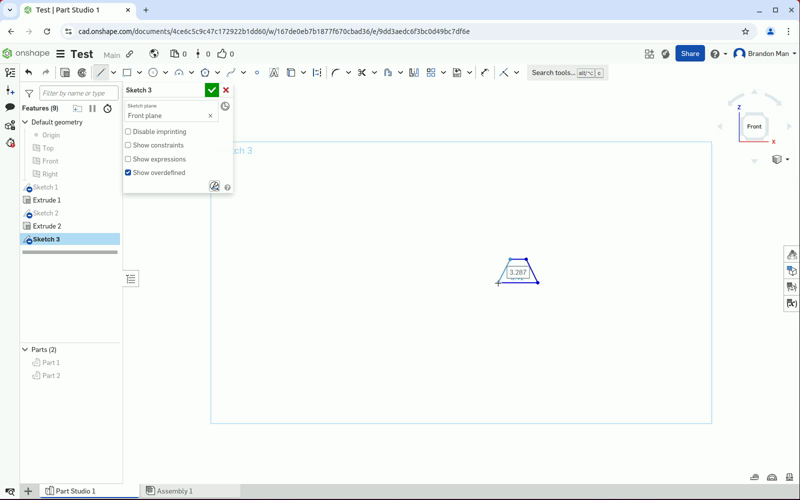
key_up(shift)
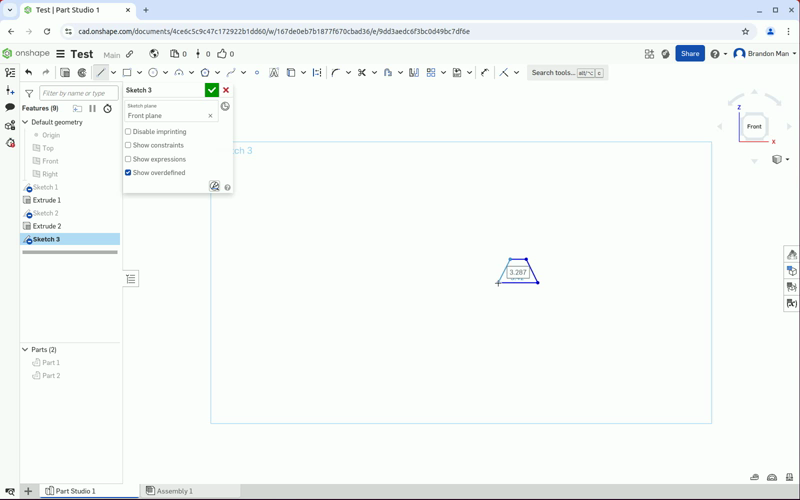
click(498, 282)
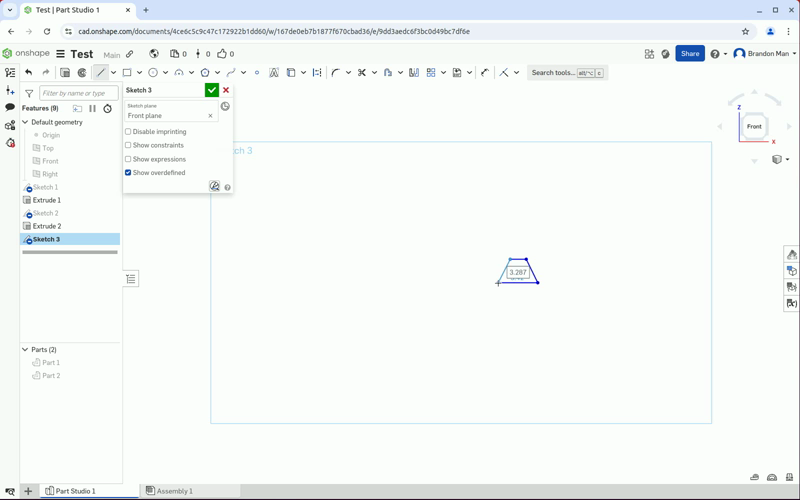
key(esc)
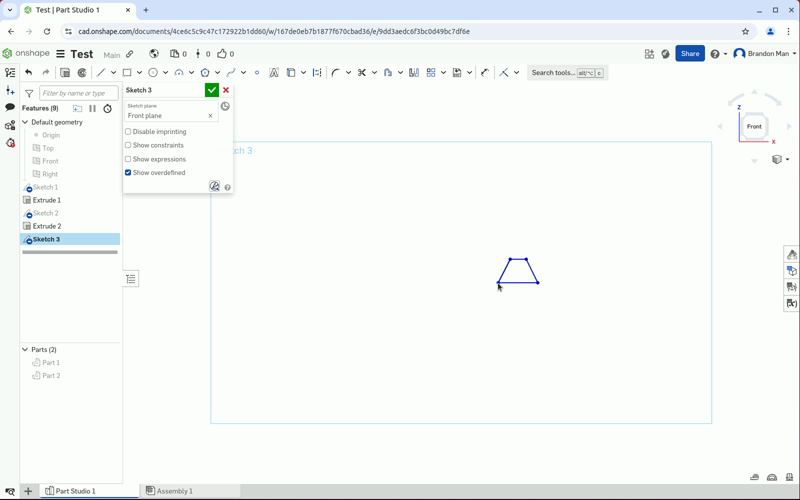
mouse_move(519, 268)
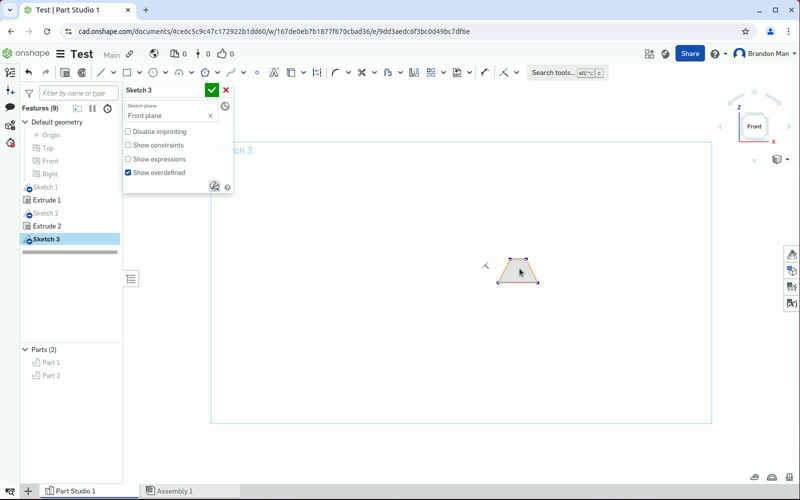
scroll(6)
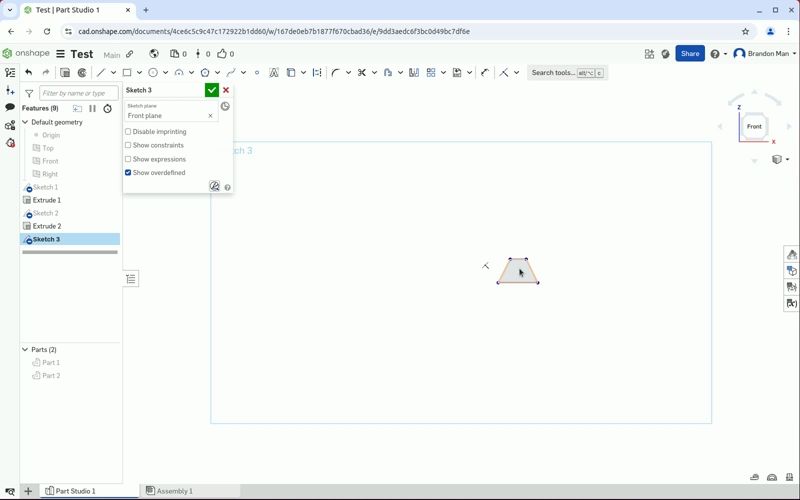
scroll(6)
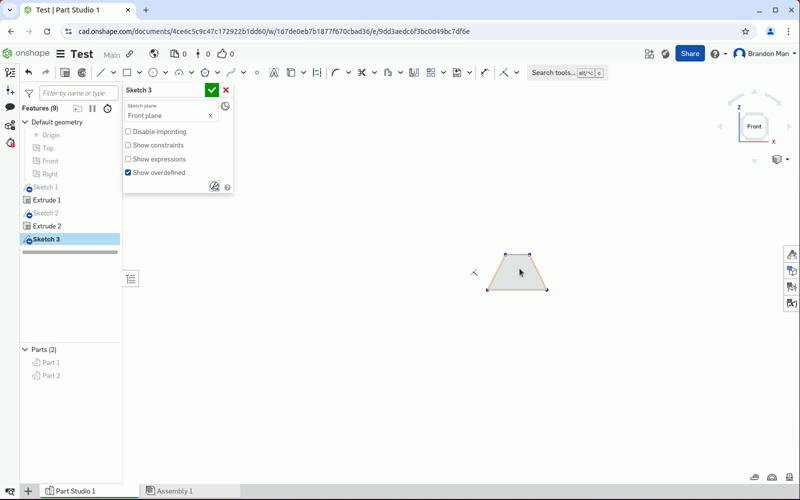
scroll(6)
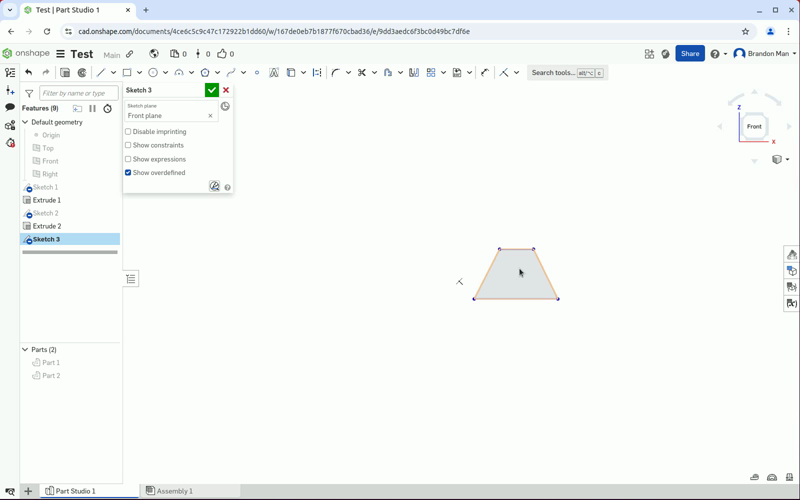
scroll(6)
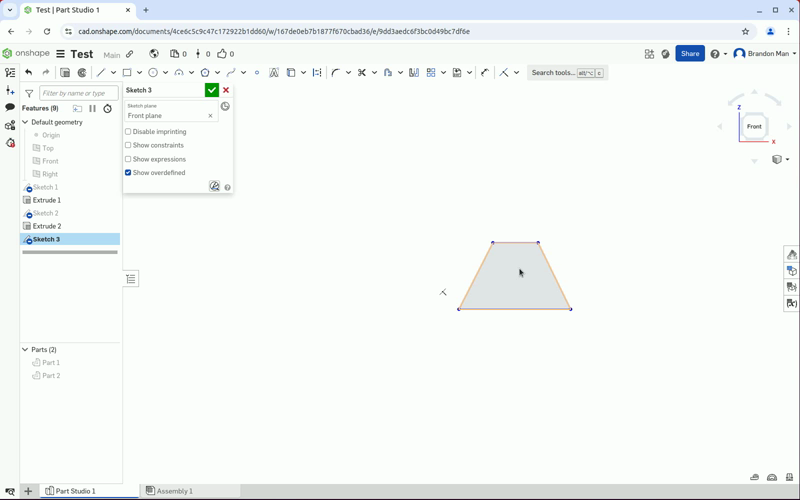
scroll(6)
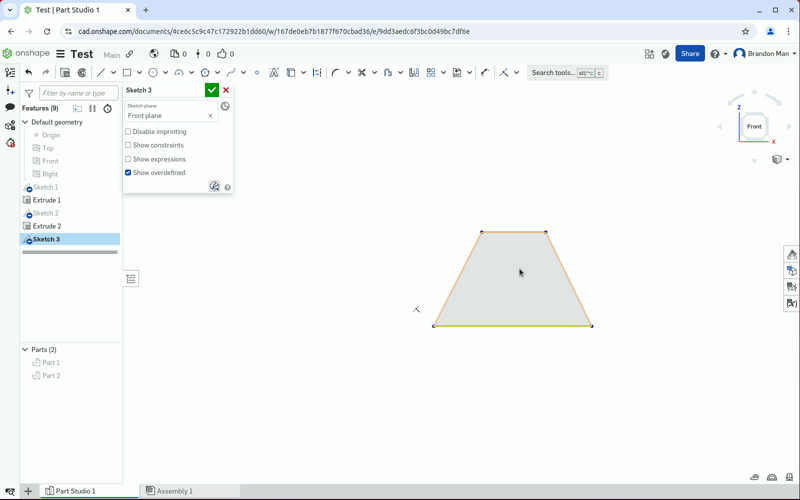
scroll(6)
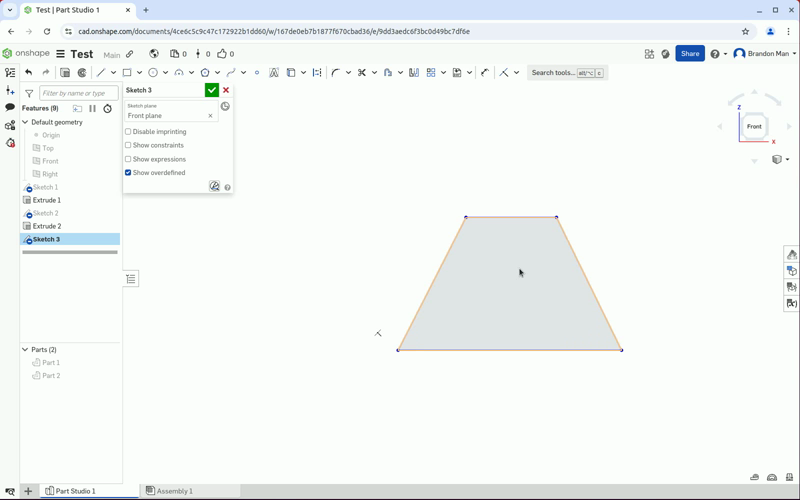
scroll(6)
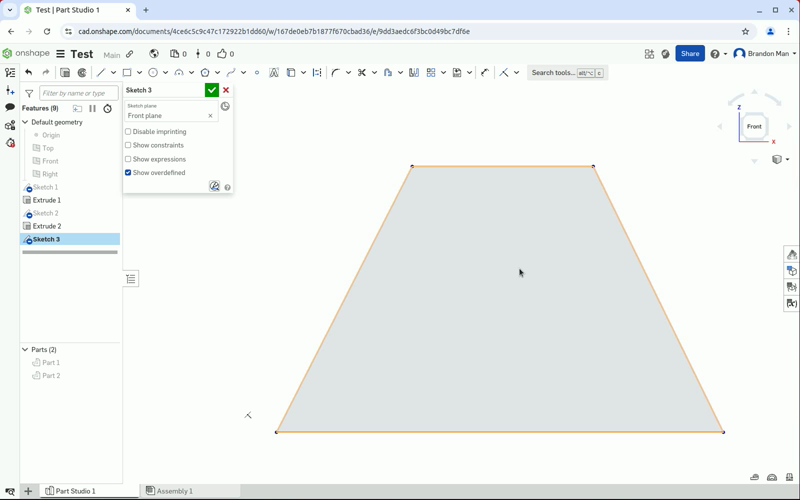
click(519, 268)
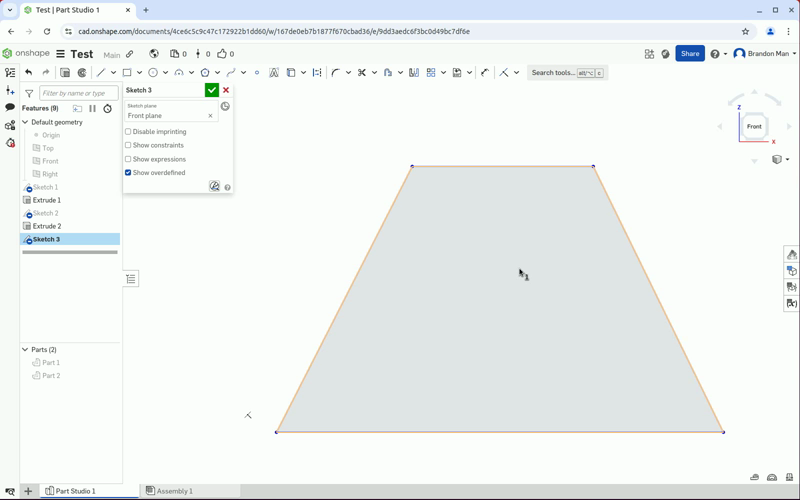
scroll(-6)
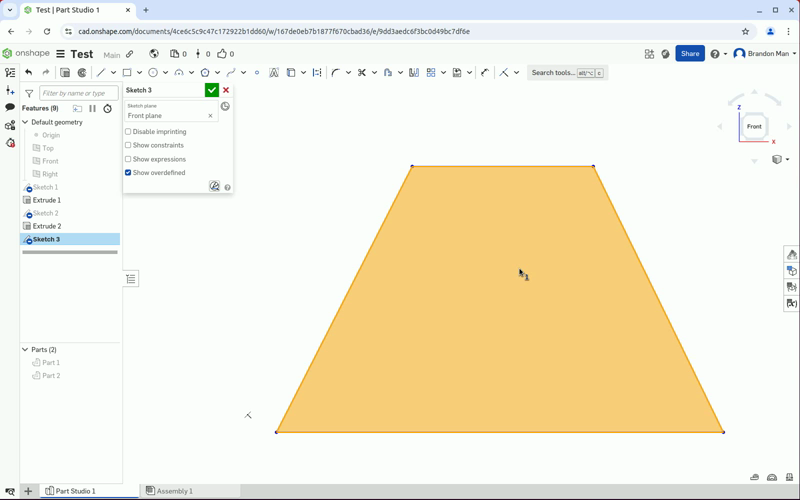
scroll(-6)
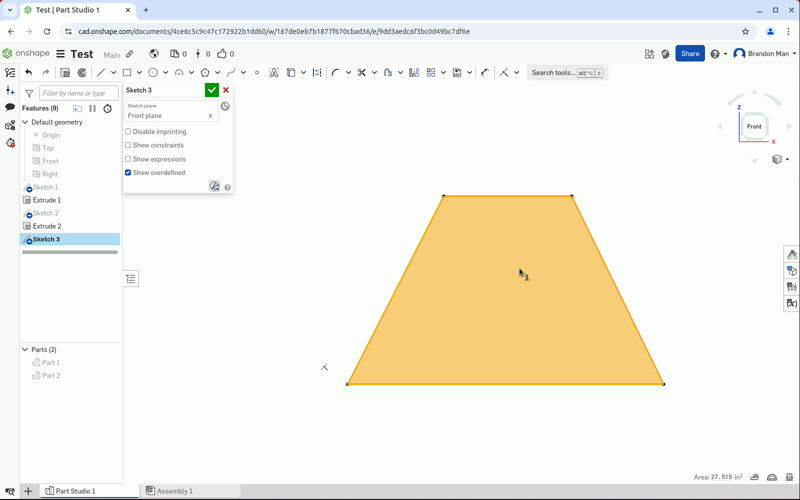
scroll(-6)
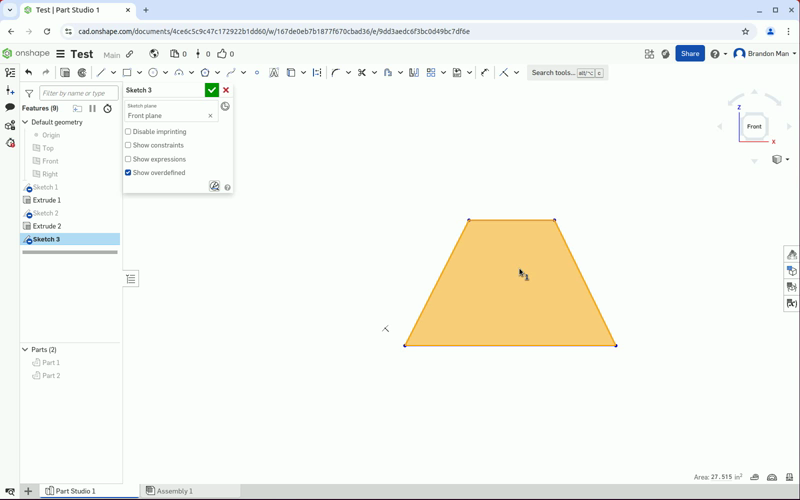
scroll(-6)
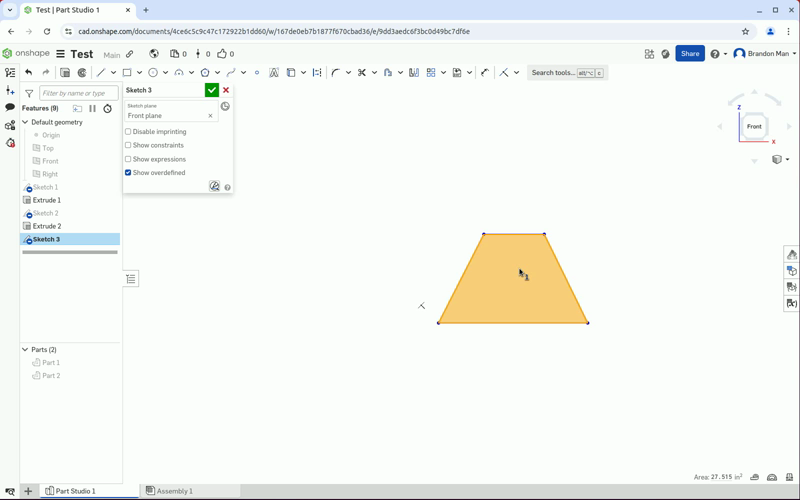
scroll(-6)
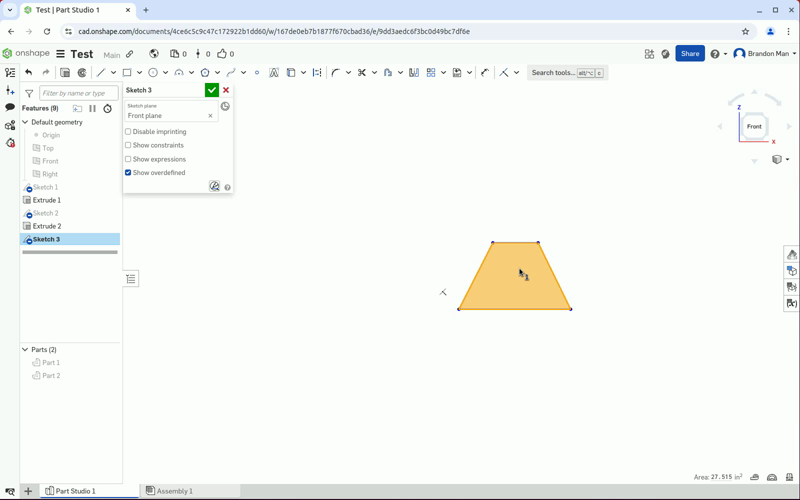
scroll(-6)
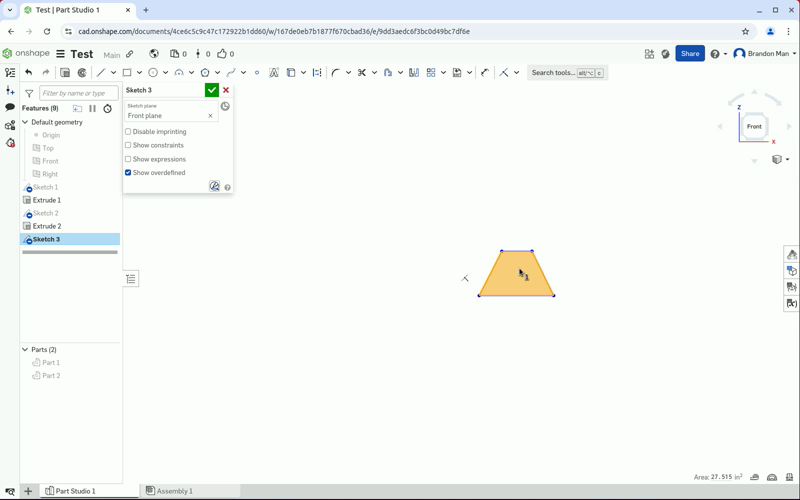
scroll(-6)
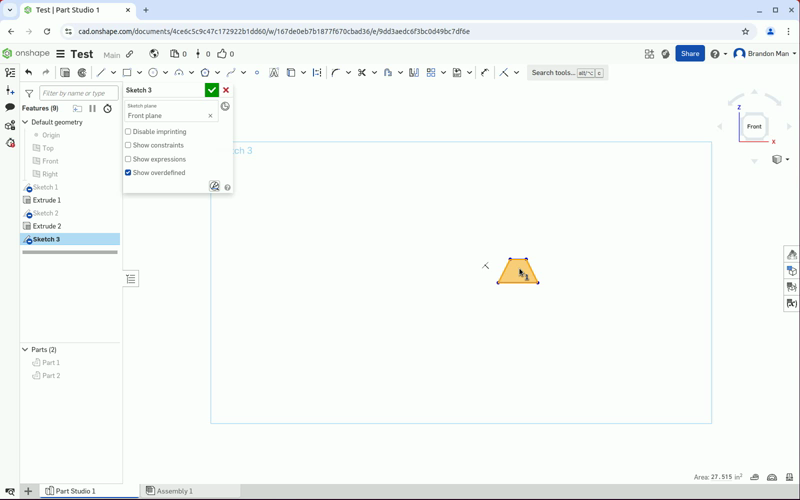
mouse_move(73, 352)
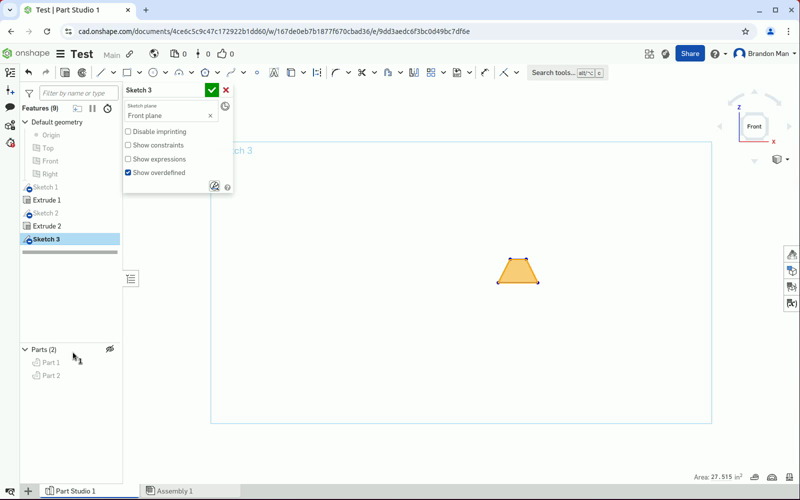
key(shift+y)
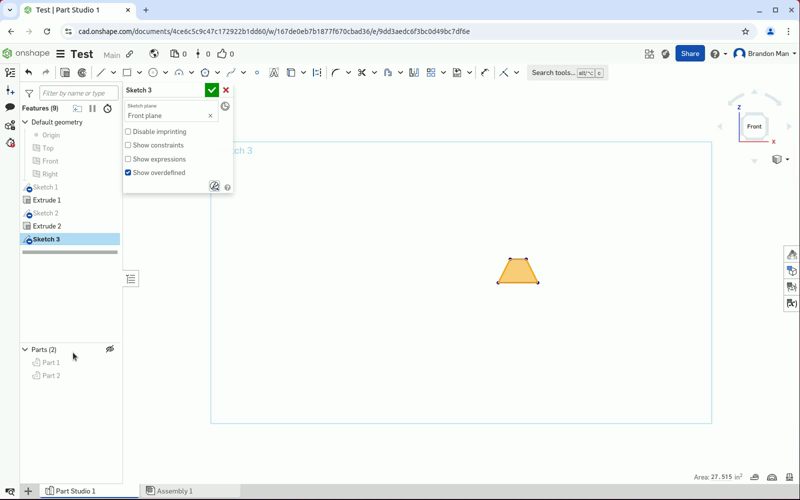
key(shift+e)
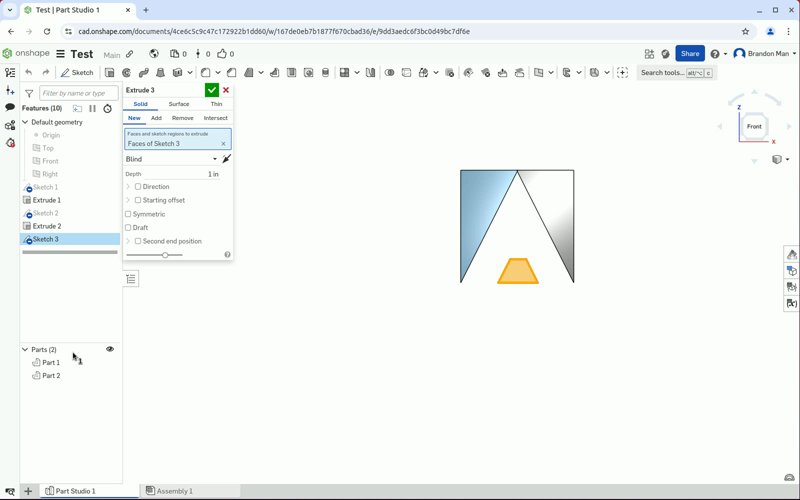
mouse_move(143, 106)
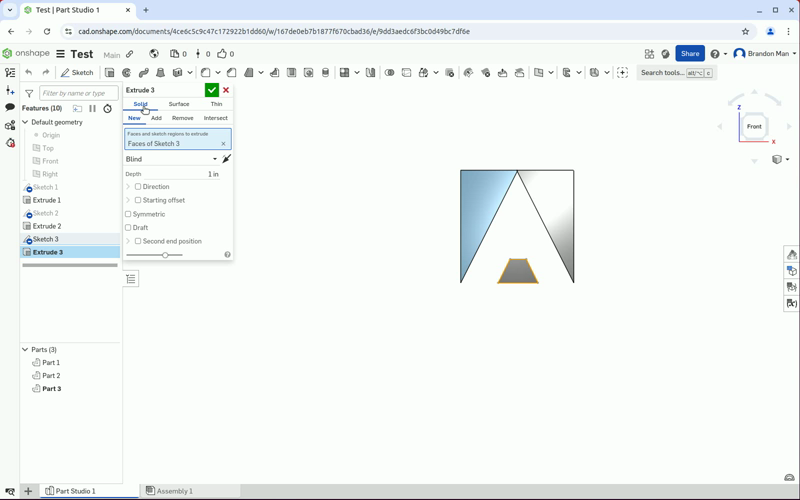
click(143, 106)
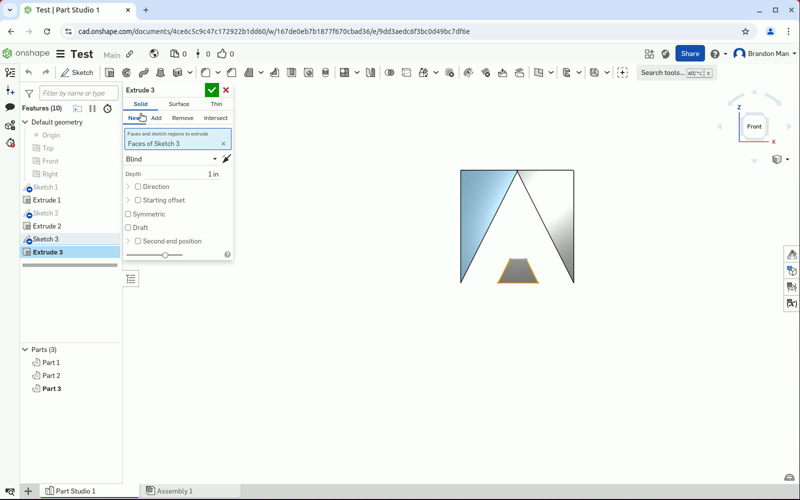
mouse_move(137, 120)
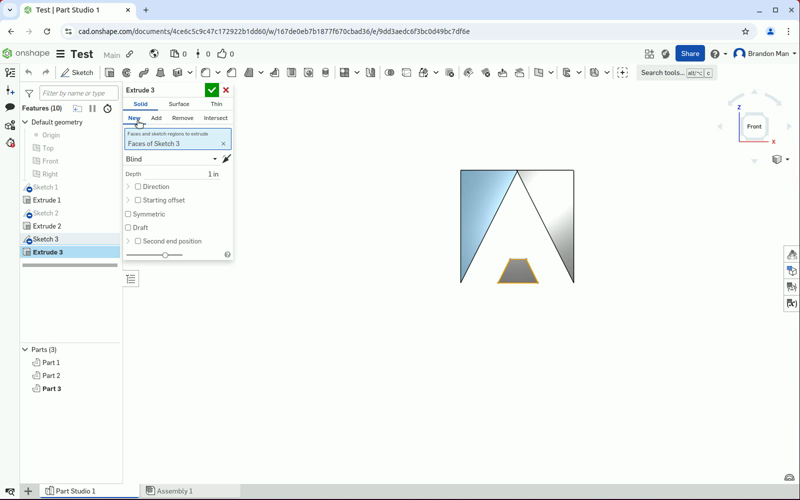
click(137, 120)
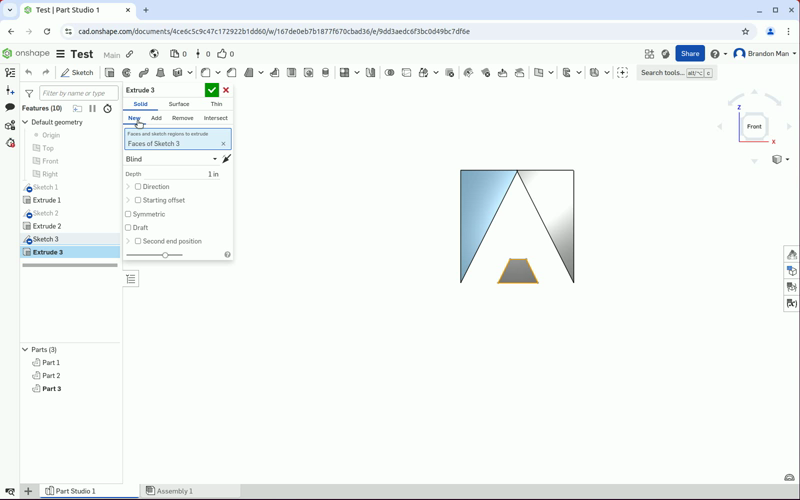
key(tab, 4)
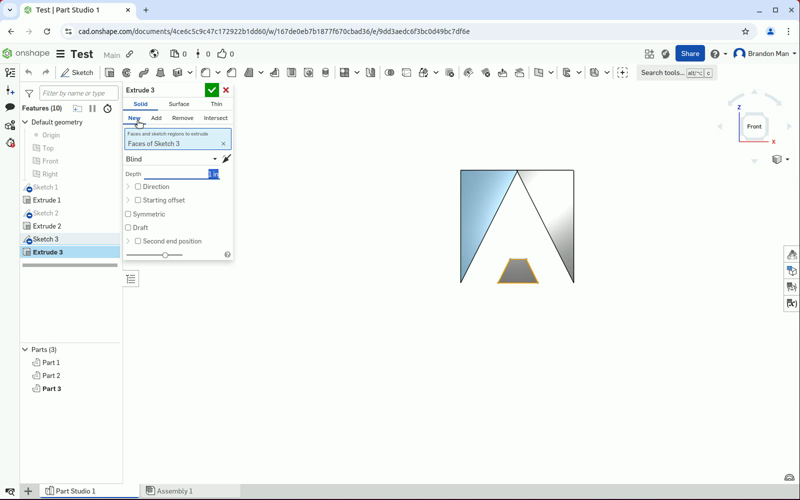
text(2.889)
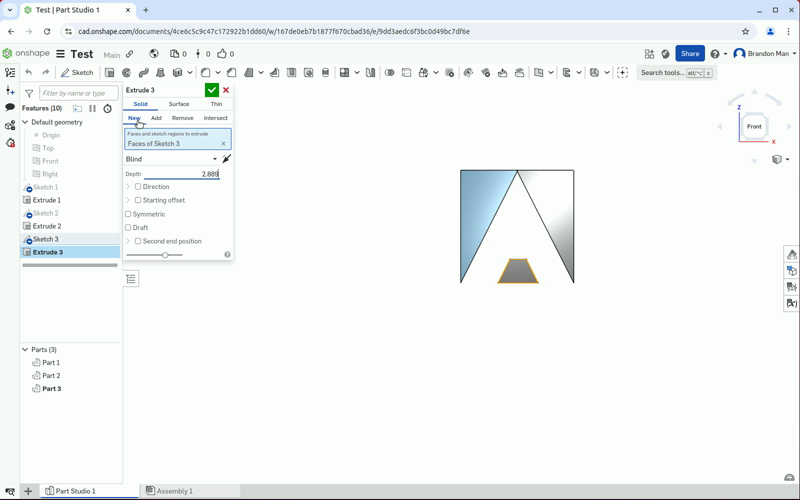
key(enter)
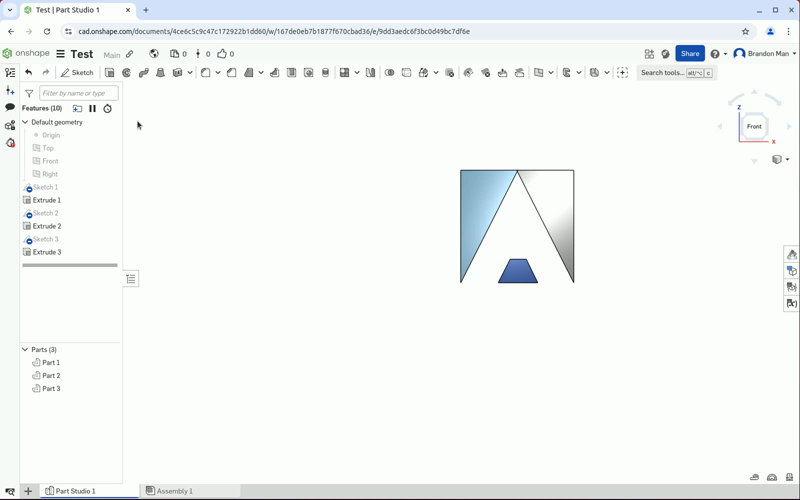
key(shift+h)
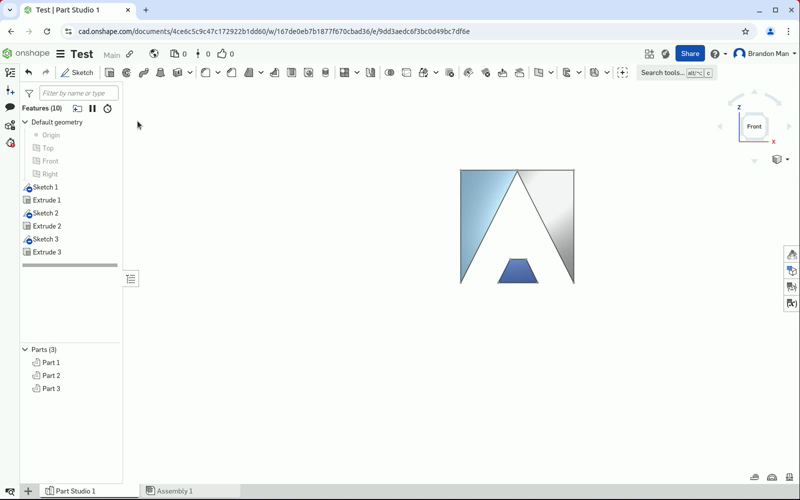
key(shift+h)
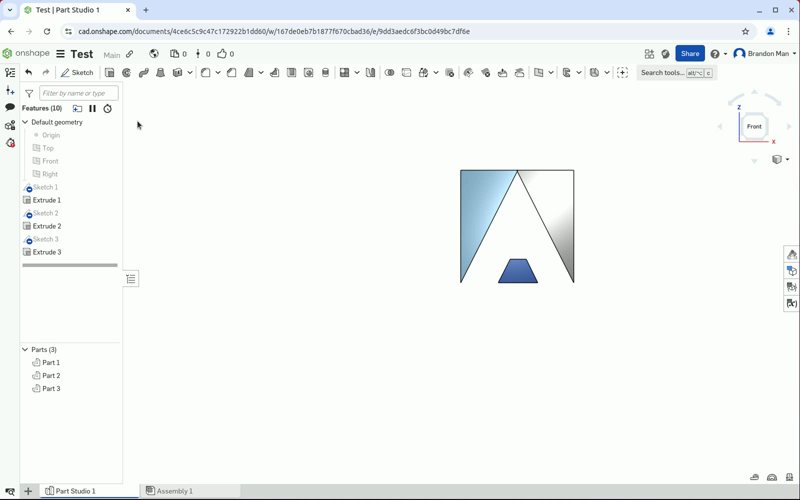
mouse_move(73, 189)
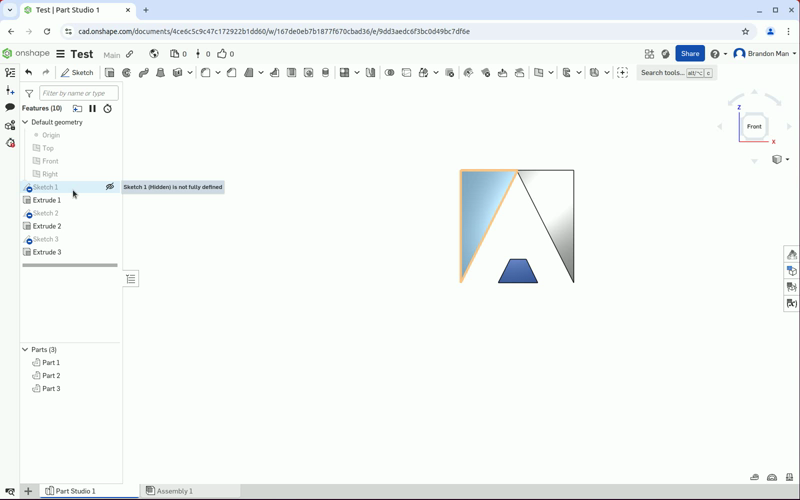
click(73, 189)
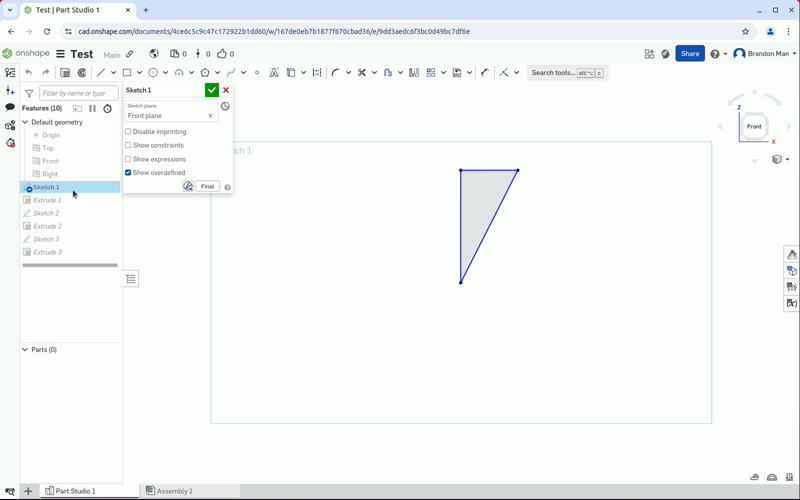
mouse_move(229, 92)
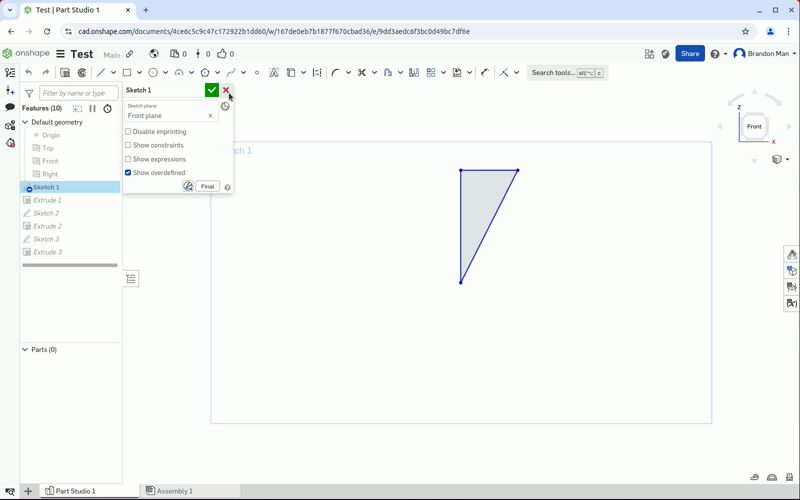
click(229, 92)
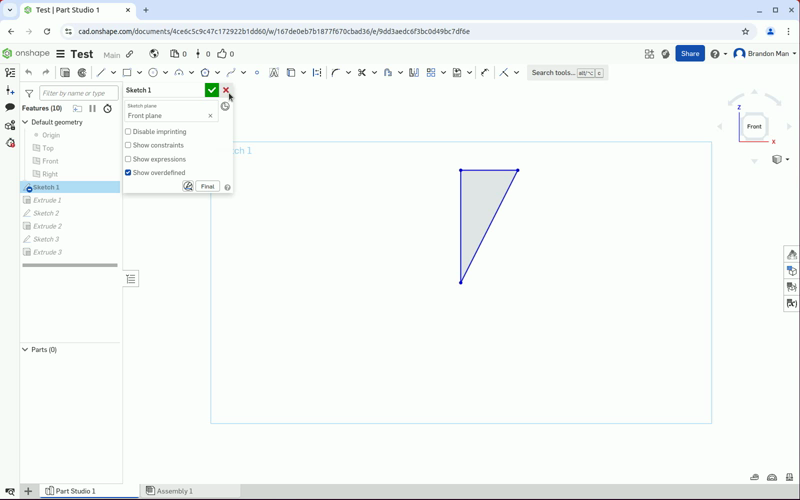
key(shift+s)
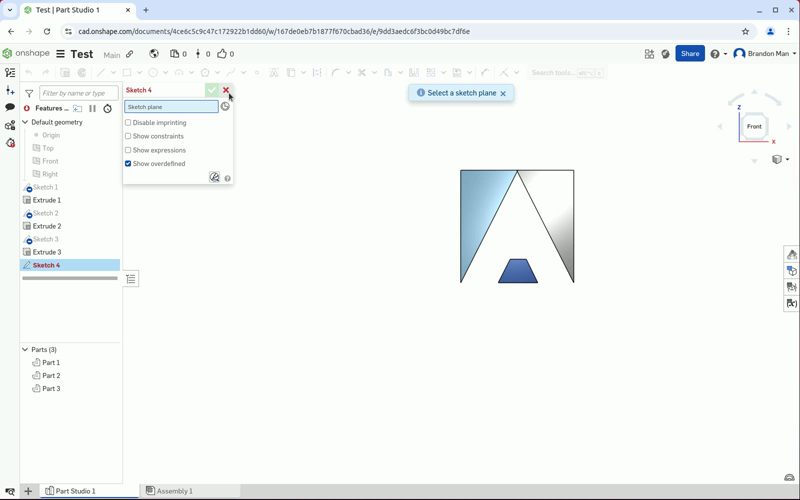
mouse_move(73, 163)
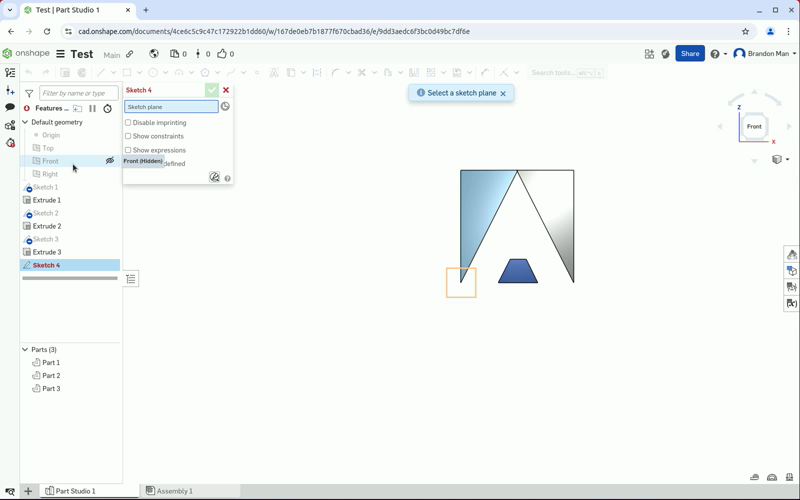
click(73, 163)
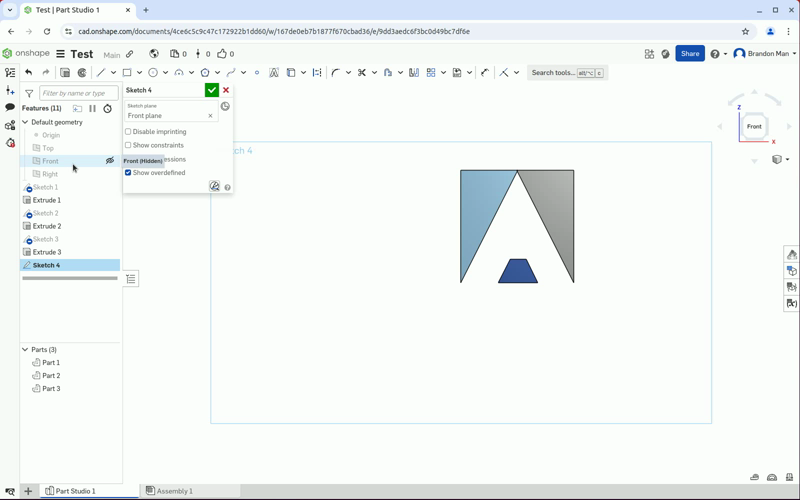
mouse_move(73, 352)
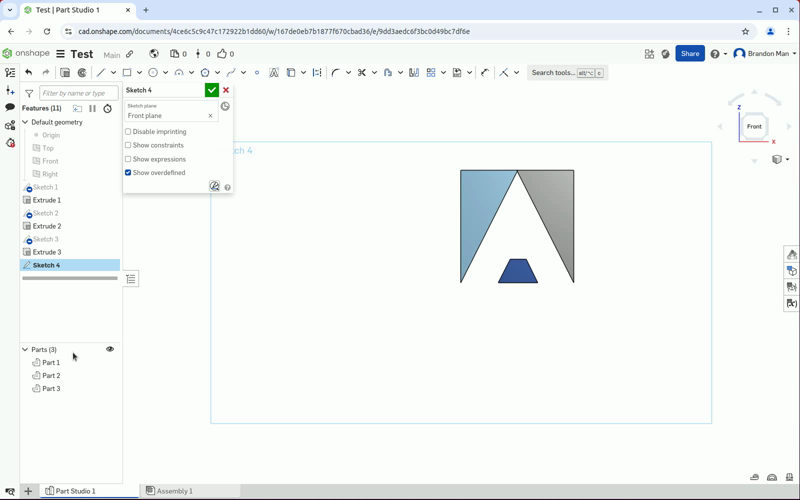
key(y)
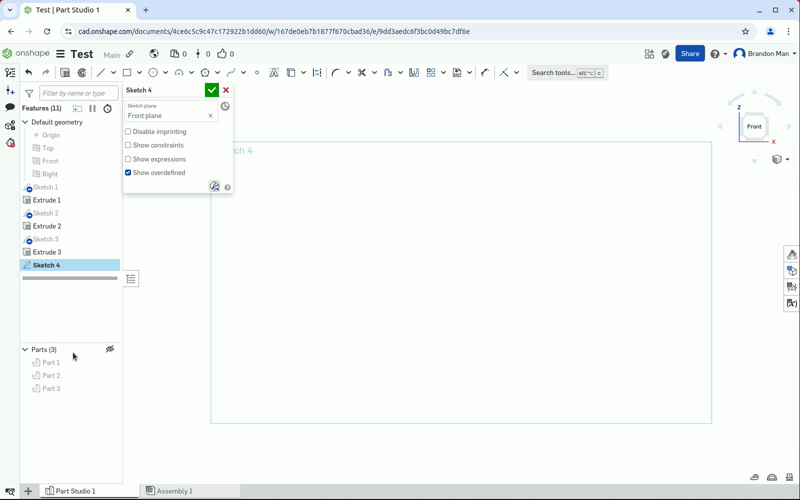
key(l)
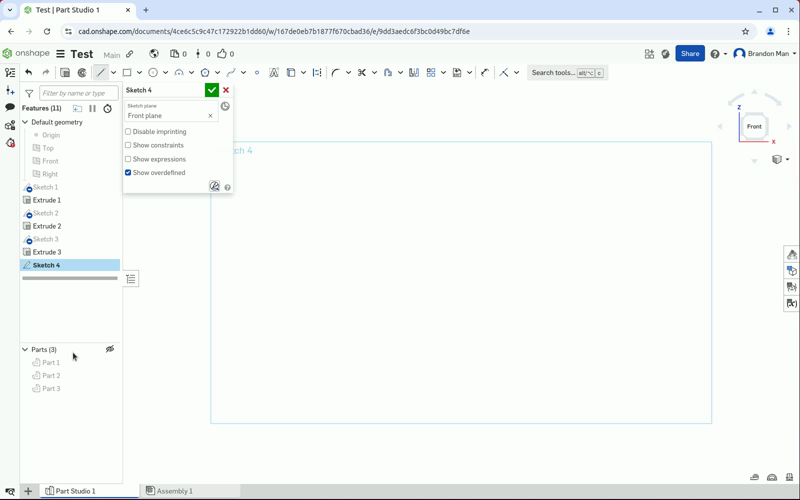
key_down(shift)
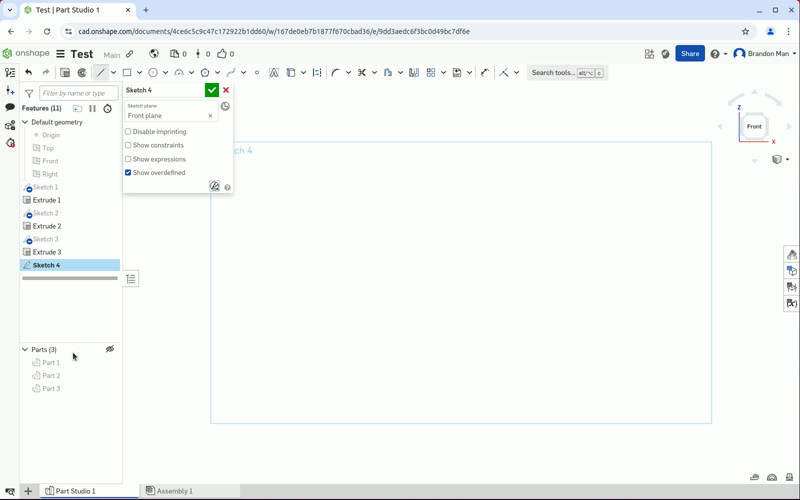
mouse_move(460, 282)
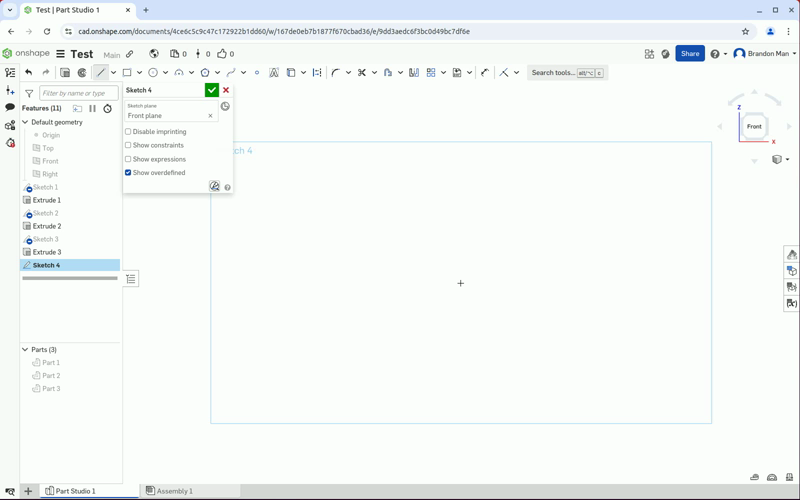
click(460, 282)
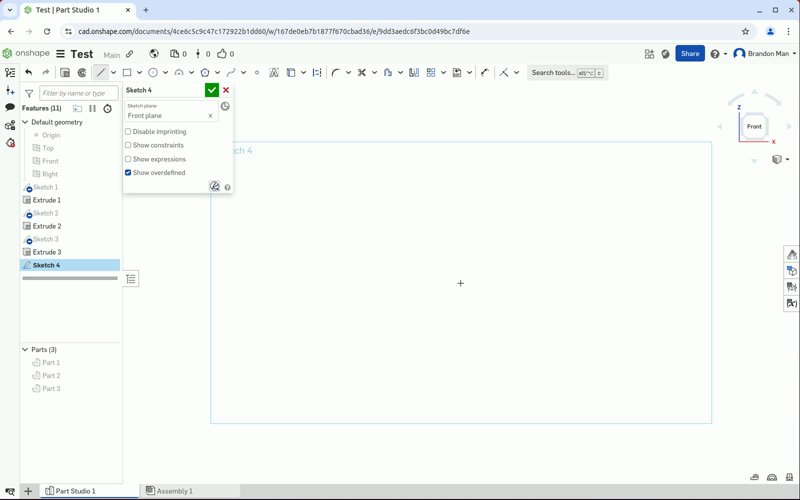
key_up(shift)
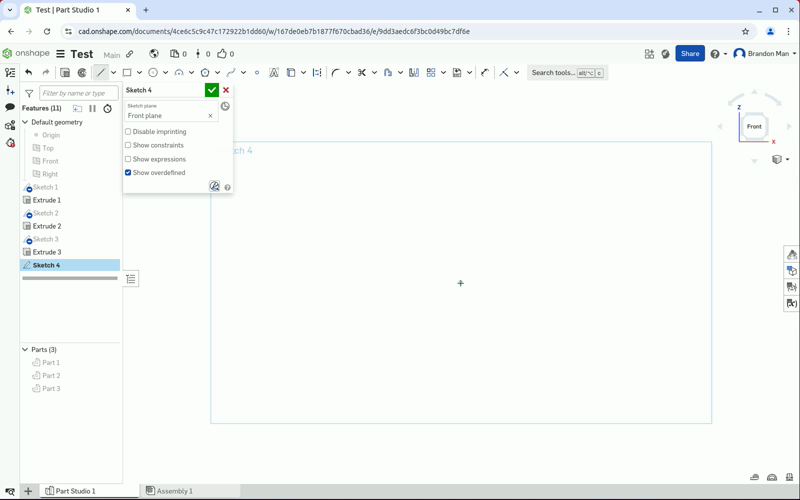
key_down(shift)
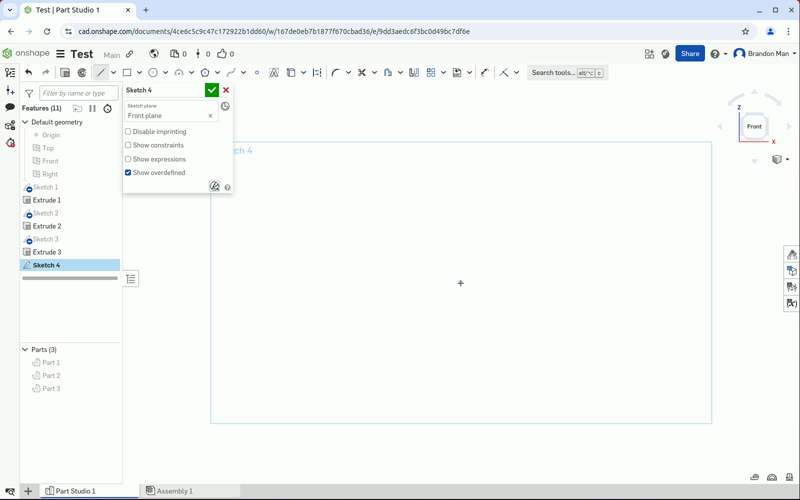
mouse_move(490, 282)
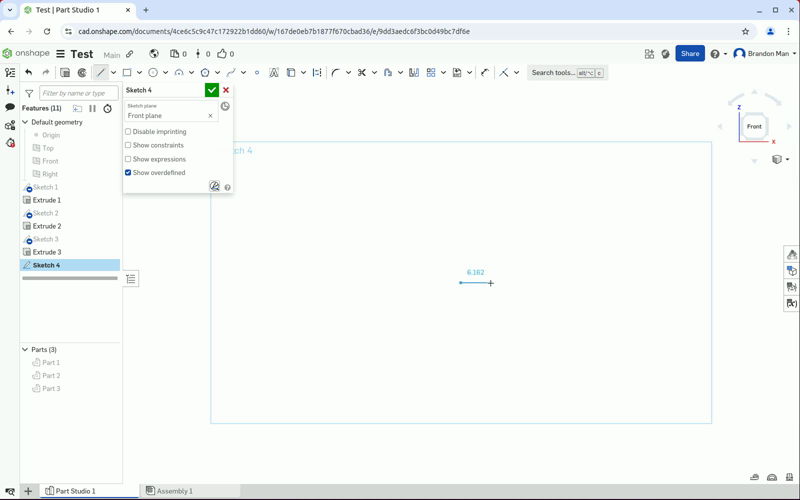
mouse_move(497, 282)
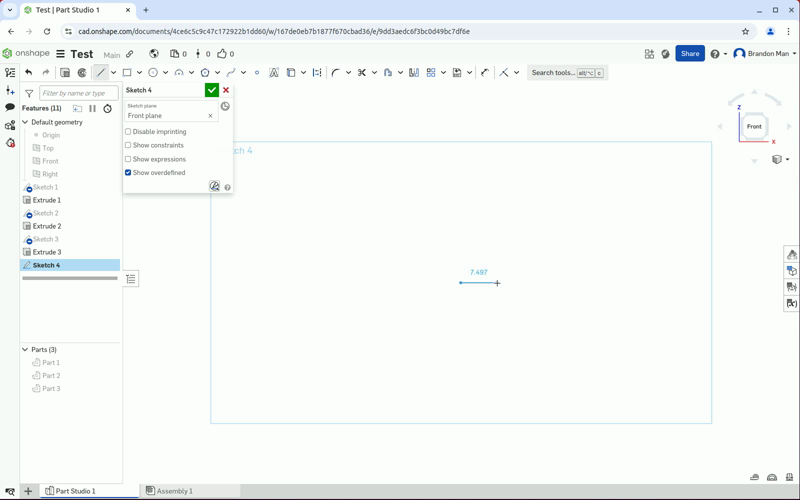
click(497, 282)
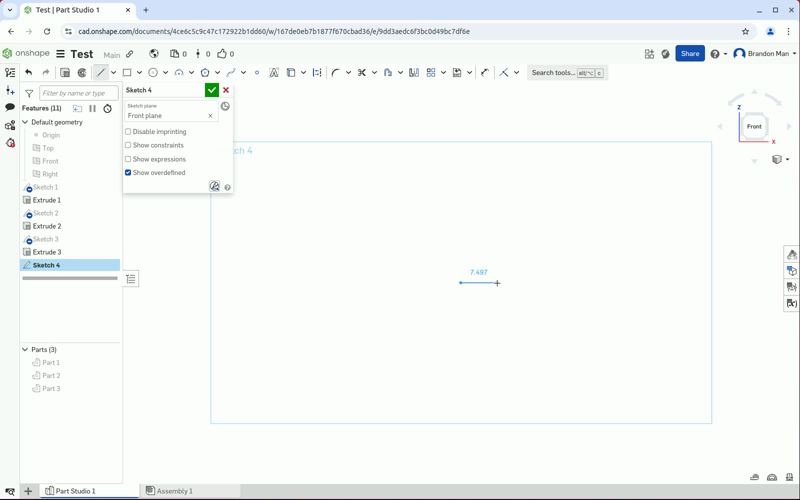
key_up(shift)
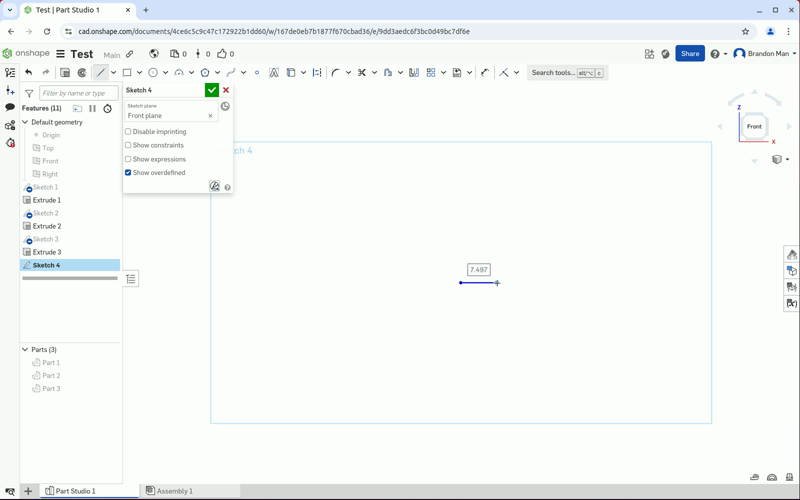
key_down(shift)
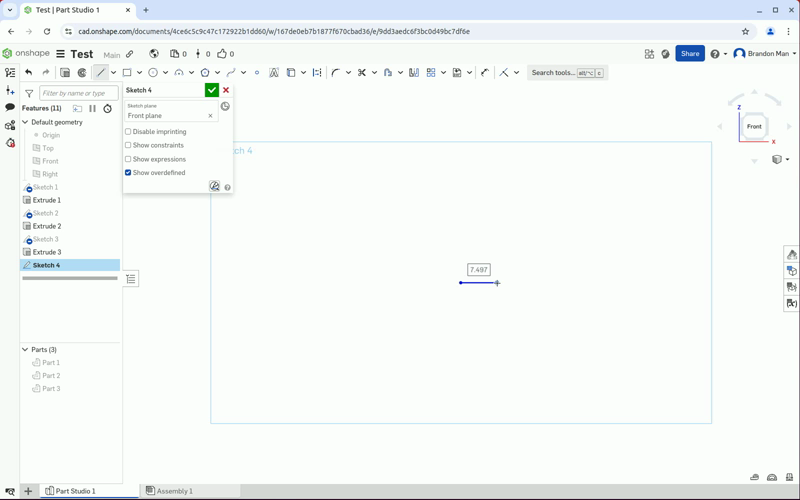
mouse_move(527, 282)
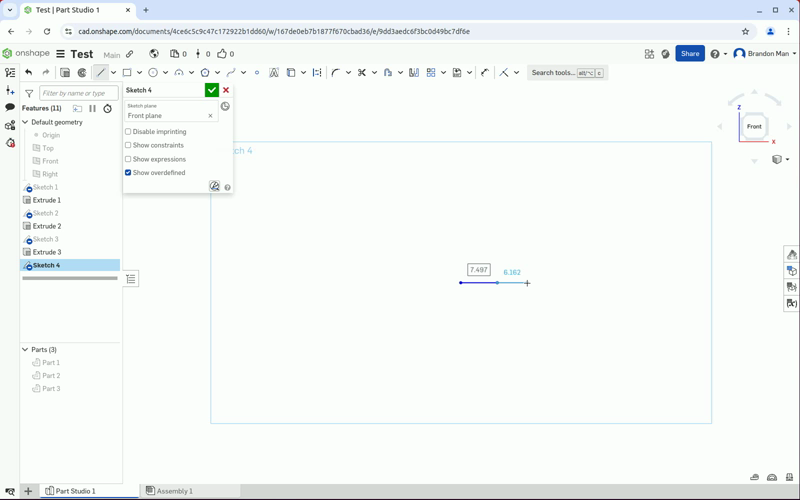
mouse_move(509, 260)
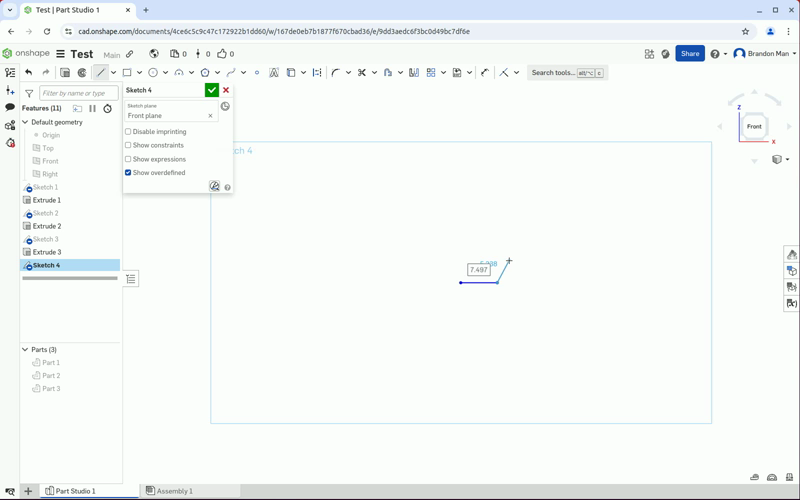
click(509, 260)
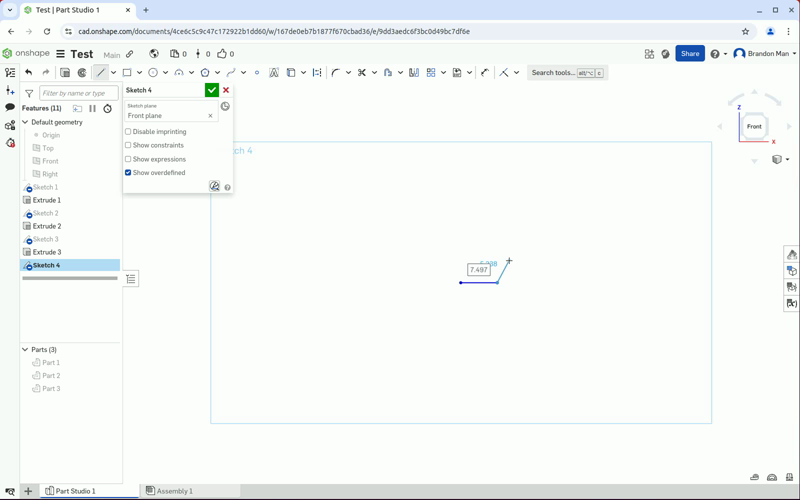
key_up(shift)
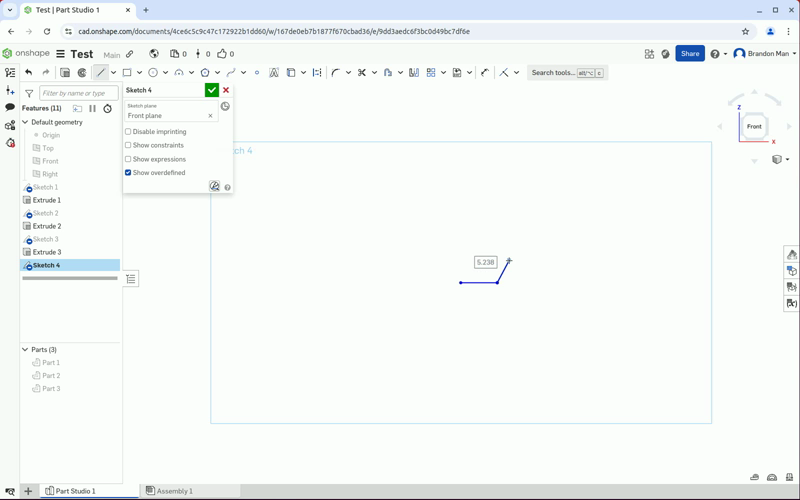
key_down(shift)
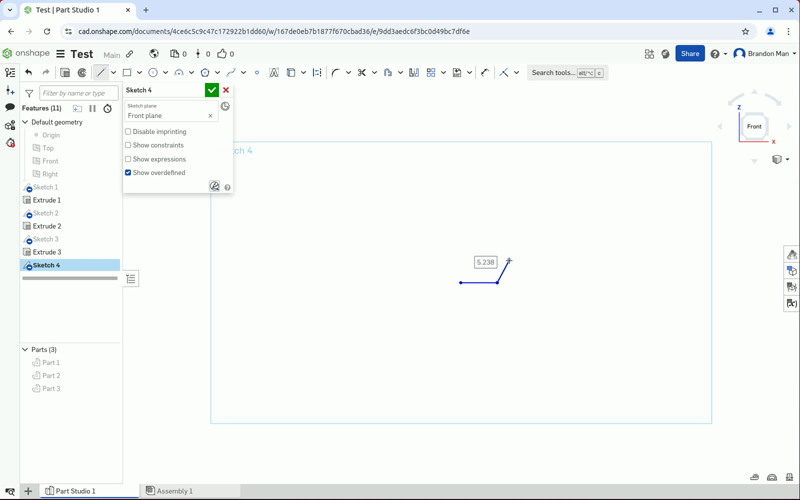
mouse_move(539, 260)
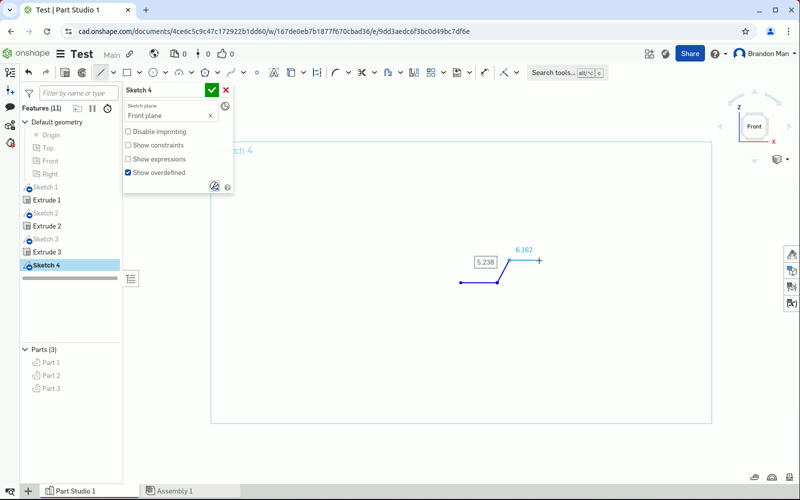
mouse_move(524, 260)
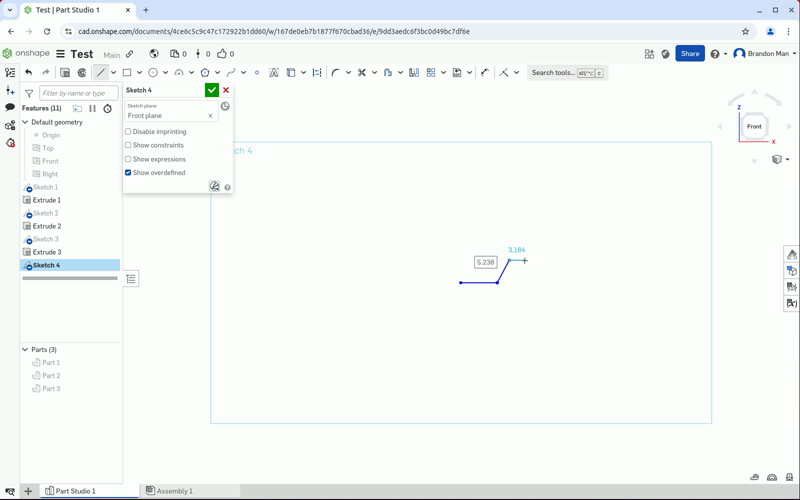
click(524, 260)
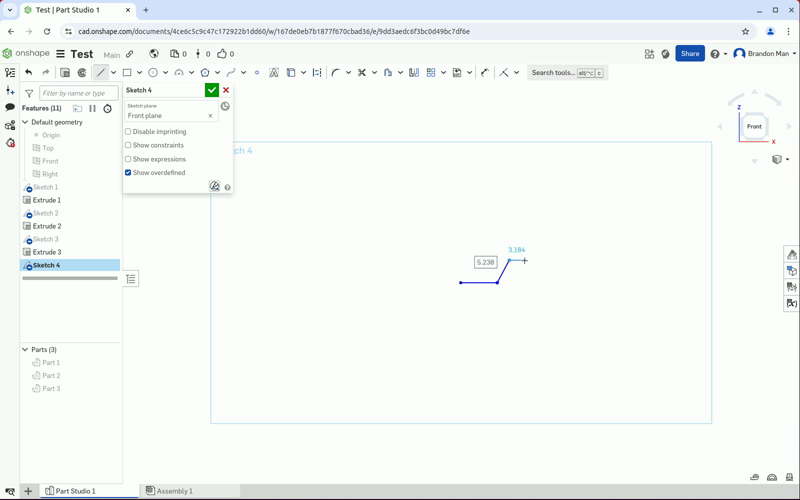
key_up(shift)
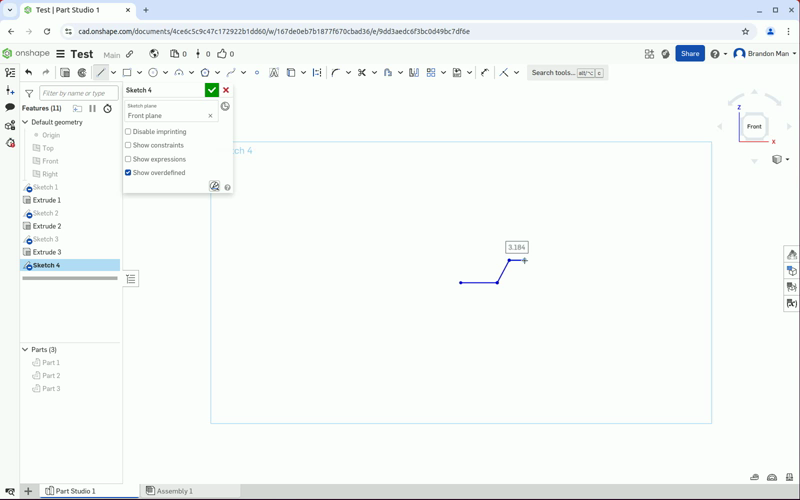
key_down(shift)
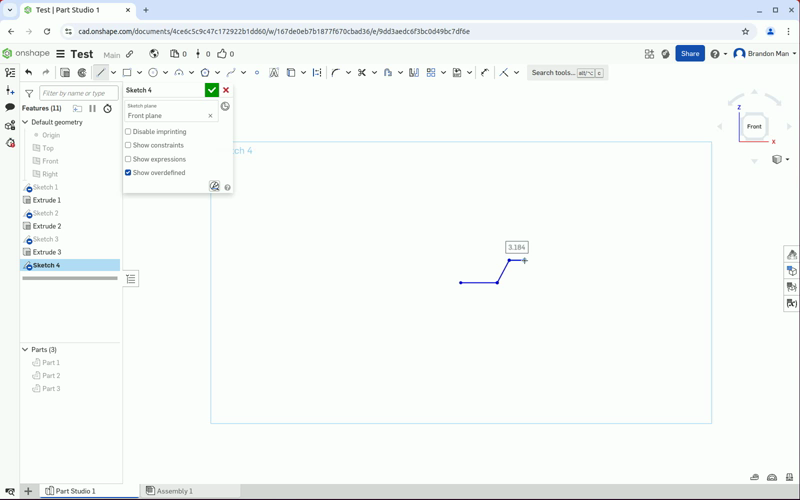
mouse_move(554, 260)
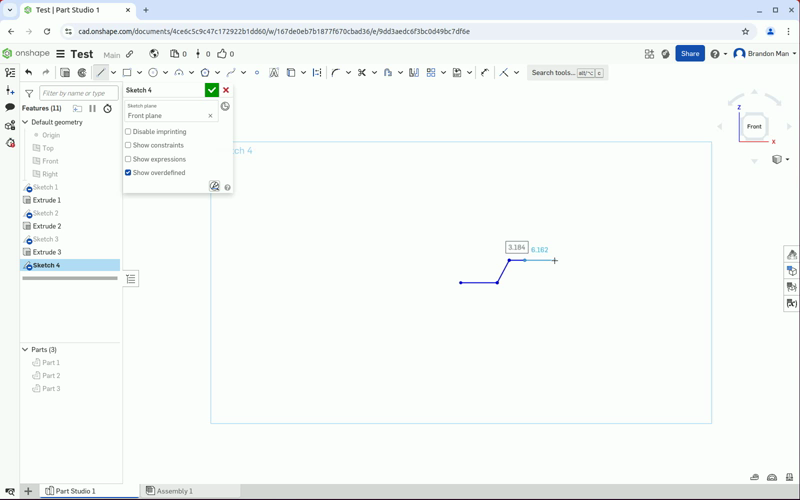
mouse_move(536, 282)
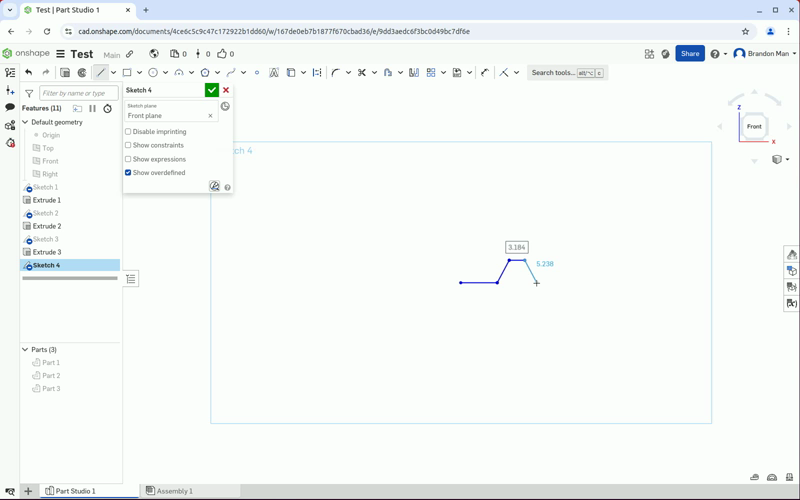
click(536, 282)
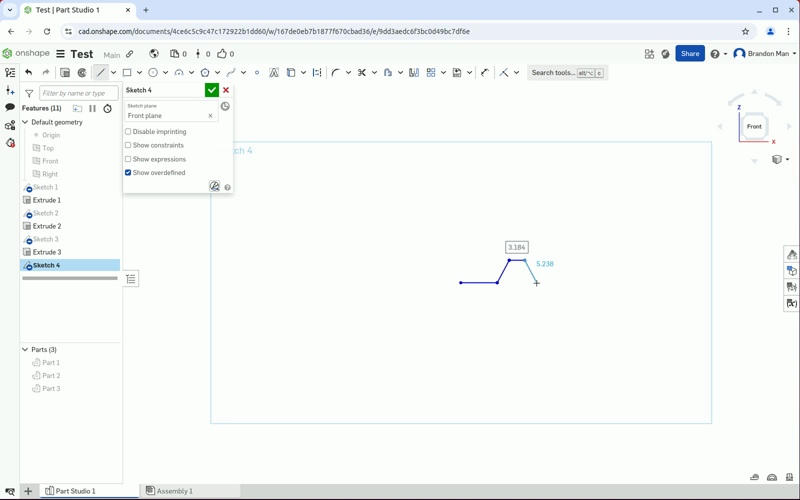
key_up(shift)
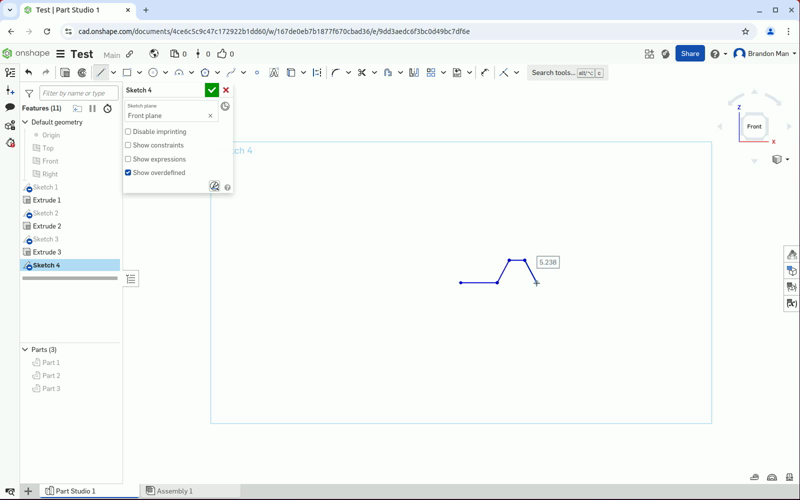
key_down(shift)
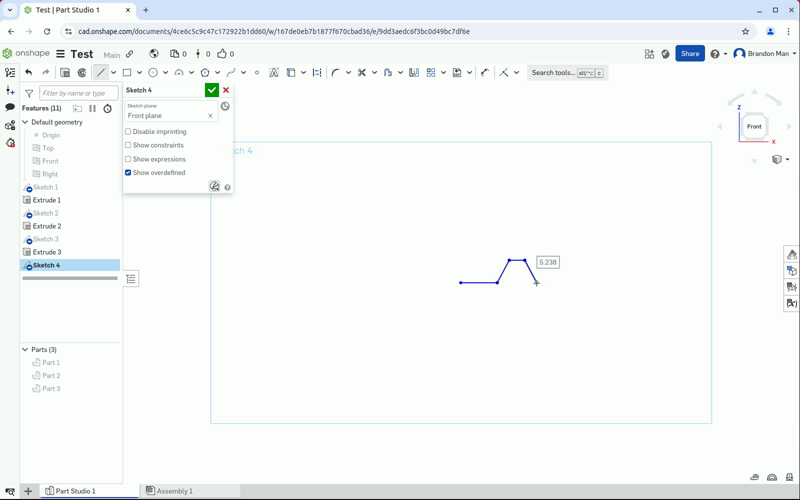
mouse_move(566, 282)
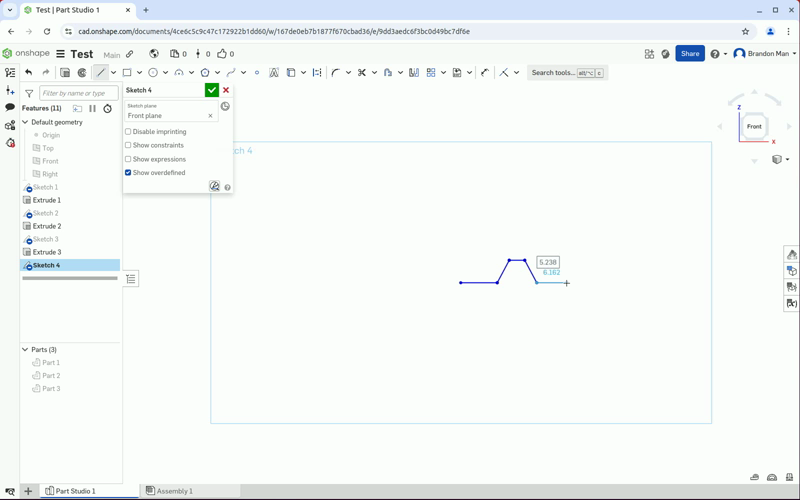
mouse_move(573, 282)
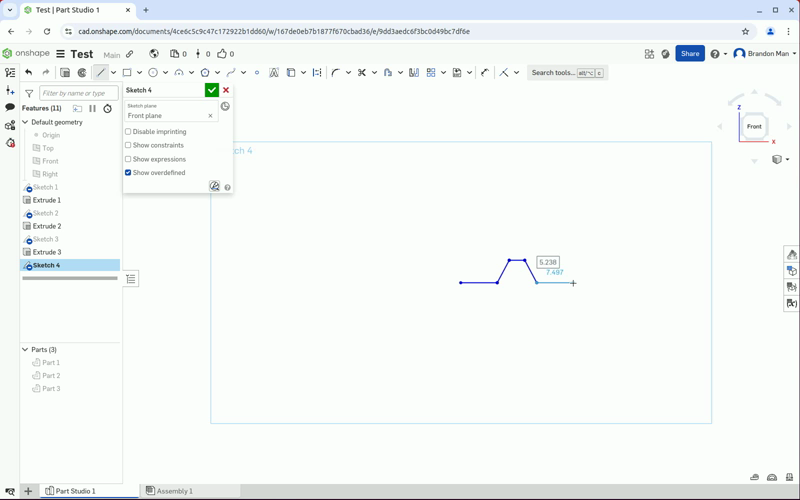
click(573, 282)
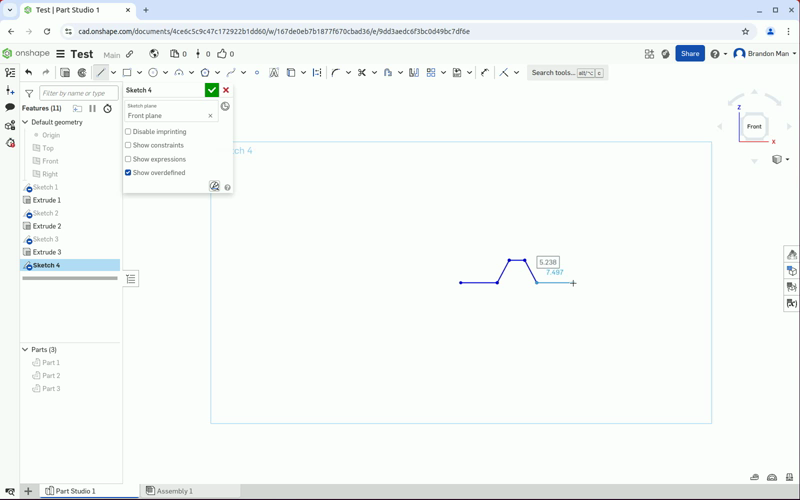
key_up(shift)
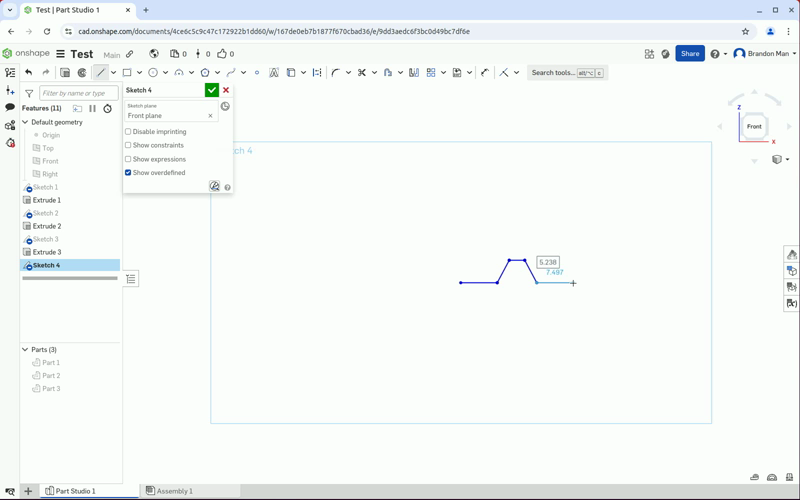
key_down(shift)
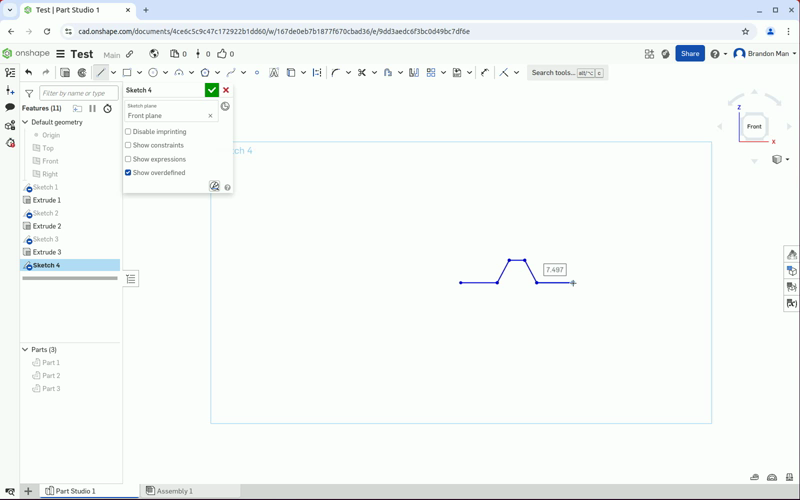
mouse_move(517, 170)
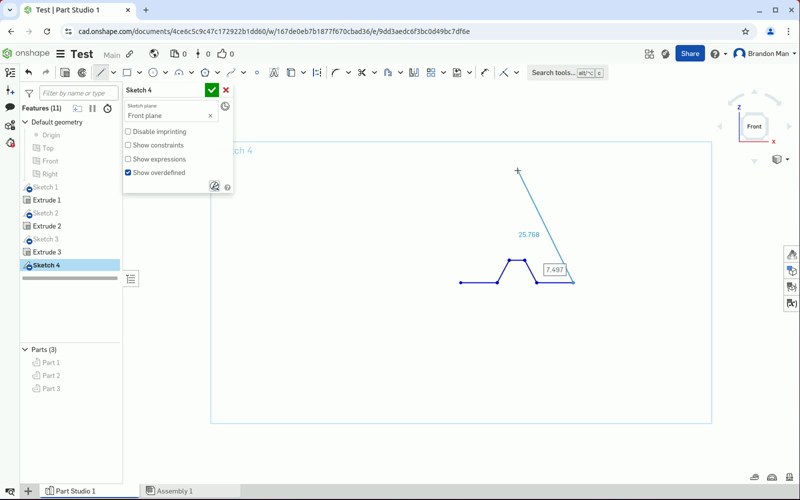
click(517, 170)
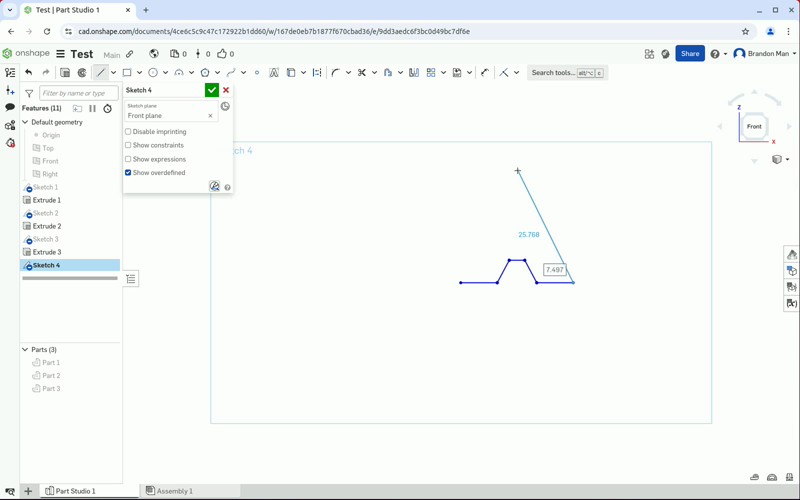
key_up(shift)
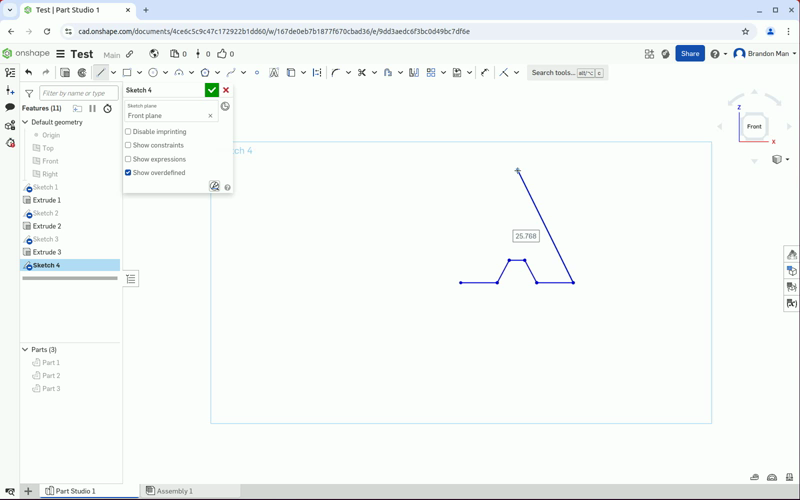
key_down(shift)
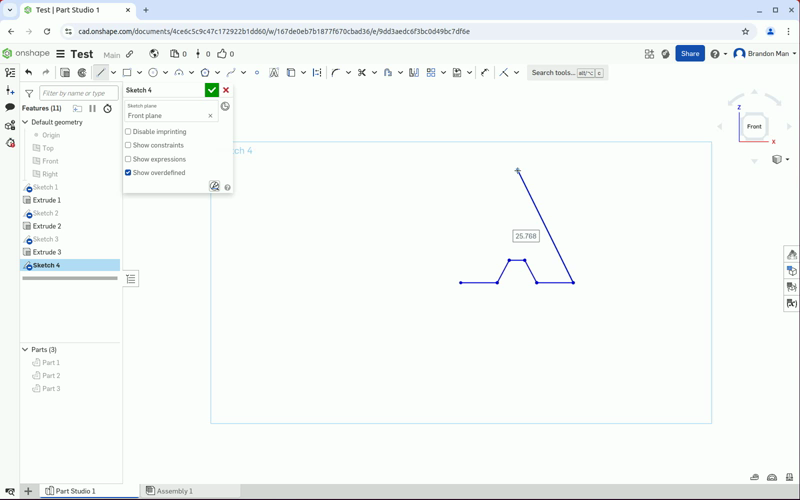
mouse_move(460, 282)
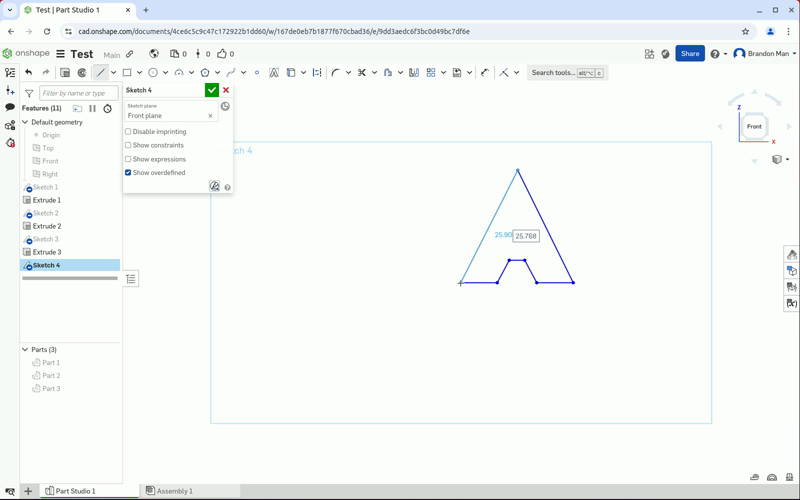
key_up(shift)
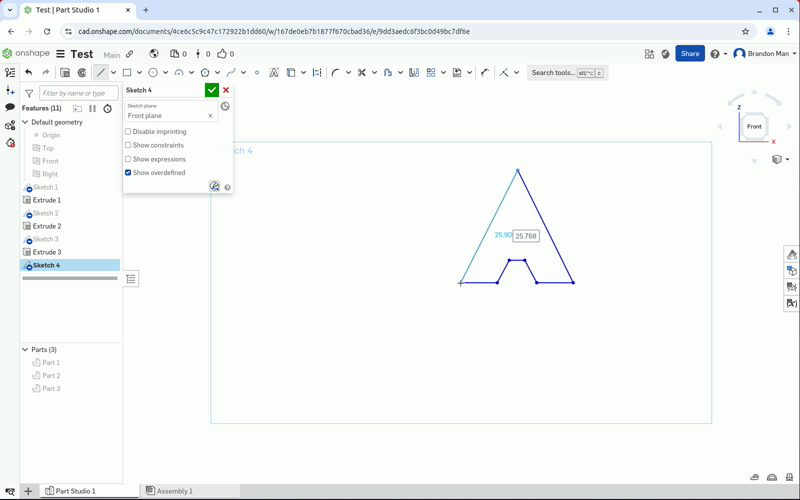
click(460, 282)
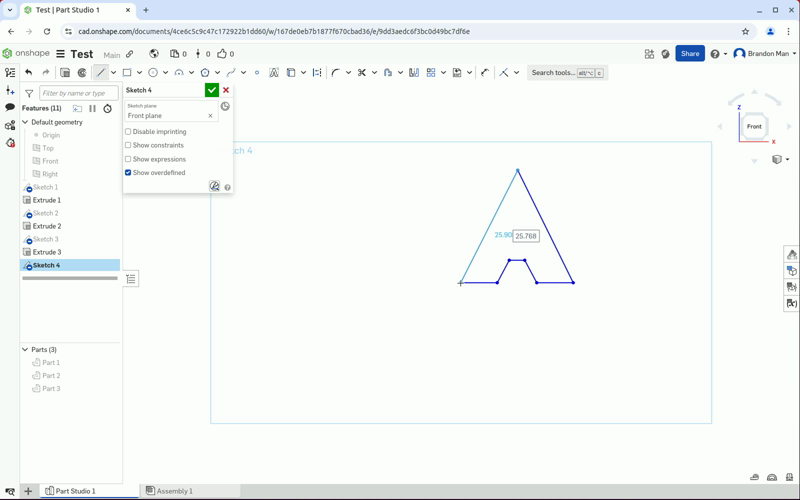
key(esc)
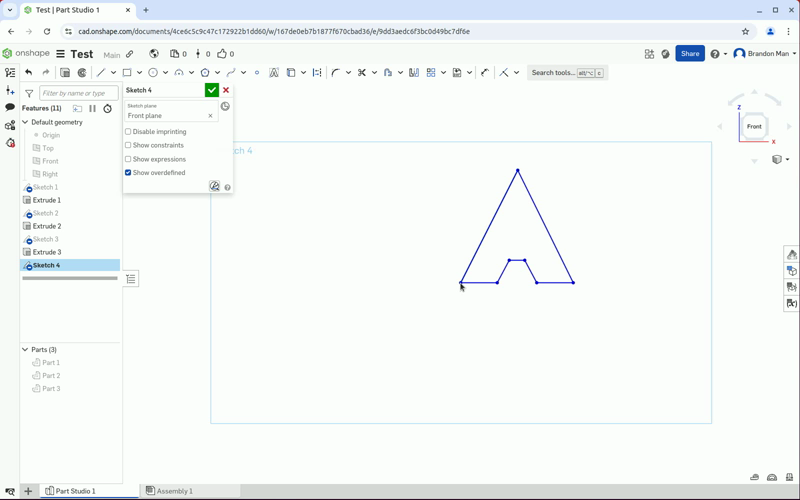
key(l)
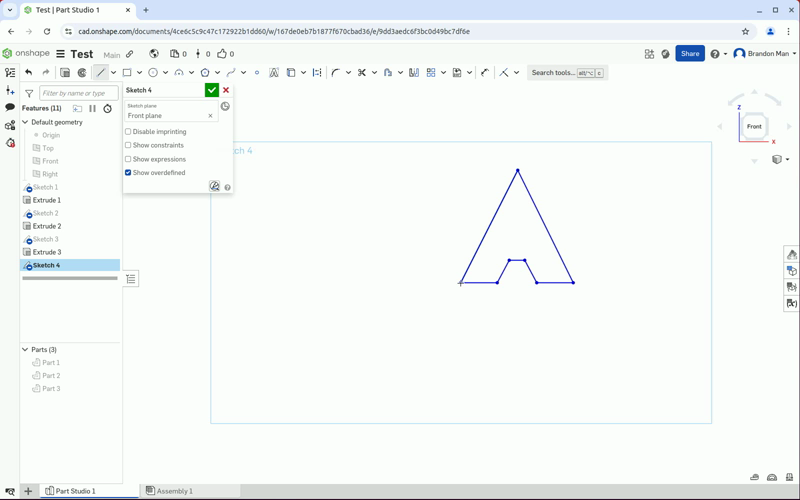
key_down(shift)
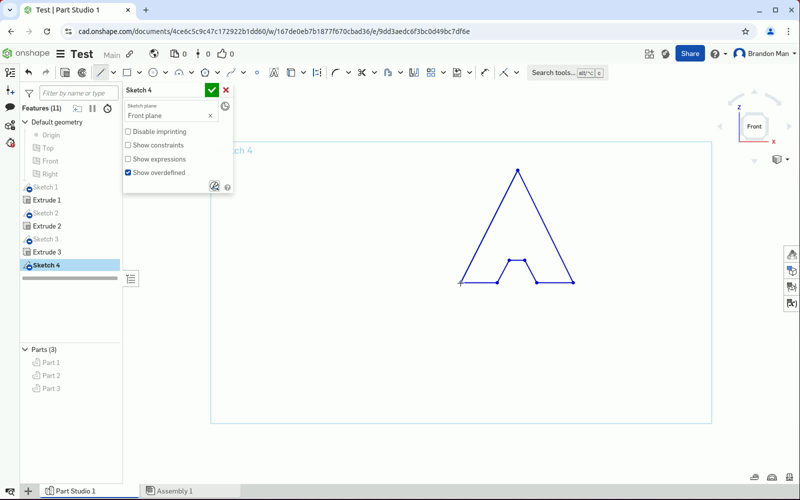
mouse_move(508, 226)
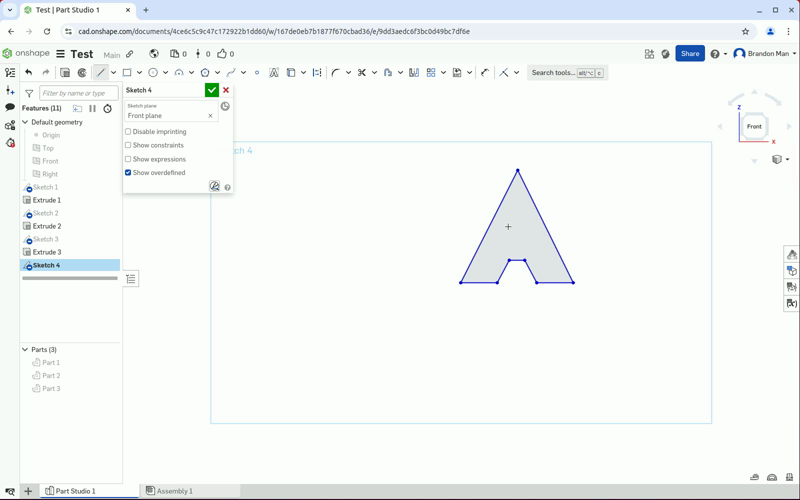
click(508, 226)
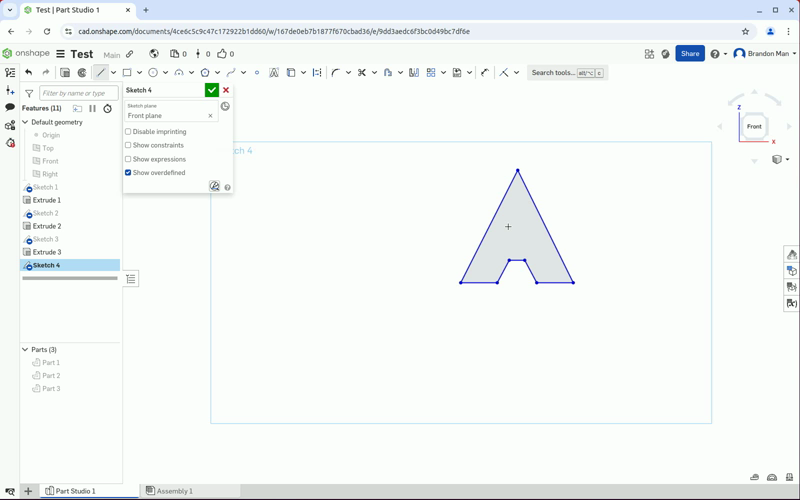
key_up(shift)
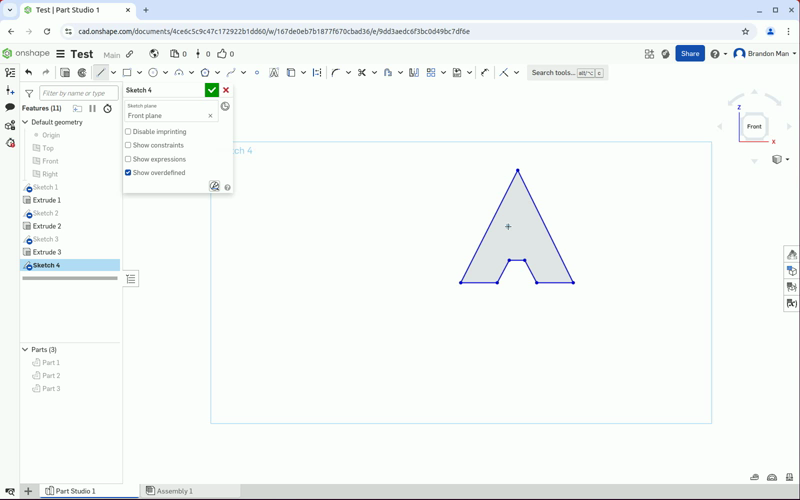
key_down(shift)
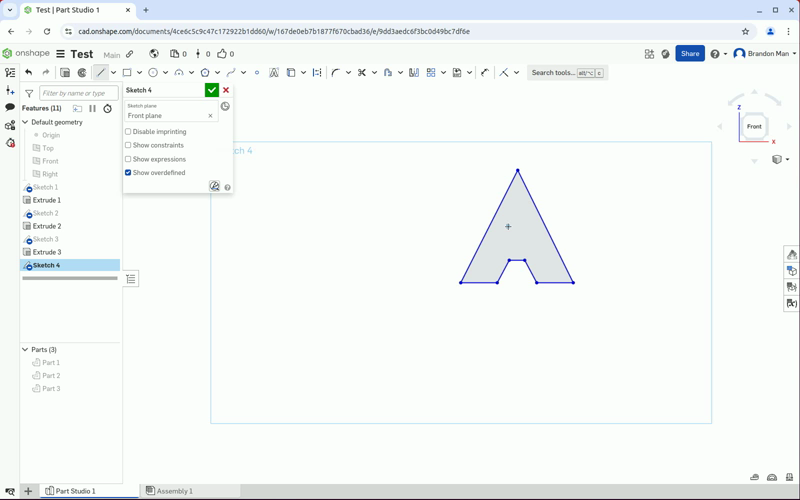
mouse_move(538, 226)
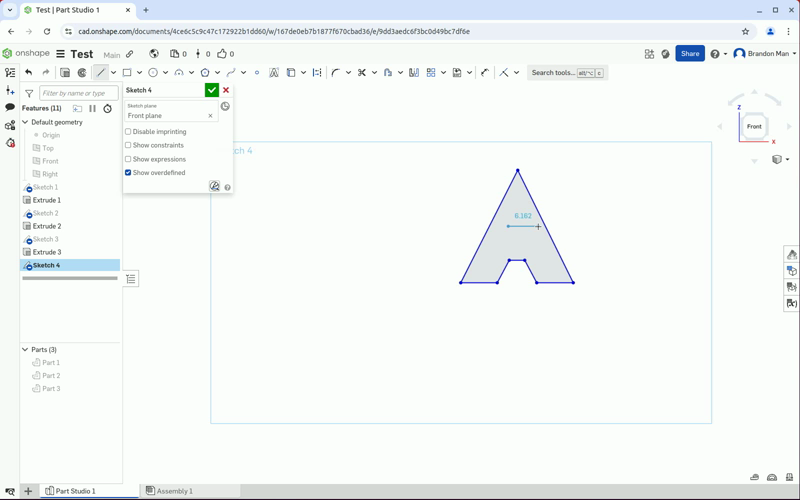
mouse_move(525, 226)
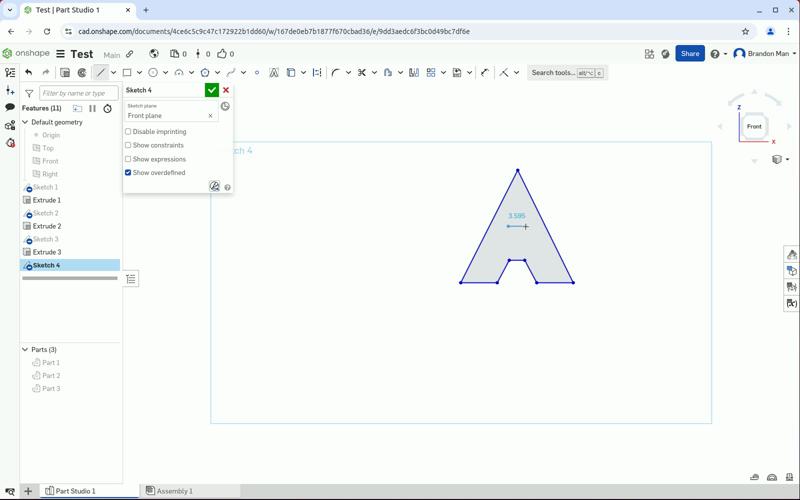
click(525, 226)
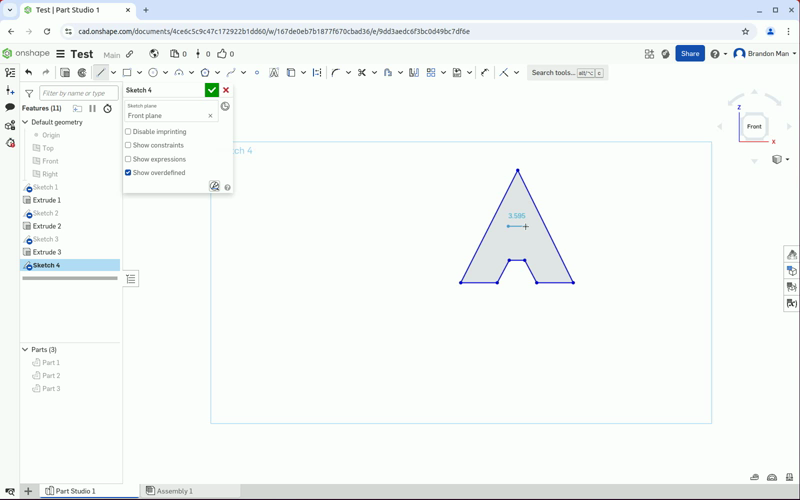
key_up(shift)
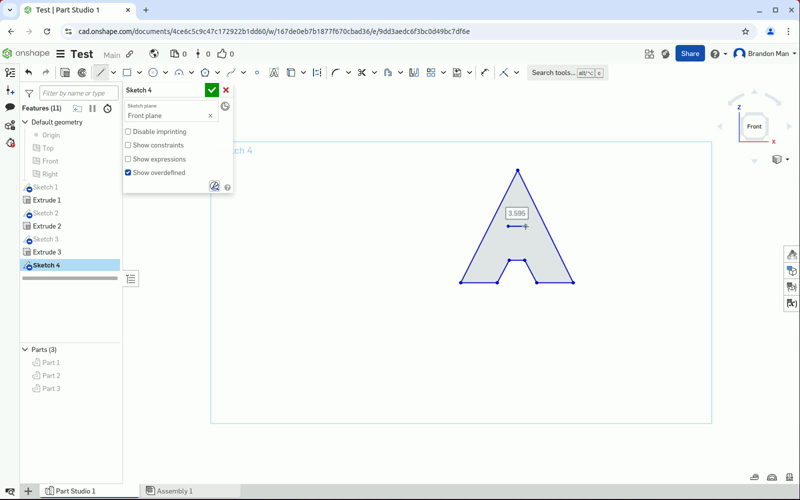
key_down(shift)
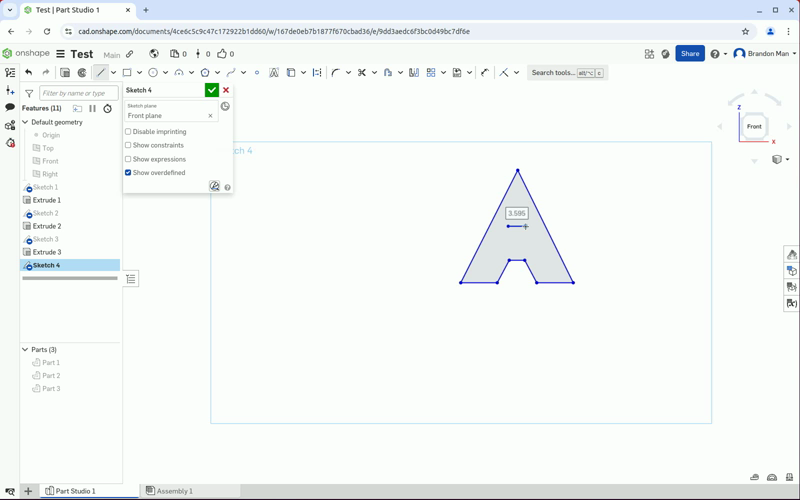
mouse_move(555, 226)
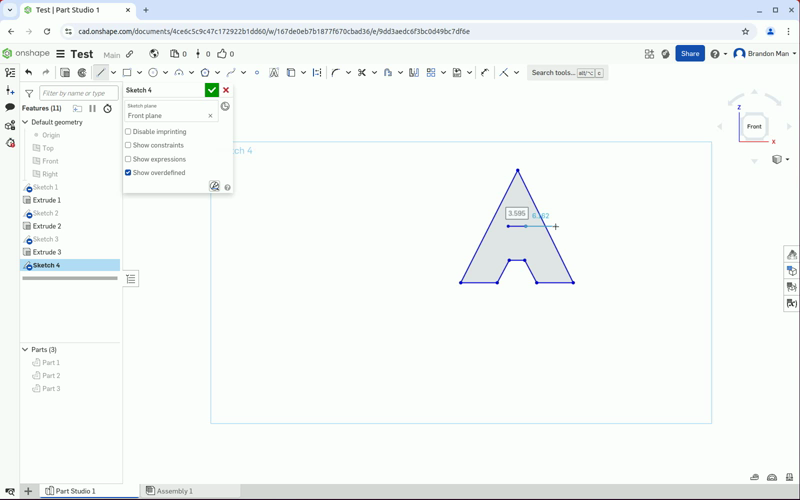
mouse_move(517, 208)
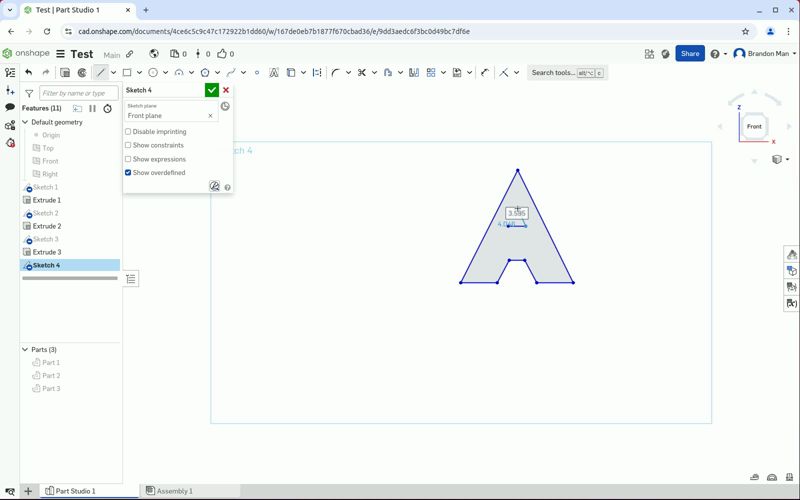
click(517, 208)
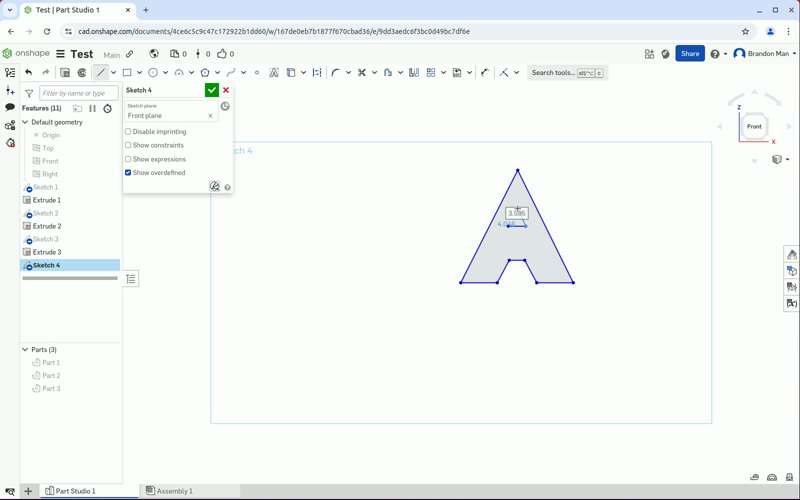
key_up(shift)
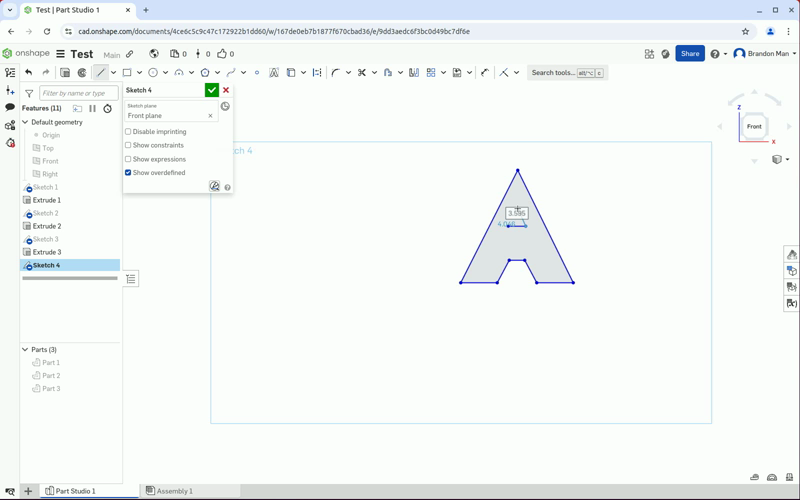
mouse_move(547, 208)
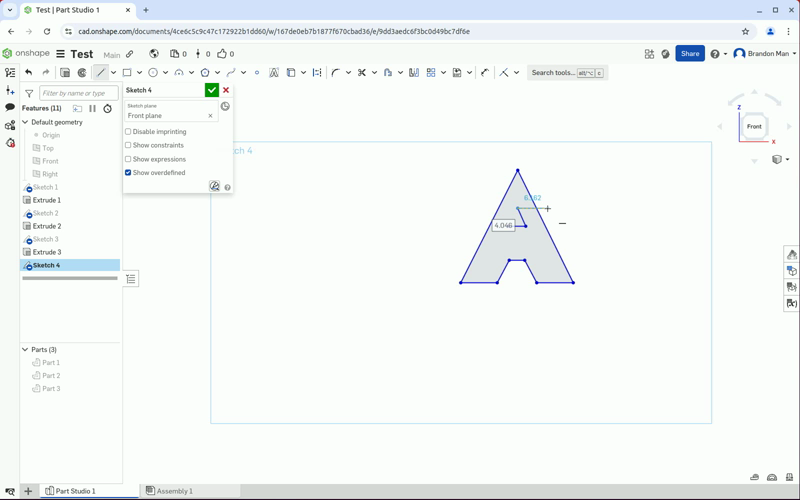
key_down(shift)
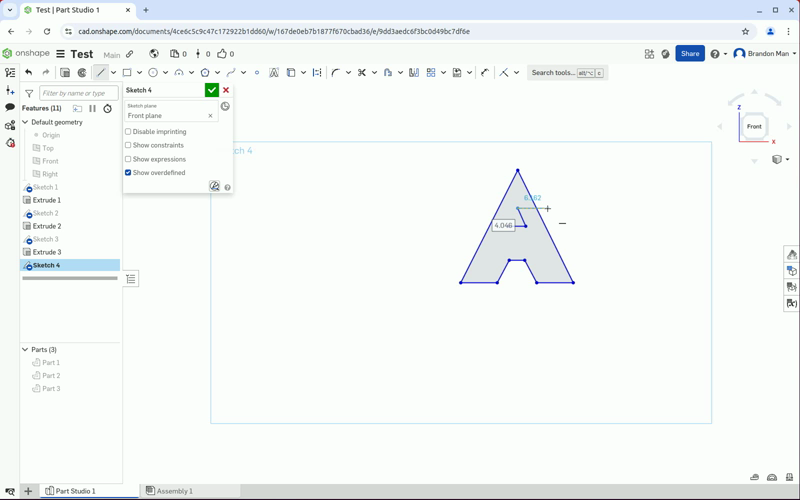
mouse_move(508, 226)
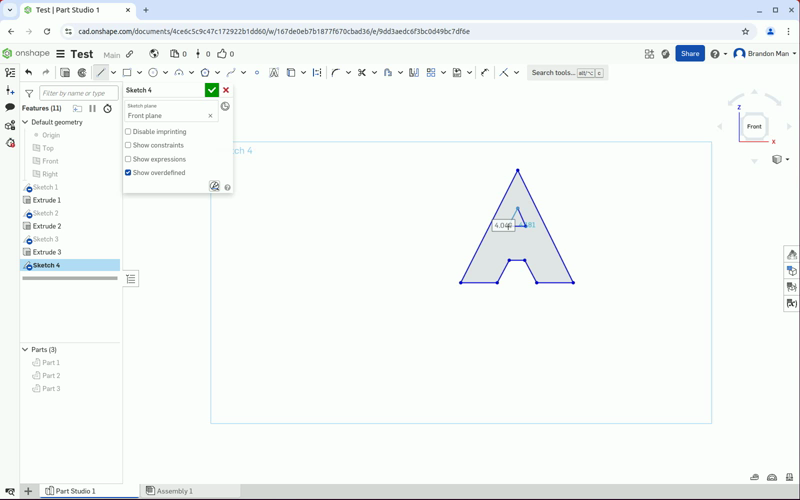
key_up(shift)
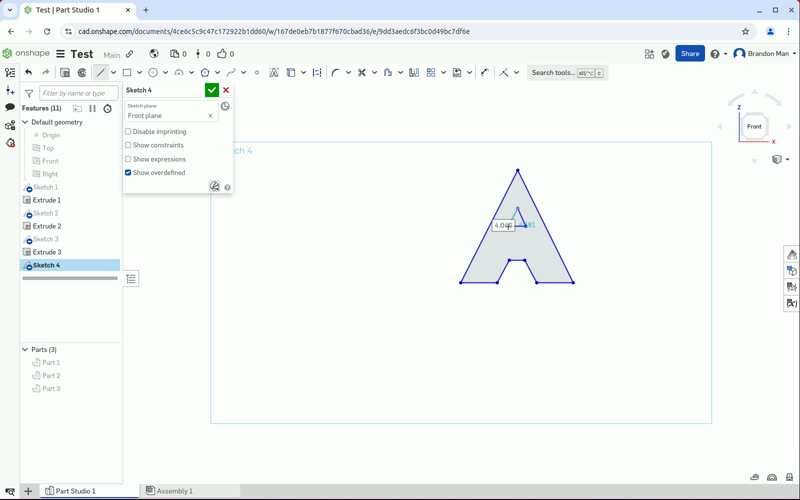
click(508, 226)
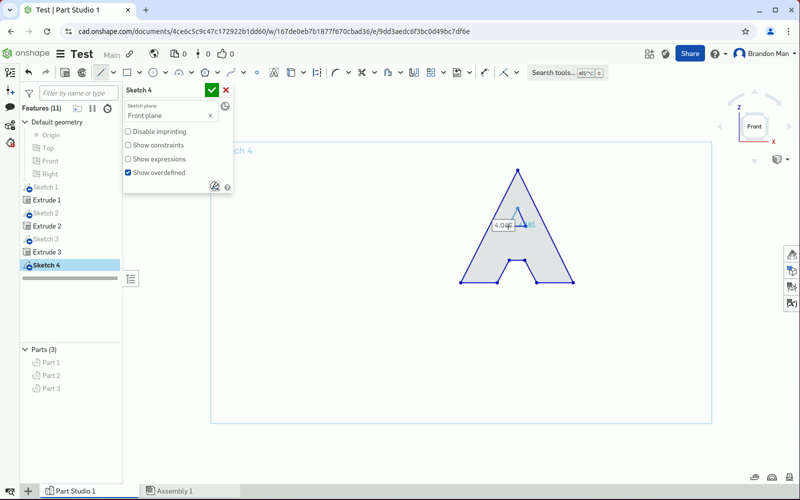
key(esc)
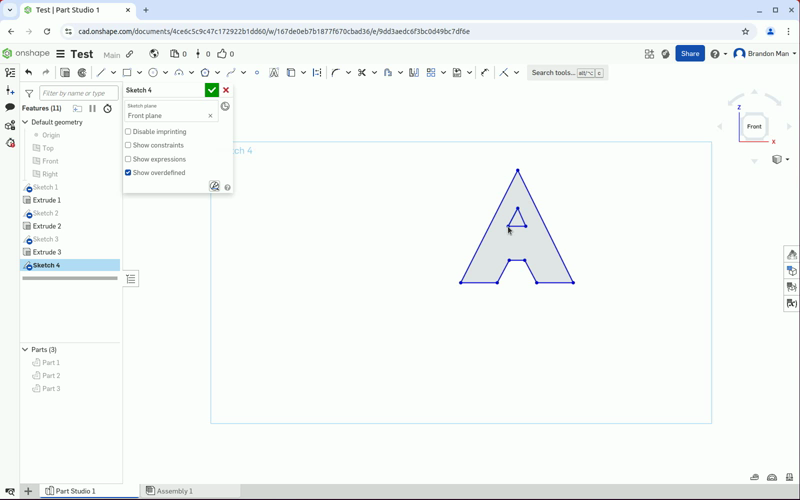
mouse_move(555, 271)
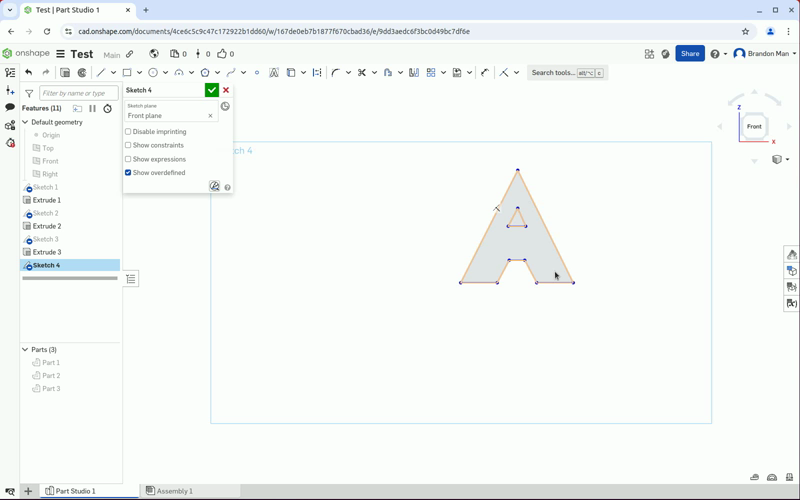
click(555, 271)
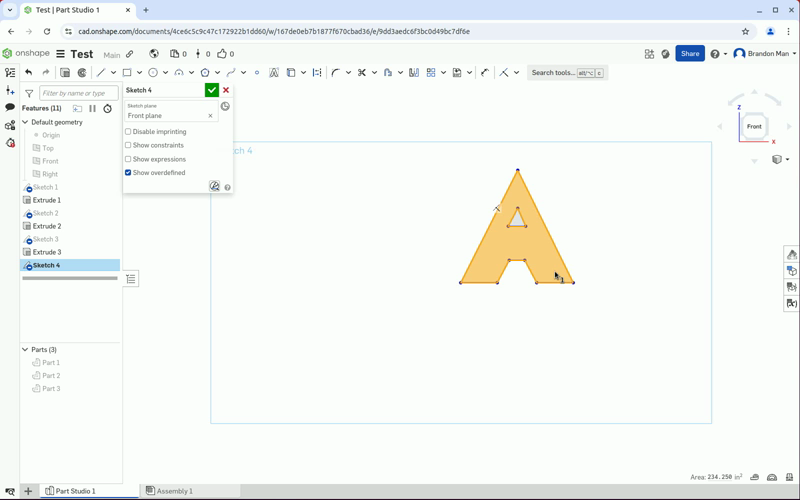
mouse_move(73, 352)
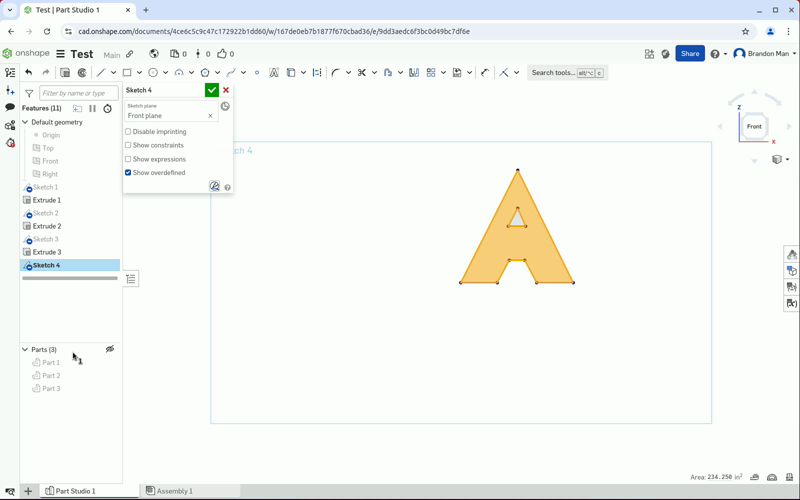
key(shift+y)
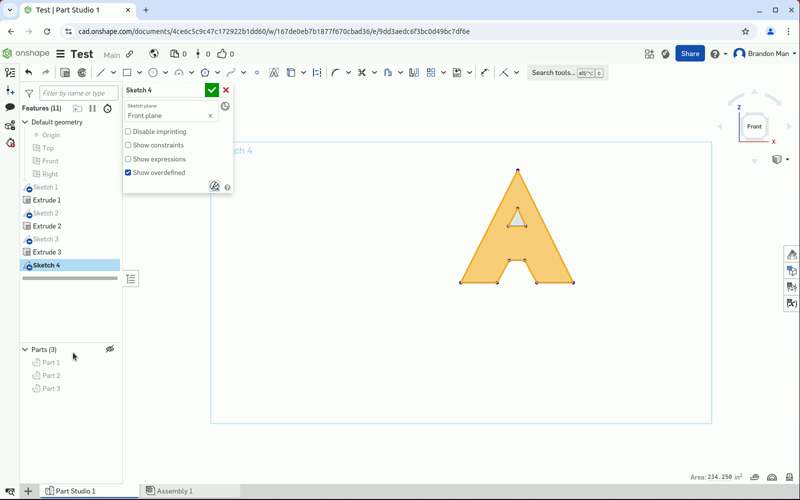
key(shift+e)
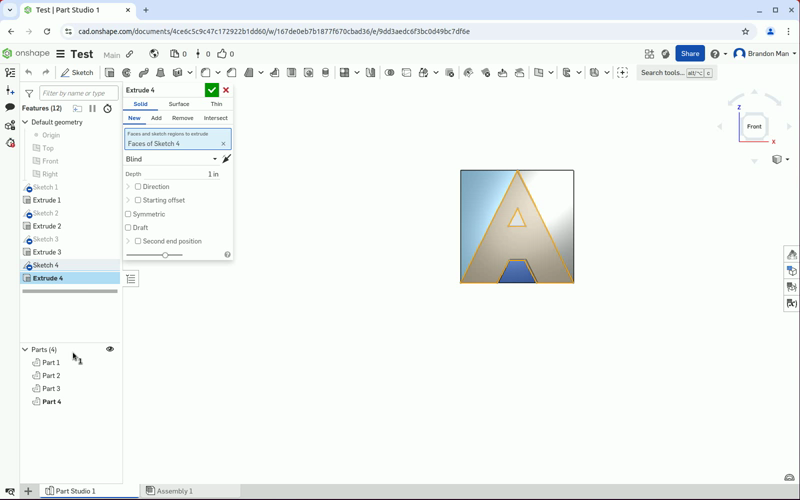
mouse_move(143, 106)
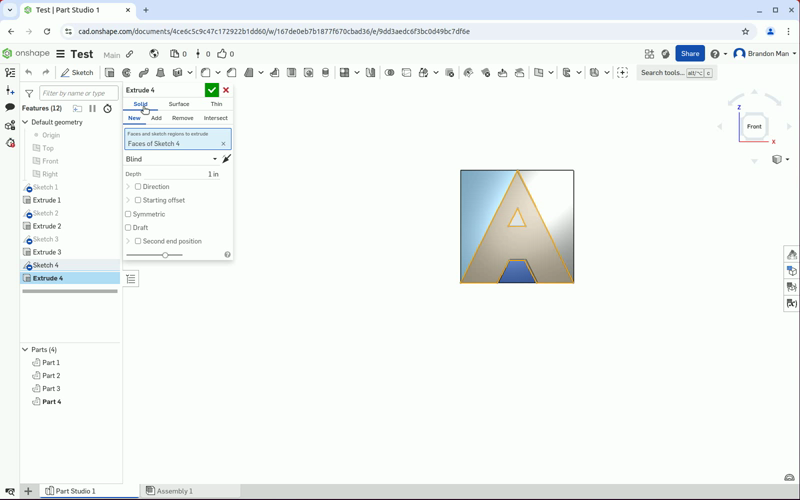
click(143, 106)
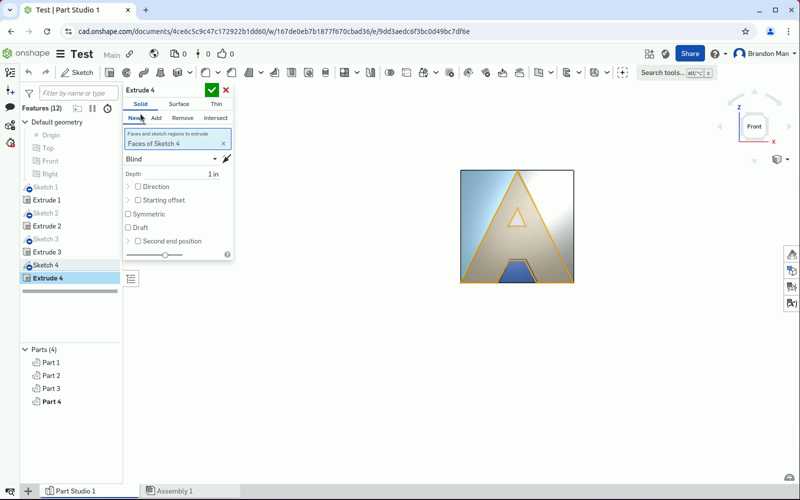
mouse_move(137, 120)
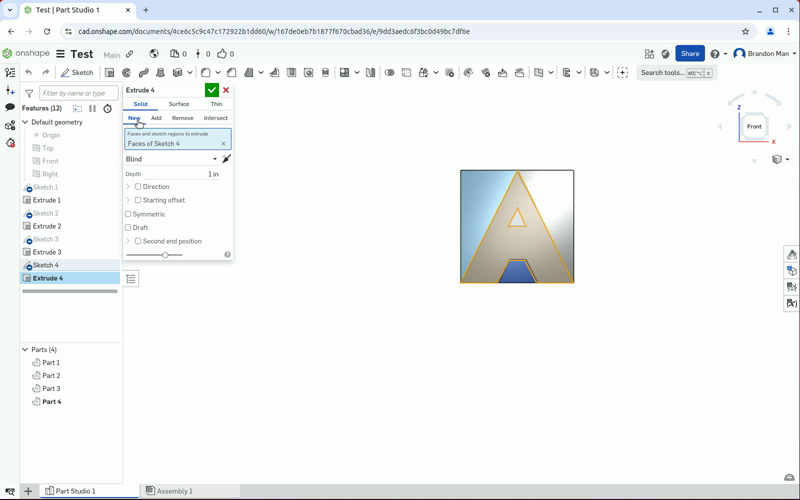
click(137, 120)
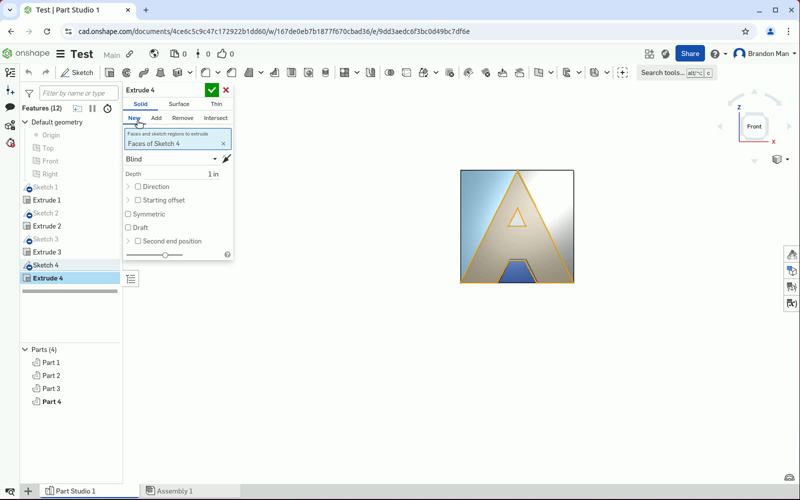
key(tab, 4)
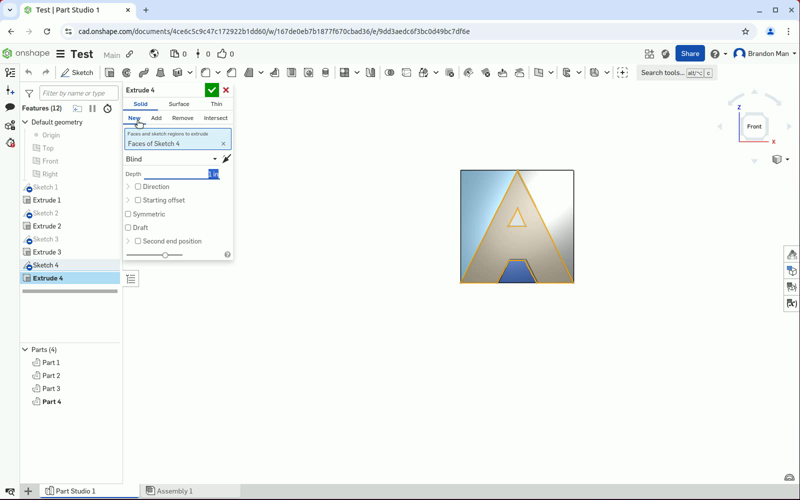
text(2.889)
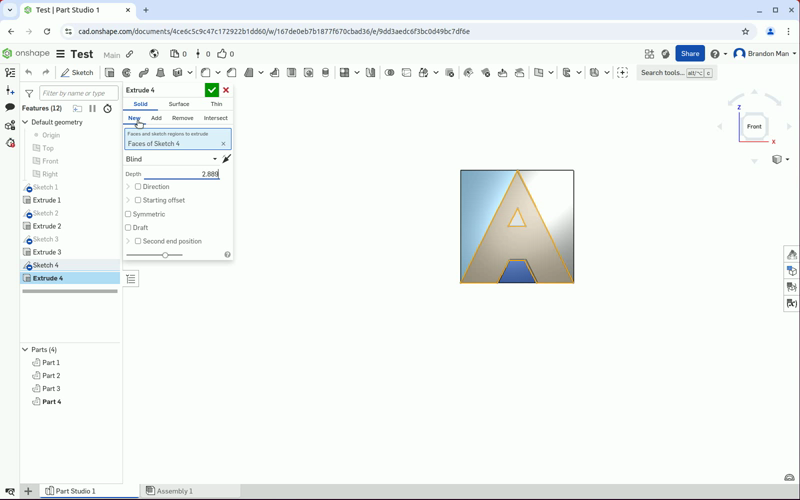
key(enter)
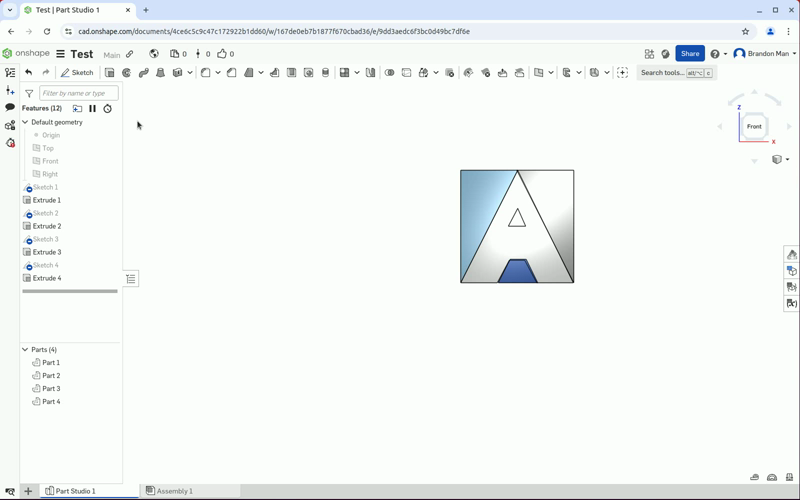
key(shift+h)
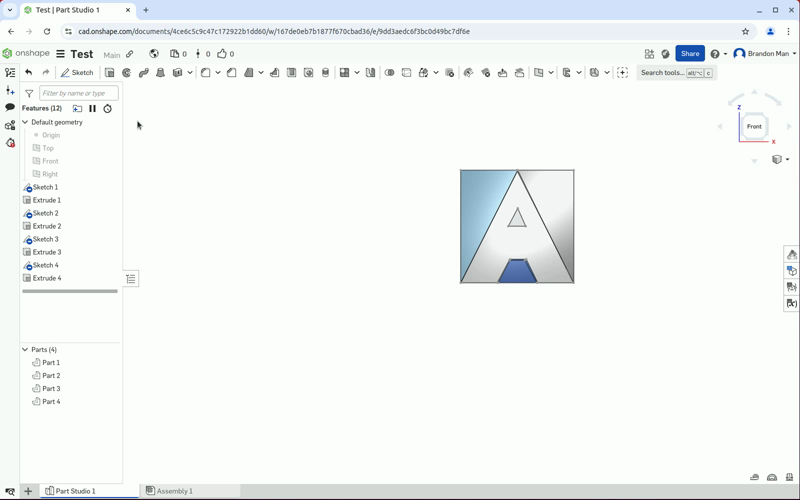
key(shift+h)
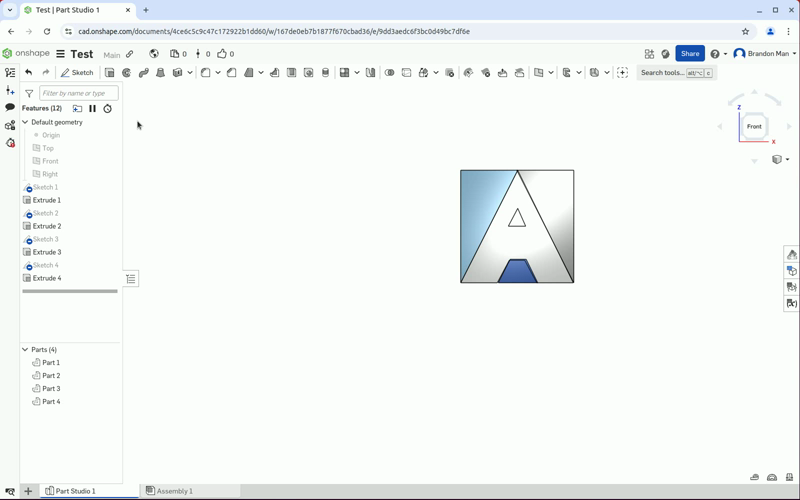
mouse_move(73, 189)
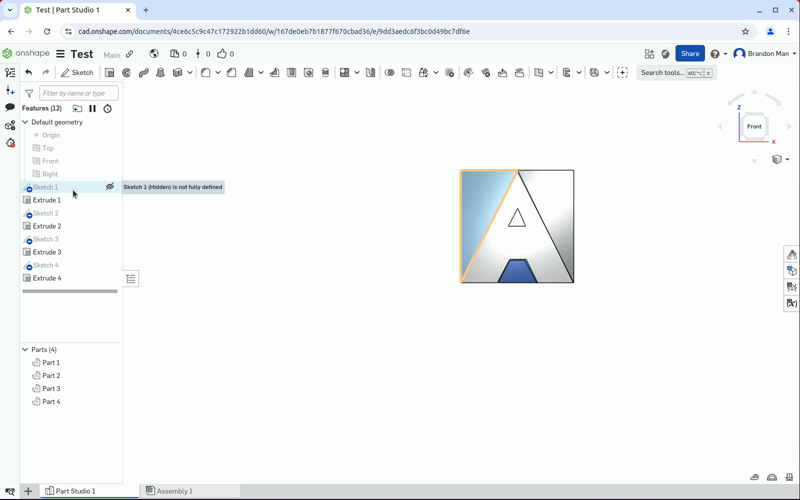
click(73, 189)
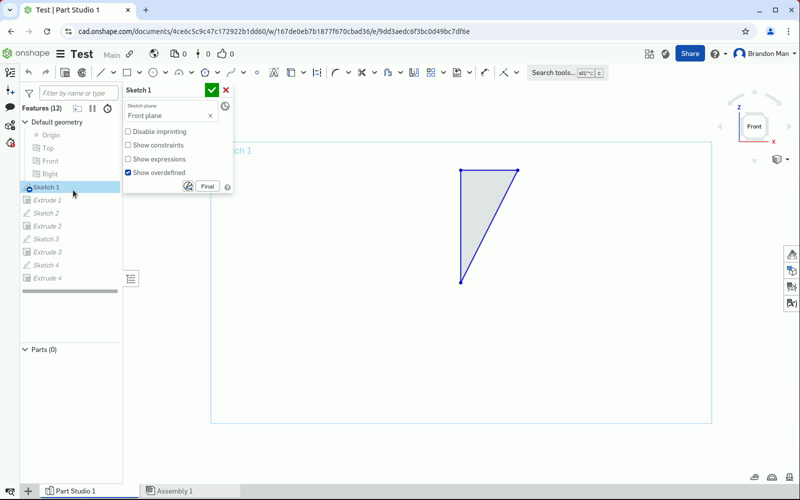
mouse_move(229, 92)
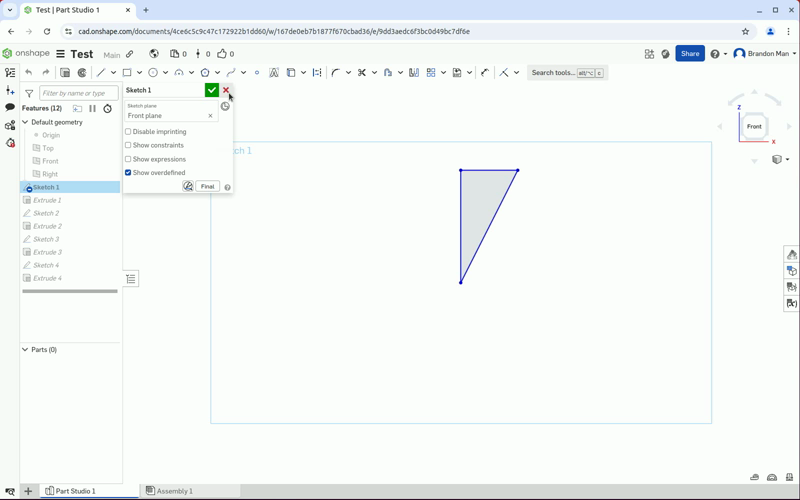
click(229, 92)
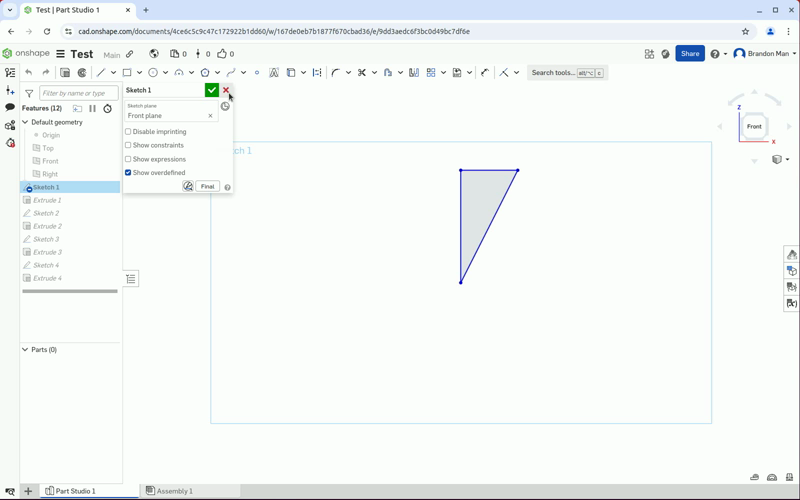
key(shift+s)
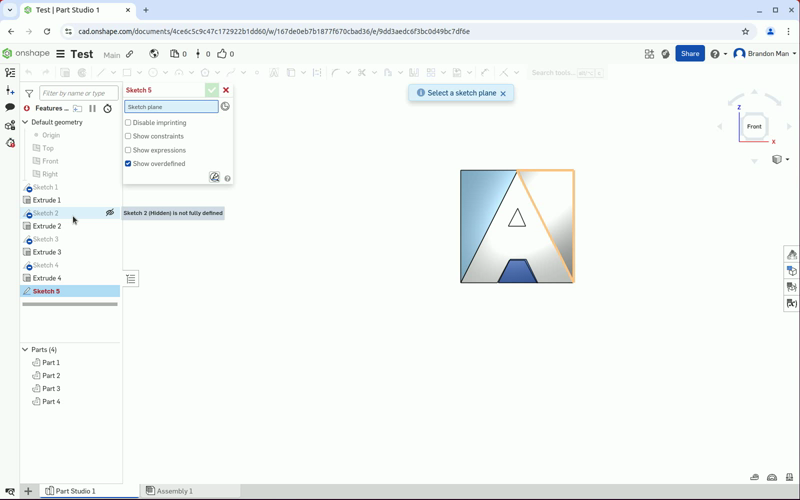
scroll(3)
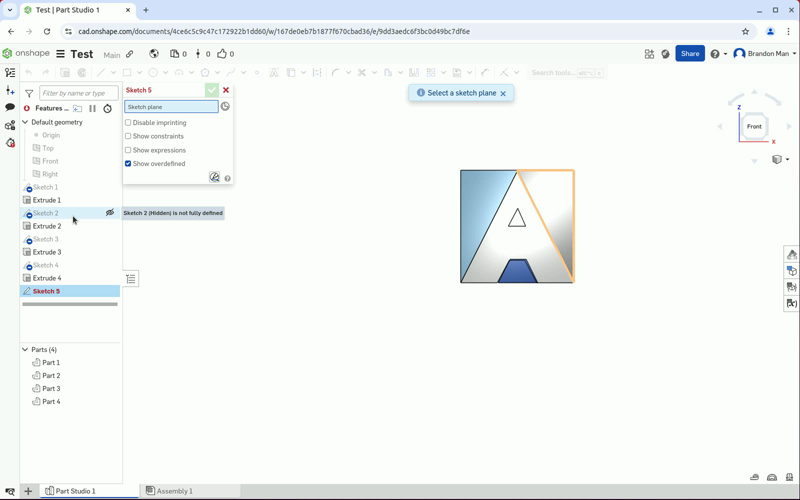
mouse_move(73, 163)
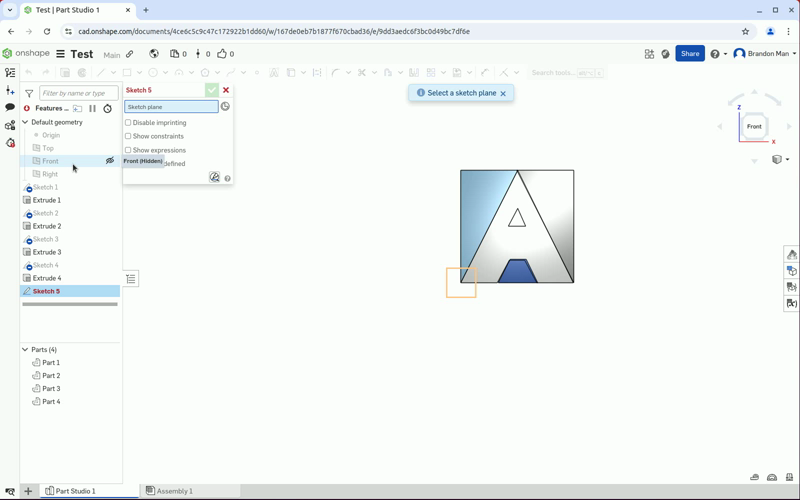
click(73, 163)
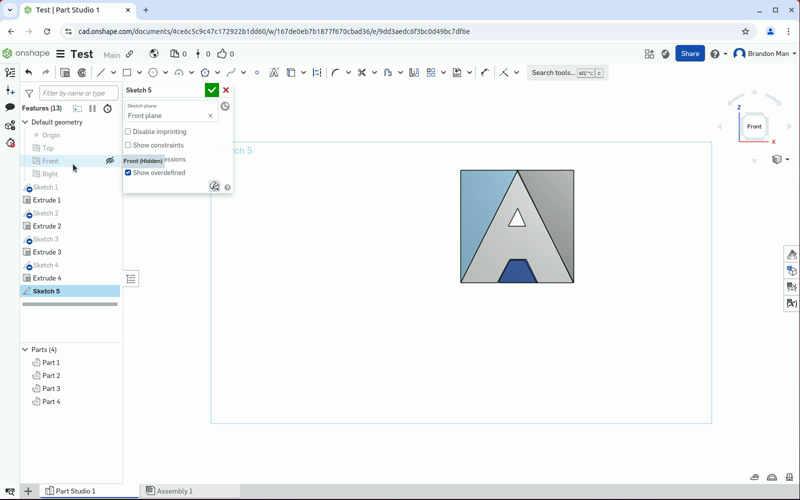
mouse_move(73, 352)
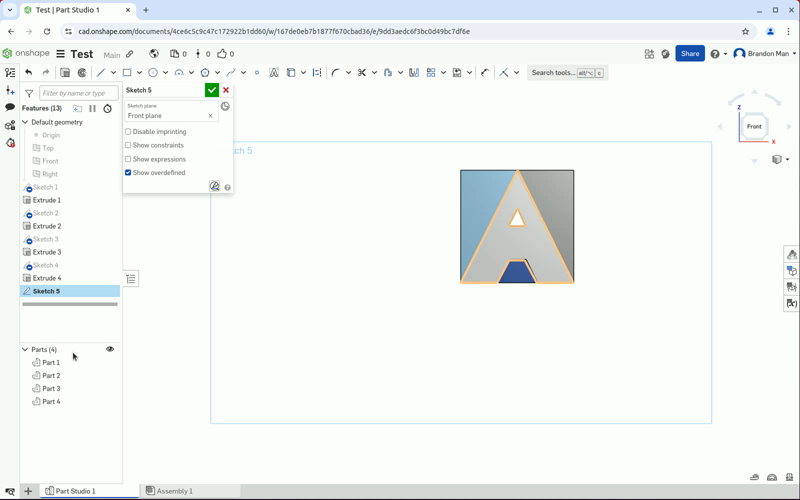
key(y)
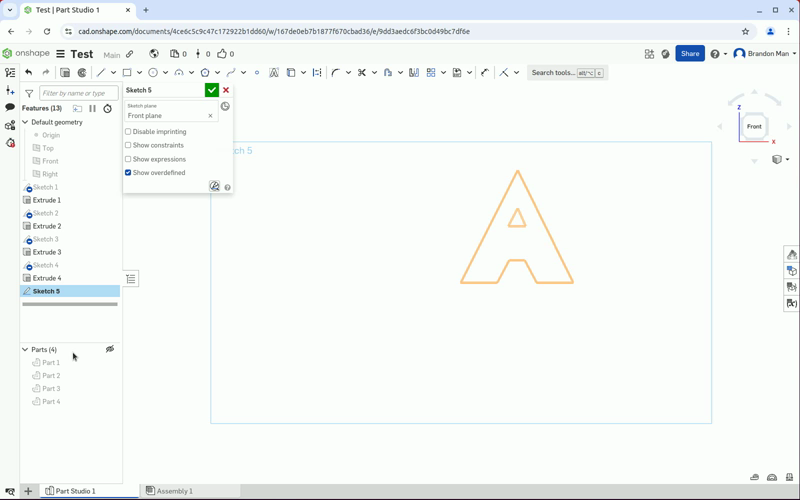
key(l)
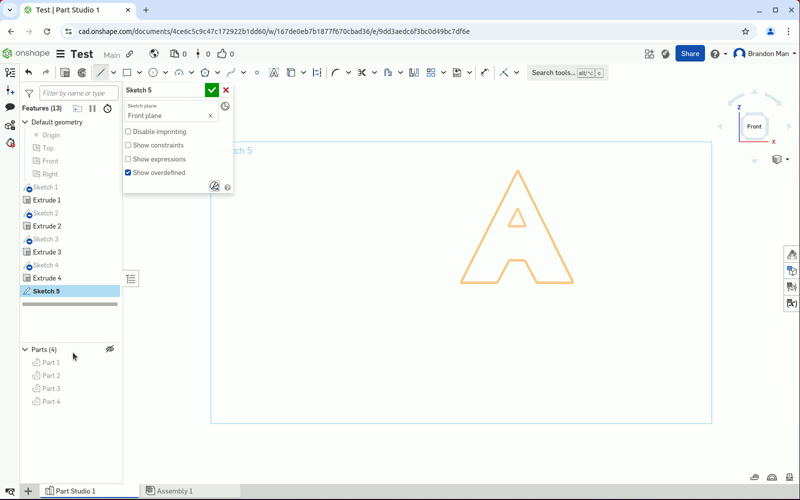
key_down(shift)
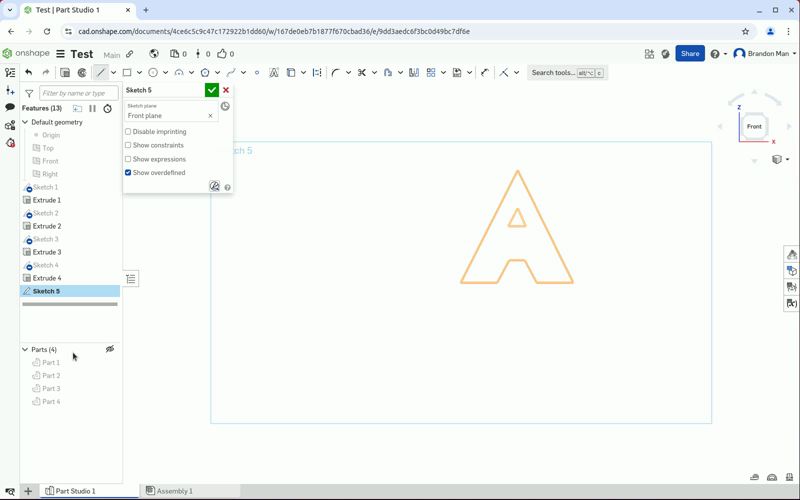
mouse_move(507, 226)
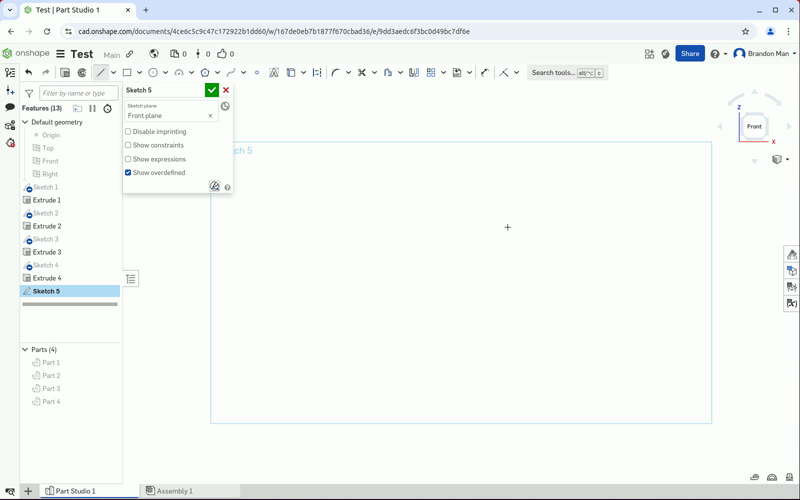
click(507, 226)
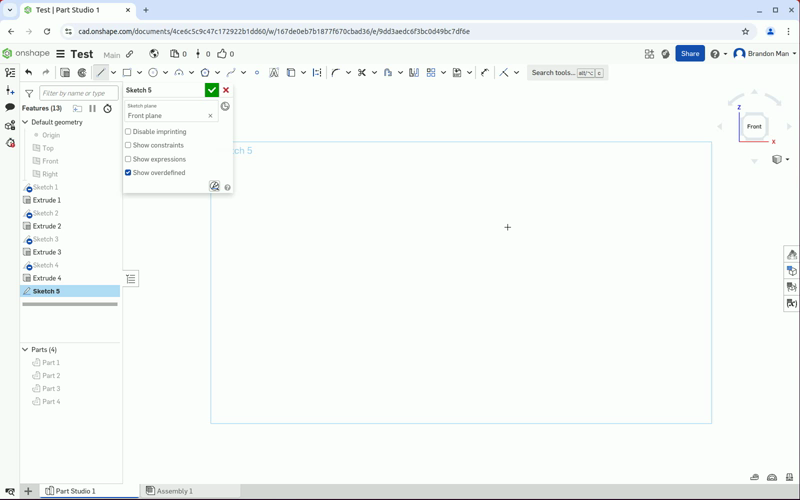
key_up(shift)
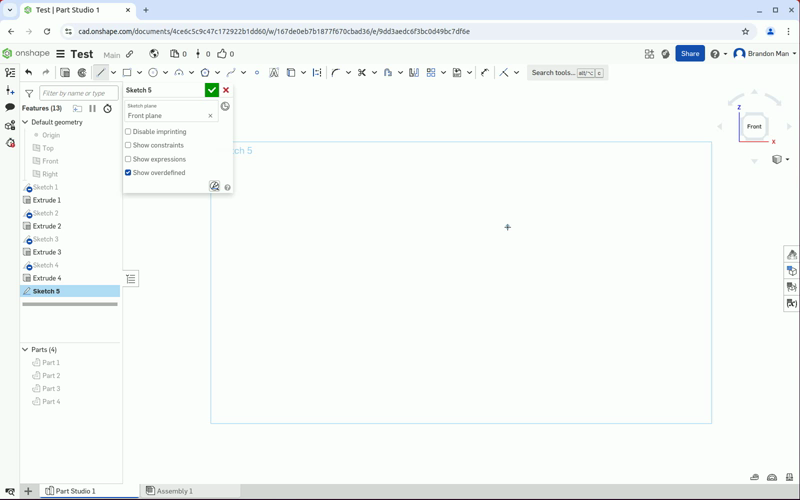
key_down(shift)
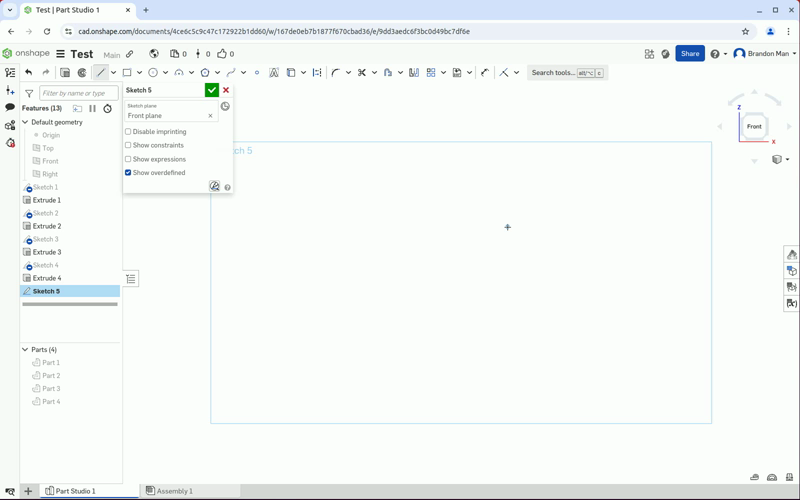
mouse_move(537, 226)
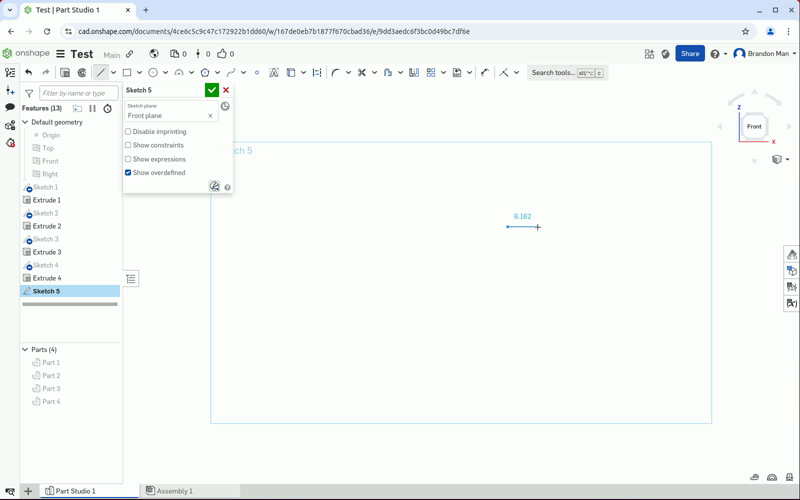
mouse_move(527, 226)
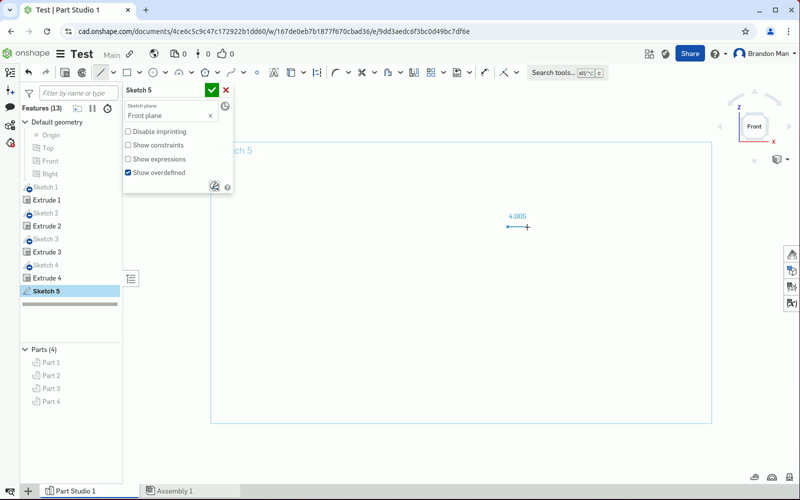
click(527, 226)
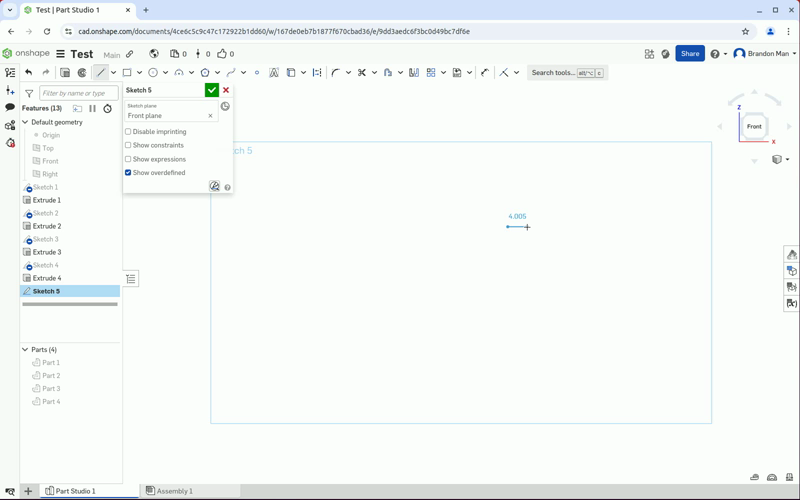
key_up(shift)
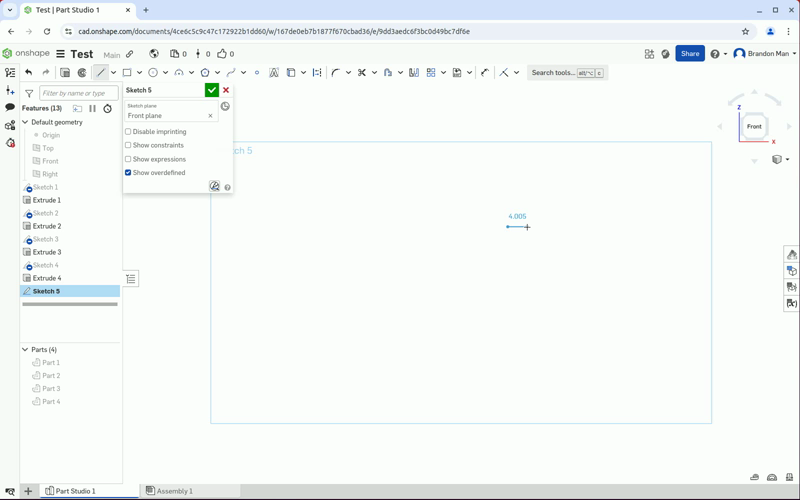
key_down(shift)
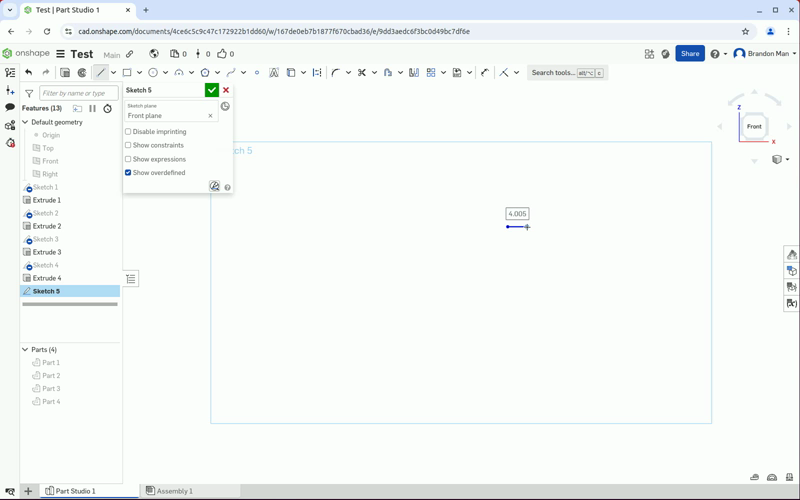
mouse_move(557, 226)
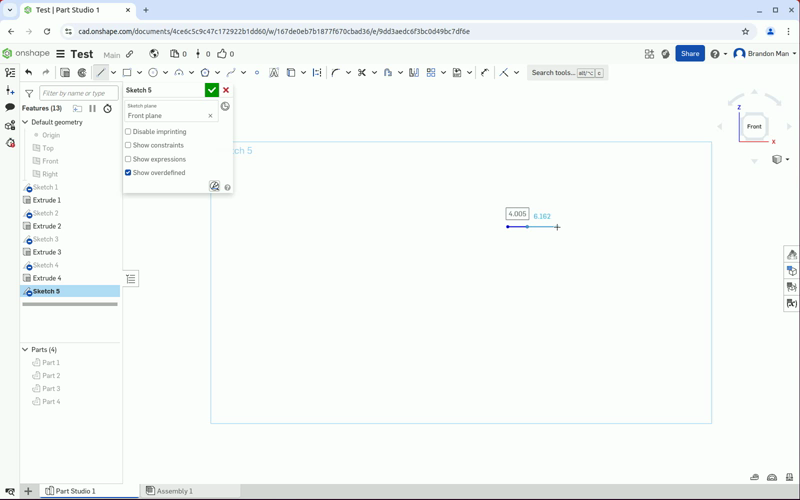
mouse_move(517, 207)
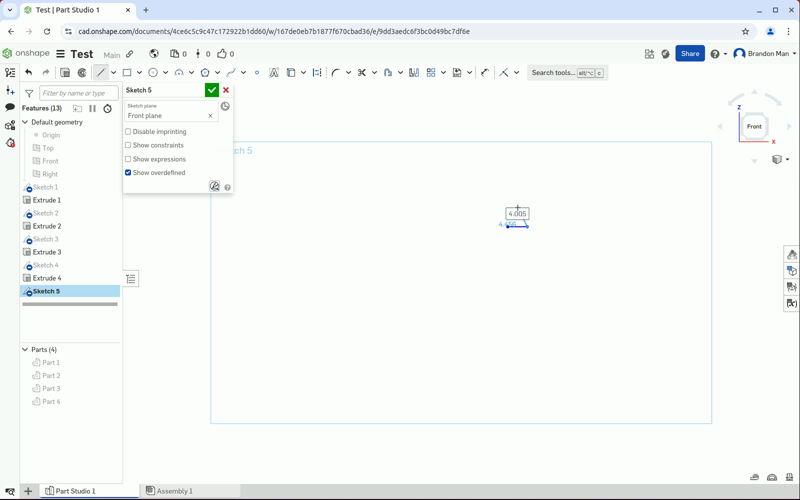
click(517, 207)
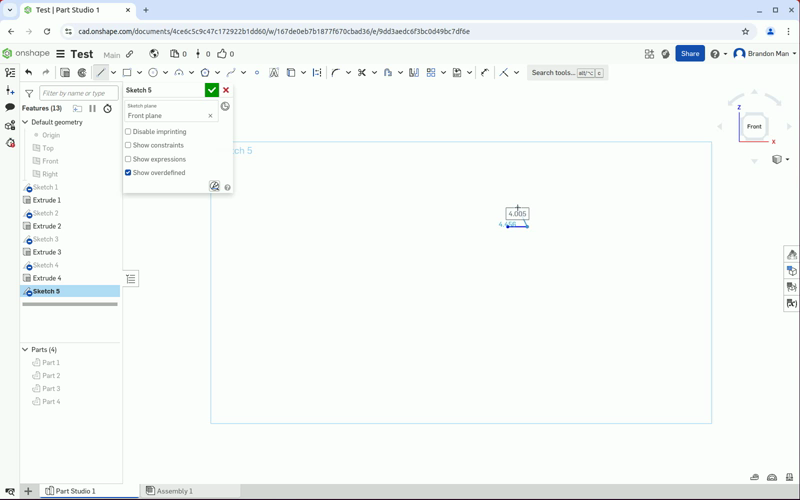
key_up(shift)
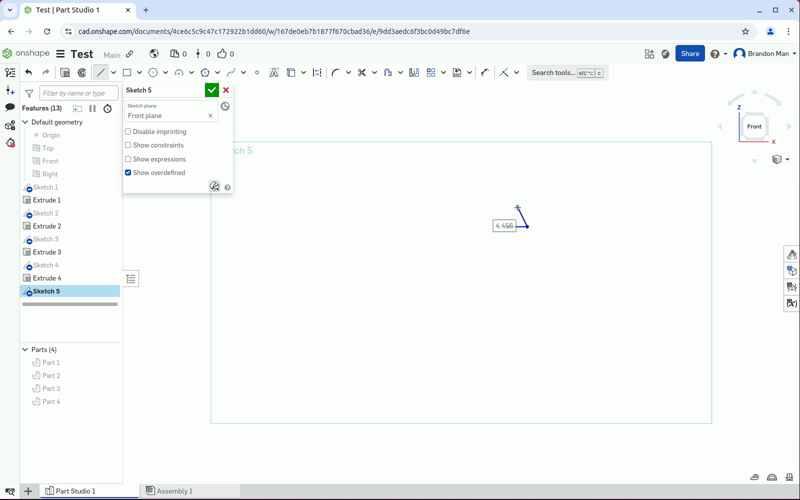
mouse_move(547, 207)
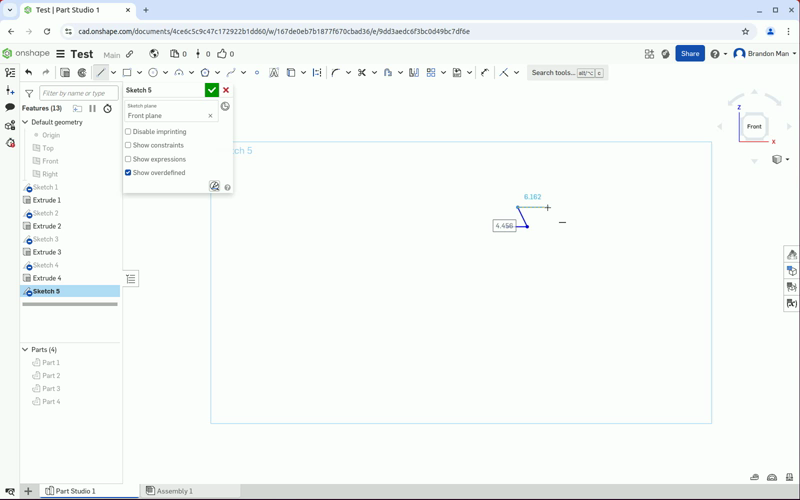
key_down(shift)
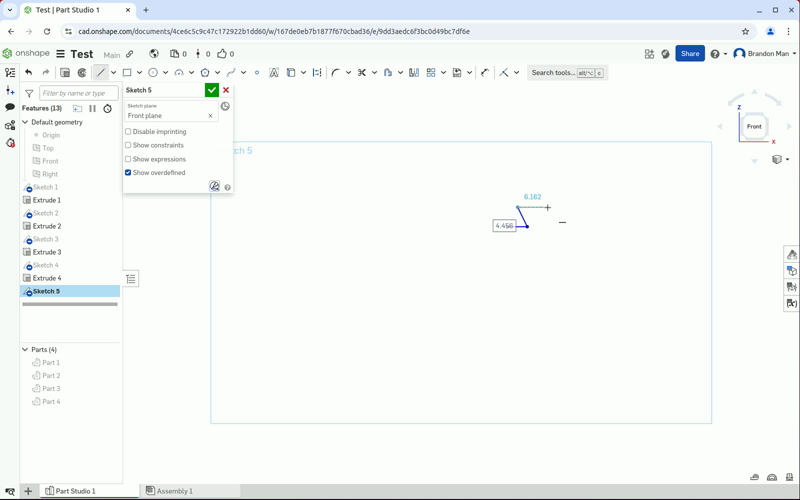
mouse_move(507, 226)
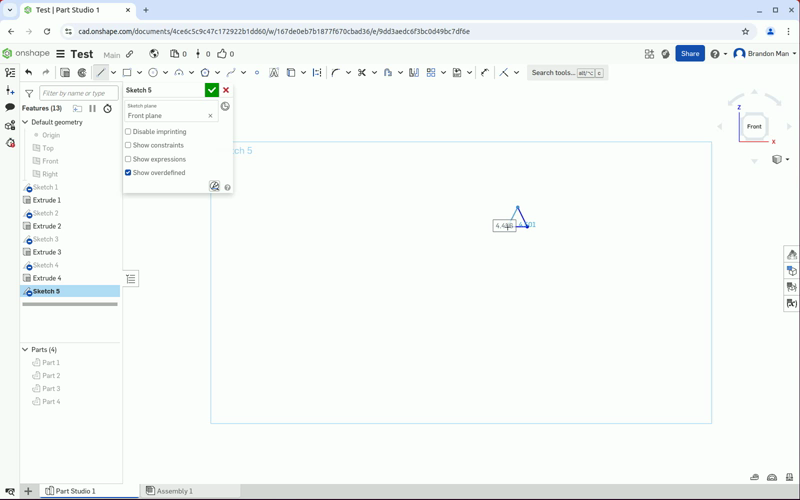
key_up(shift)
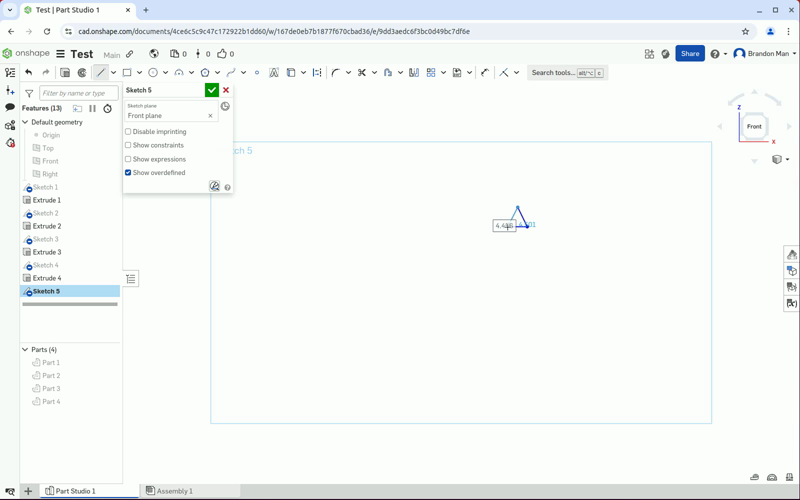
click(507, 226)
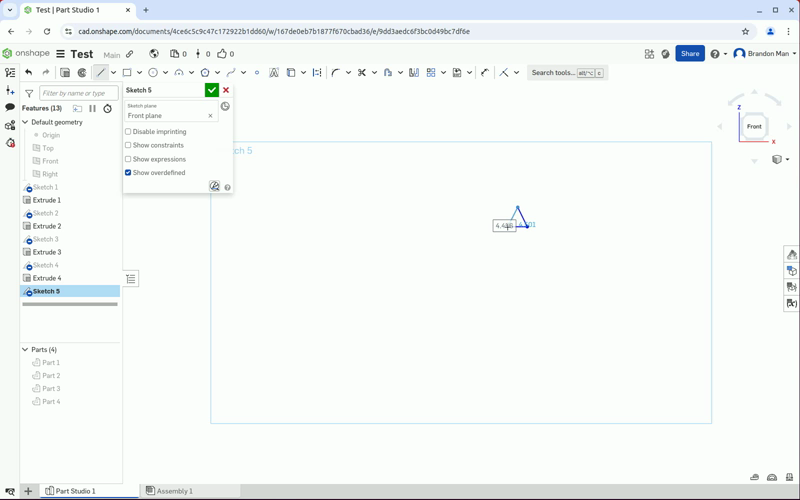
key(esc)
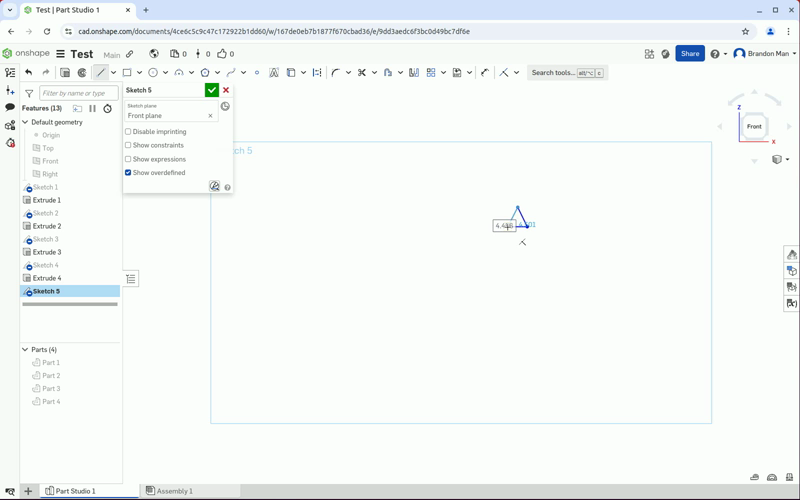
mouse_move(523, 221)
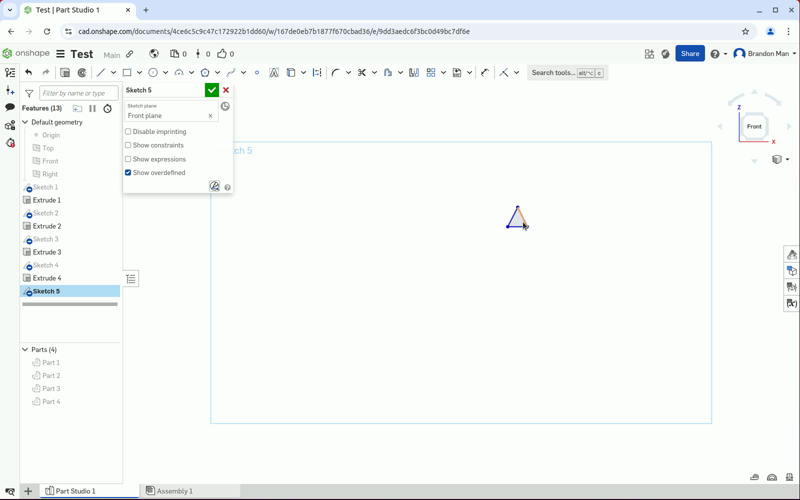
scroll(6)
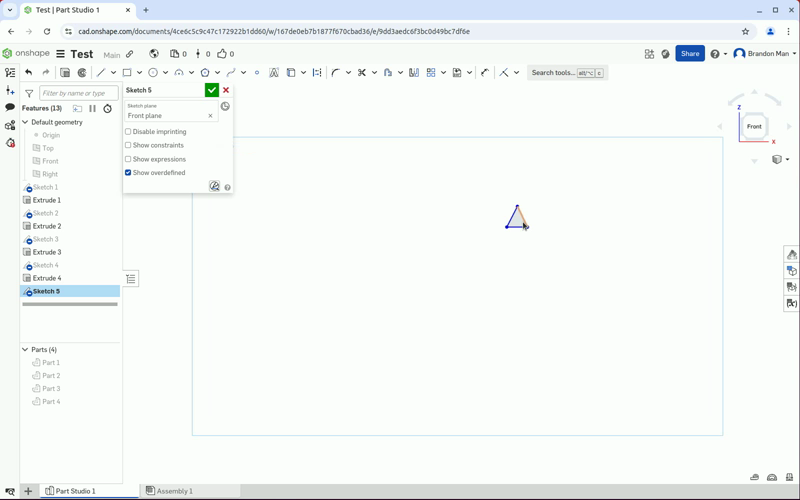
scroll(6)
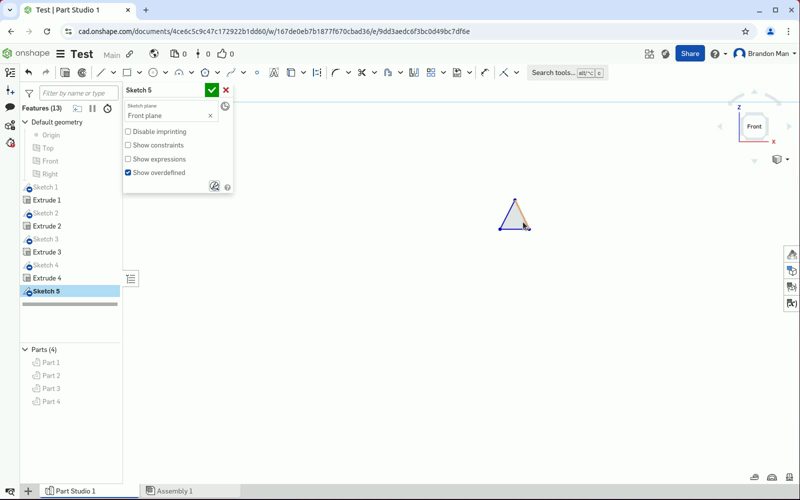
scroll(6)
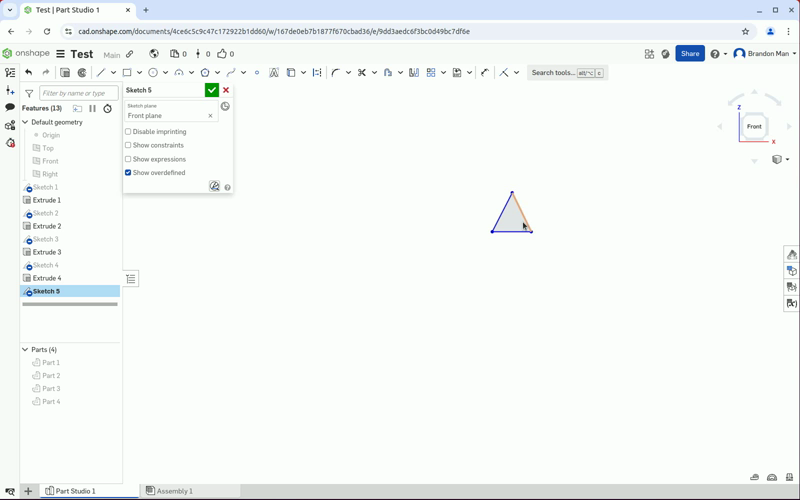
scroll(6)
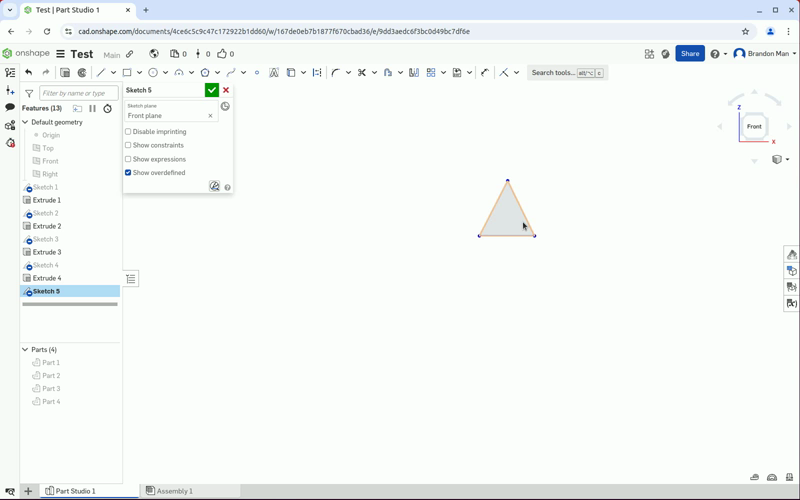
scroll(6)
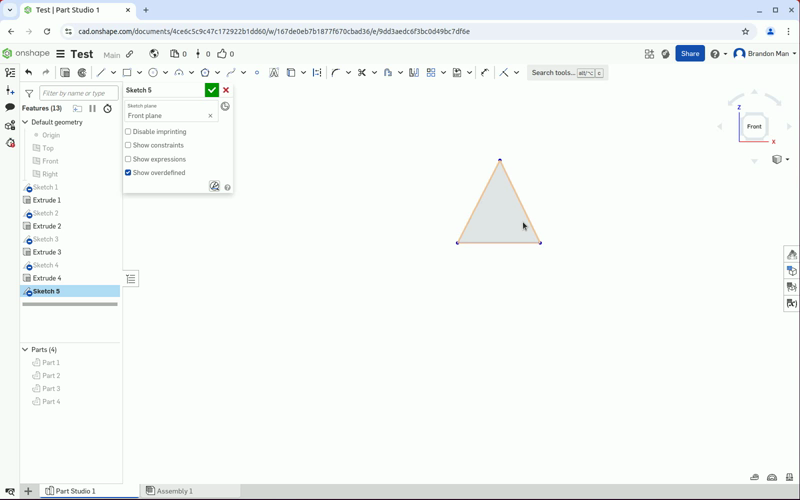
scroll(6)
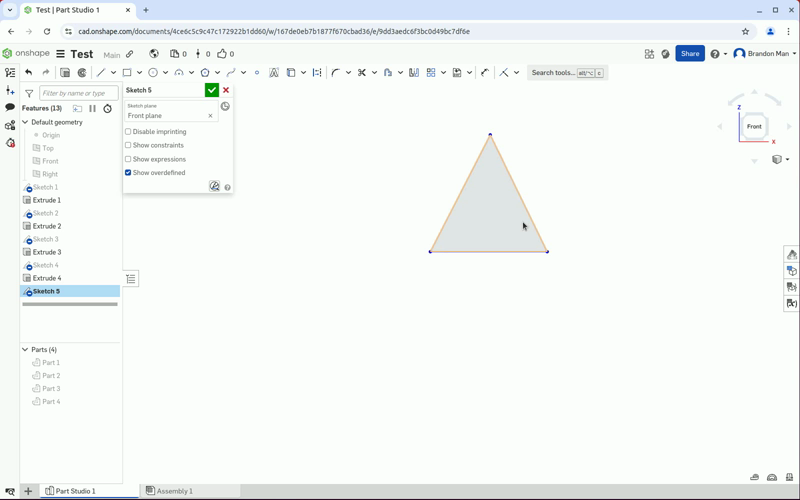
scroll(6)
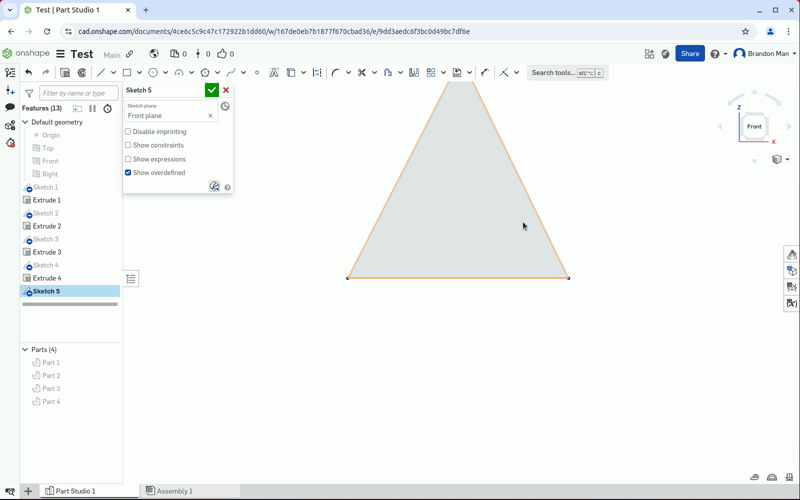
click(523, 221)
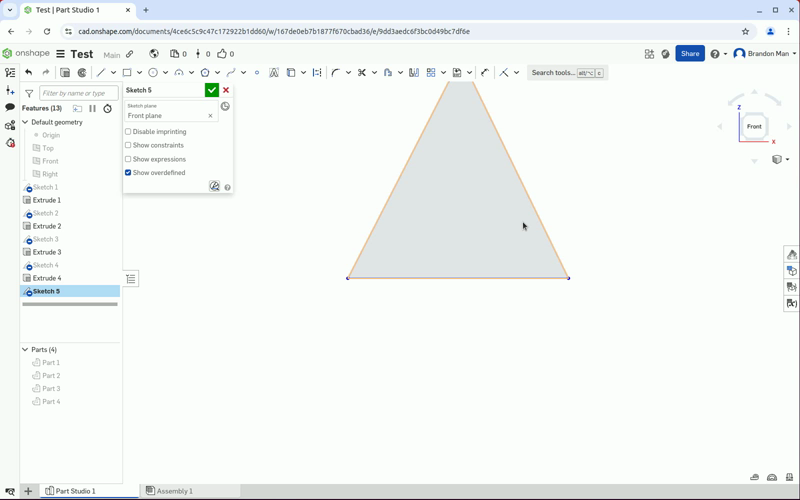
scroll(-6)
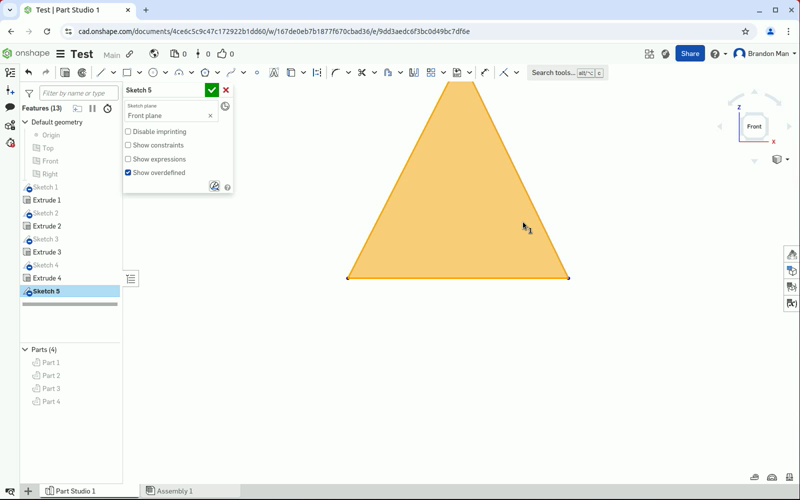
scroll(-6)
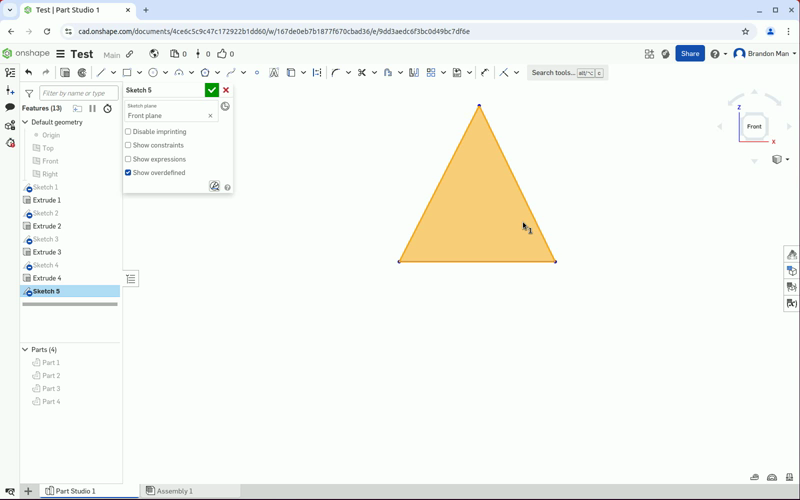
scroll(-6)
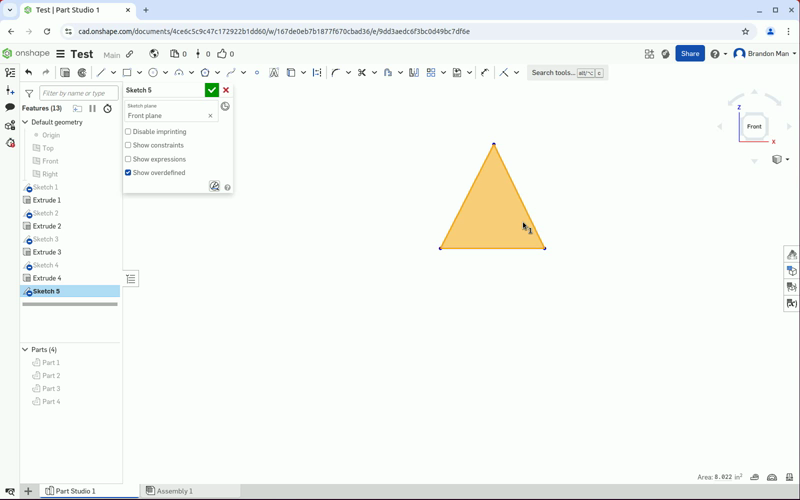
scroll(-6)
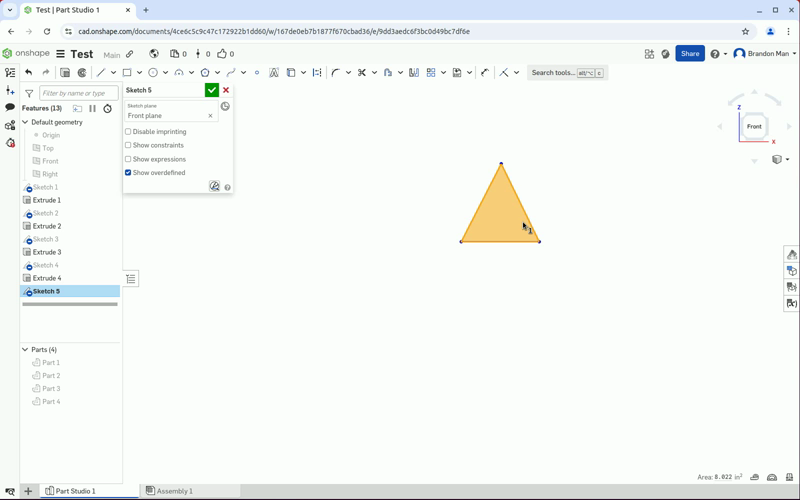
scroll(-6)
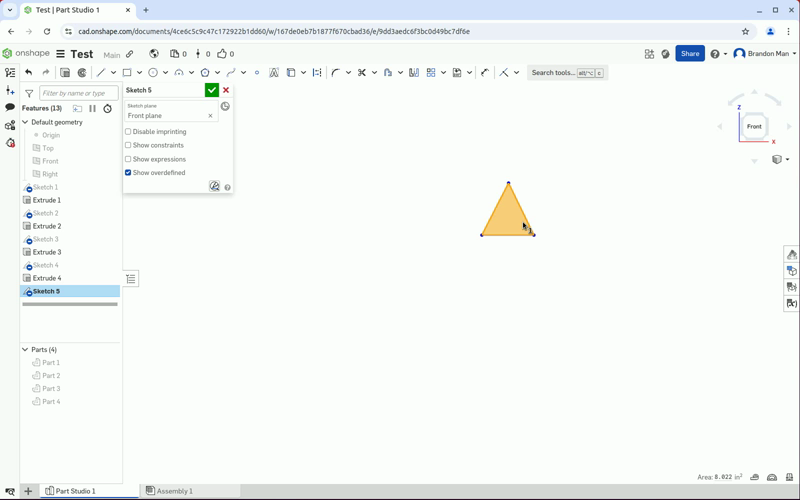
scroll(-6)
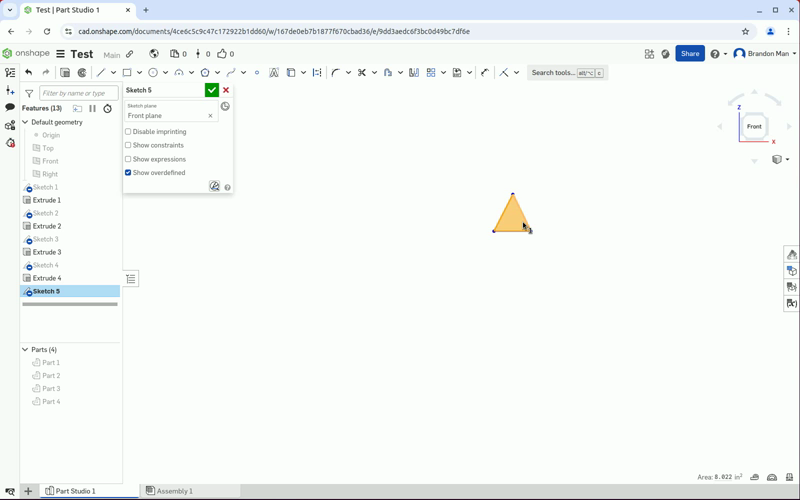
scroll(-6)
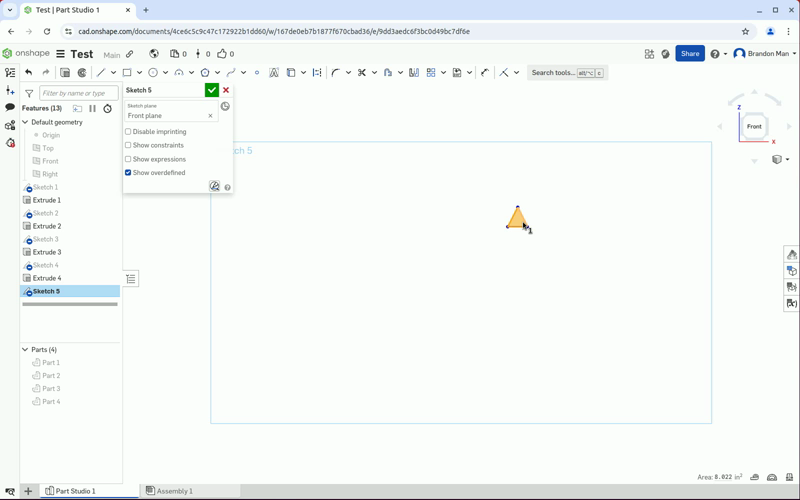
mouse_move(73, 352)
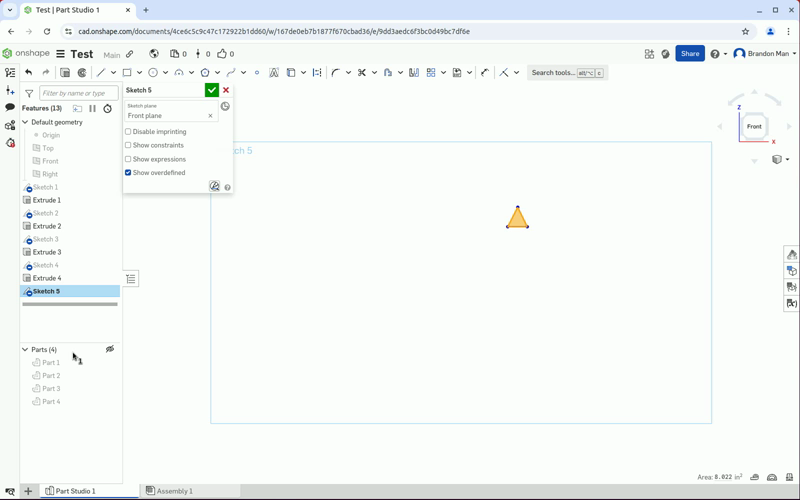
key(shift+y)
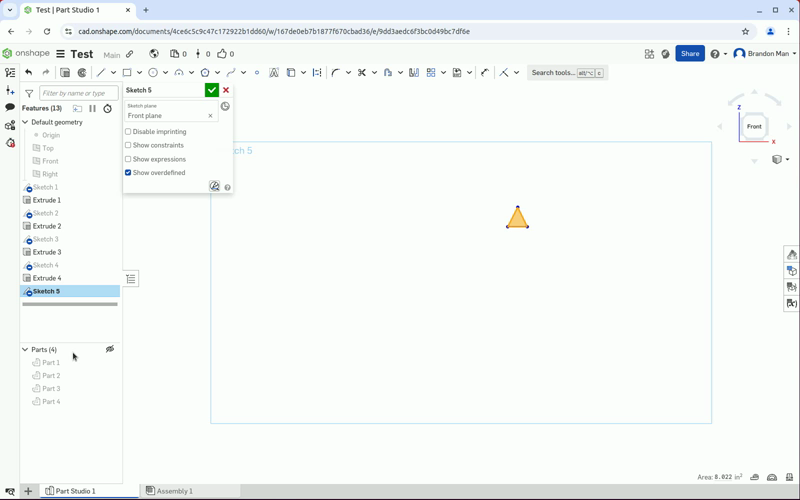
key(shift+e)
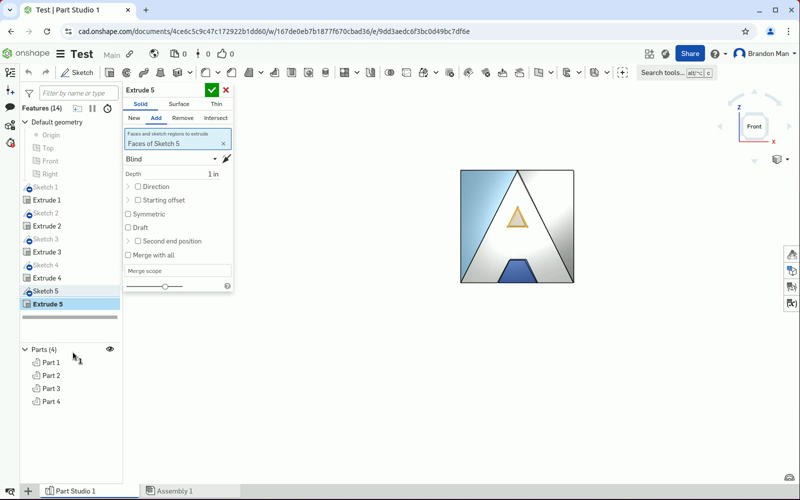
mouse_move(143, 106)
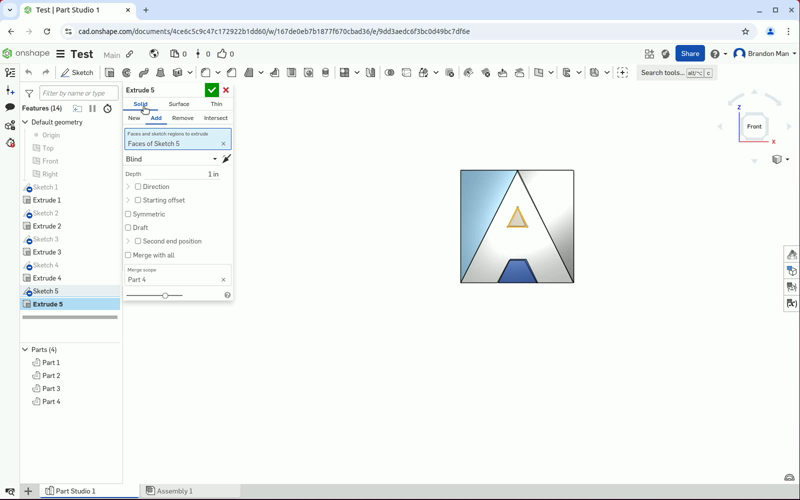
click(143, 106)
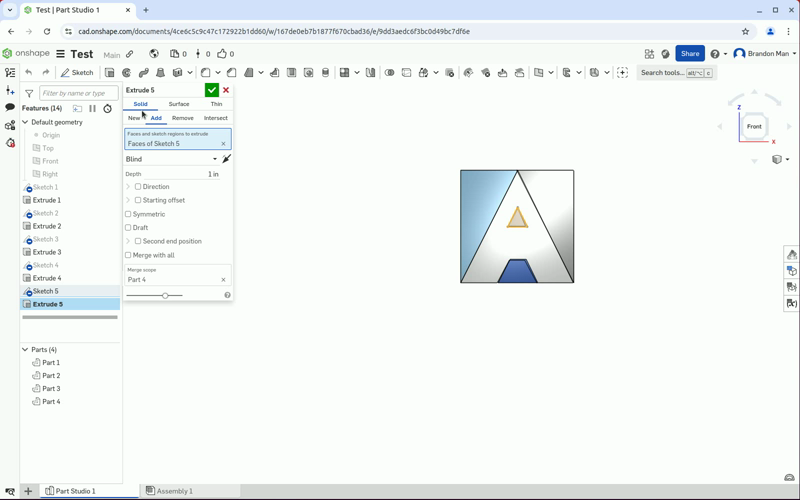
mouse_move(137, 120)
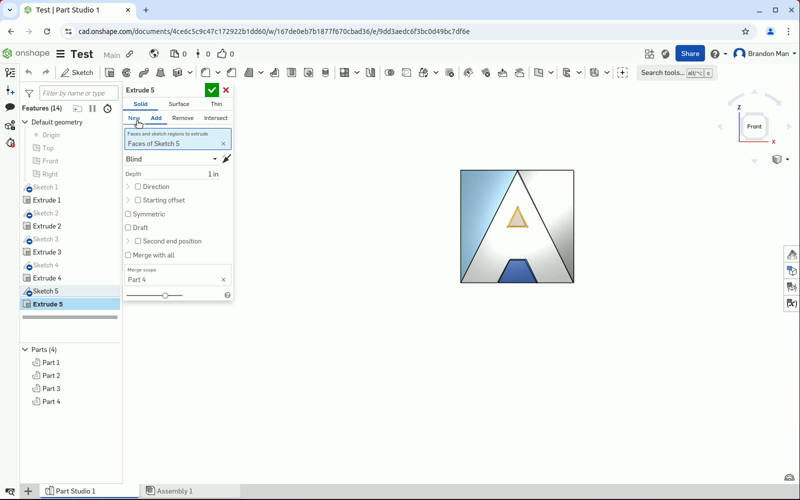
click(137, 120)
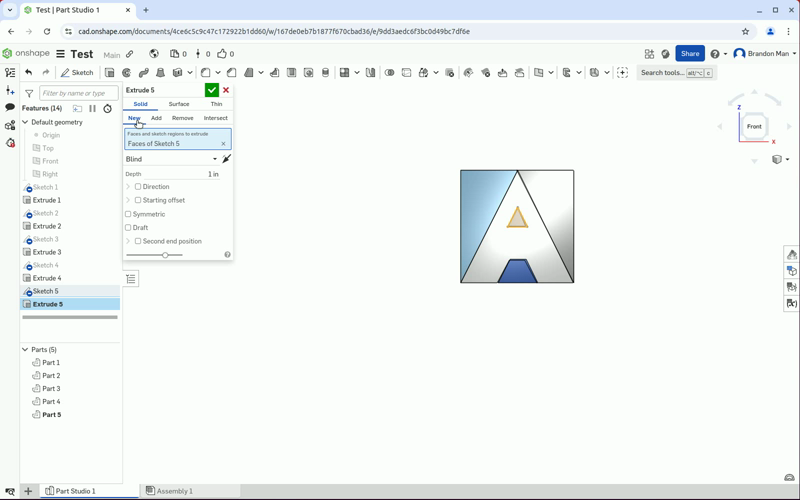
key(tab, 4)
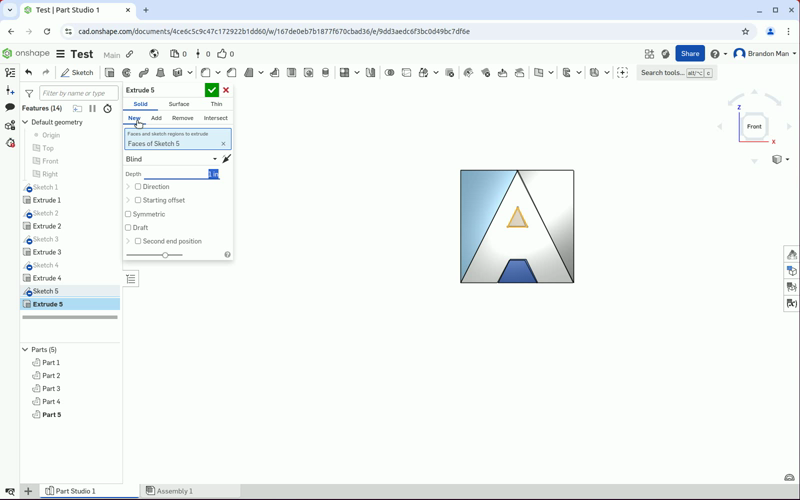
text(2.889)
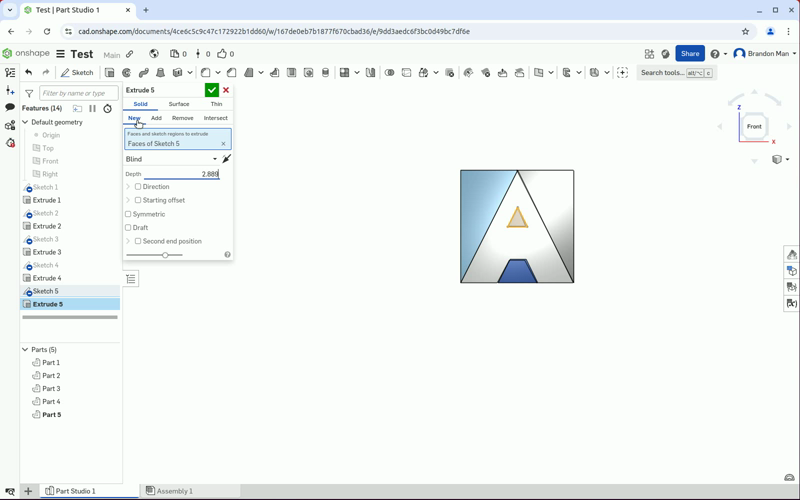
key(enter)
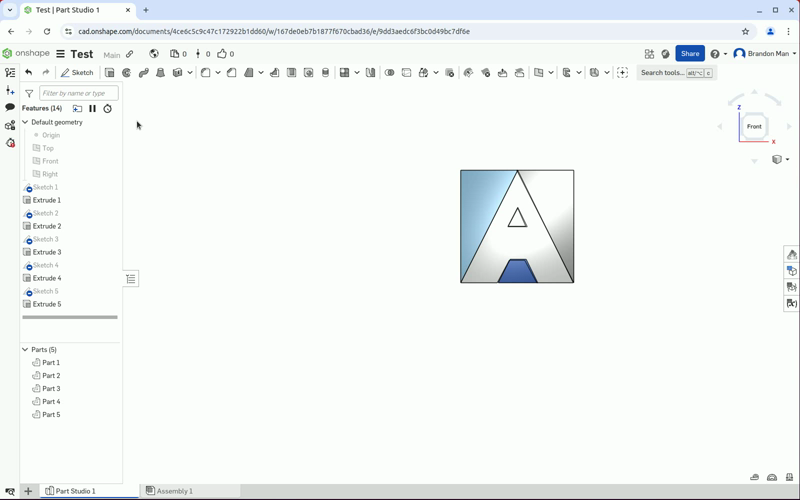
key(shift+h)
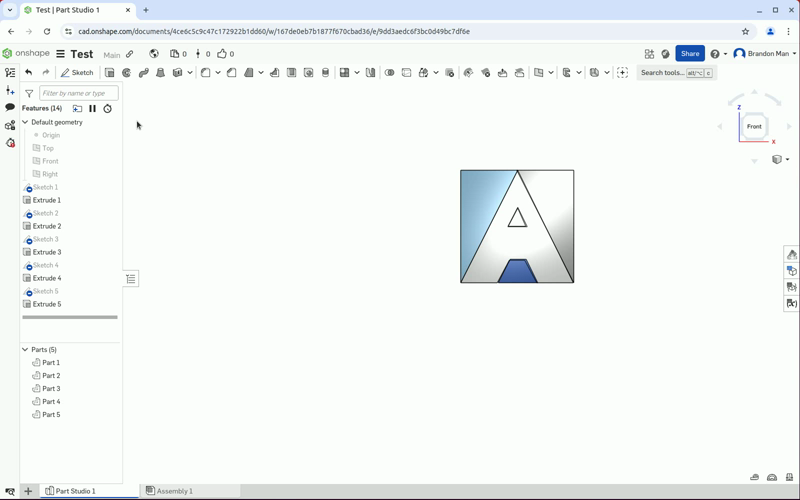
key(shift+h)
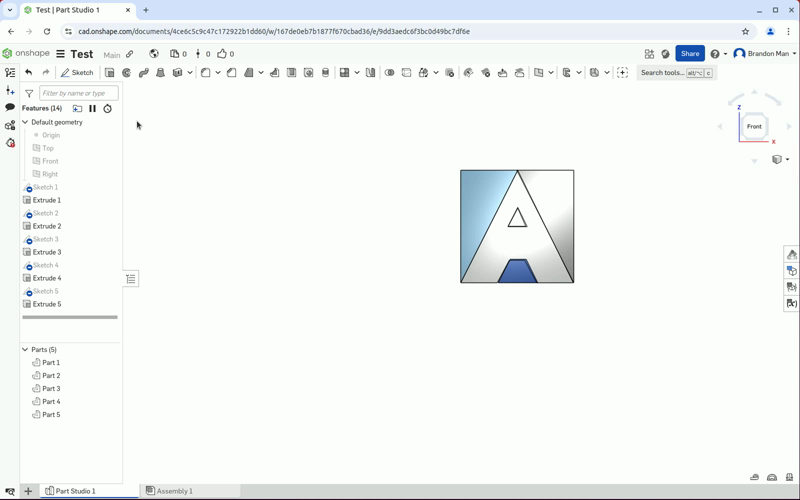
mouse_move(73, 189)
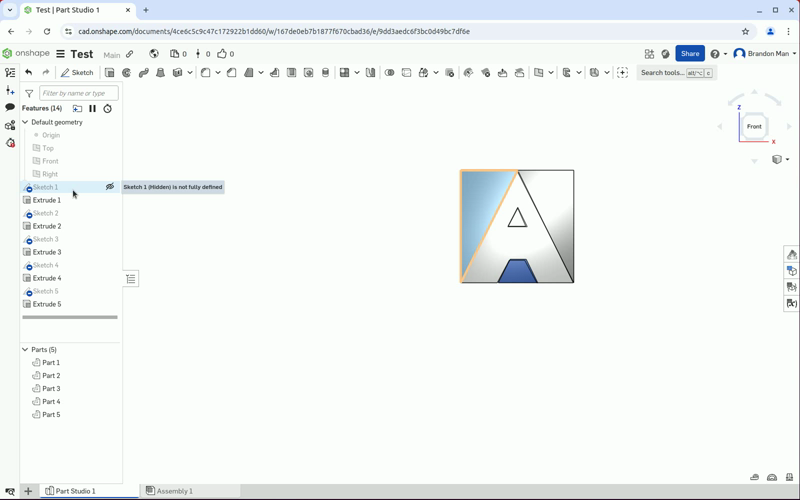
click(73, 189)
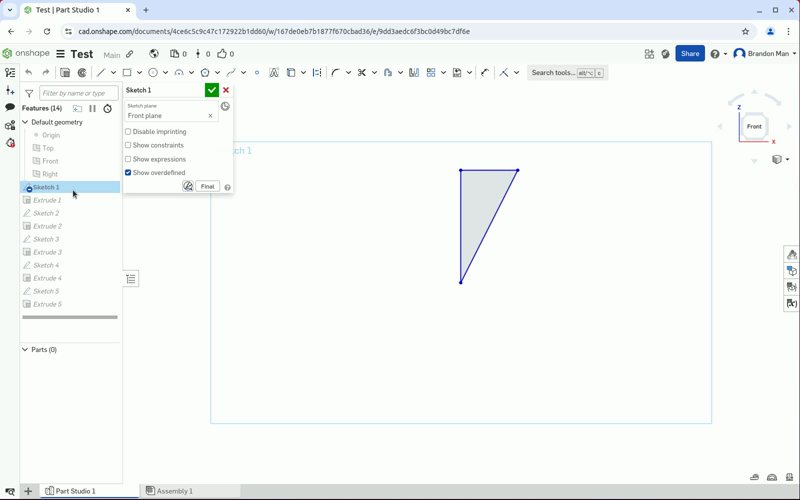
mouse_move(229, 92)
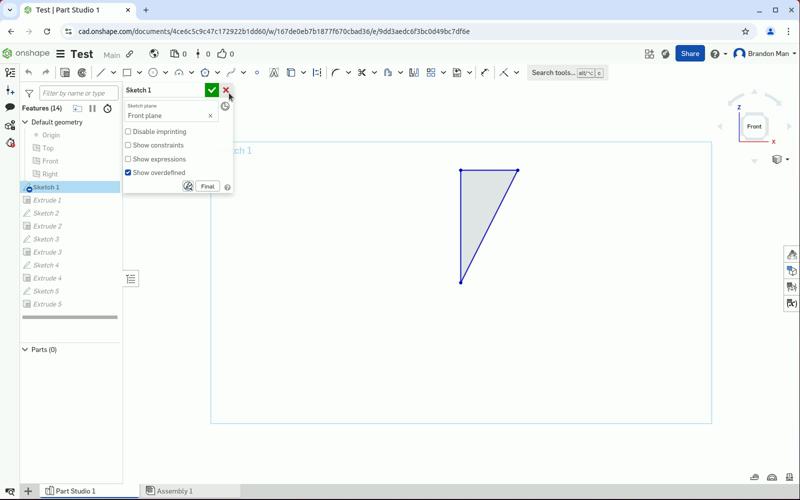
click(229, 92)
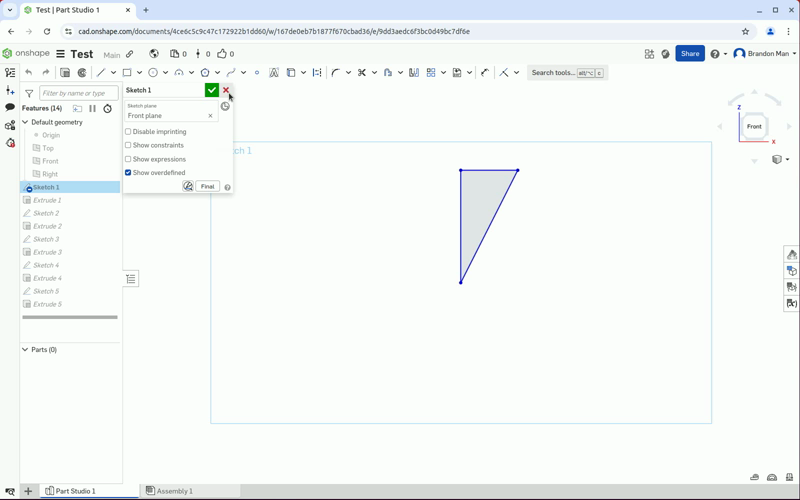
key(shift+s)
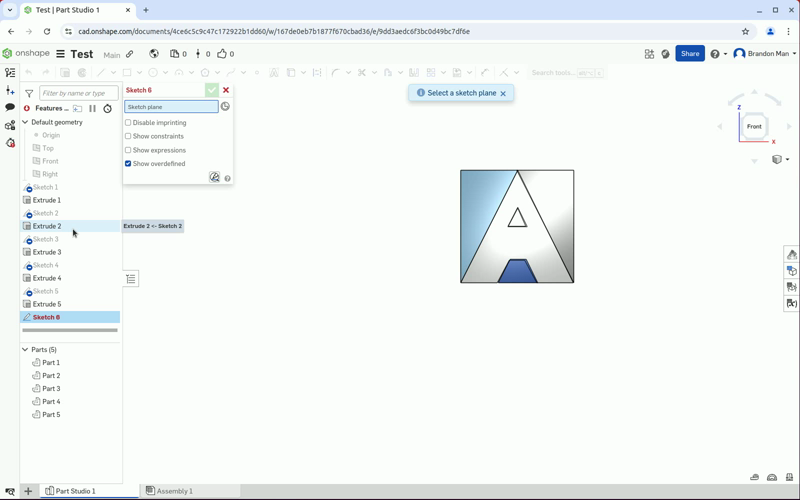
scroll(3)
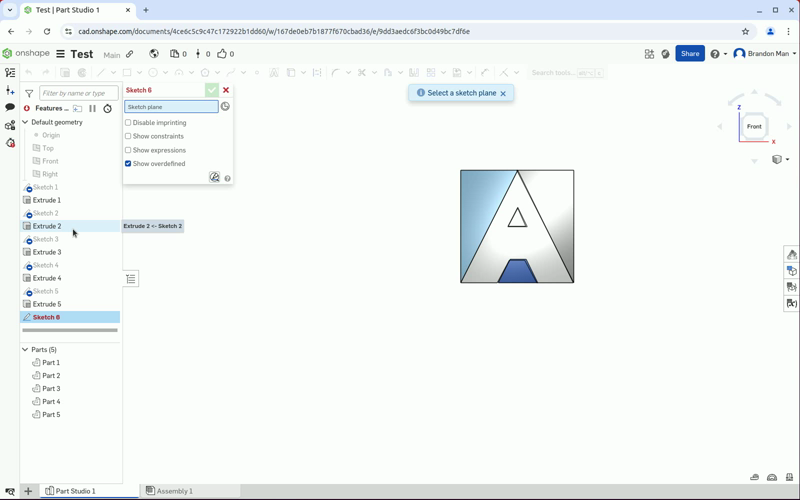
mouse_move(73, 163)
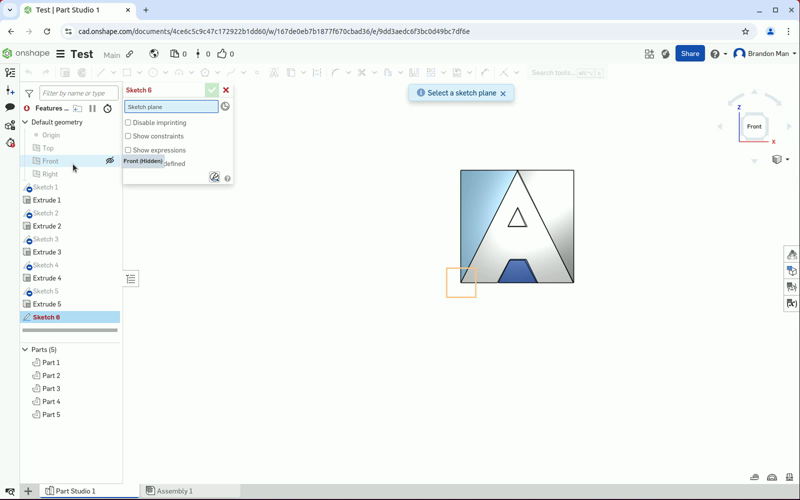
click(73, 163)
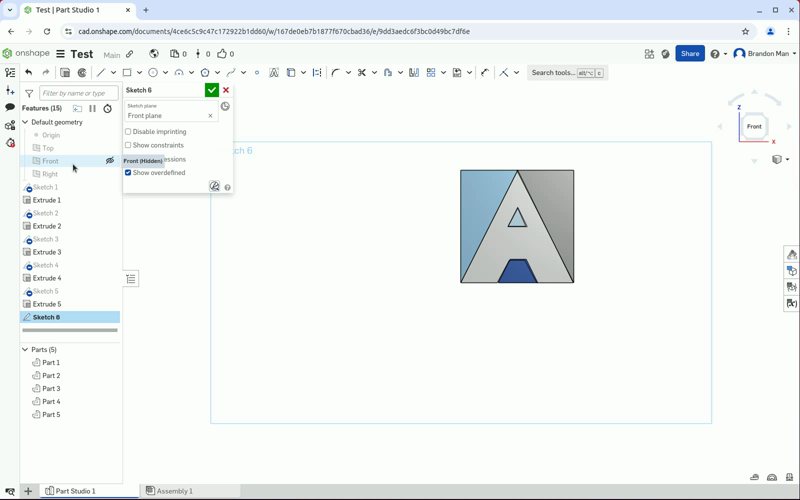
mouse_move(73, 352)
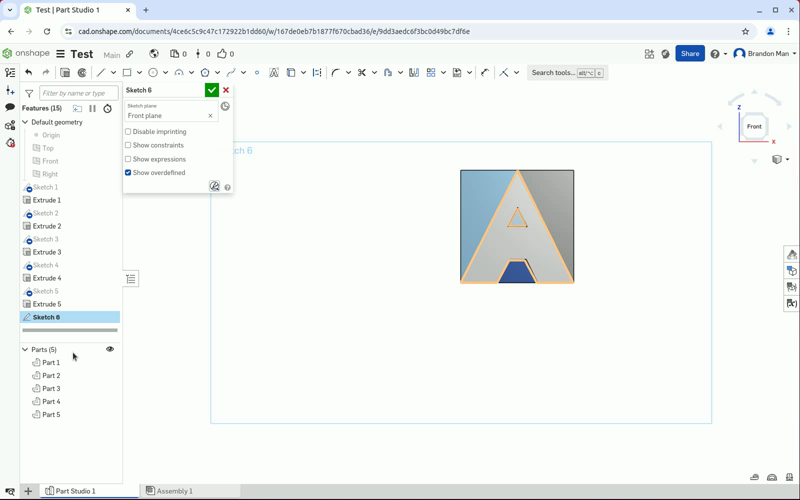
key(y)
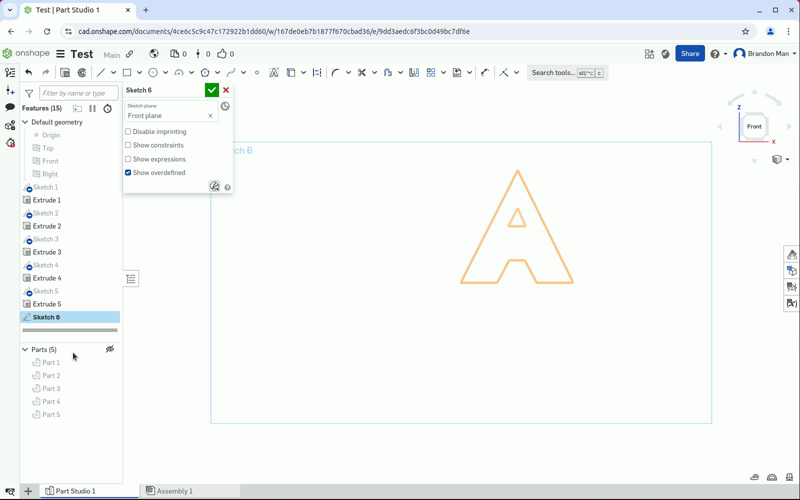
key(l)
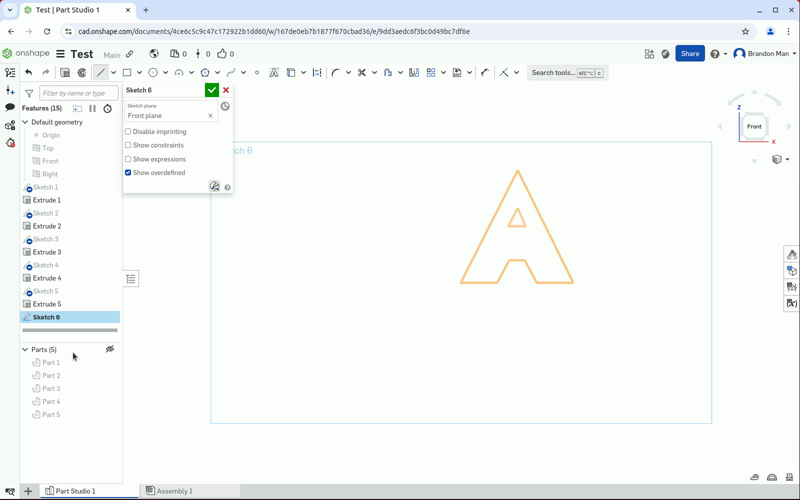
key_down(shift)
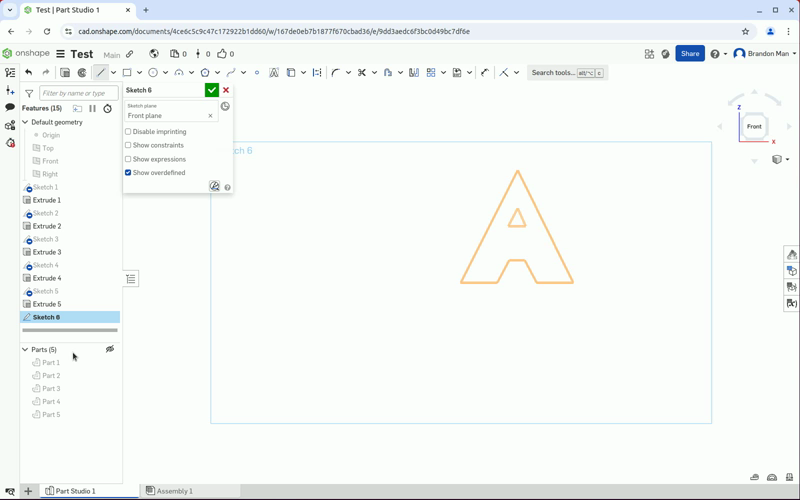
mouse_move(460, 282)
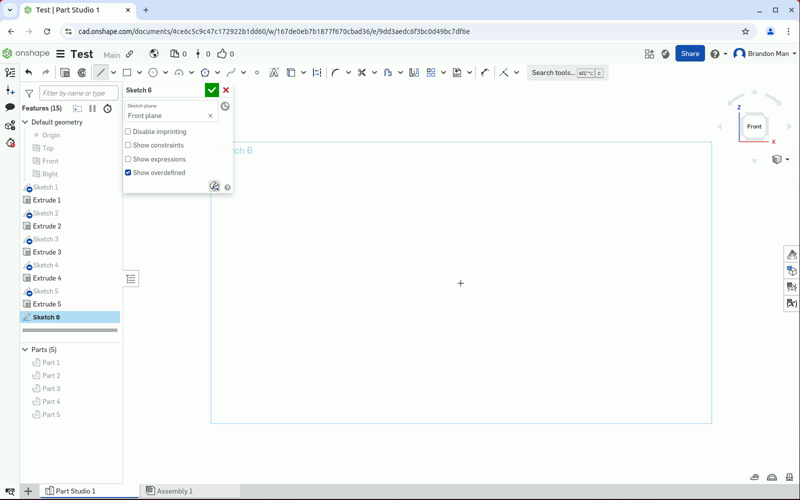
click(460, 282)
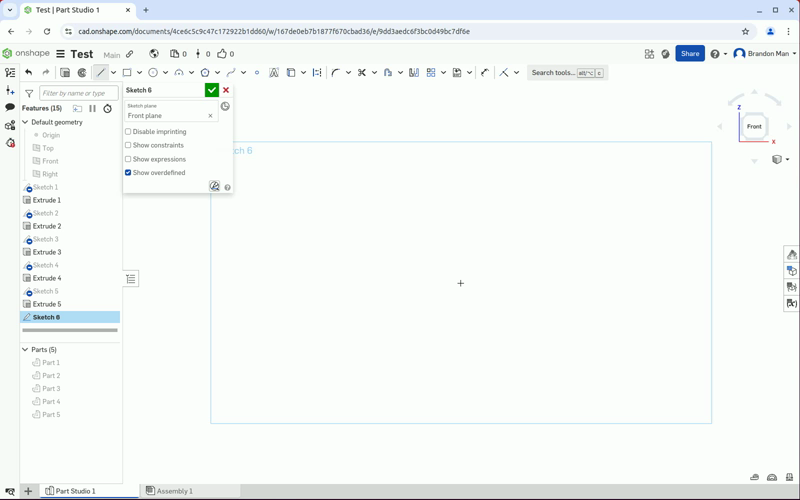
key_up(shift)
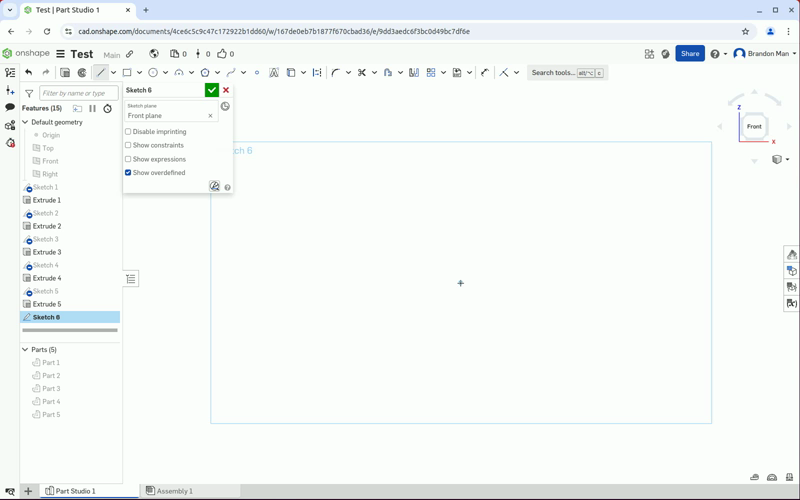
key_down(shift)
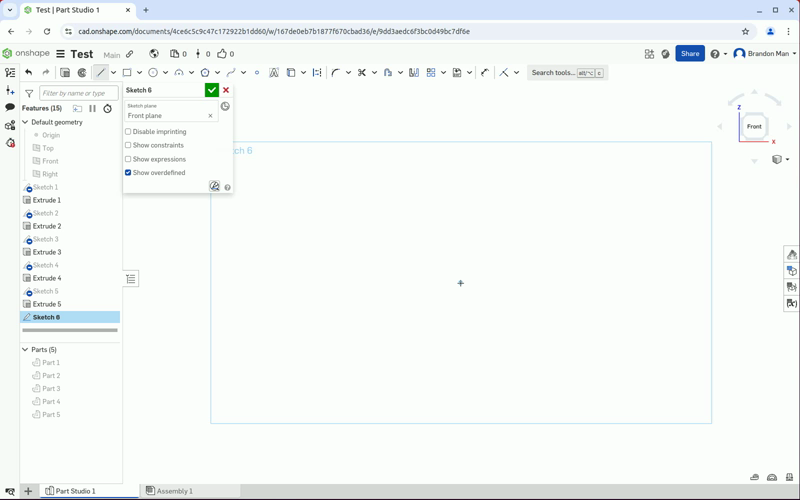
mouse_move(490, 282)
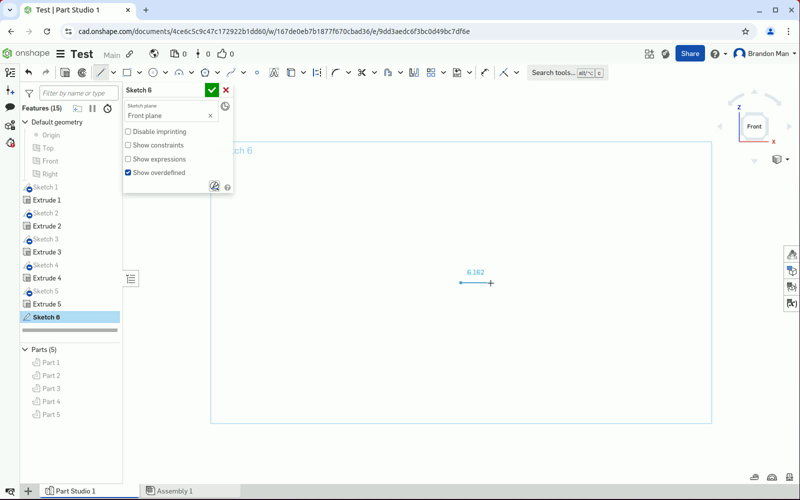
mouse_move(497, 282)
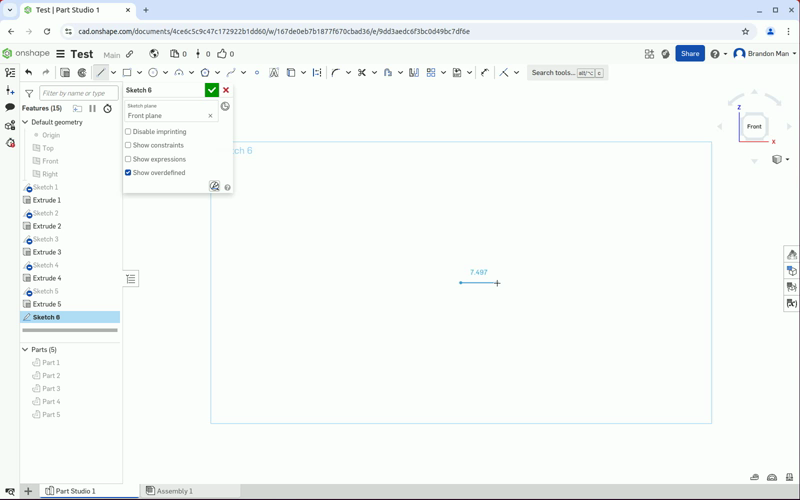
click(497, 282)
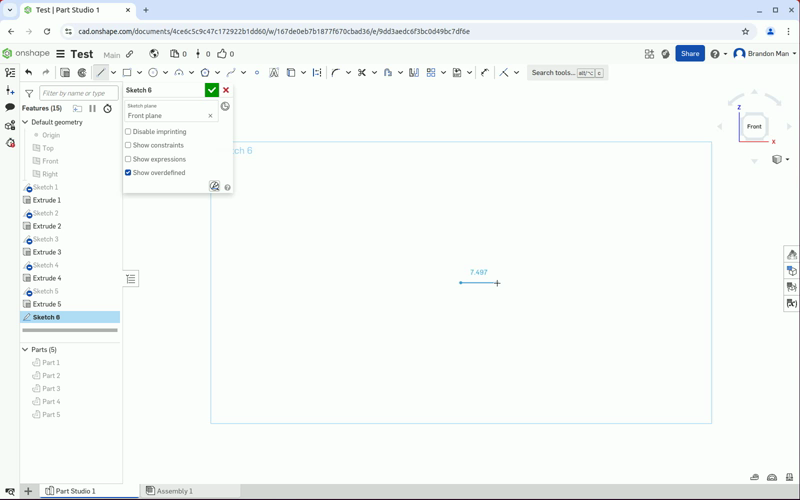
key_up(shift)
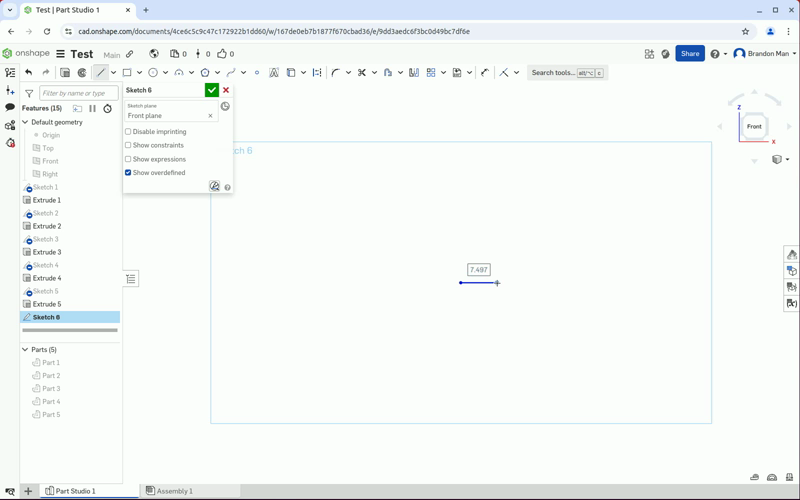
key_down(shift)
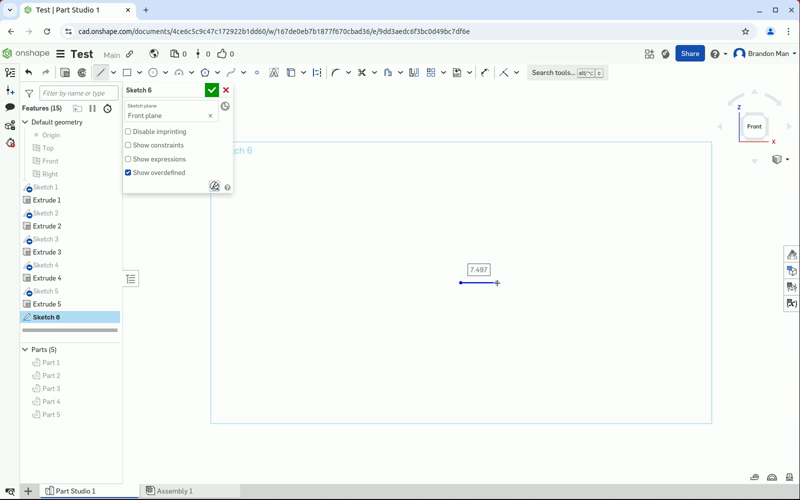
mouse_move(527, 282)
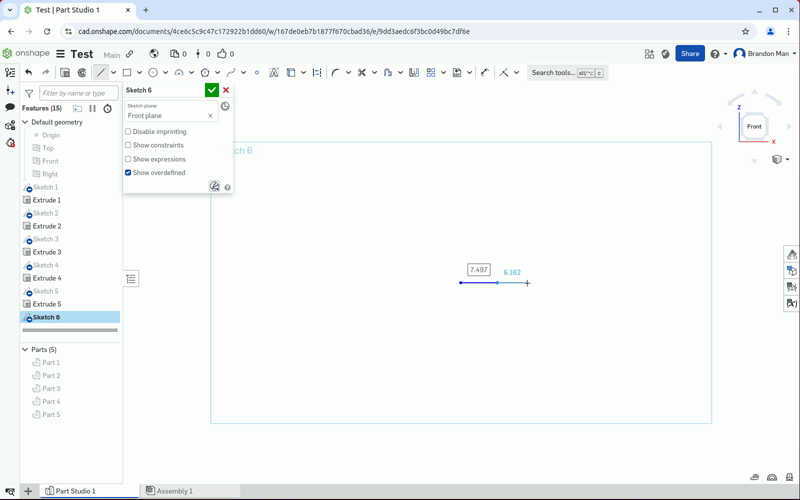
mouse_move(510, 260)
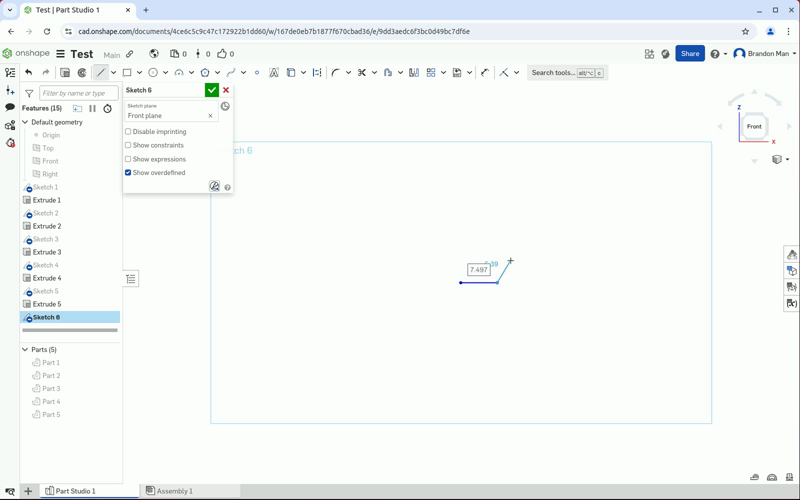
click(510, 260)
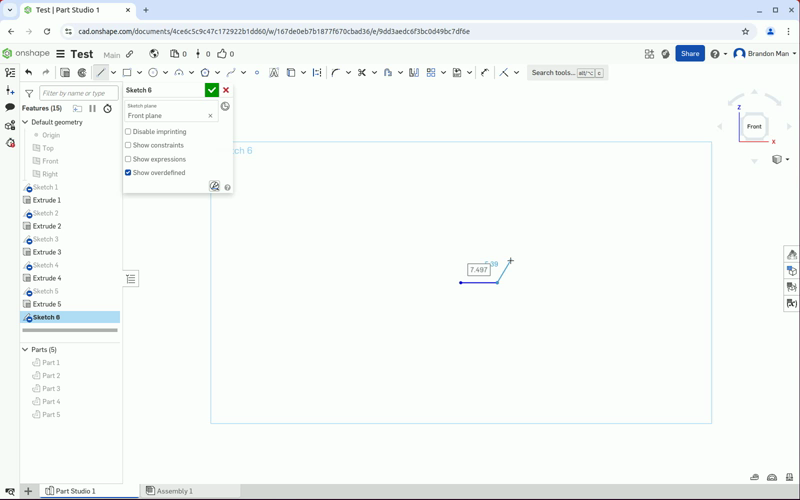
key_up(shift)
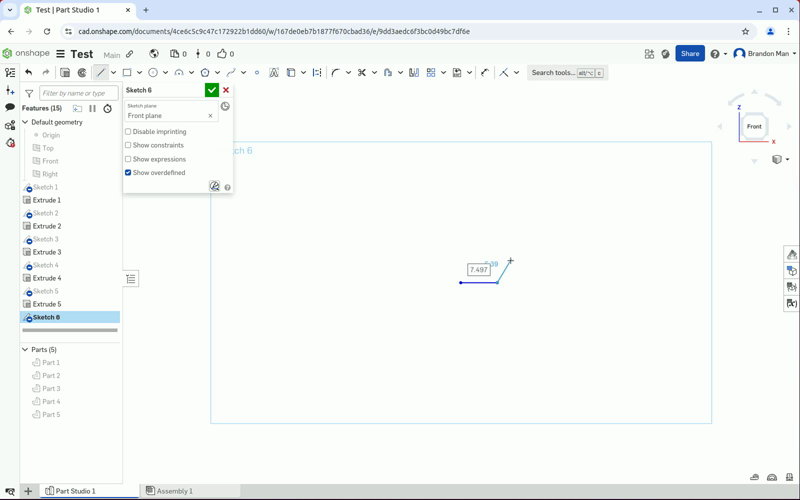
key_down(shift)
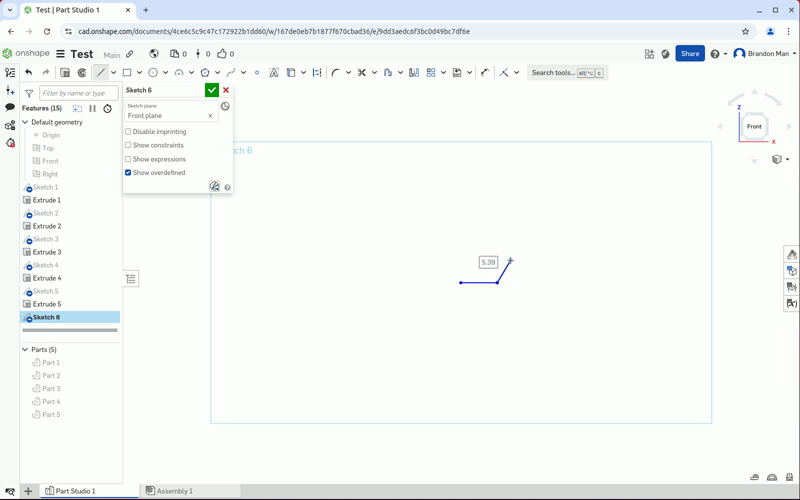
mouse_move(540, 260)
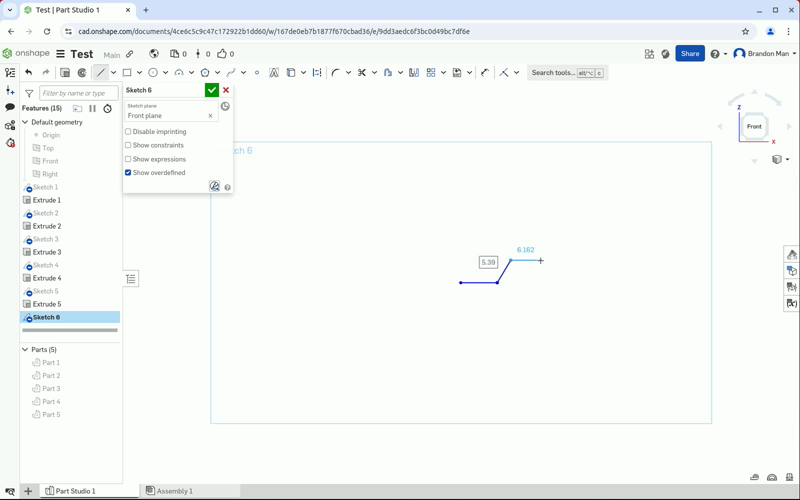
mouse_move(525, 260)
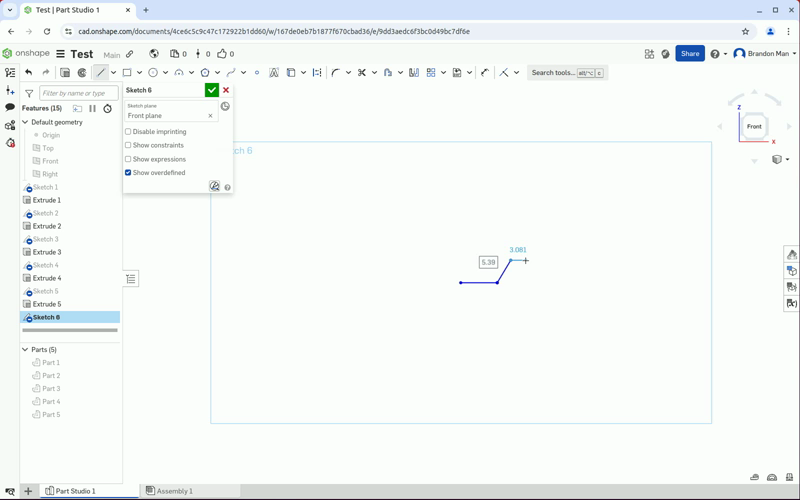
click(525, 260)
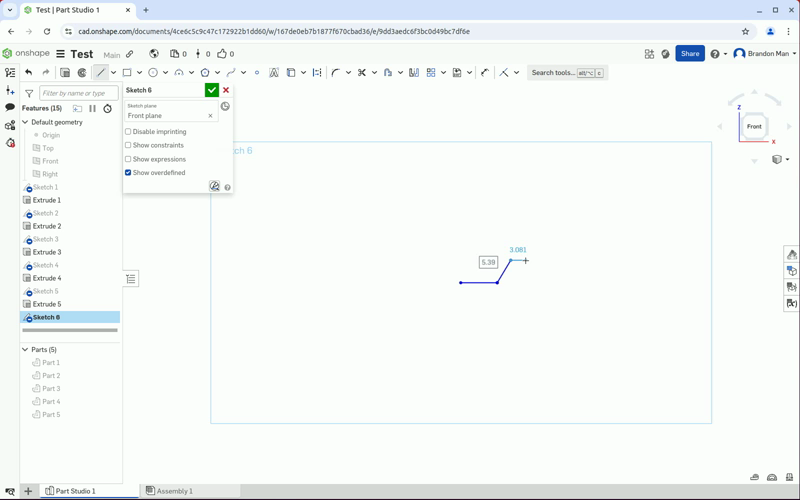
key_up(shift)
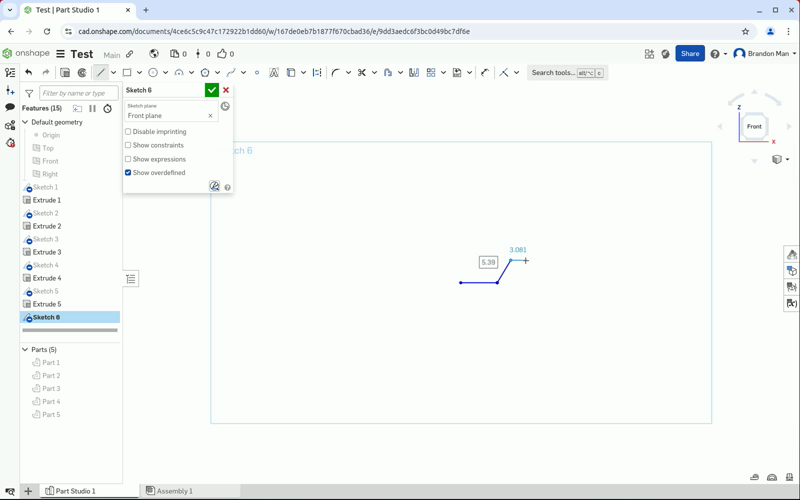
key_down(shift)
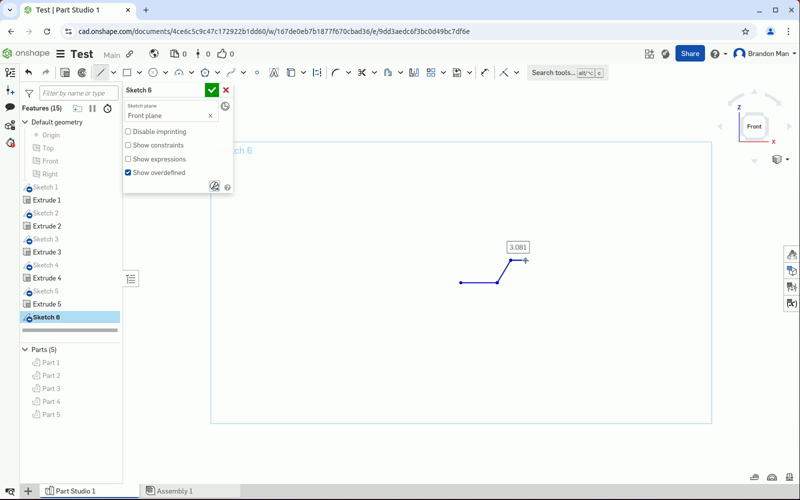
mouse_move(555, 260)
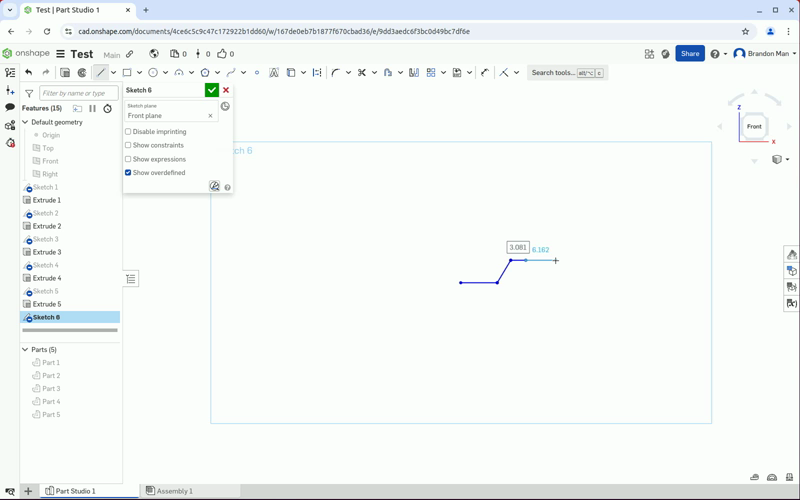
mouse_move(536, 282)
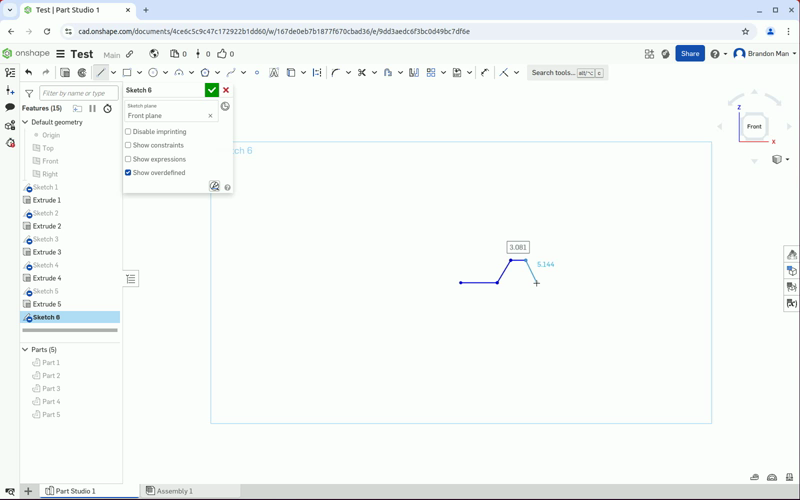
click(536, 282)
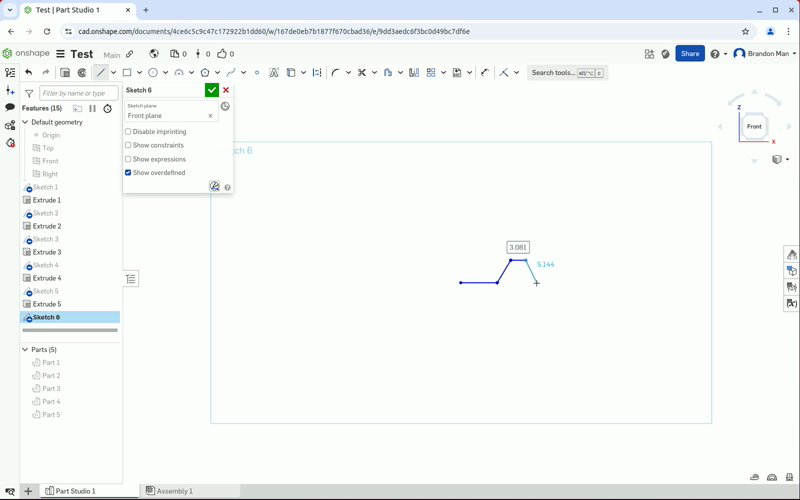
key_up(shift)
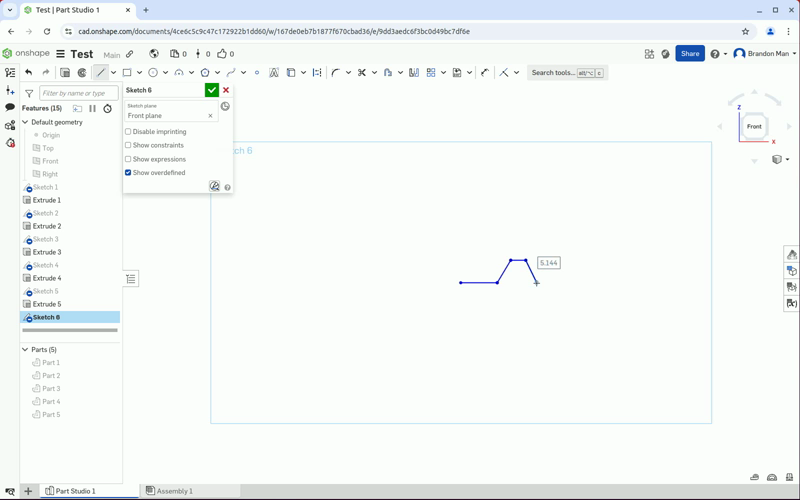
key_down(shift)
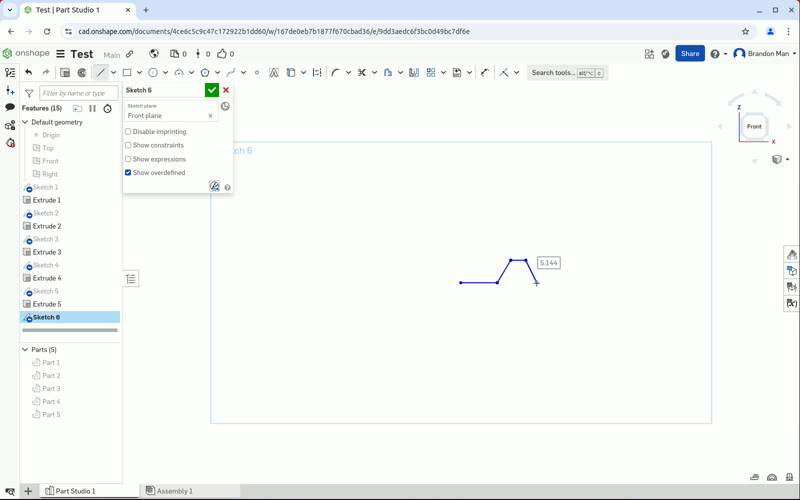
mouse_move(566, 282)
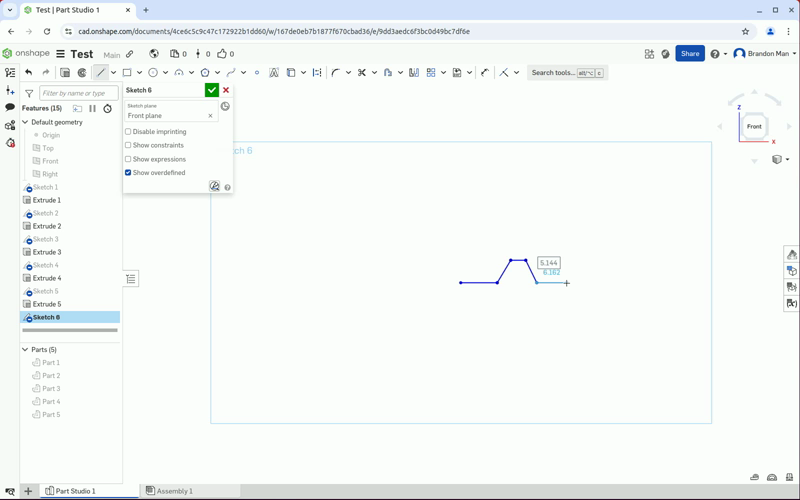
mouse_move(573, 282)
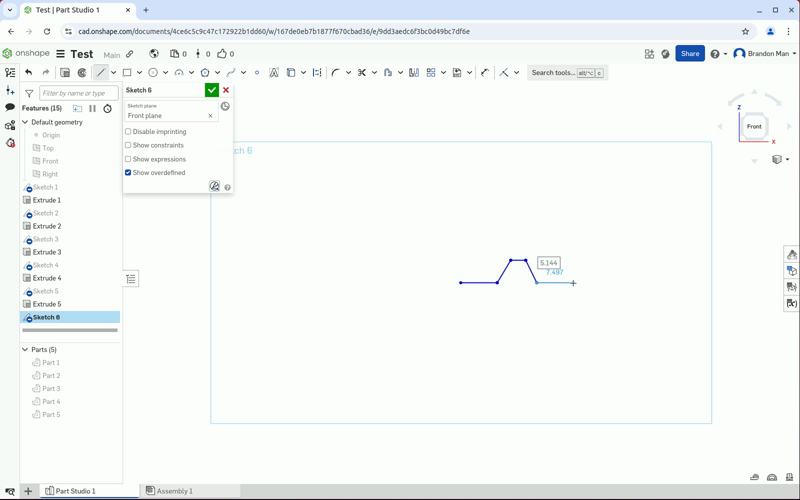
click(573, 282)
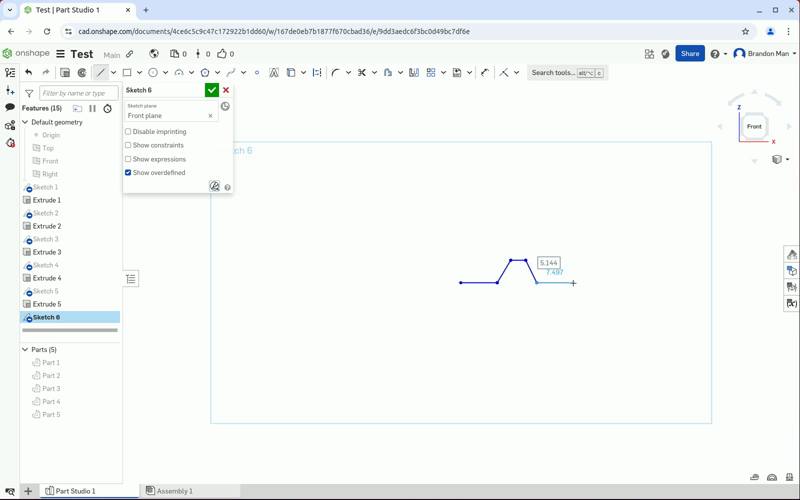
key_up(shift)
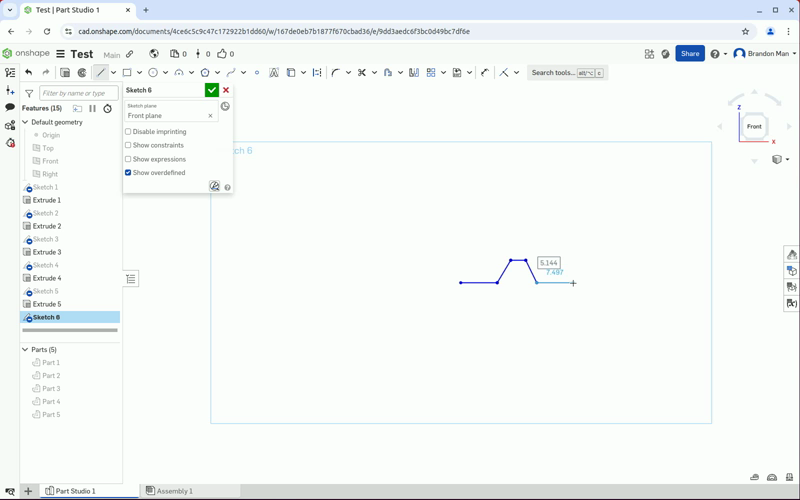
key_down(shift)
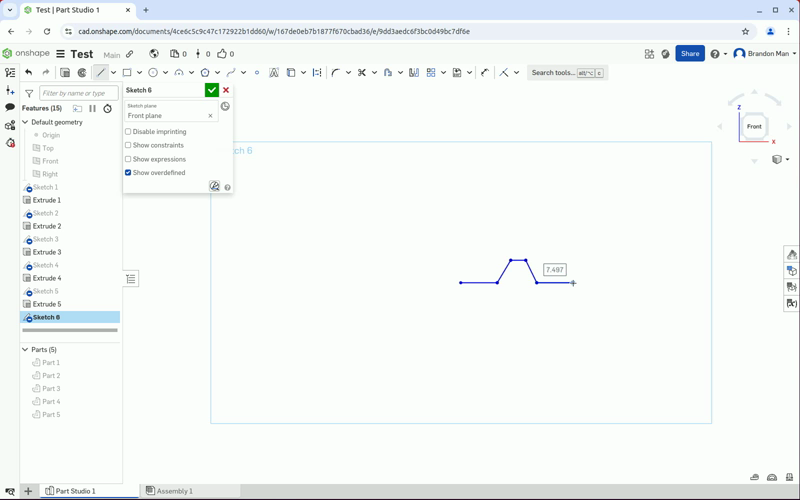
mouse_move(516, 170)
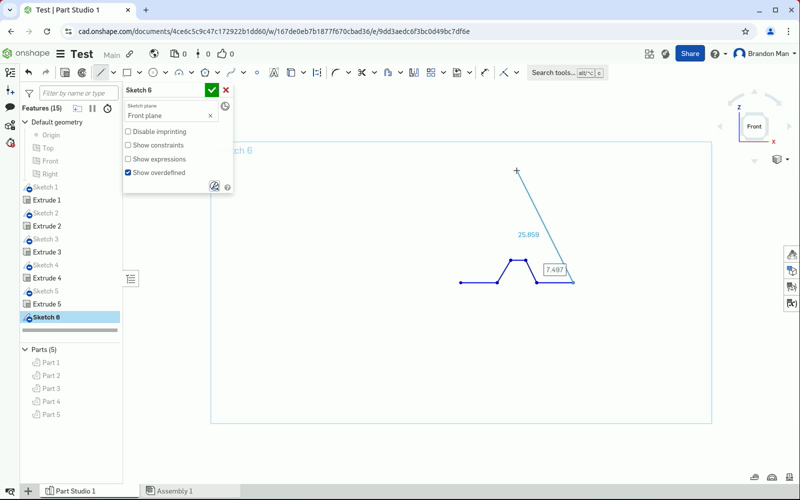
click(516, 170)
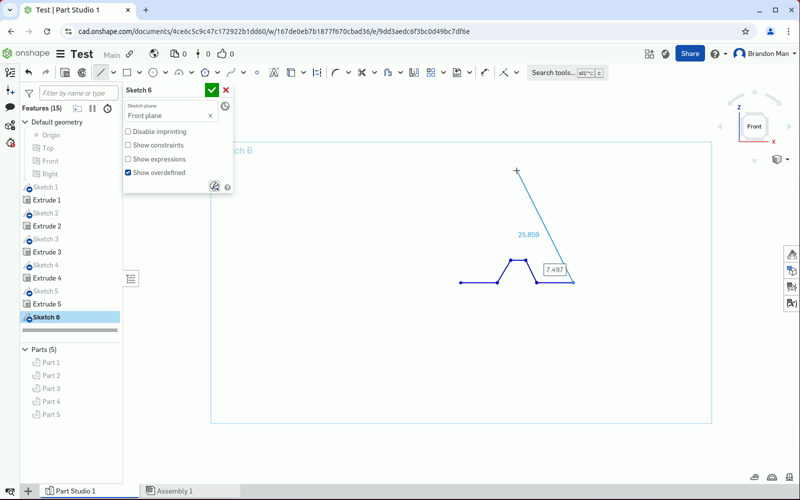
key_up(shift)
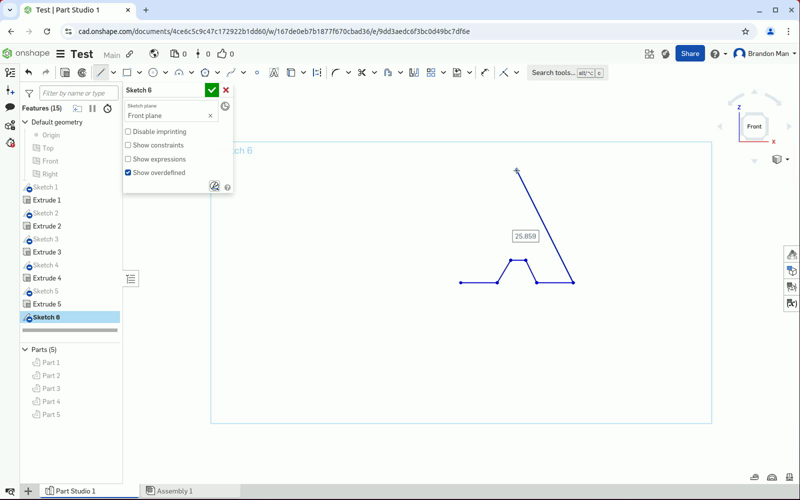
key_down(shift)
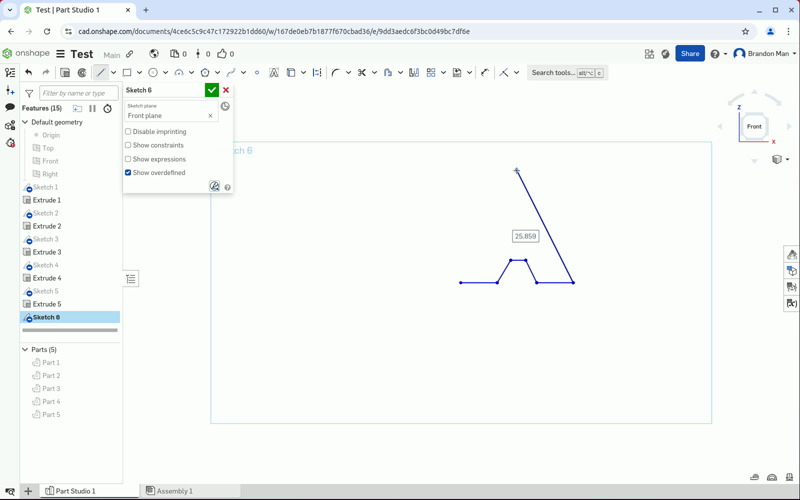
mouse_move(460, 282)
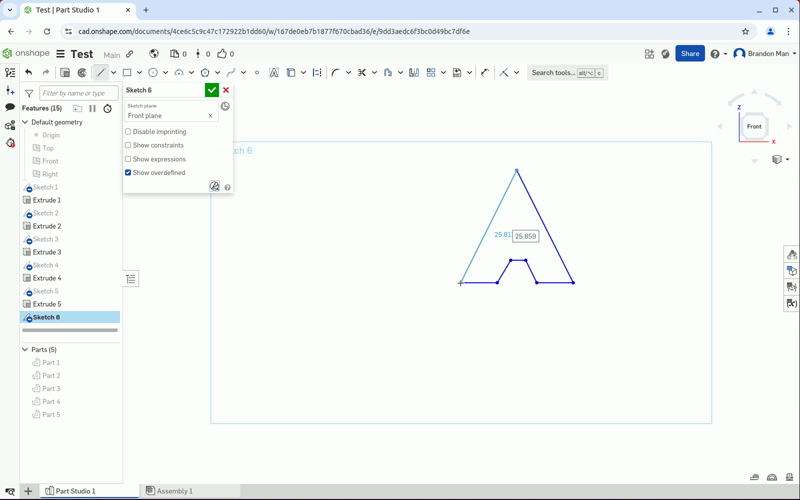
key_up(shift)
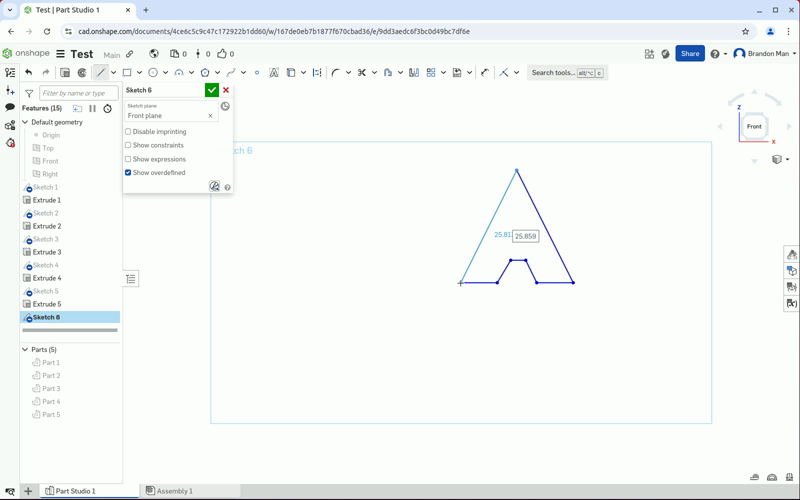
click(460, 282)
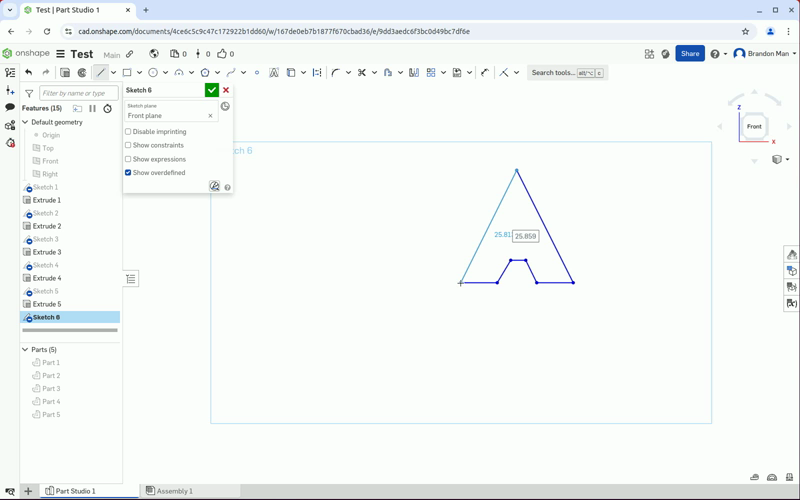
key(esc)
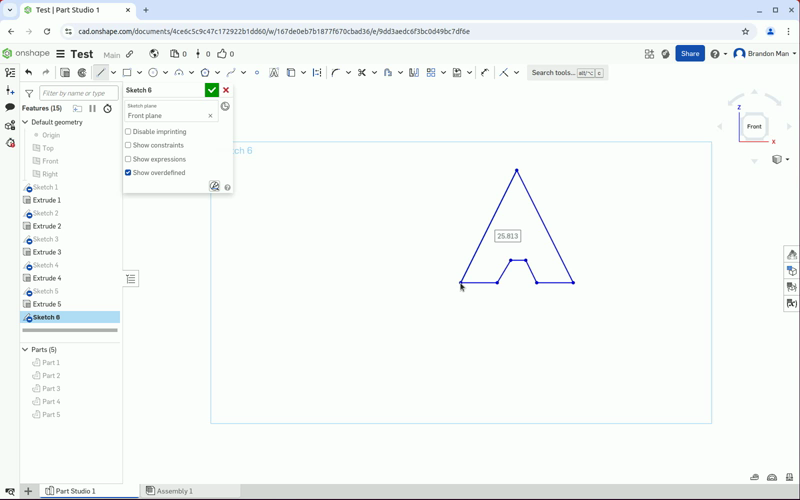
key(l)
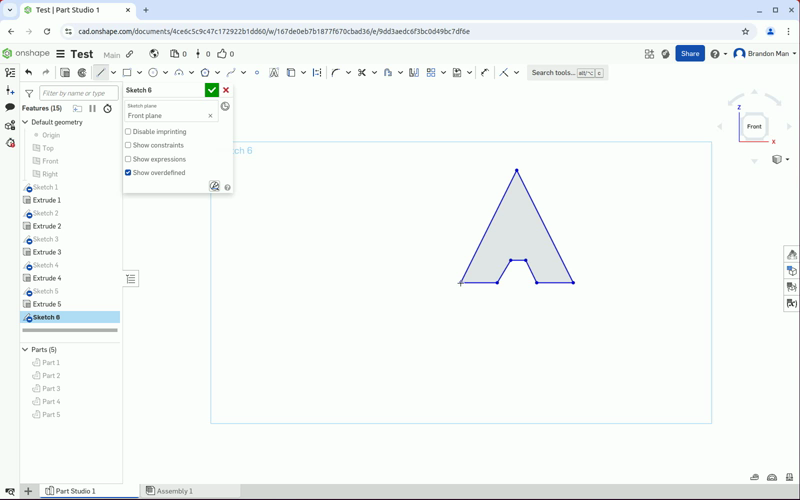
key_down(shift)
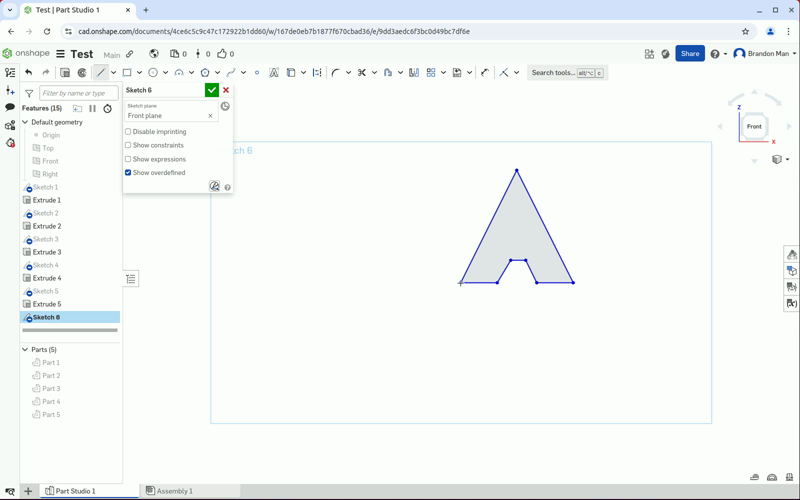
mouse_move(510, 227)
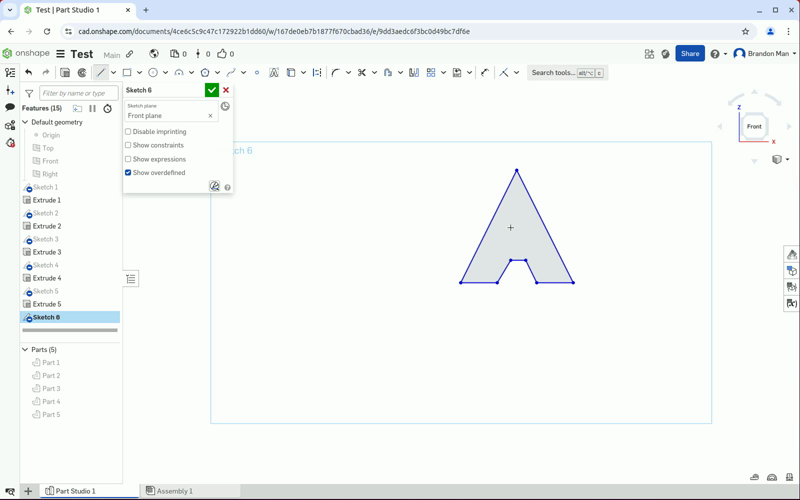
click(510, 227)
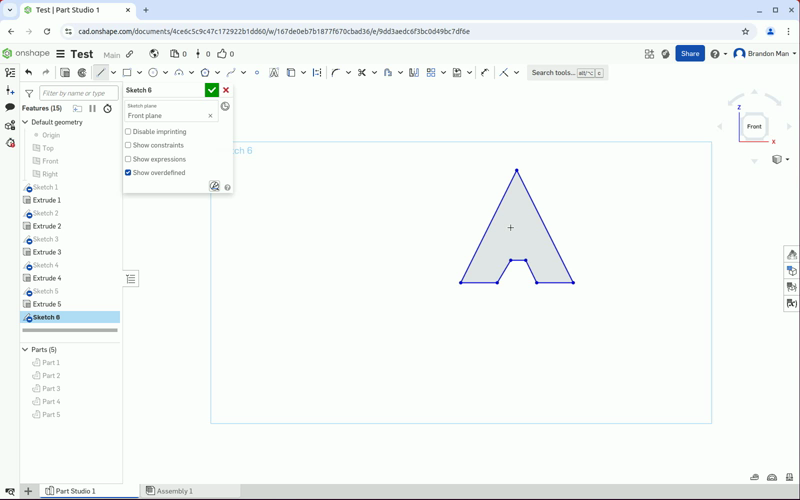
key_up(shift)
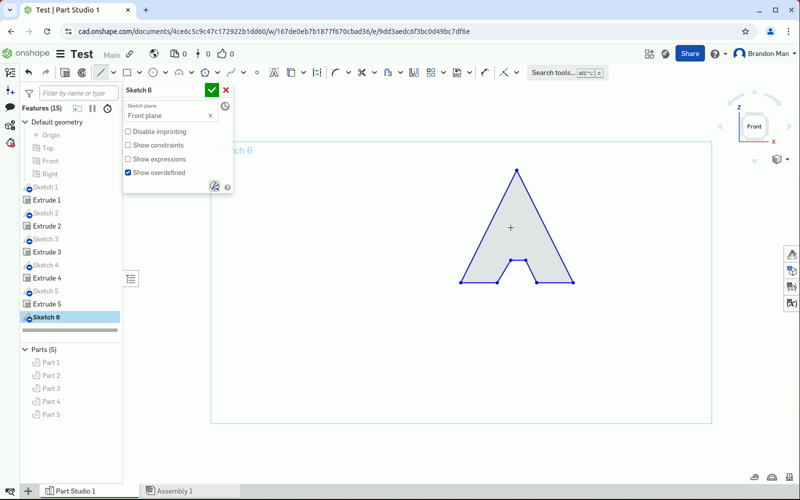
key_down(shift)
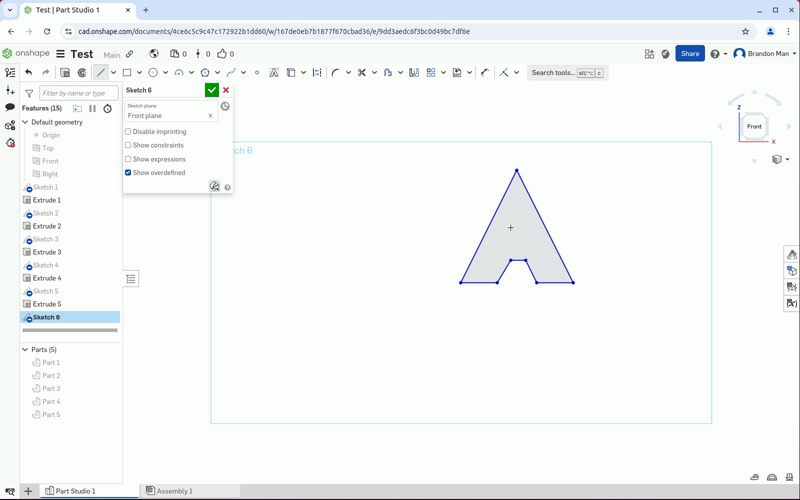
mouse_move(540, 227)
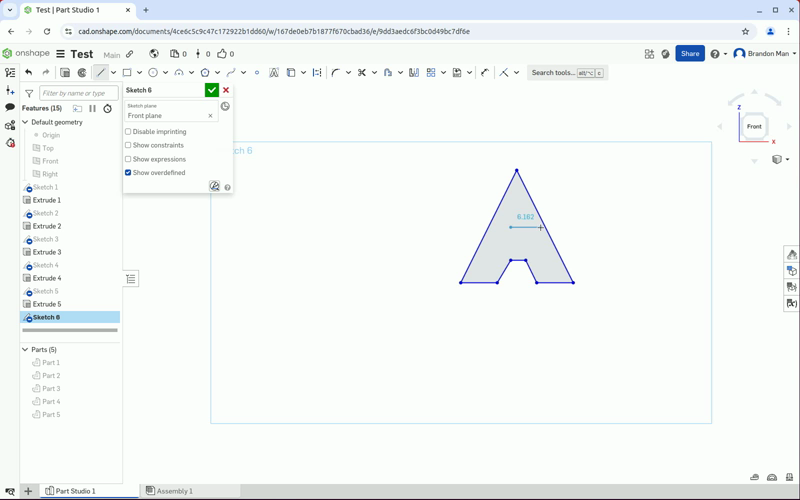
mouse_move(525, 227)
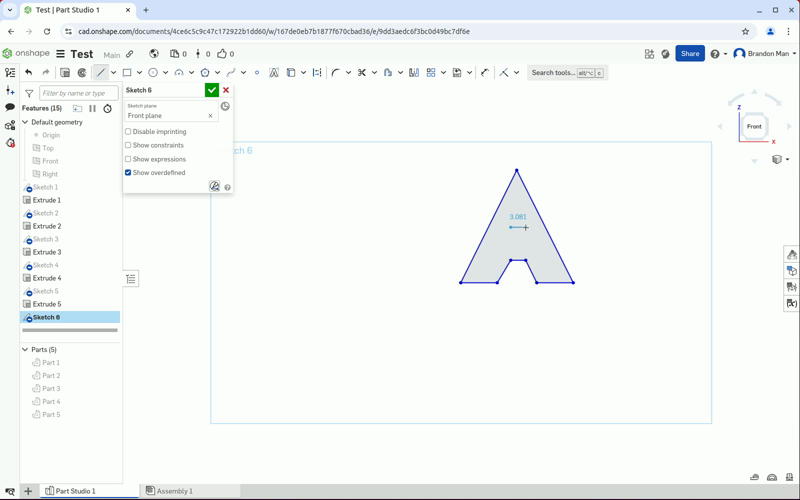
click(525, 227)
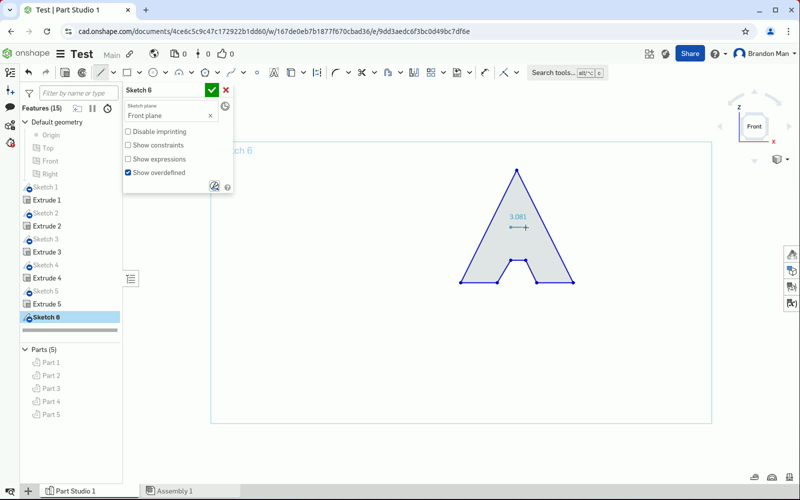
key_up(shift)
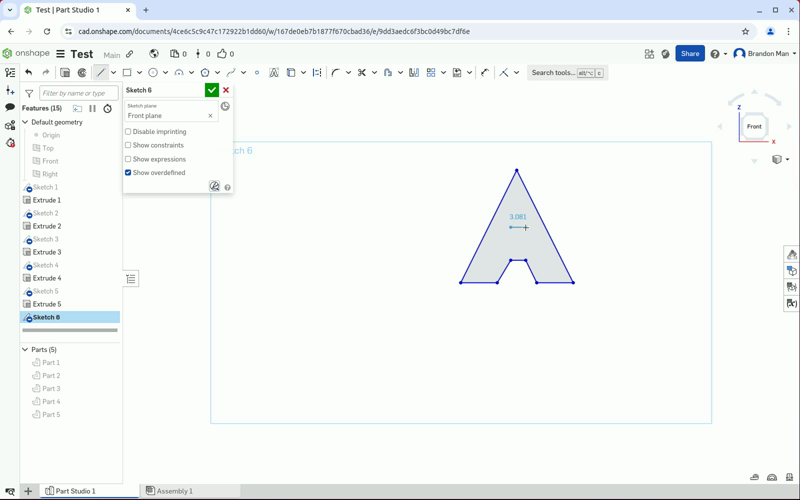
key_down(shift)
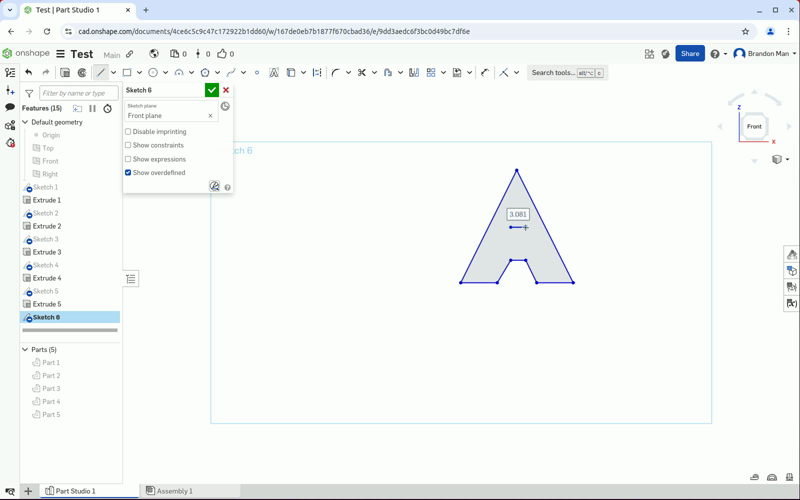
mouse_move(555, 227)
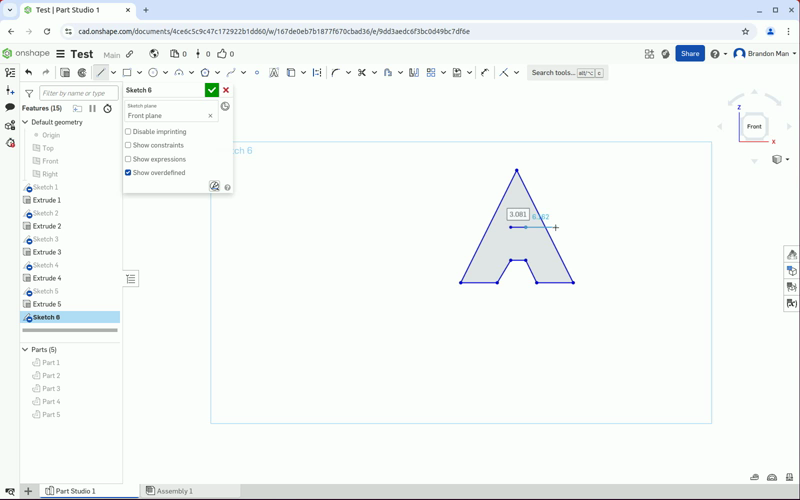
mouse_move(516, 209)
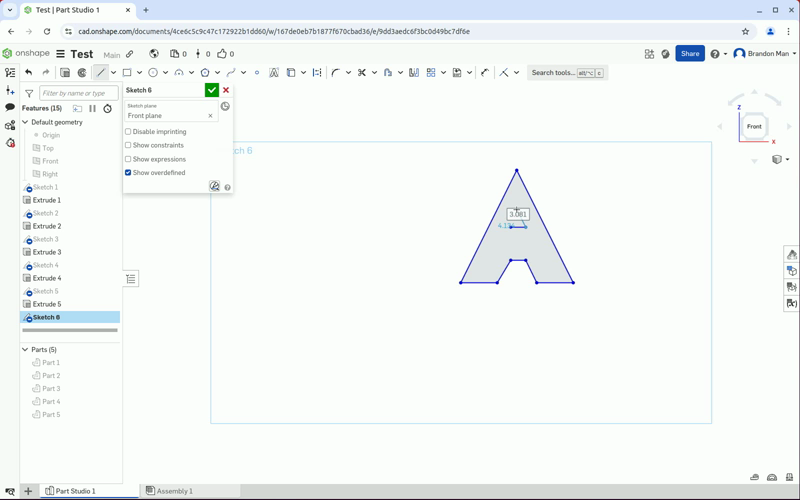
click(516, 209)
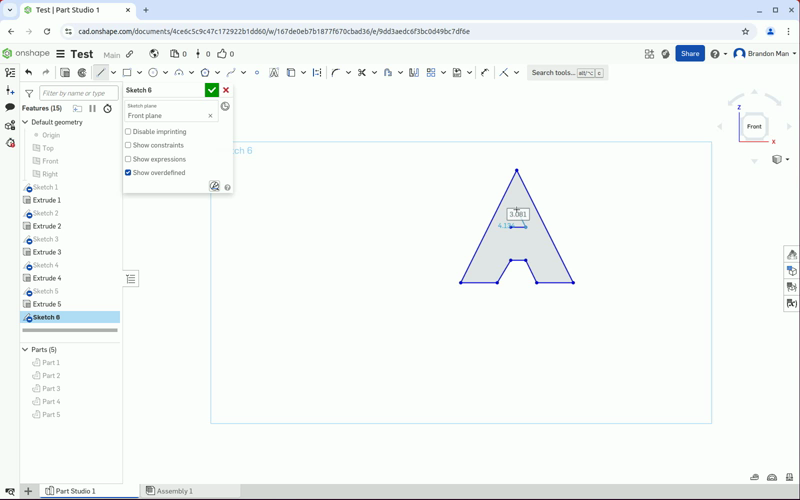
key_up(shift)
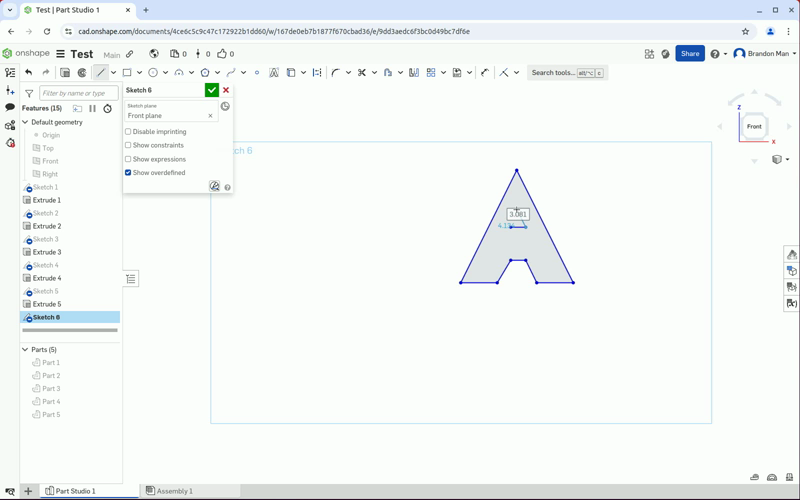
mouse_move(546, 209)
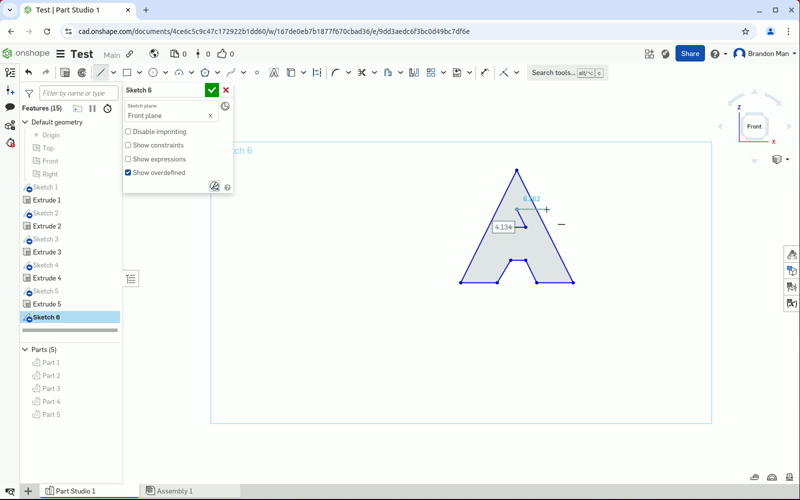
key_down(shift)
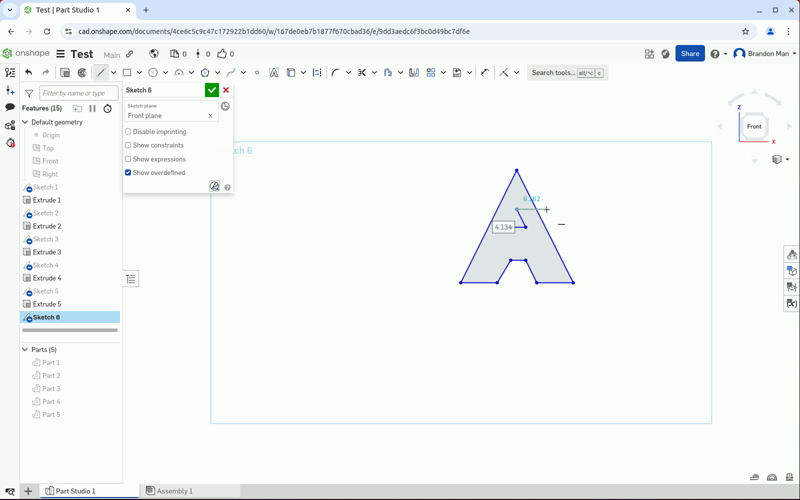
mouse_move(510, 227)
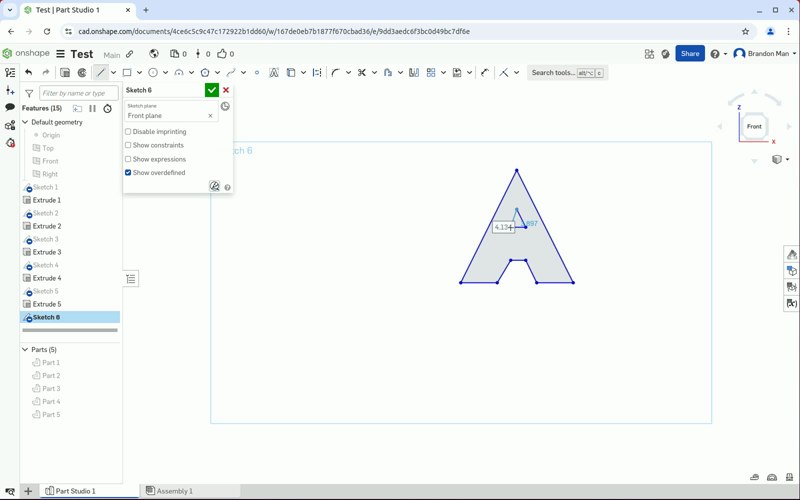
key_up(shift)
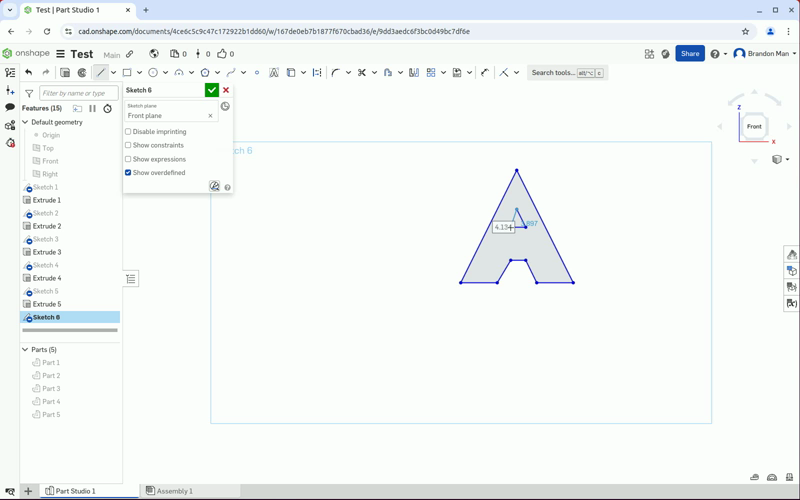
click(510, 227)
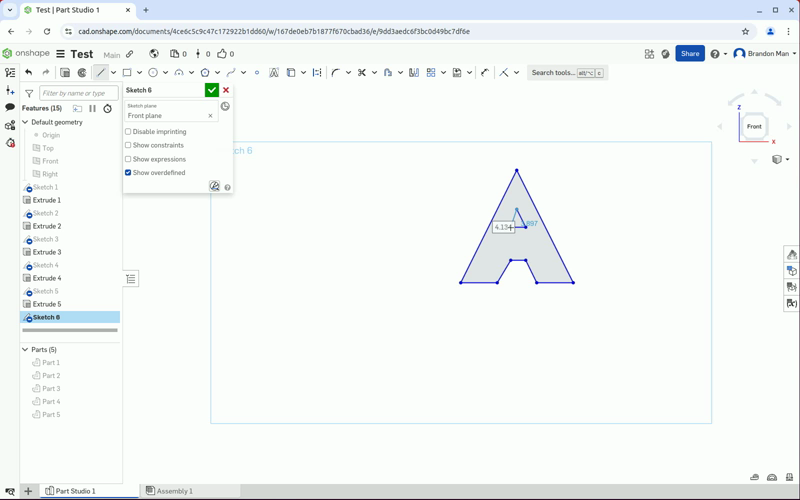
key(esc)
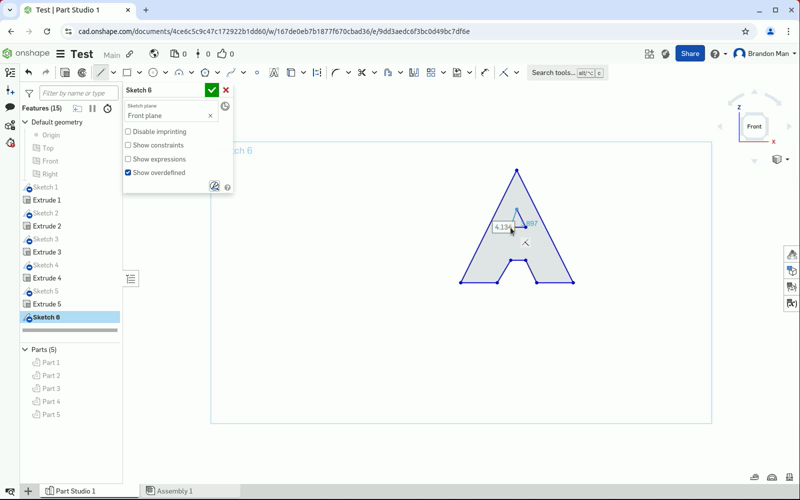
mouse_move(529, 229)
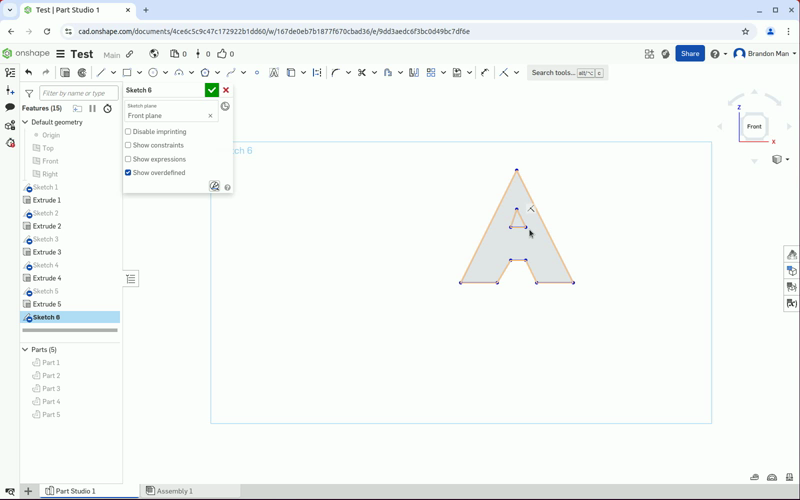
click(529, 229)
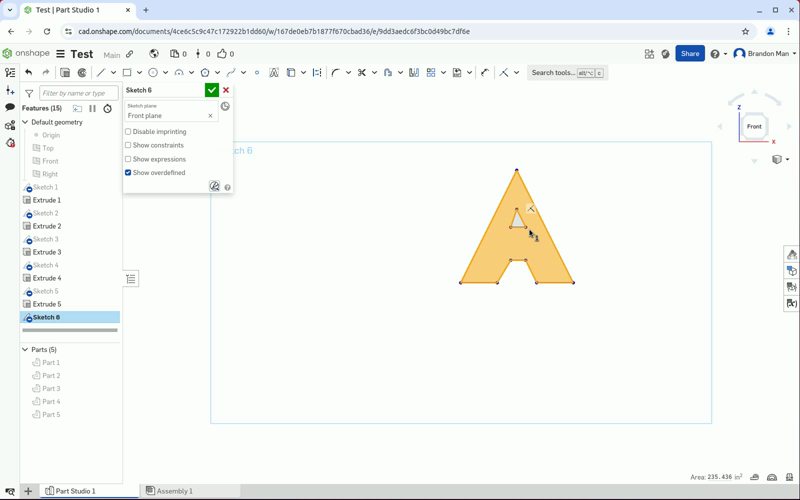
mouse_move(73, 352)
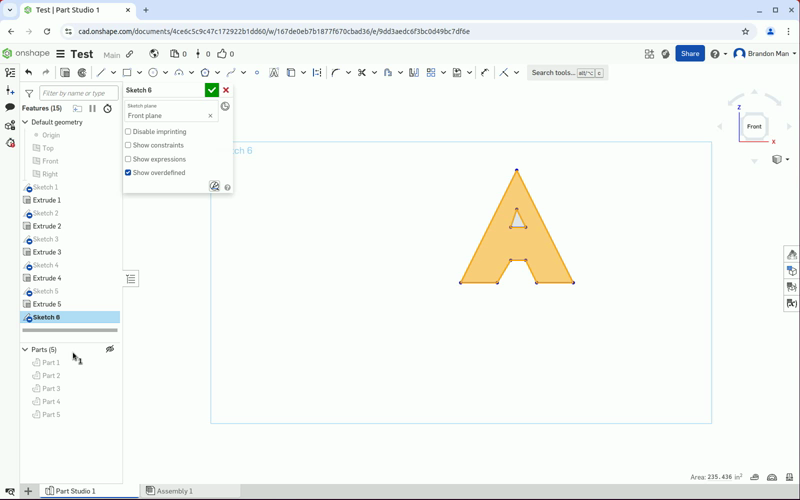
key(shift+y)
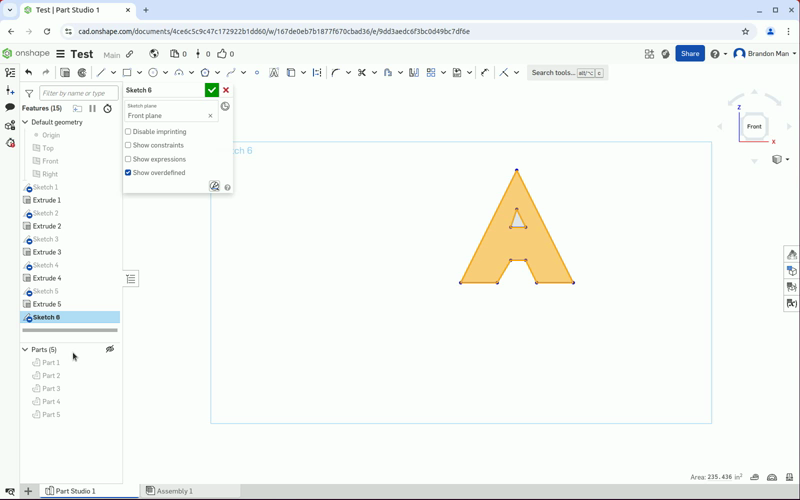
key(shift+e)
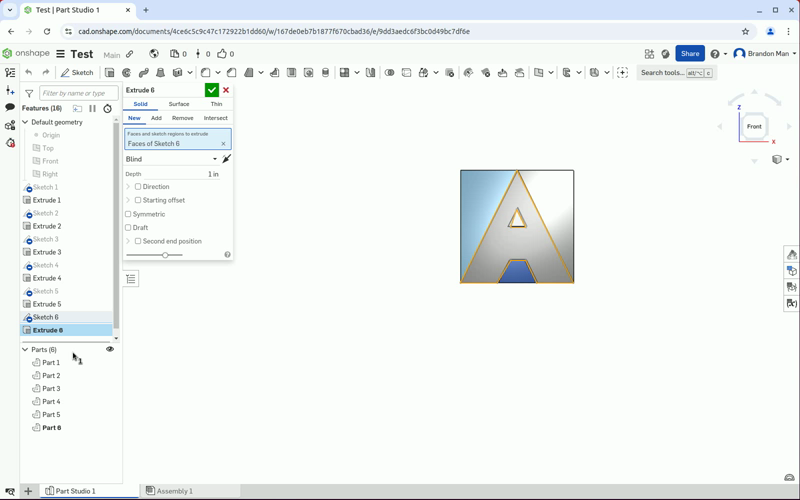
mouse_move(143, 106)
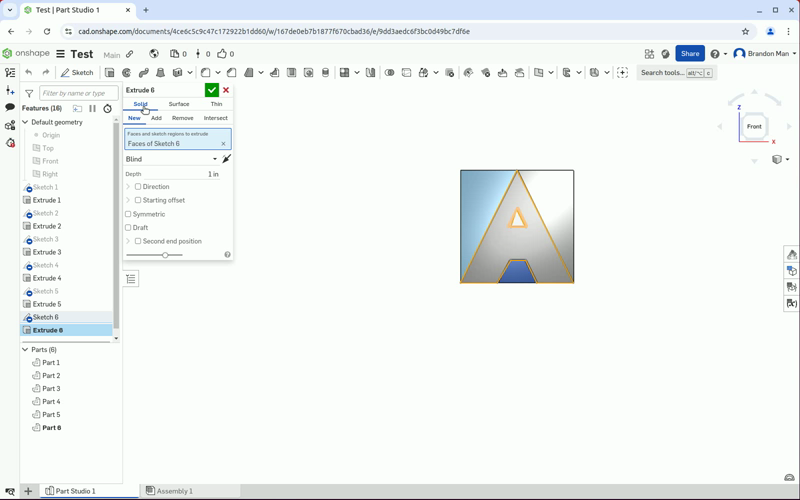
click(143, 106)
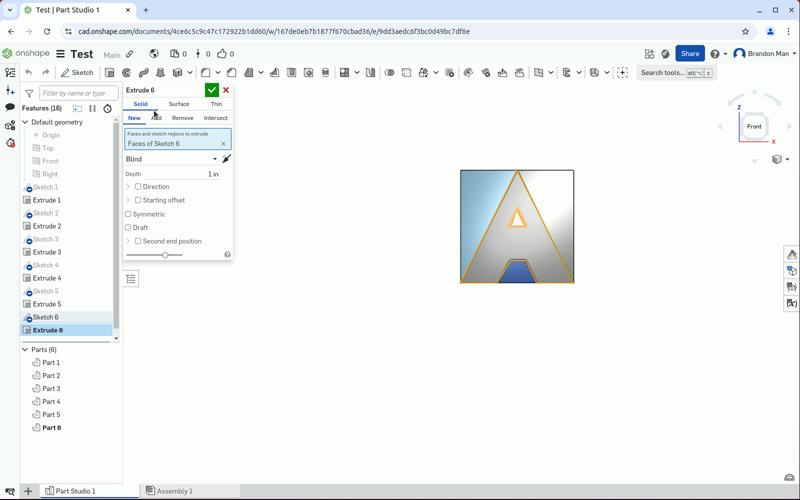
mouse_move(186, 120)
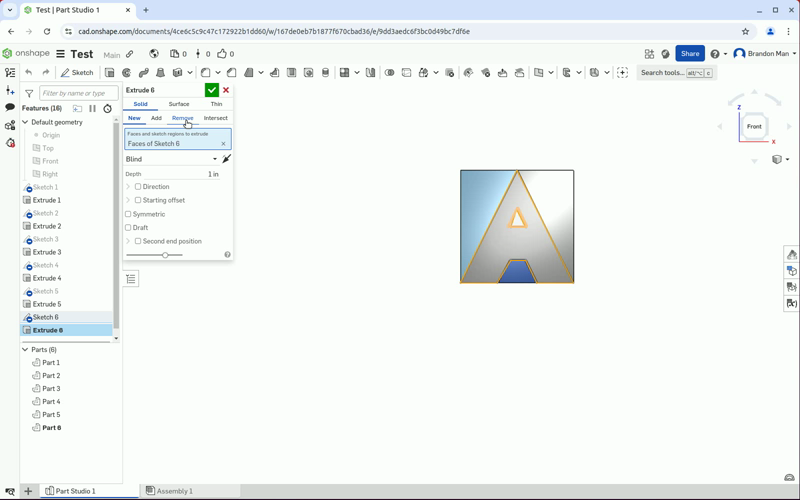
click(186, 120)
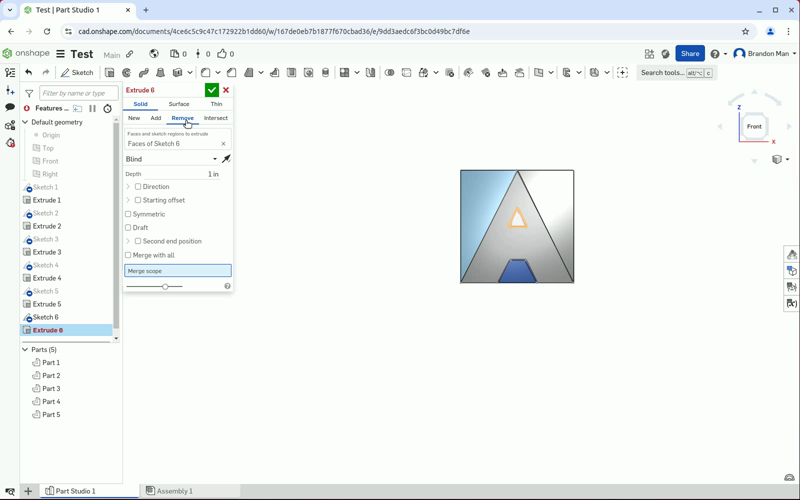
key(tab, 4)
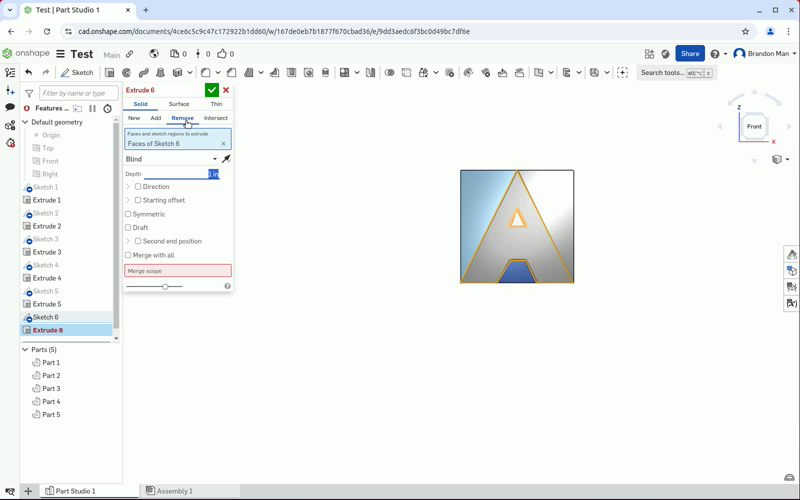
text(-23.108)
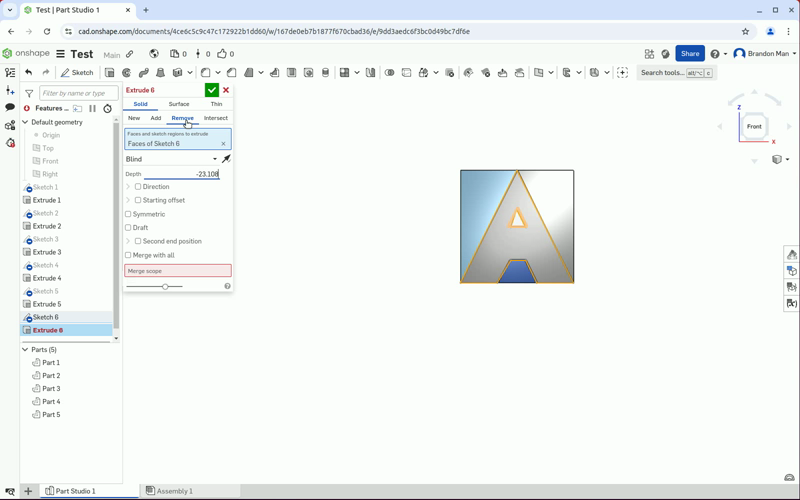
key(tab, 6)
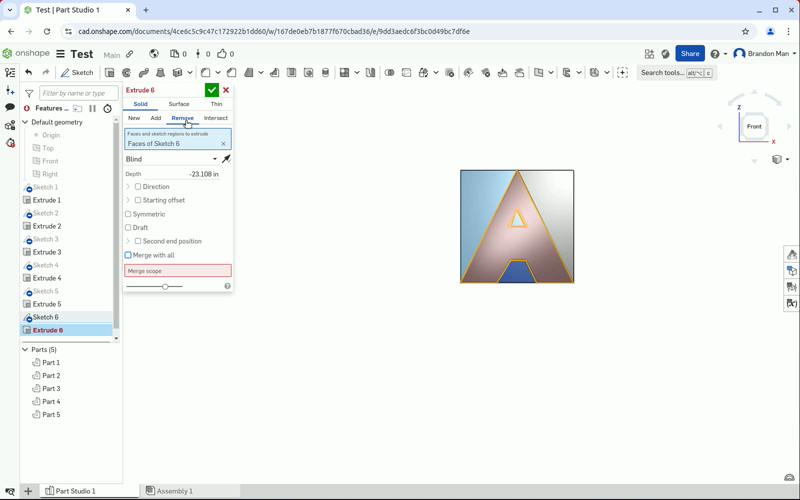
key(space)
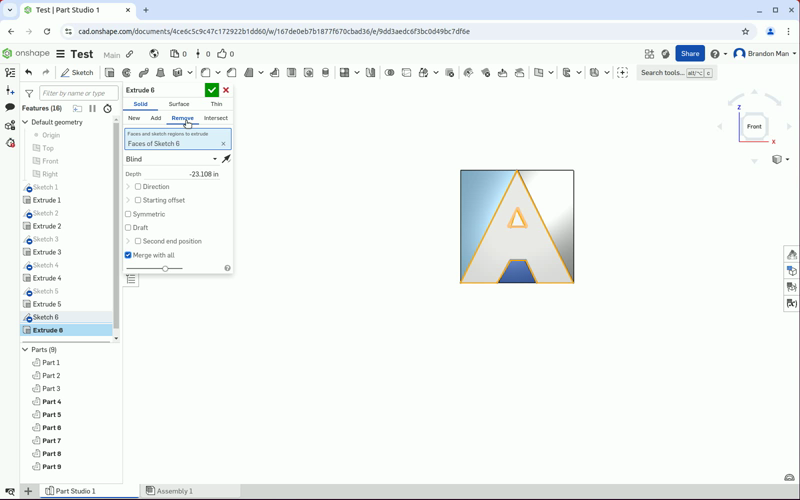
key(enter)
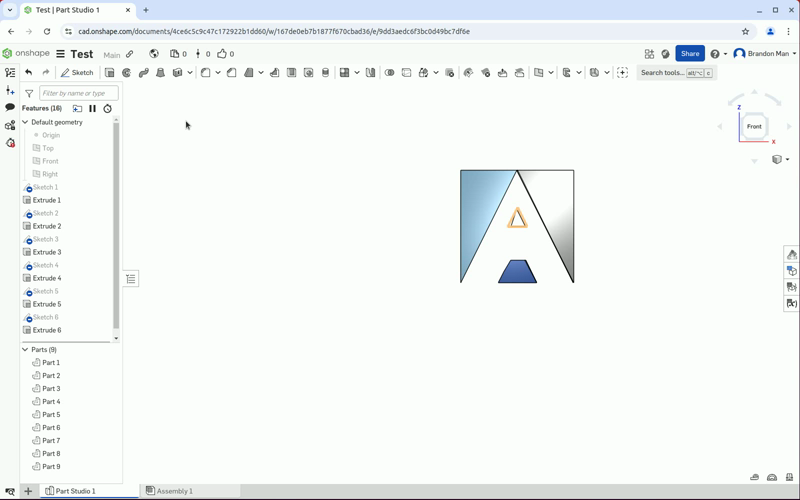
key(shift+h)
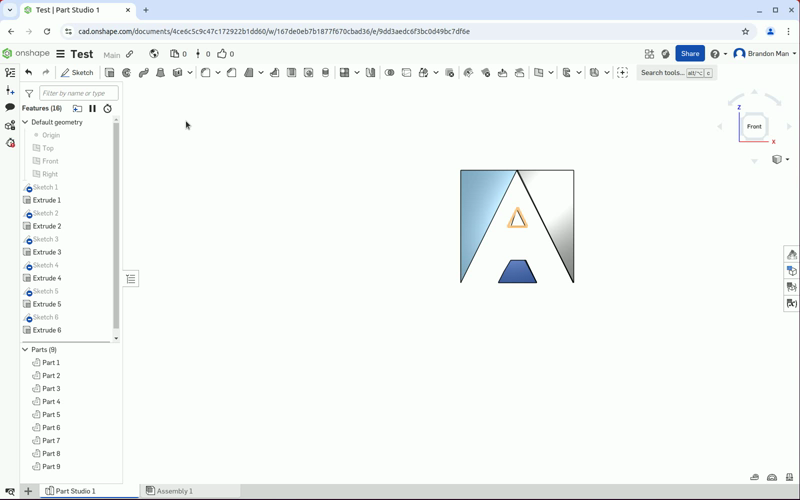
key(shift+h)
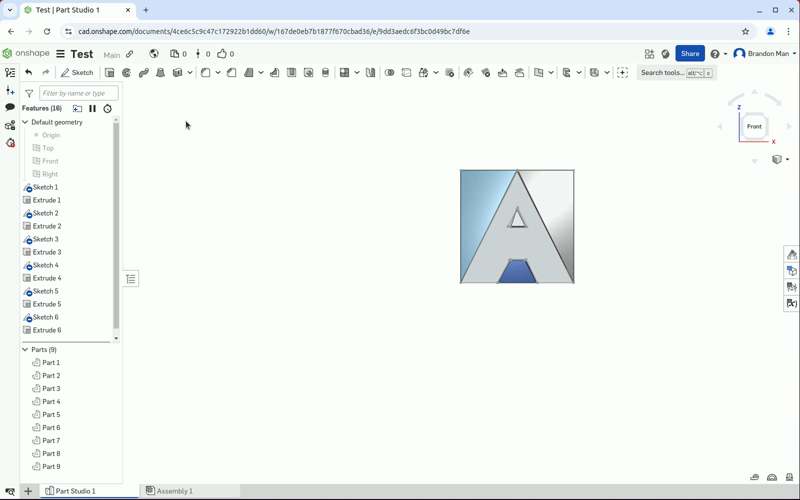
key(shift+7)
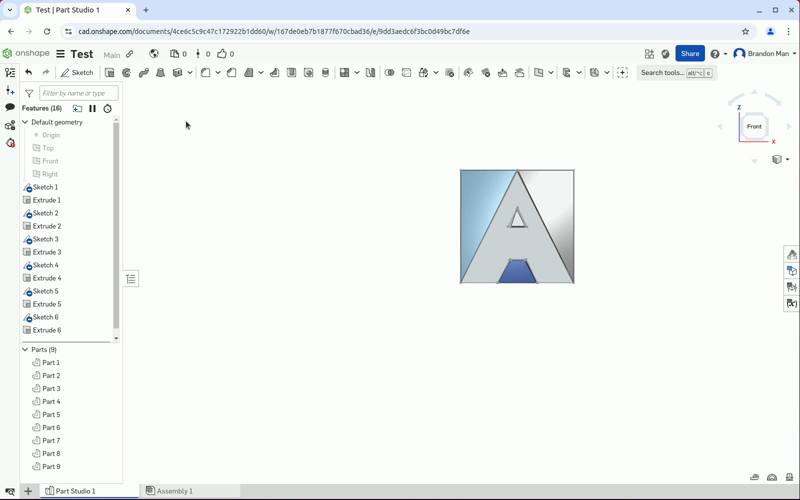
key(left, 2)
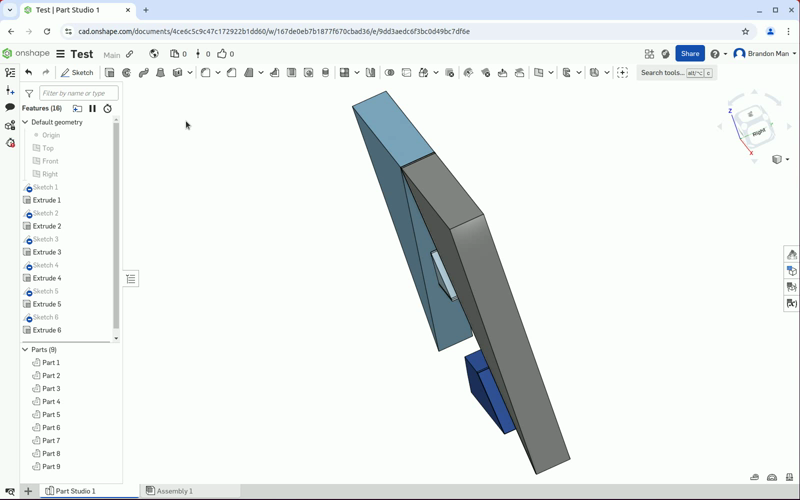
key(down, 2)
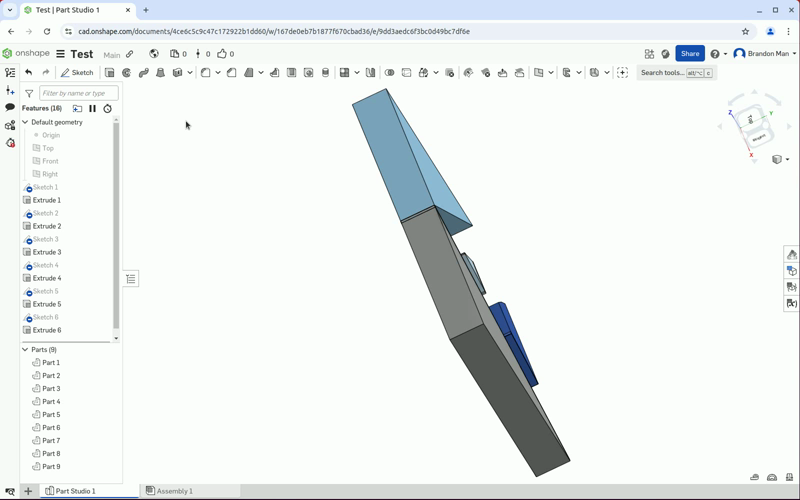
key(up, 2)
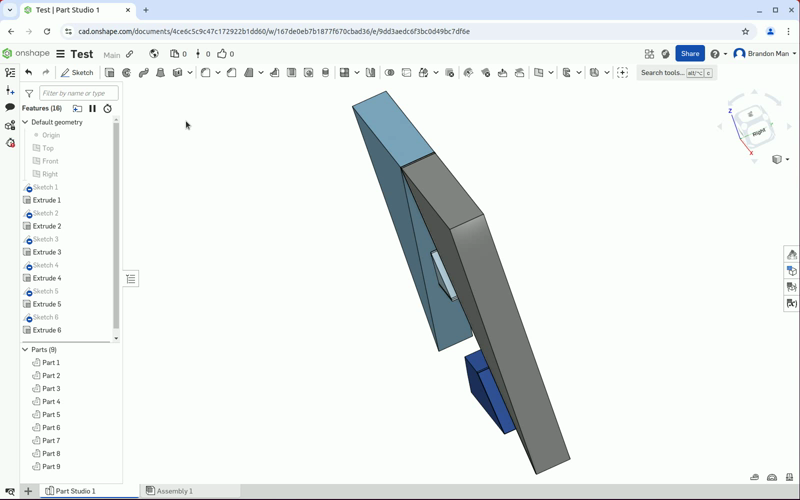
key(right, 2)
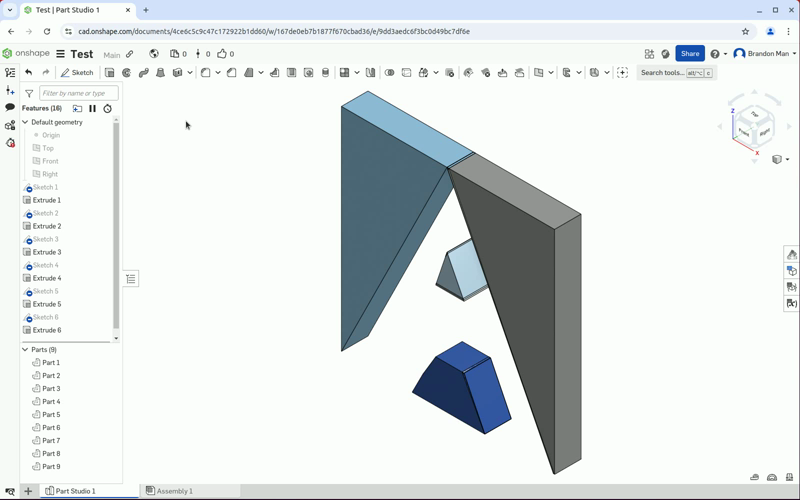
mouse_move(69, 189)
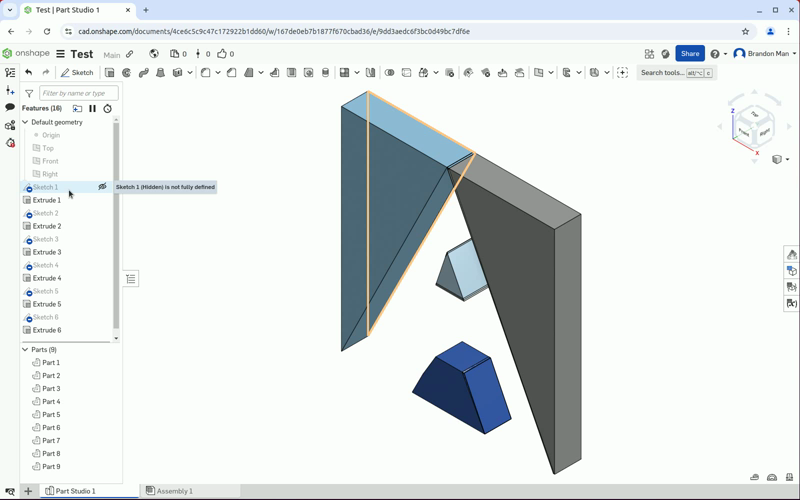
click(69, 189)